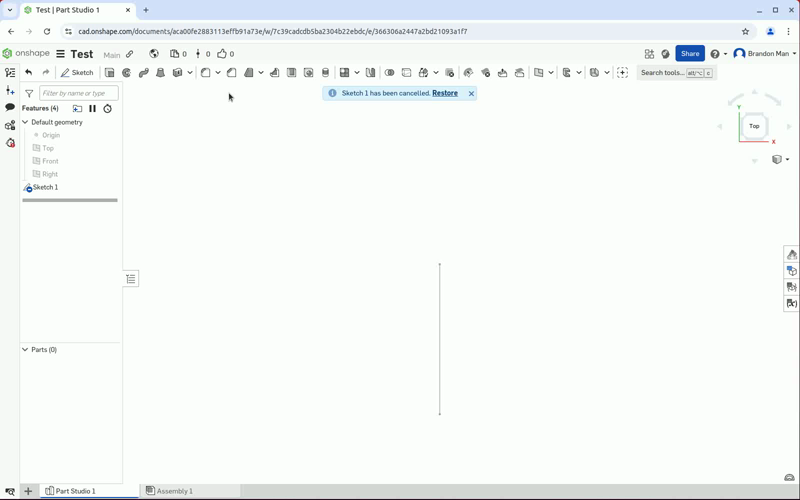
key(shift+h)
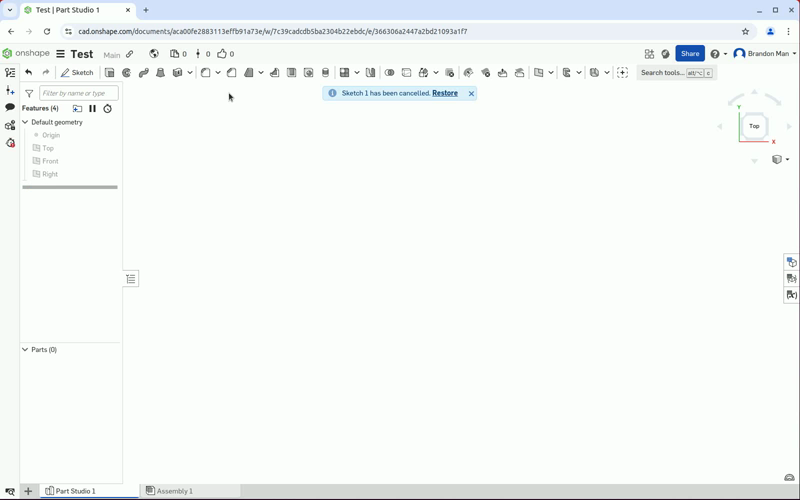
mouse_move(73, 352)
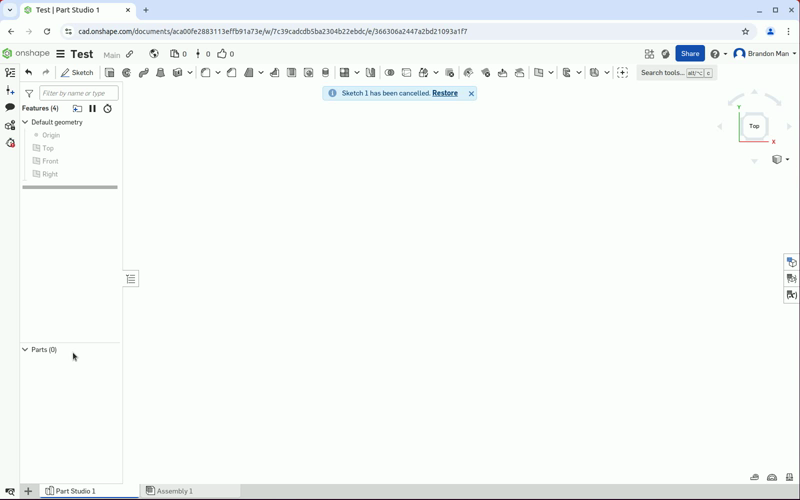
key(y)
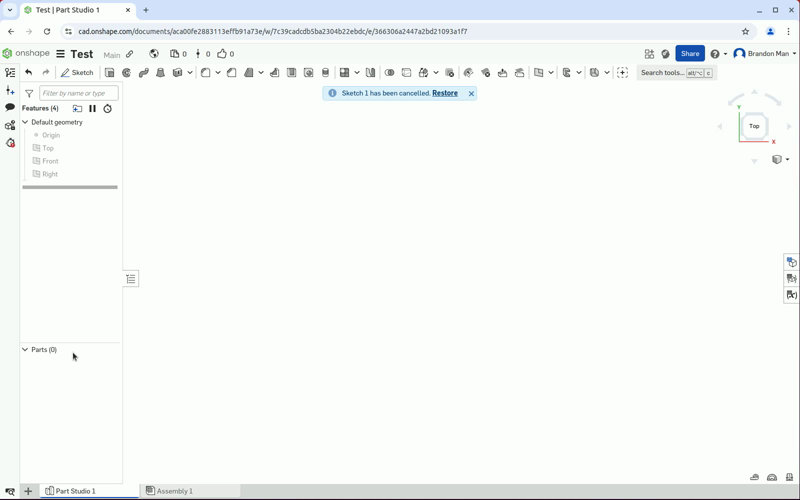
key(shift+p)
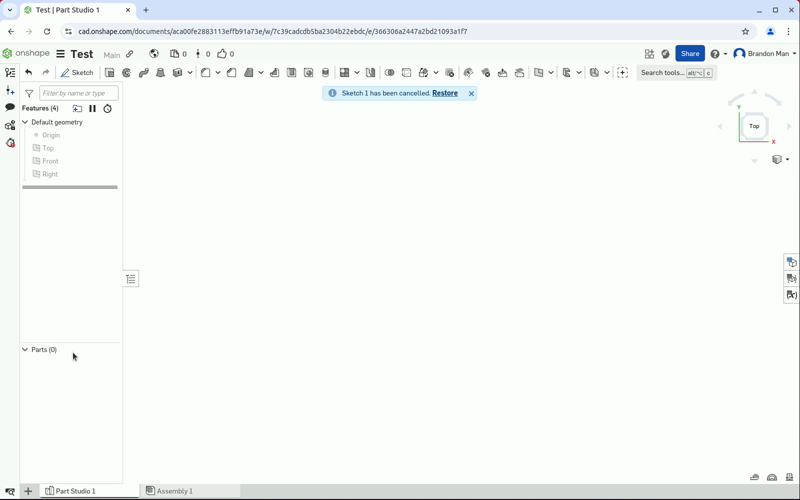
key(space)
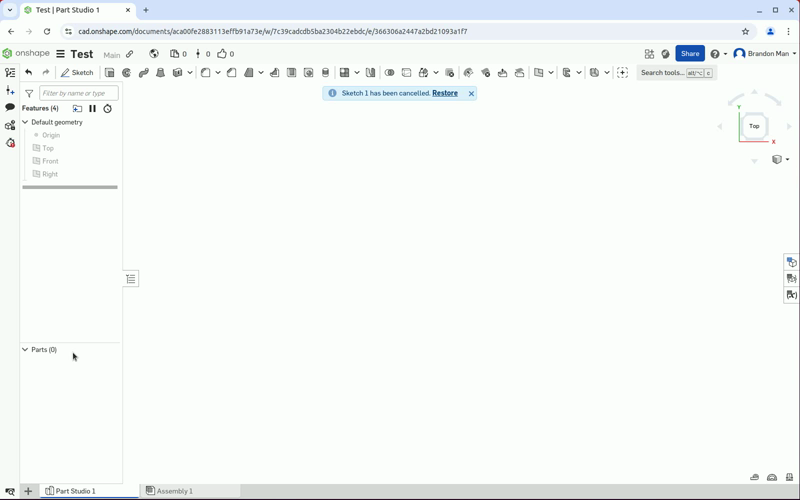
key_down(shift)
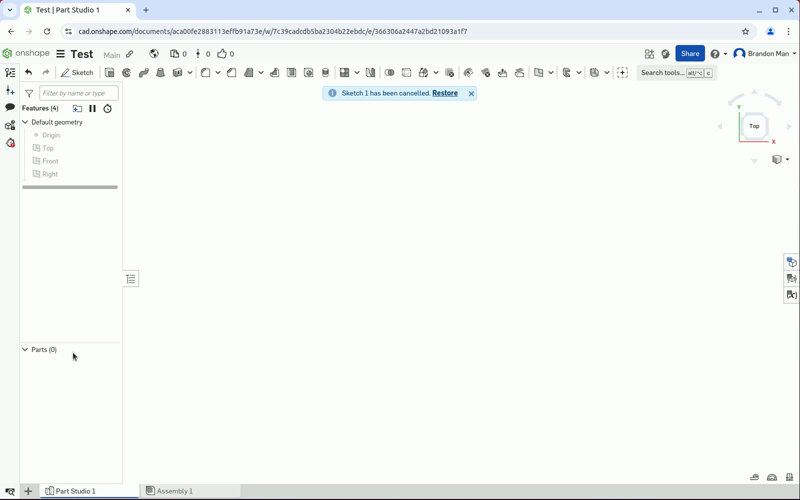
key(up)
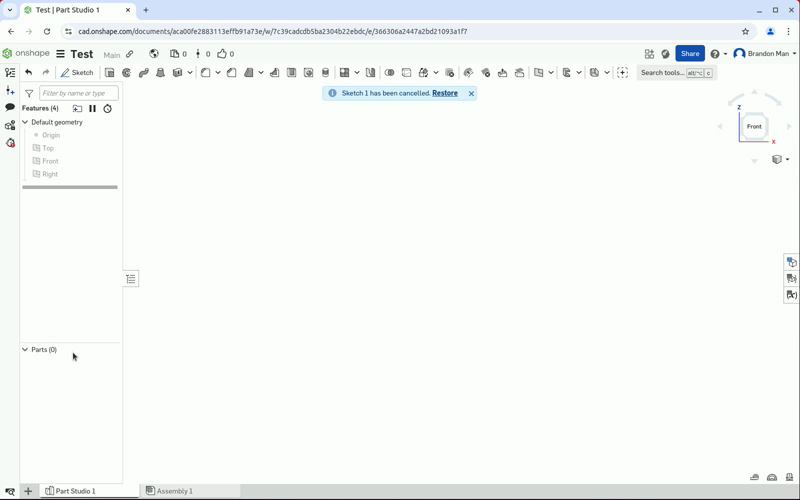
key_up(shift)
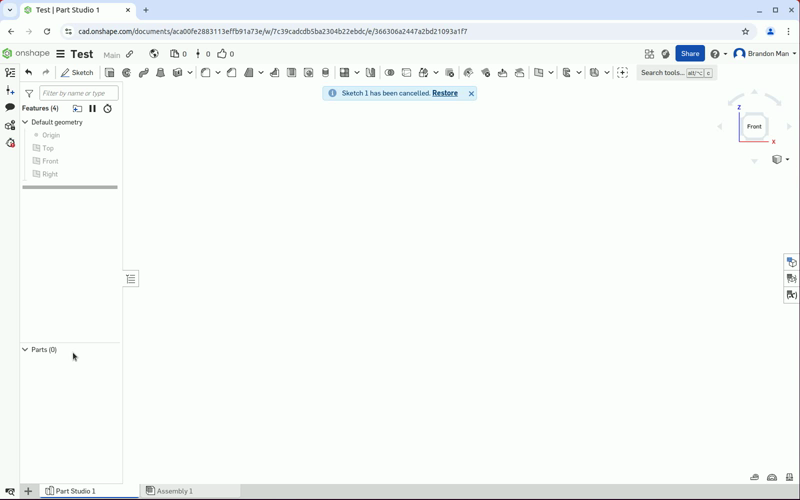
mouse_move(73, 352)
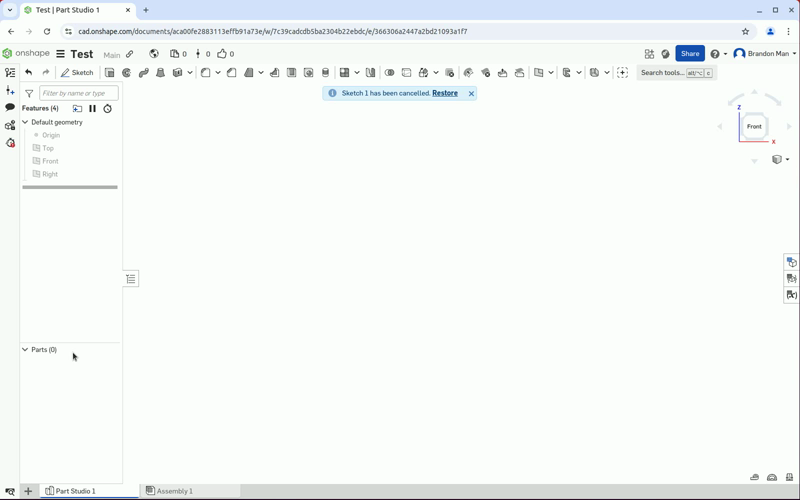
key(shift+y)
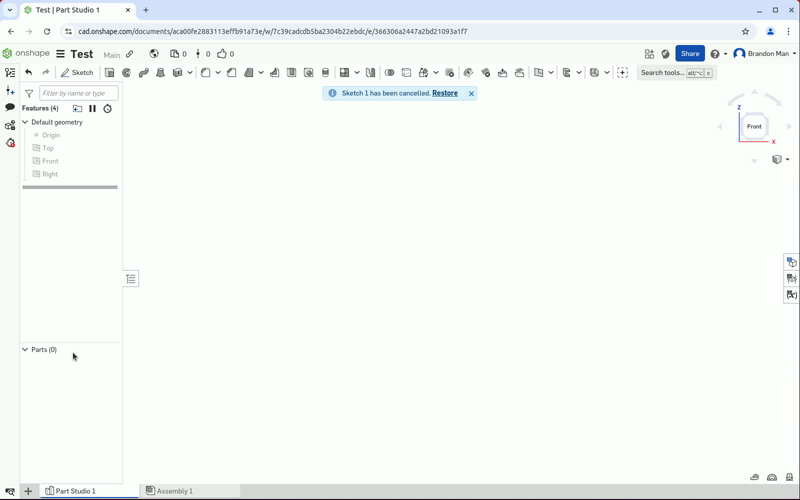
key(shift+s)
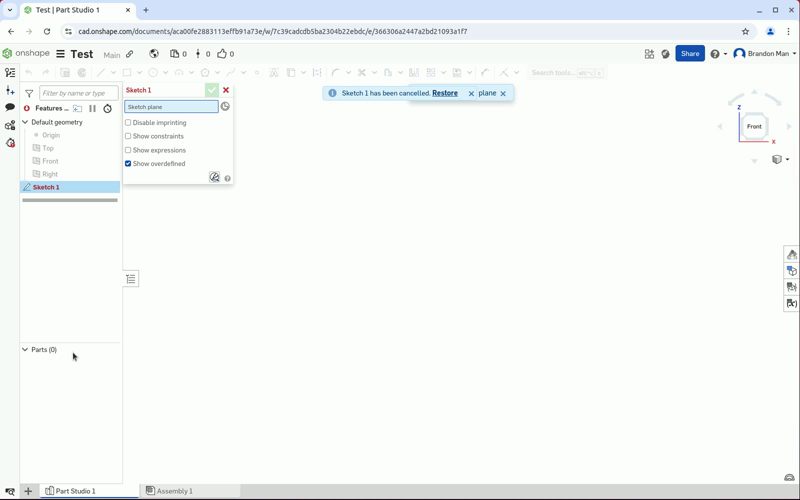
mouse_move(73, 163)
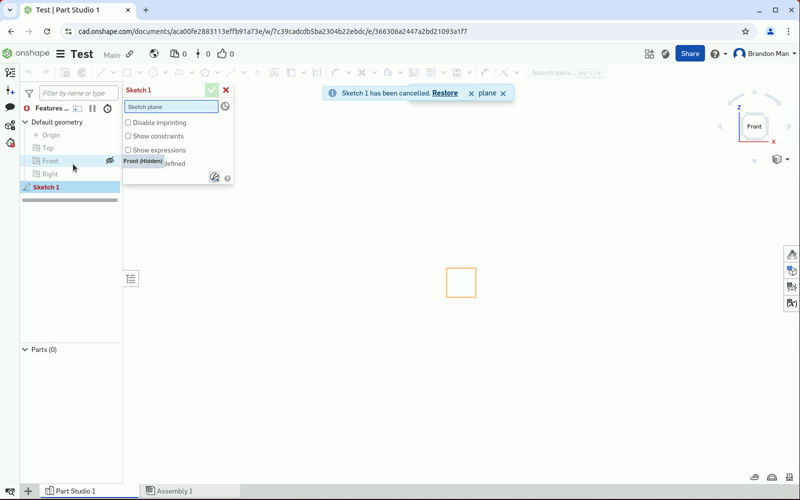
click(73, 163)
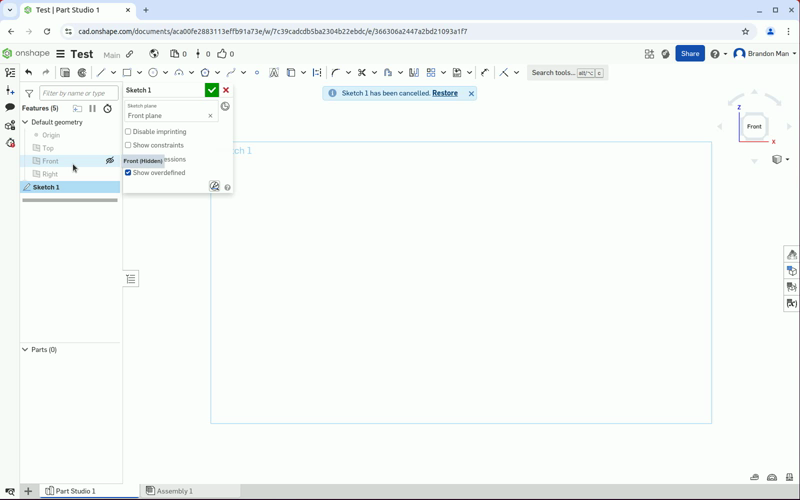
mouse_move(73, 352)
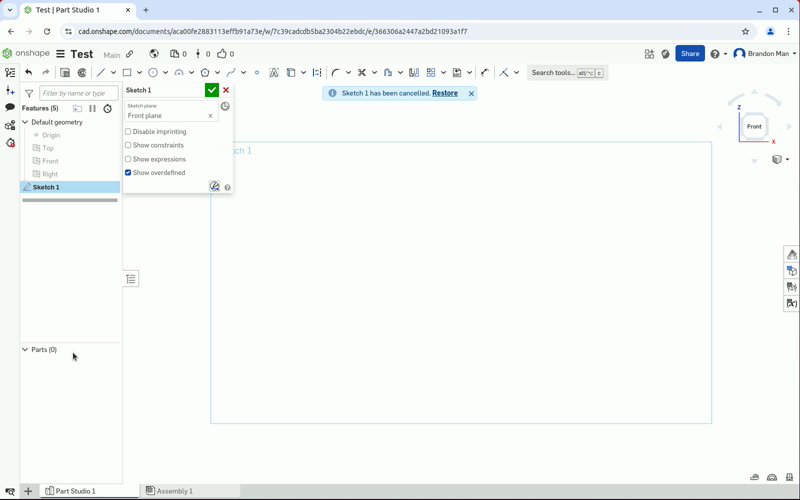
key(y)
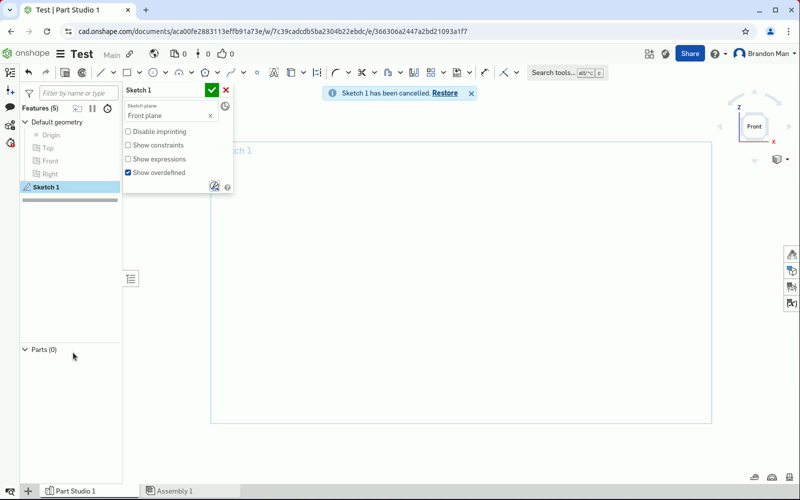
key(l)
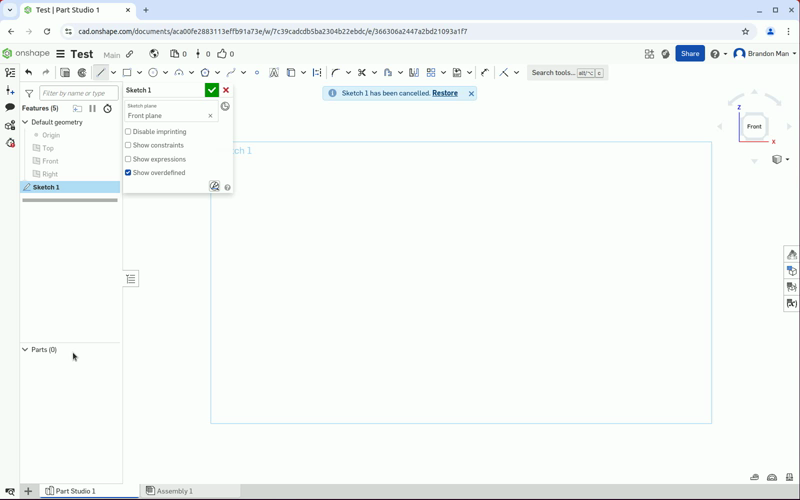
key_down(shift)
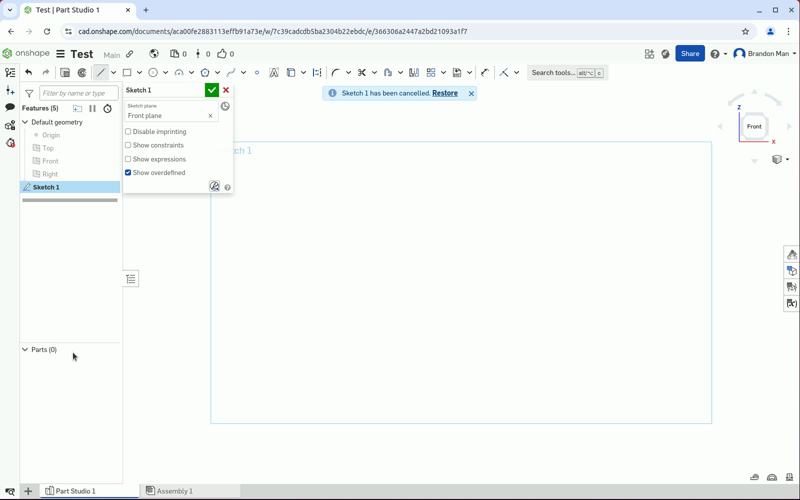
mouse_move(423, 290)
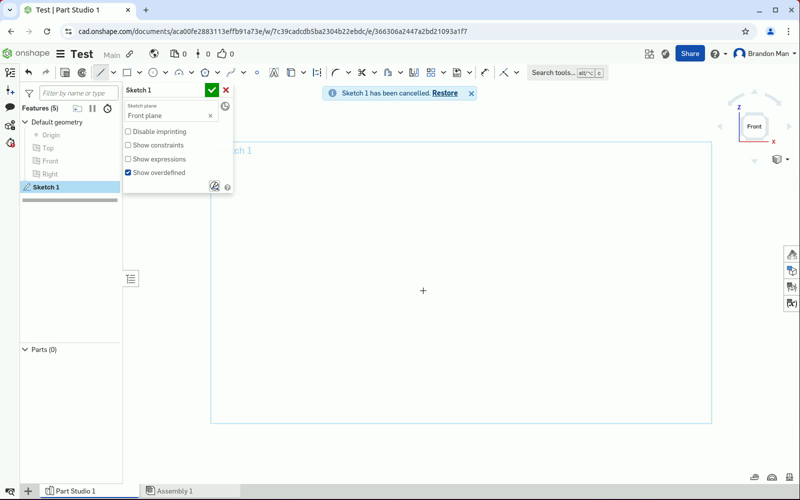
click(423, 290)
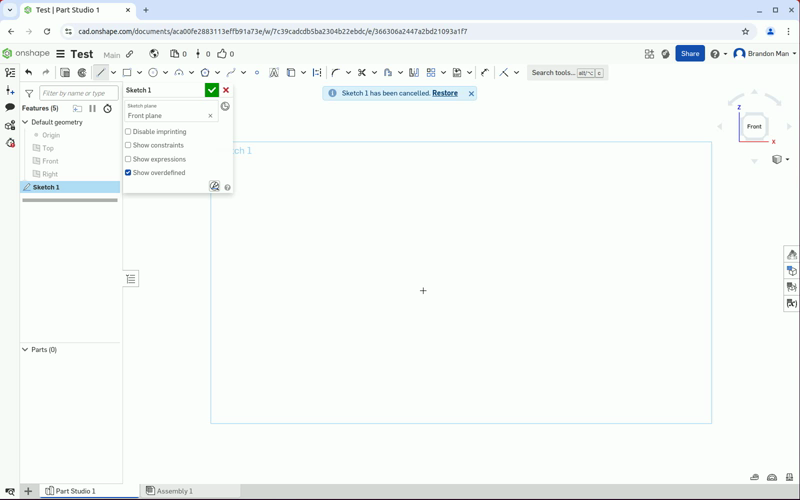
key_up(shift)
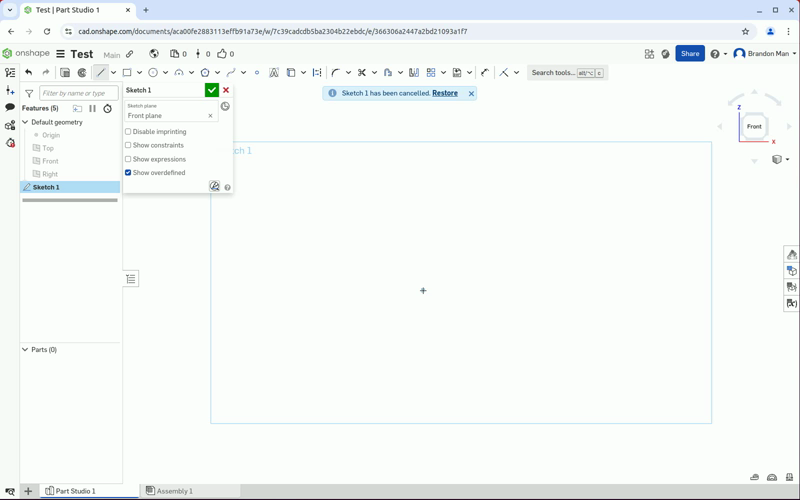
key_down(shift)
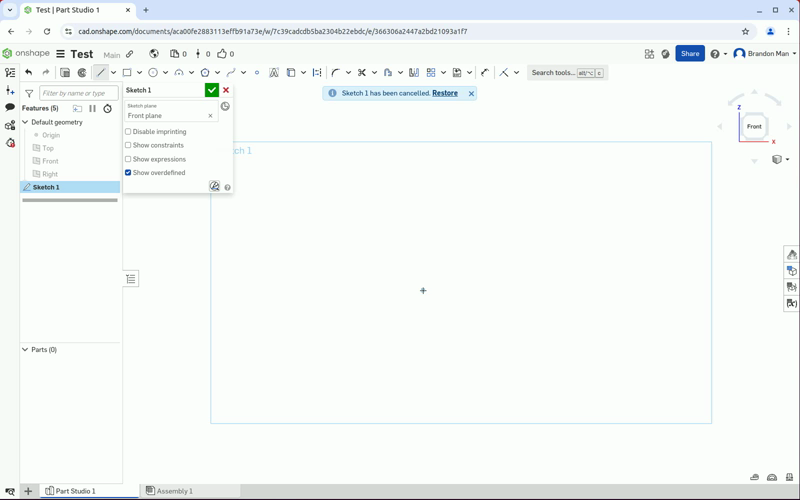
mouse_move(453, 290)
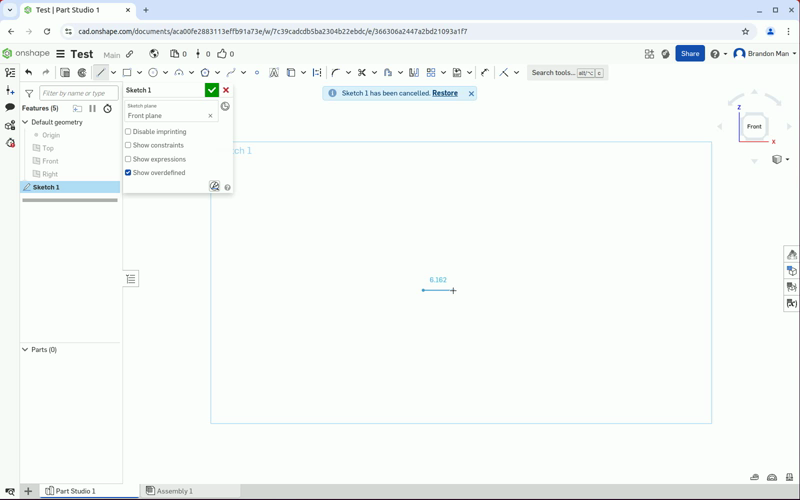
mouse_move(424, 290)
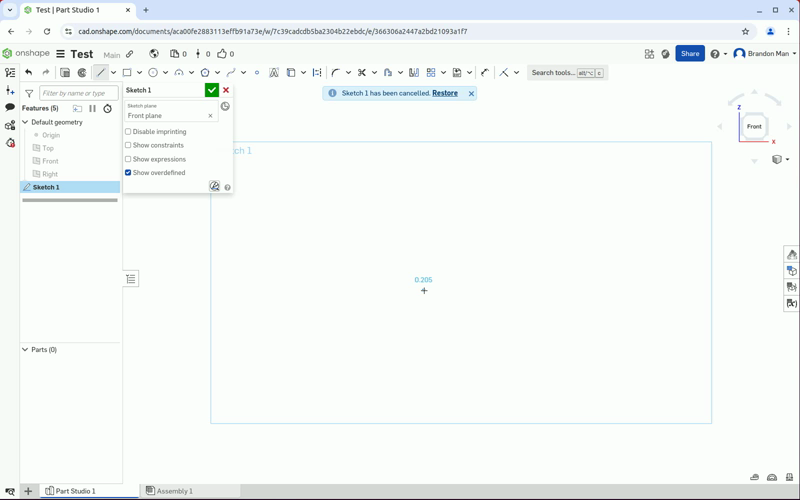
scroll(6)
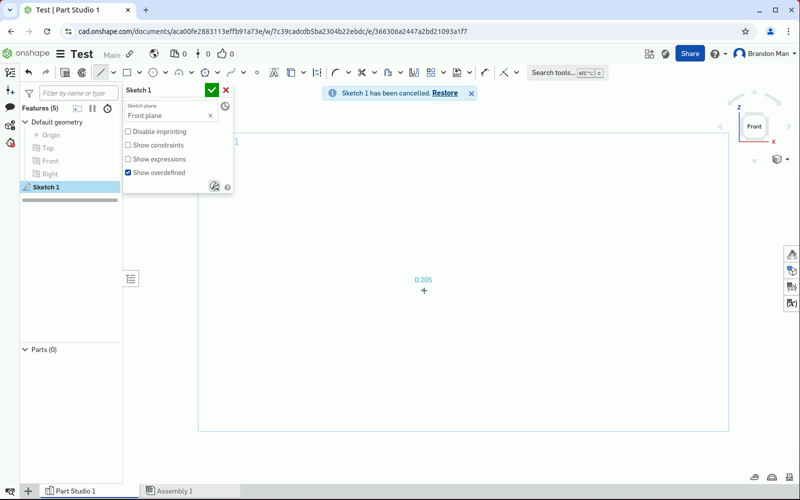
scroll(6)
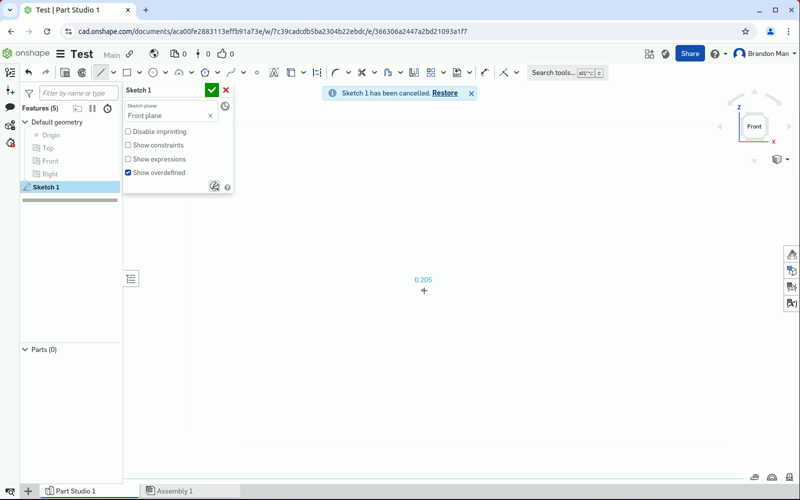
scroll(6)
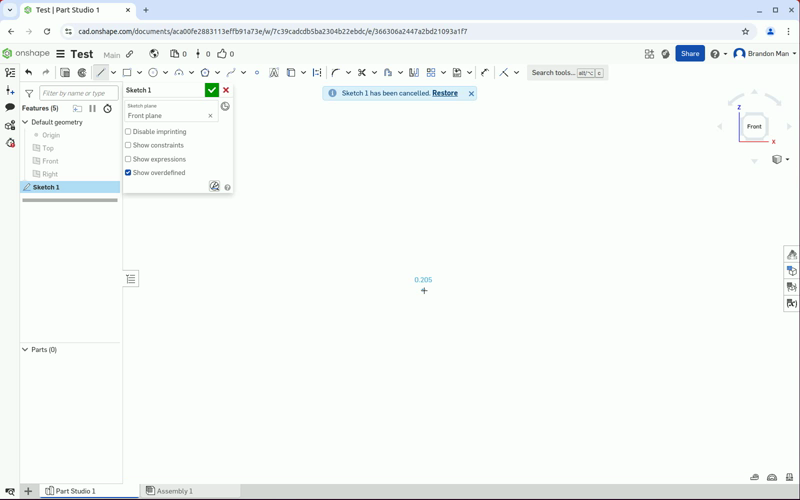
scroll(6)
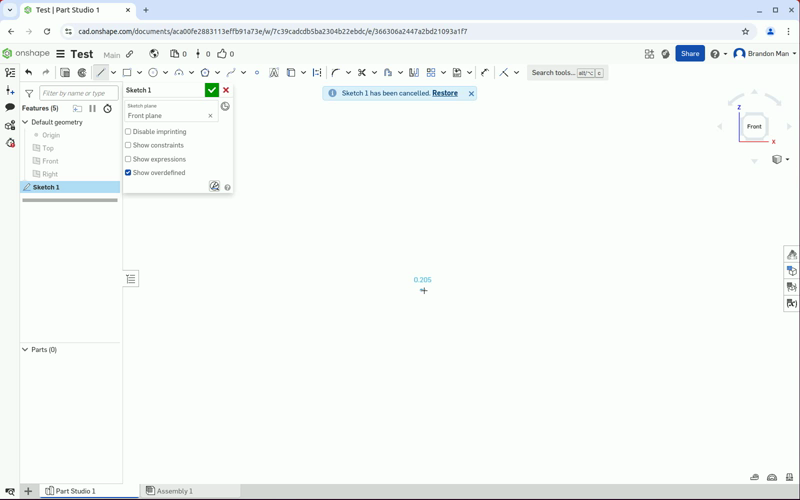
scroll(6)
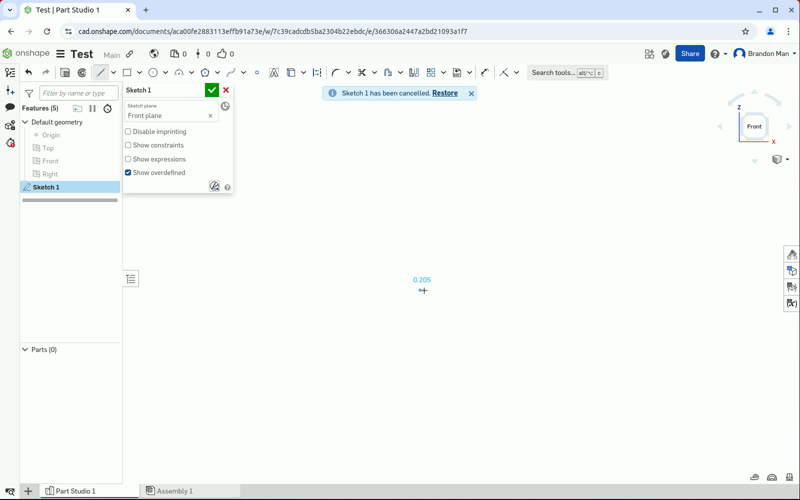
scroll(6)
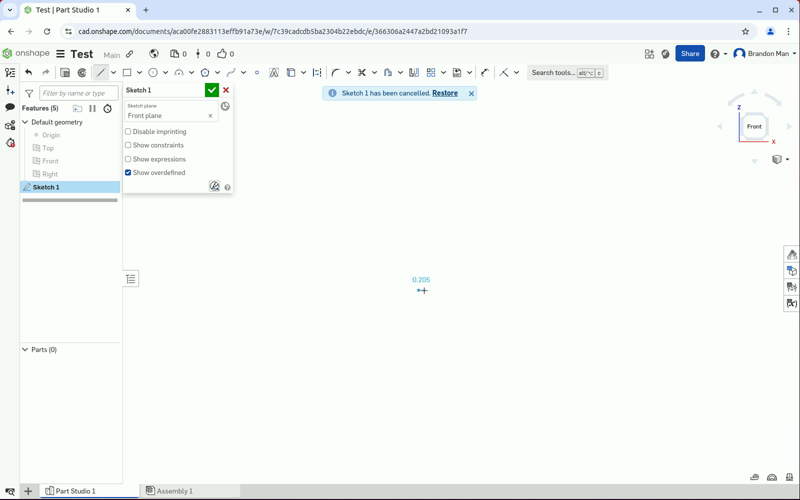
scroll(6)
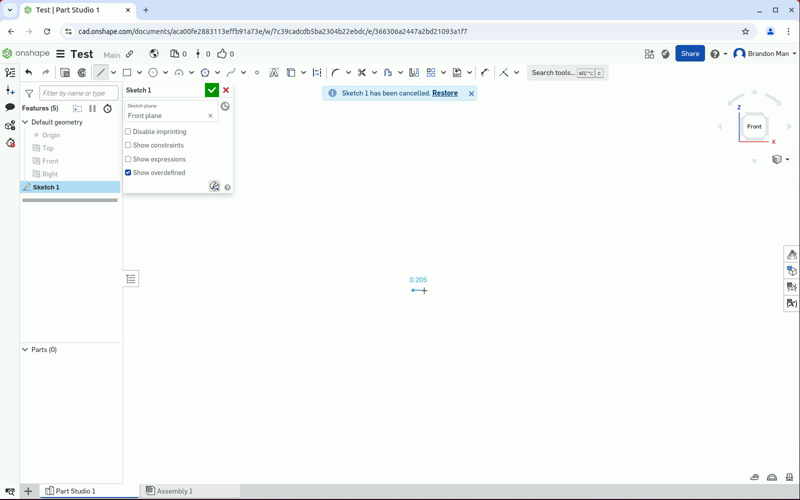
click(424, 290)
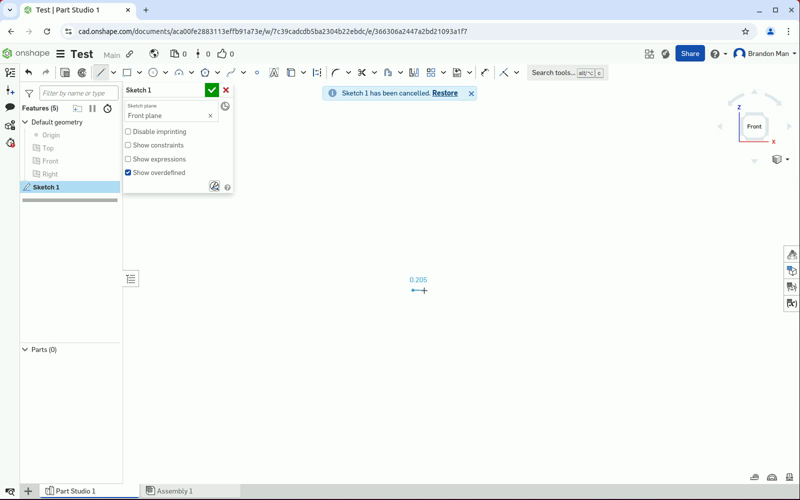
scroll(-6)
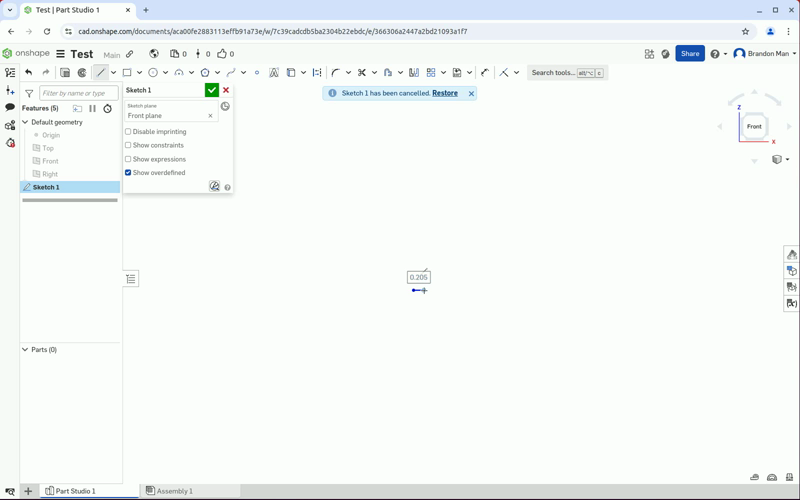
scroll(-6)
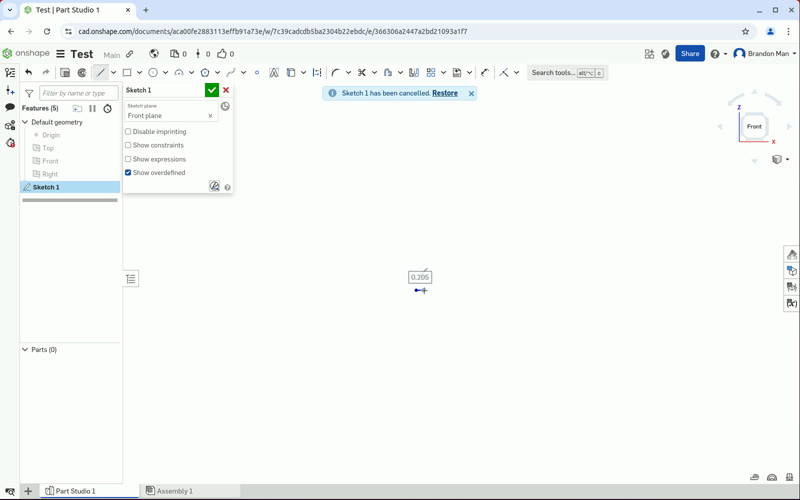
scroll(-6)
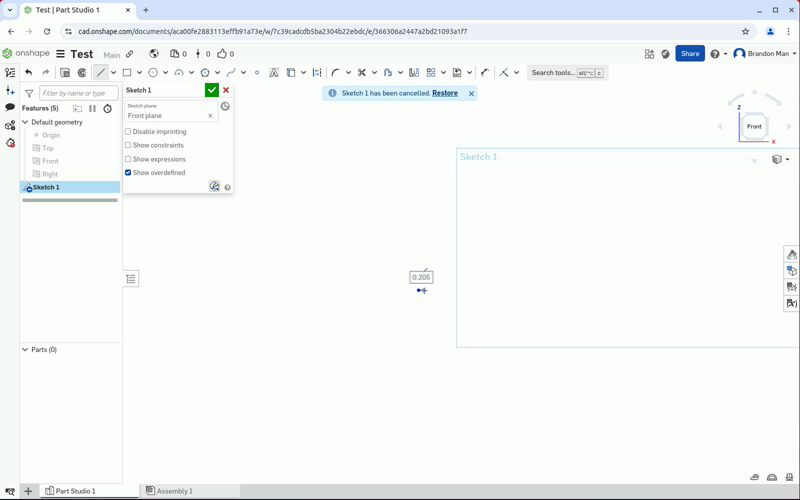
scroll(-6)
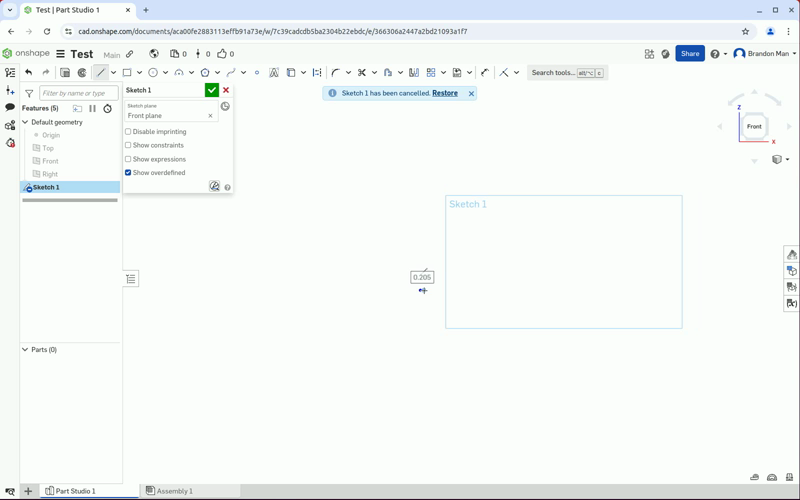
scroll(-6)
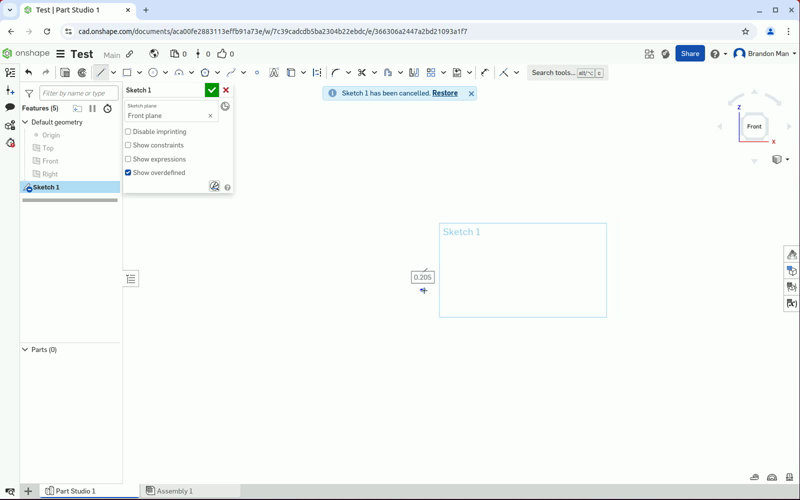
scroll(-6)
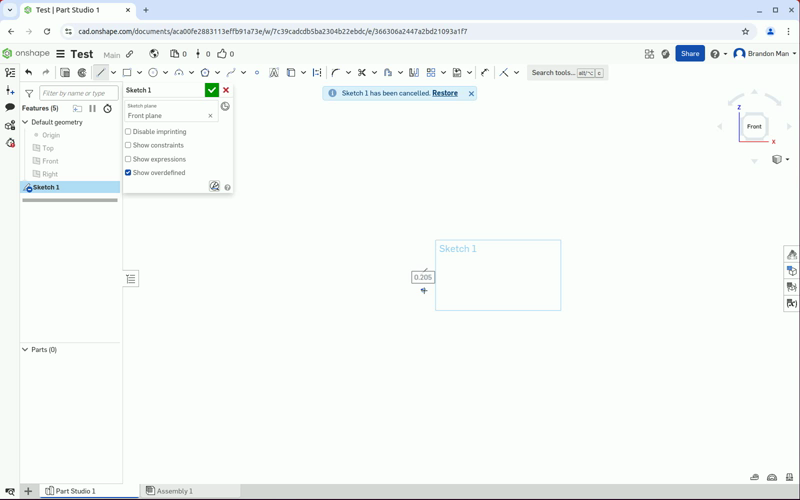
scroll(-6)
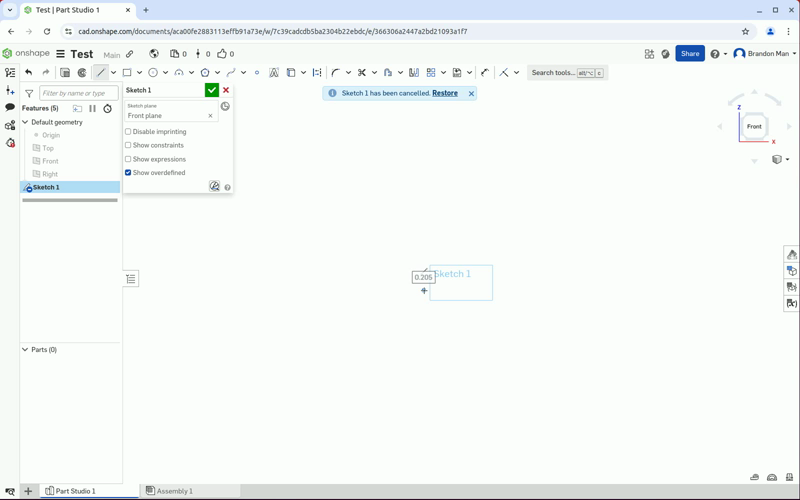
key_up(shift)
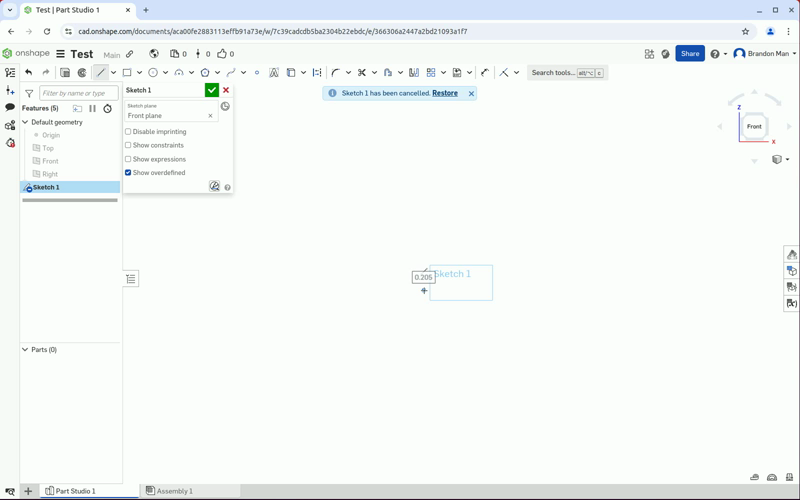
key(esc)
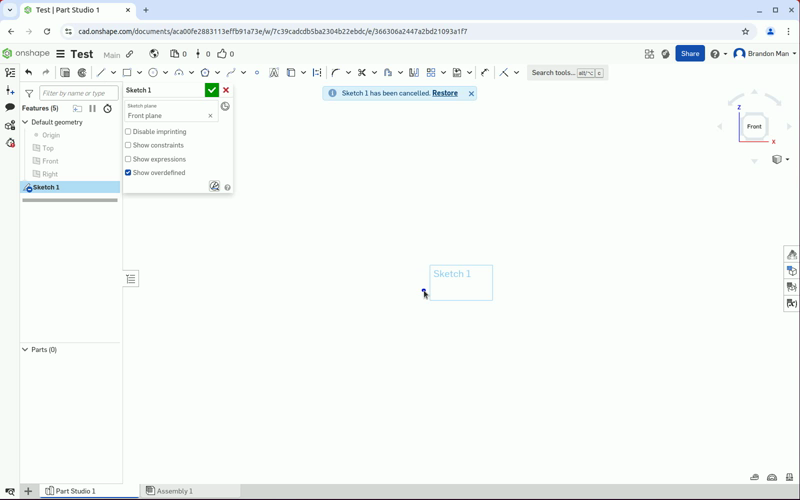
key(a)
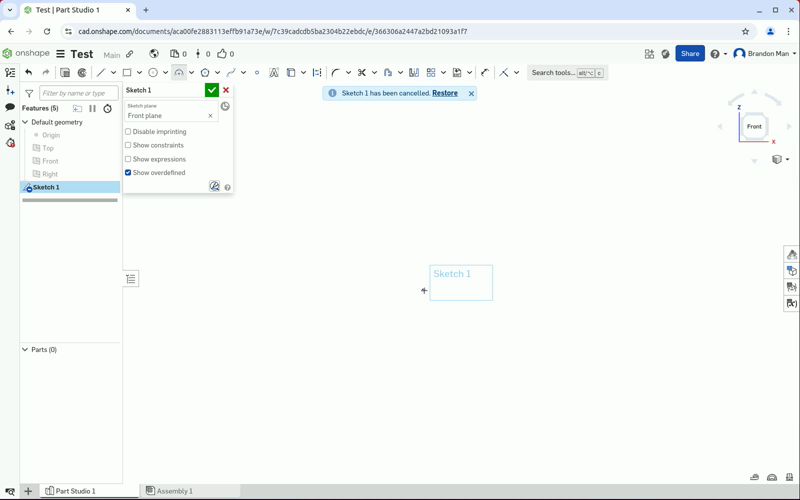
mouse_move(424, 290)
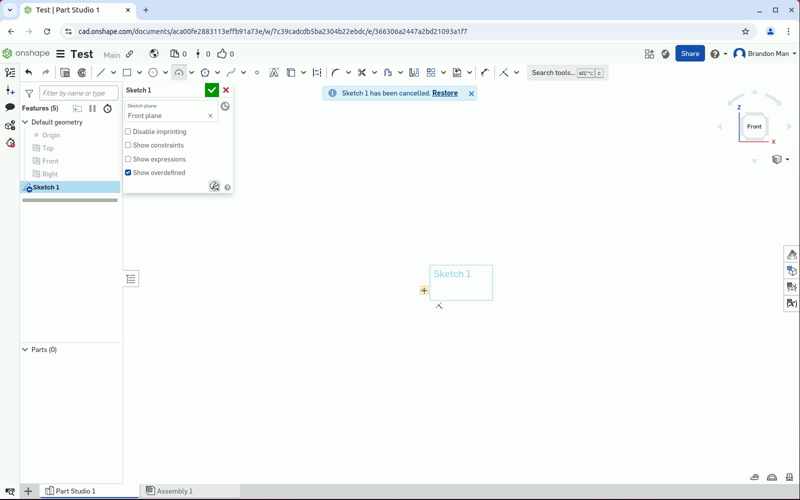
scroll(6)
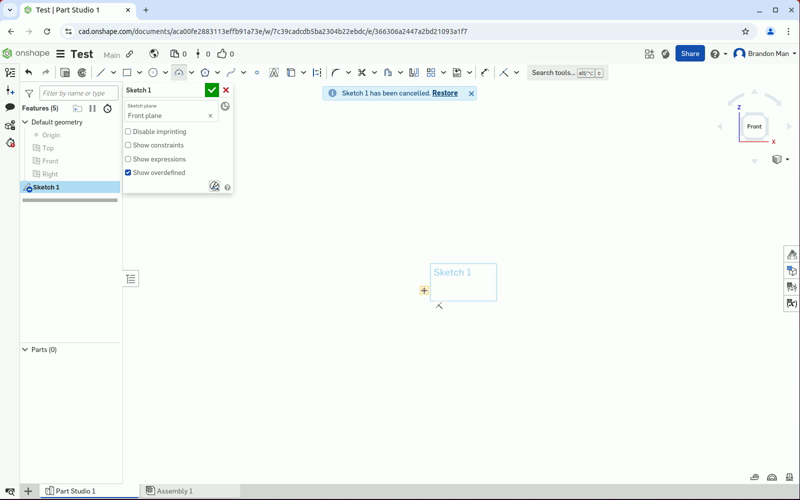
scroll(6)
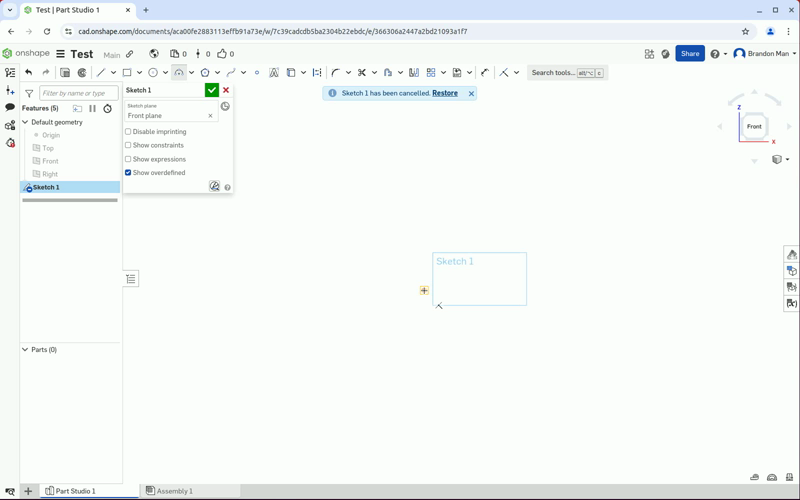
scroll(6)
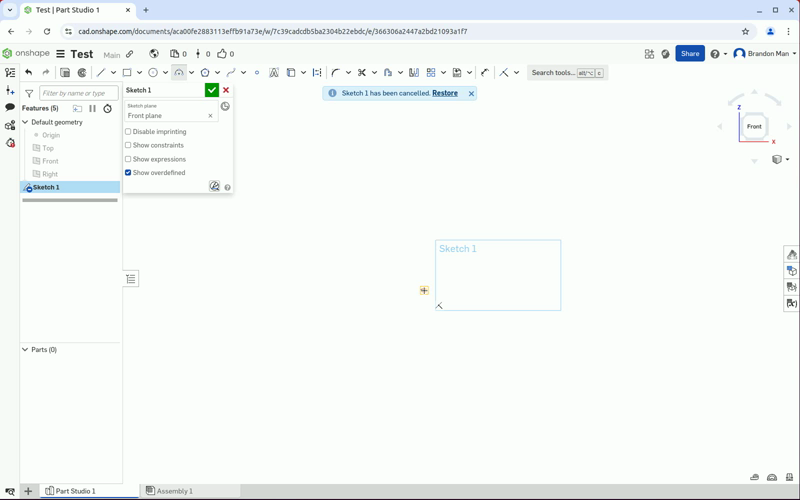
scroll(6)
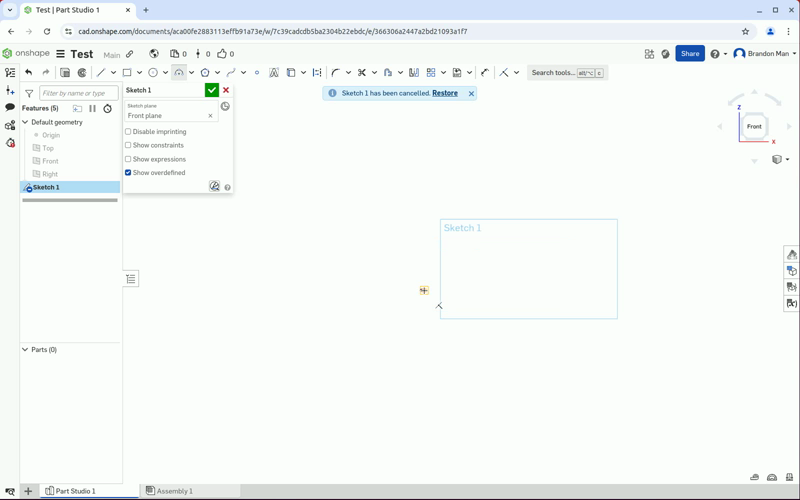
scroll(6)
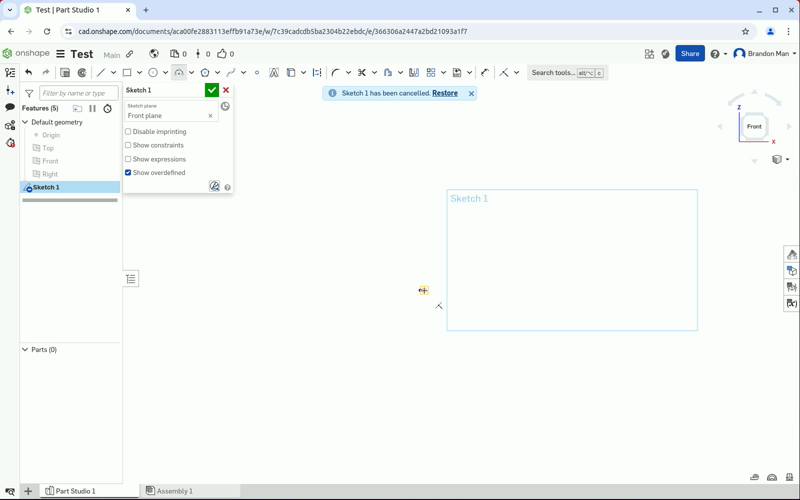
scroll(6)
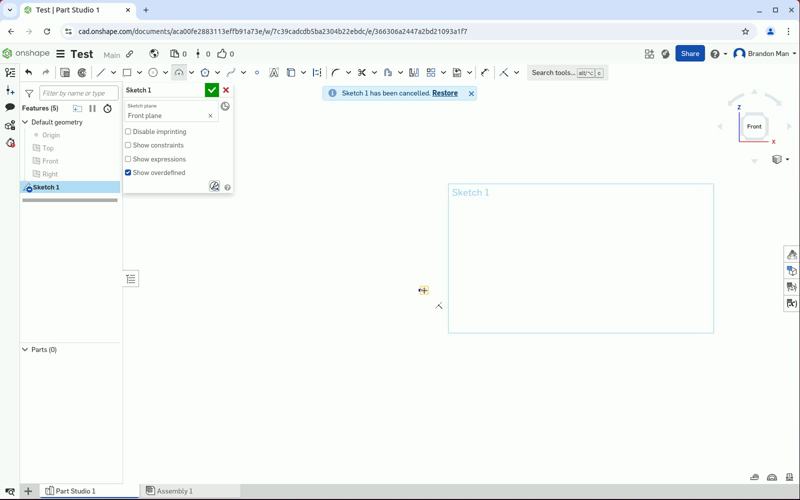
scroll(6)
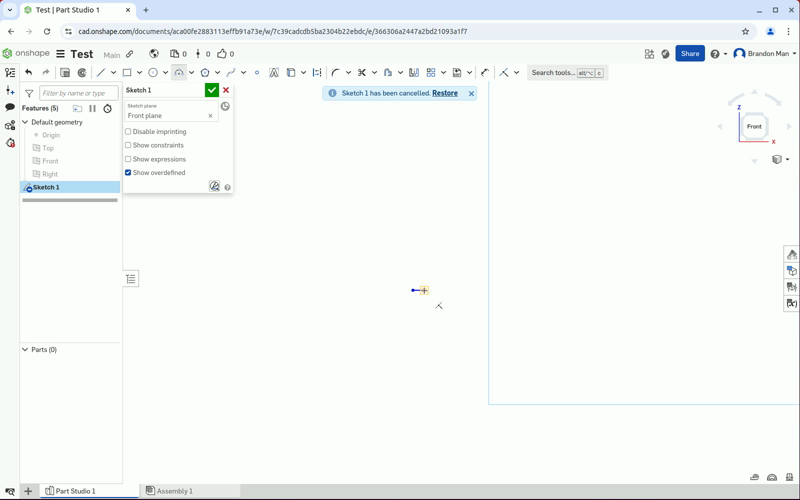
click(424, 290)
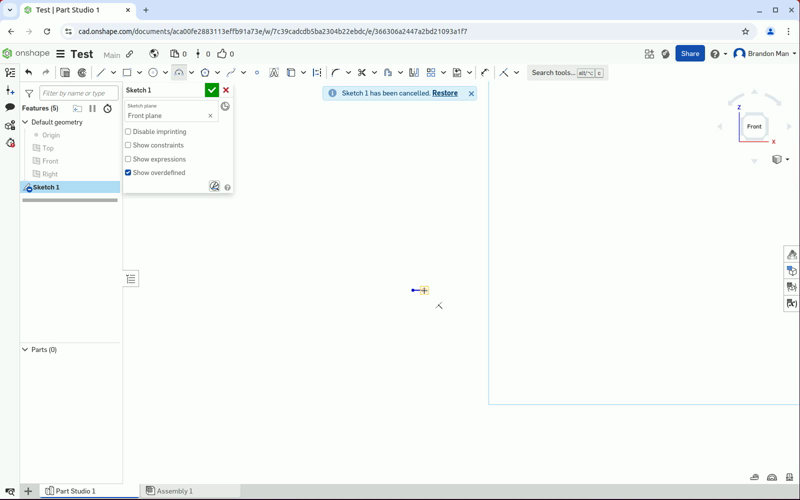
scroll(-6)
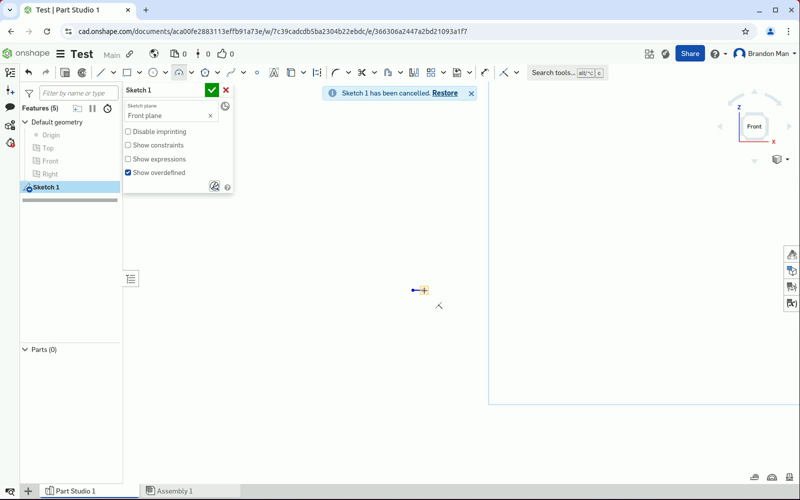
scroll(-6)
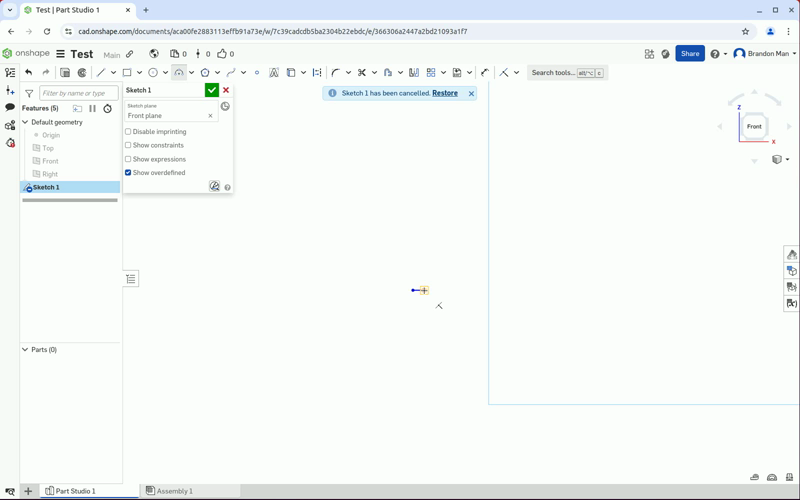
scroll(-6)
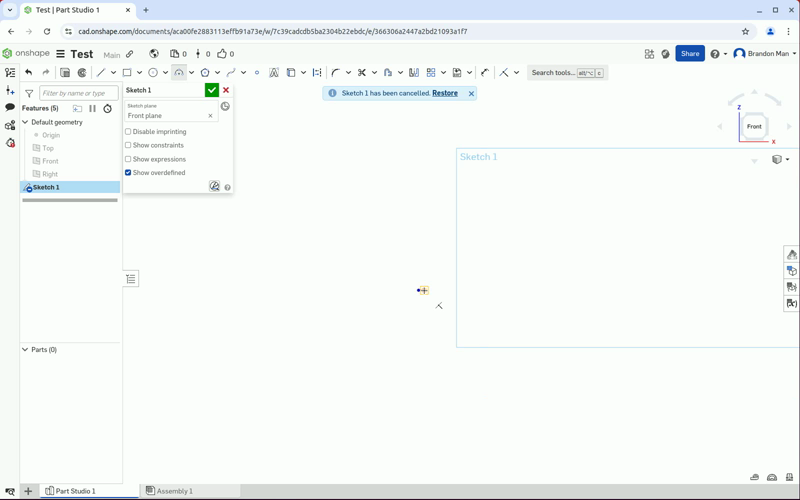
scroll(-6)
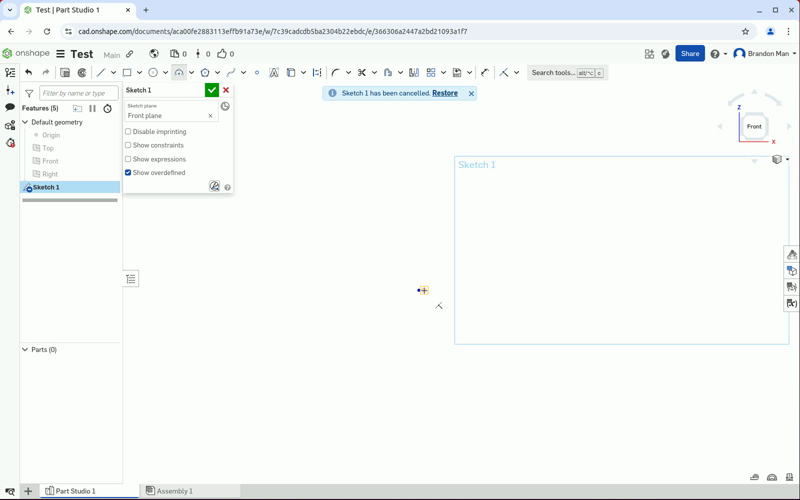
scroll(-6)
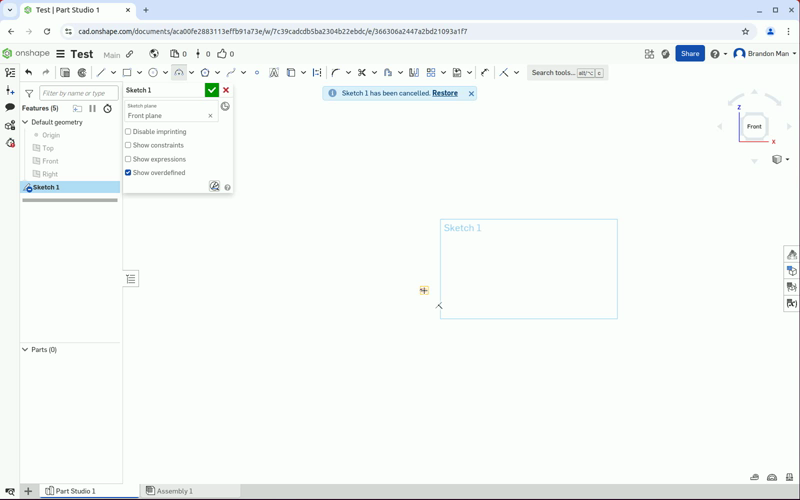
scroll(-6)
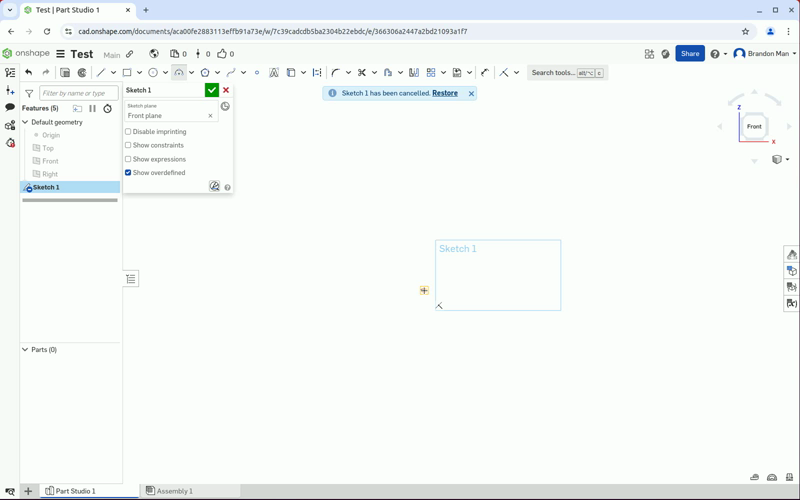
scroll(-6)
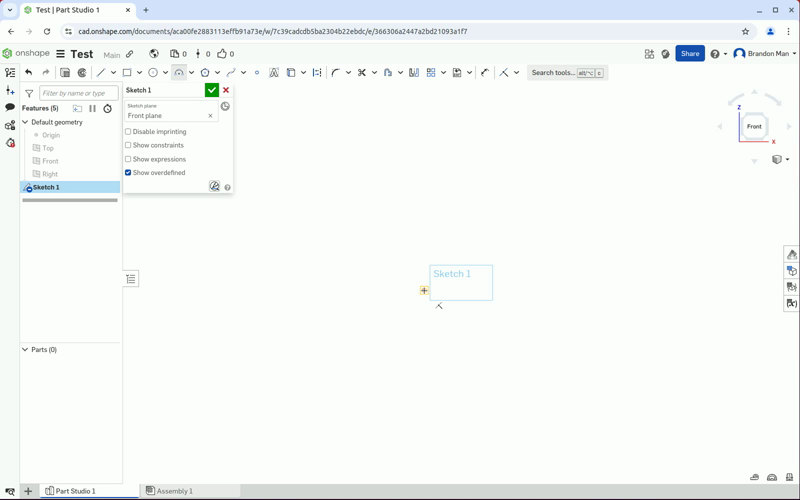
key_down(shift)
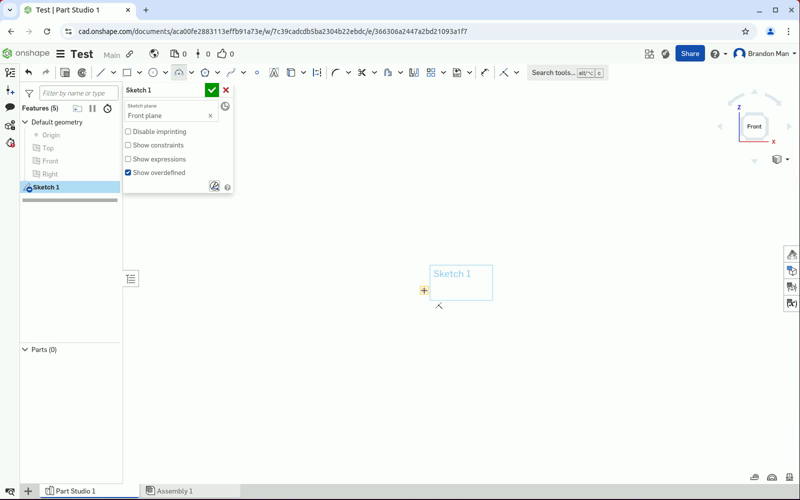
mouse_move(424, 274)
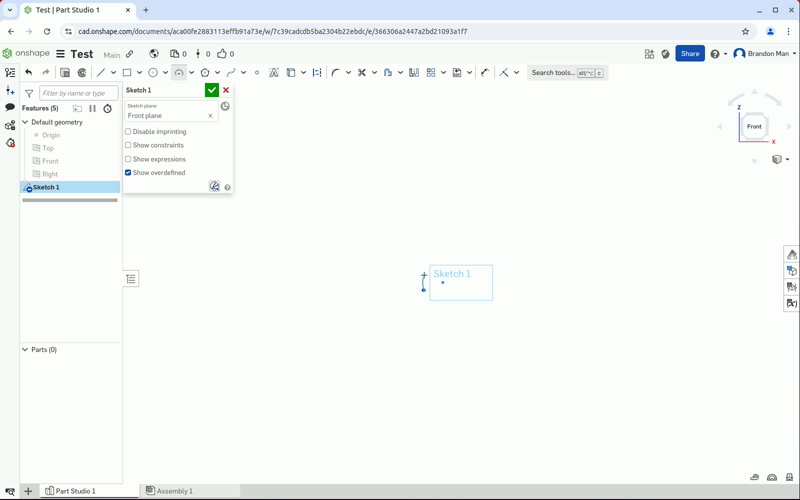
click(424, 274)
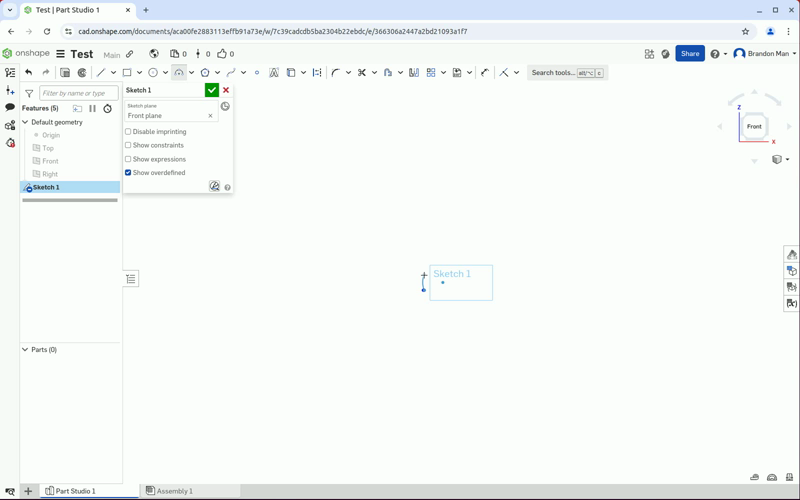
mouse_move(395, 282)
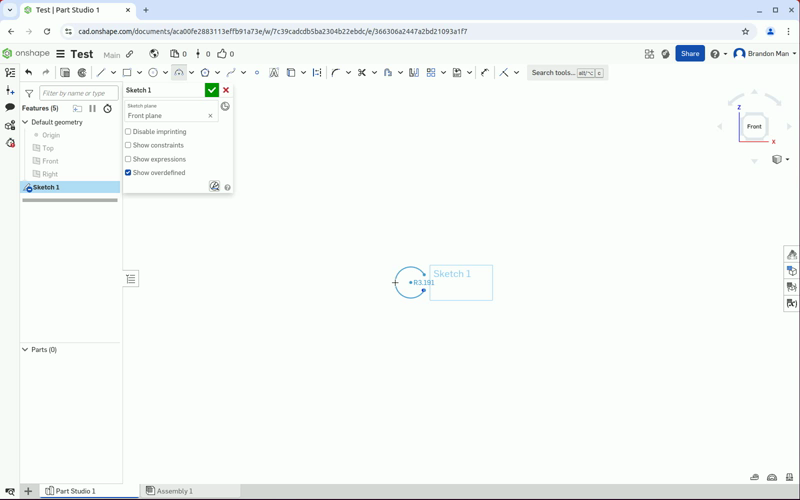
click(395, 282)
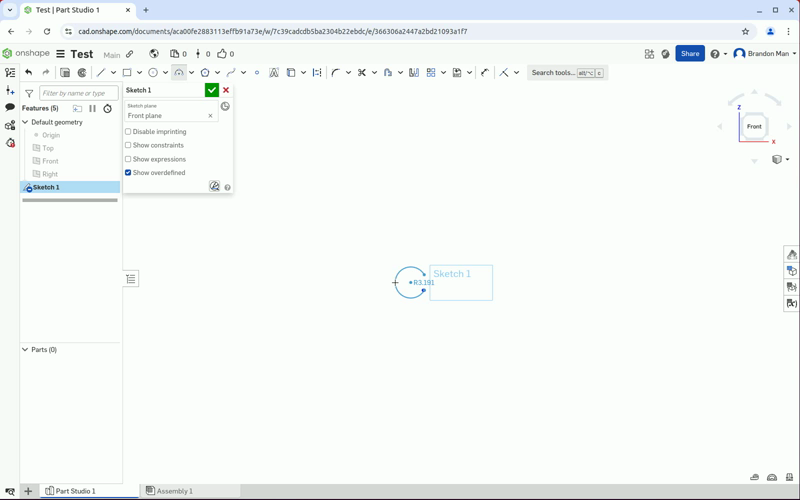
key_up(shift)
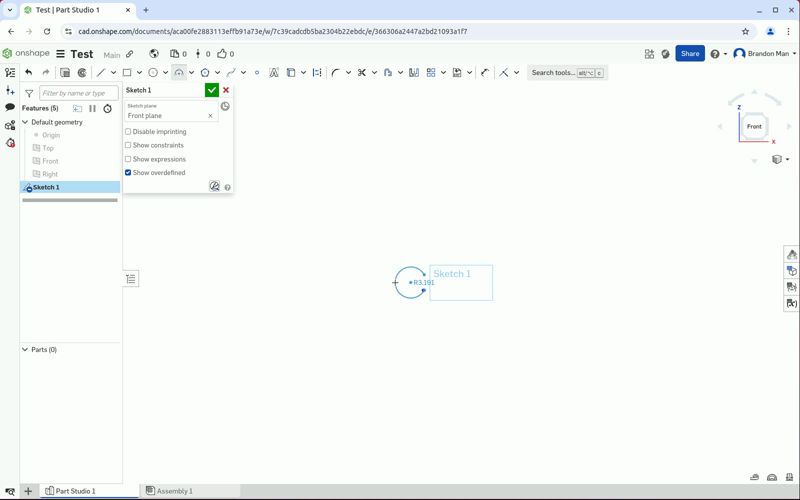
key(esc)
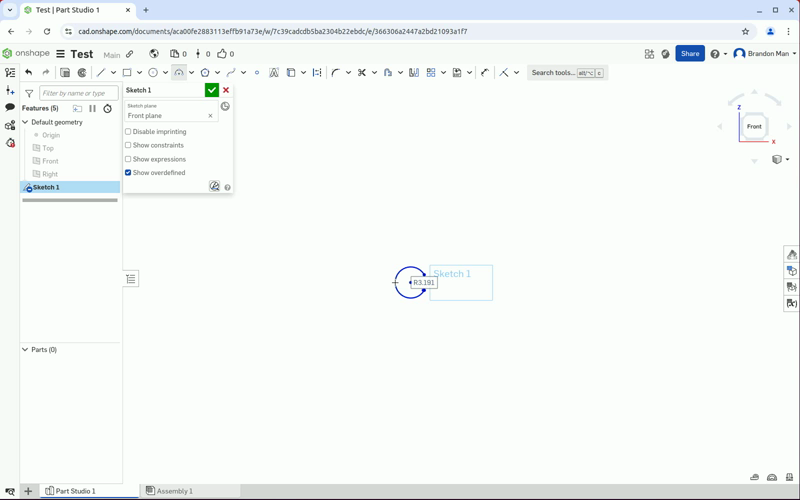
key(l)
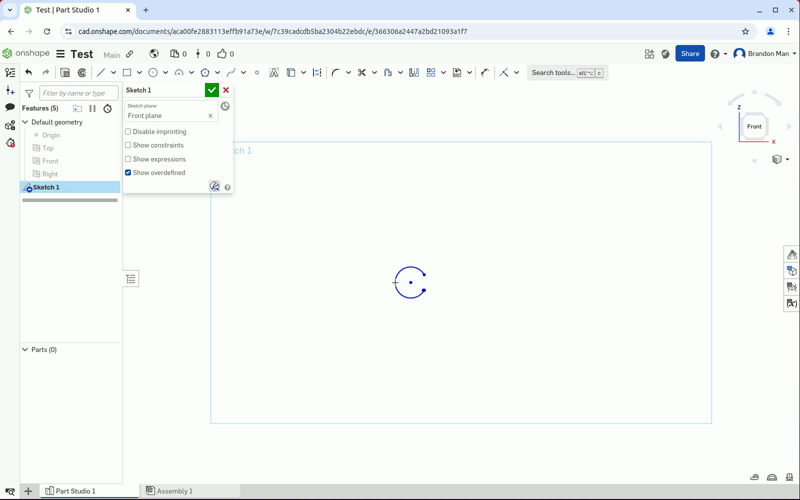
mouse_move(424, 274)
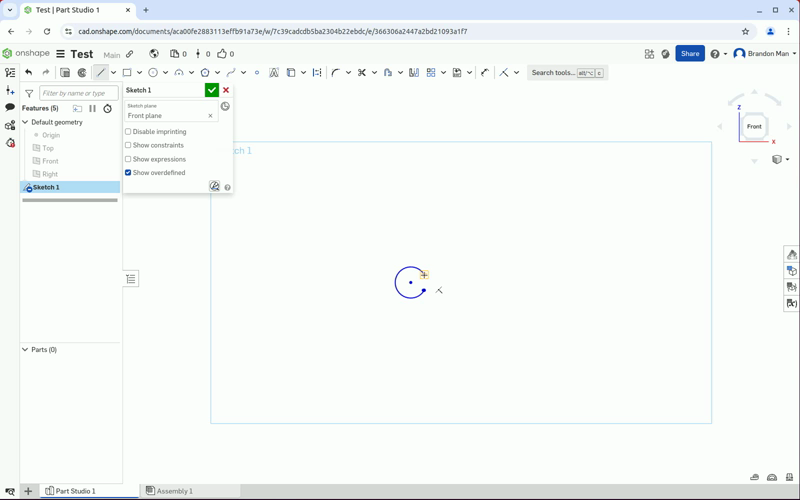
click(424, 274)
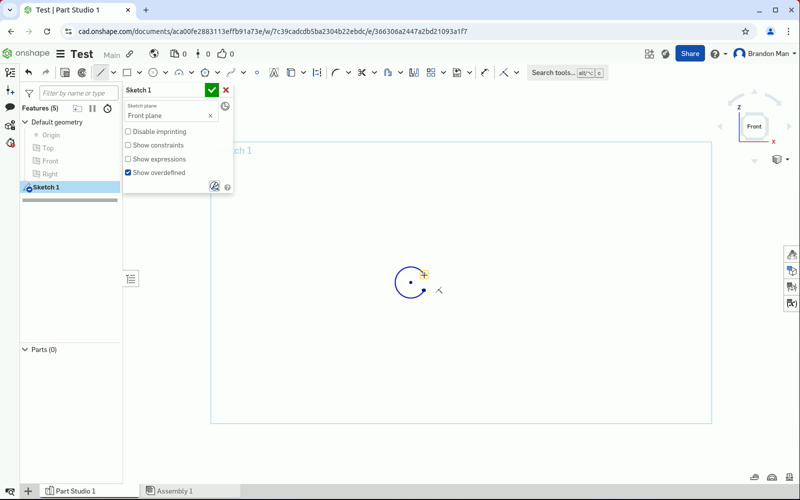
key_down(shift)
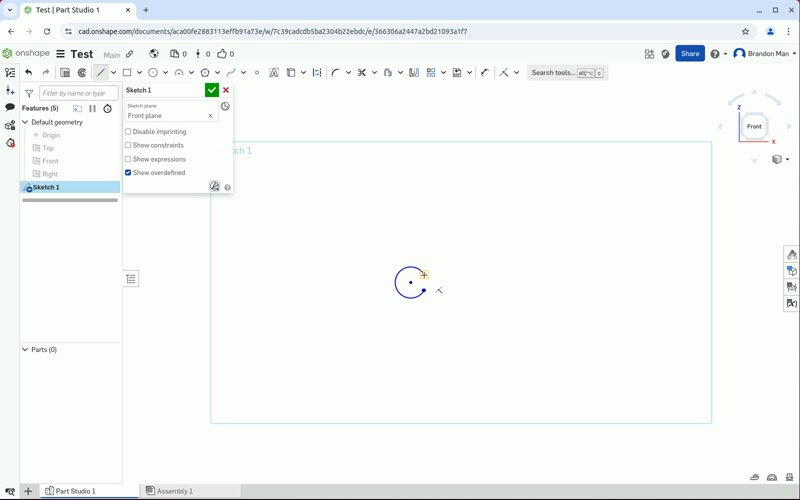
mouse_move(454, 274)
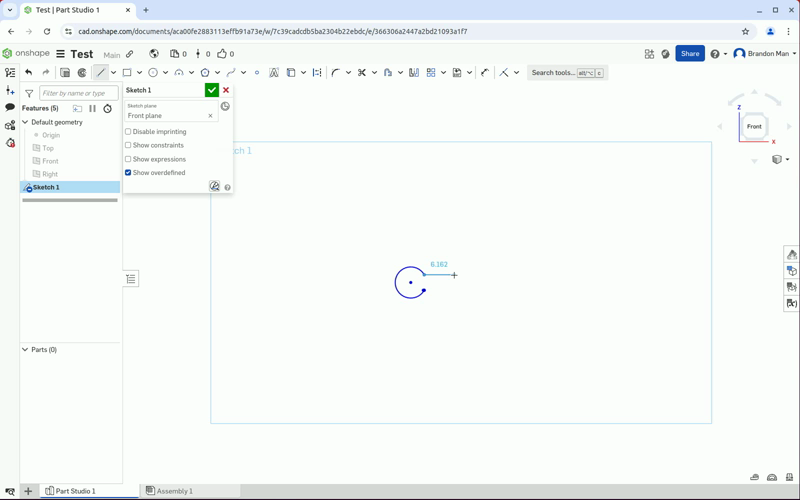
mouse_move(423, 274)
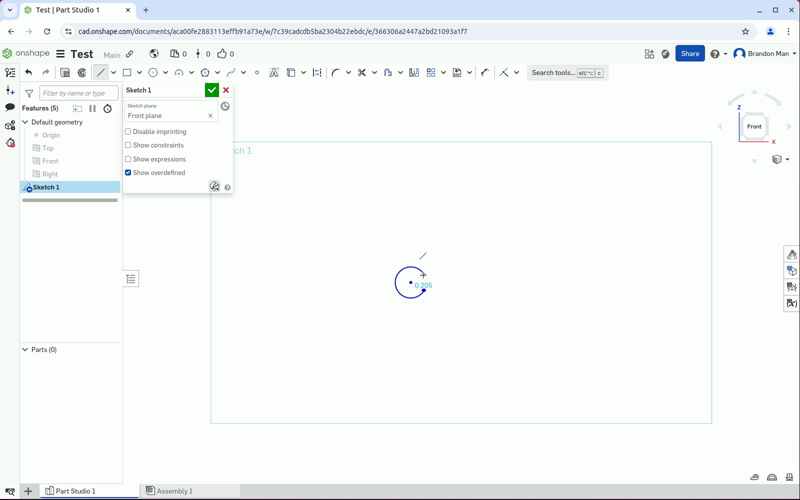
scroll(6)
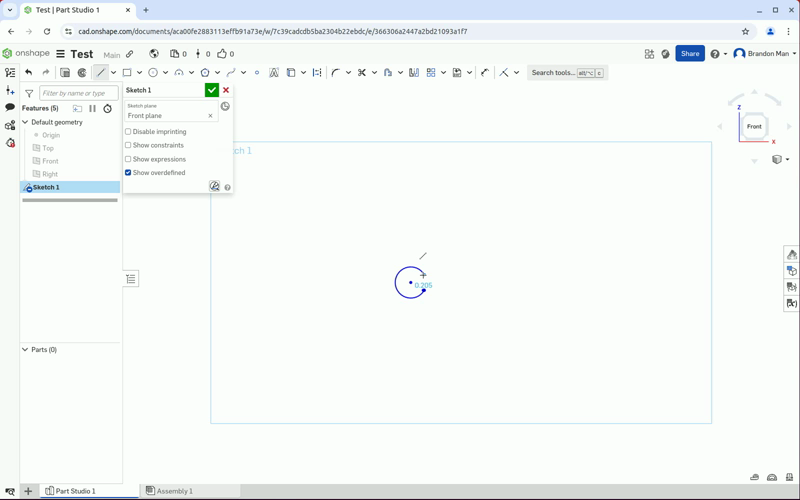
scroll(6)
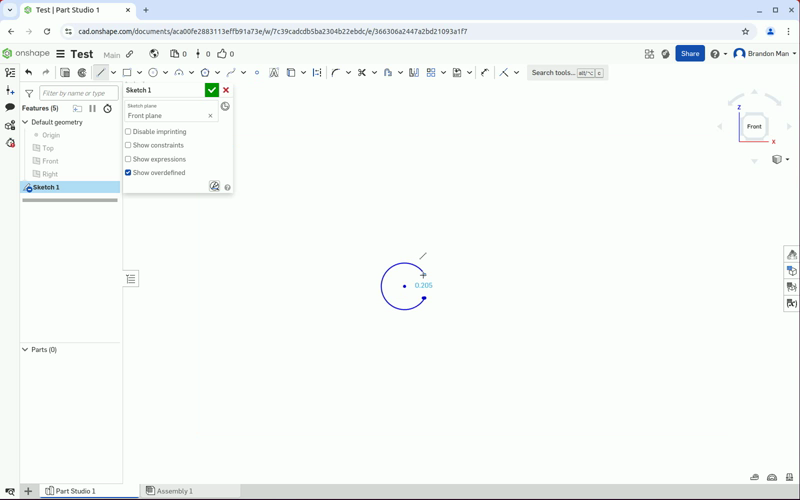
scroll(6)
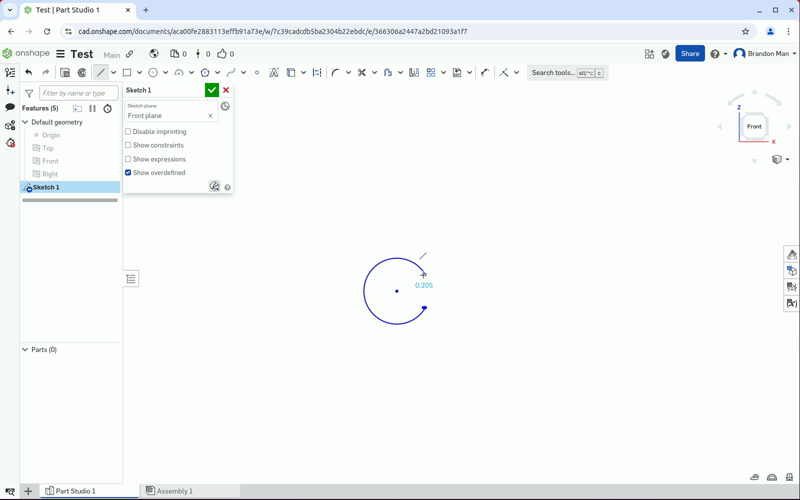
scroll(6)
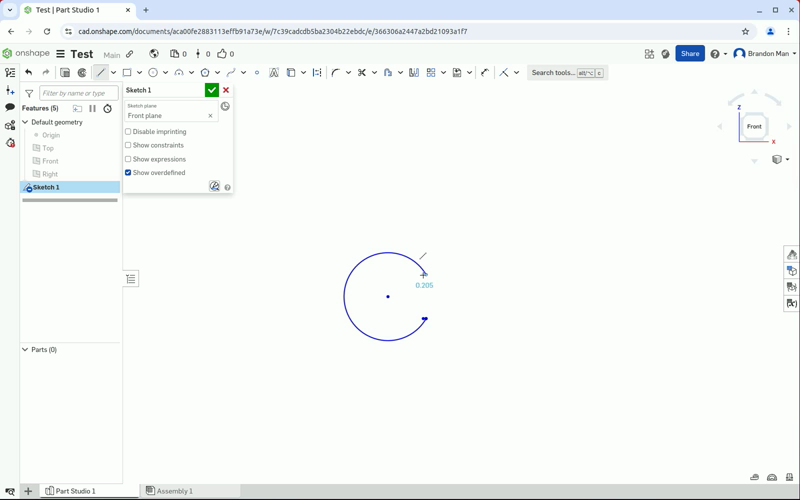
scroll(6)
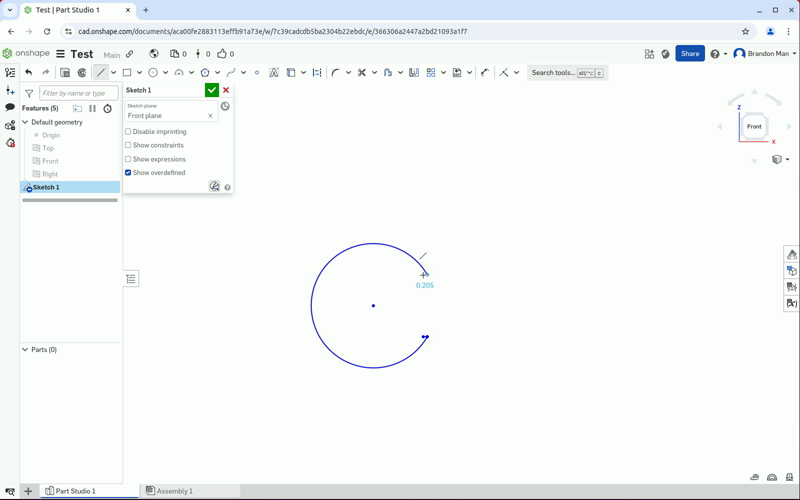
scroll(6)
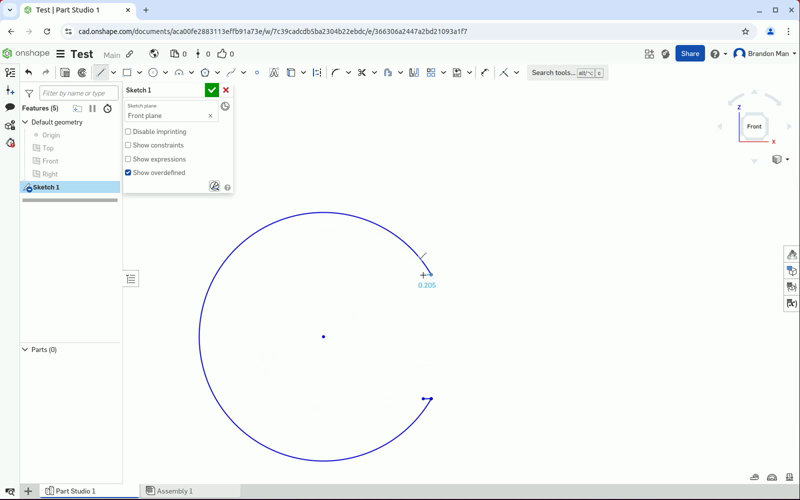
scroll(6)
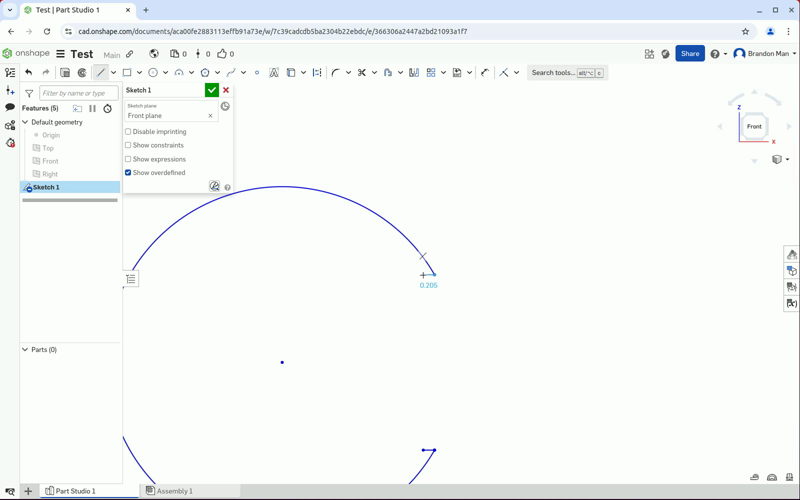
click(423, 274)
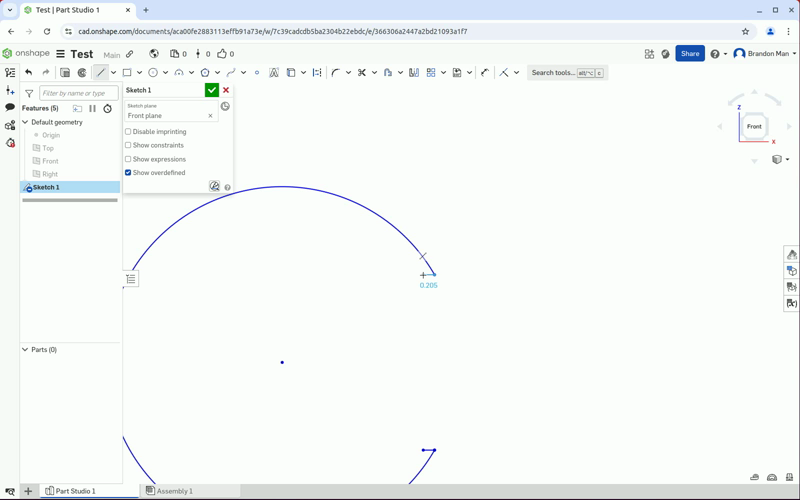
scroll(-6)
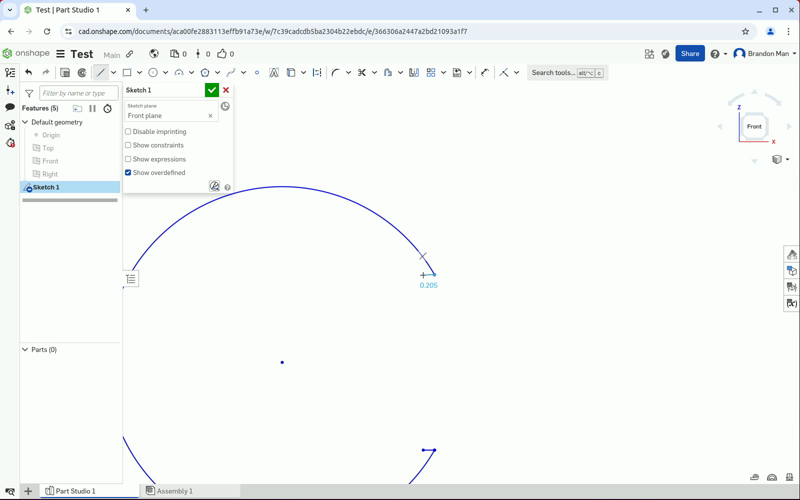
scroll(-6)
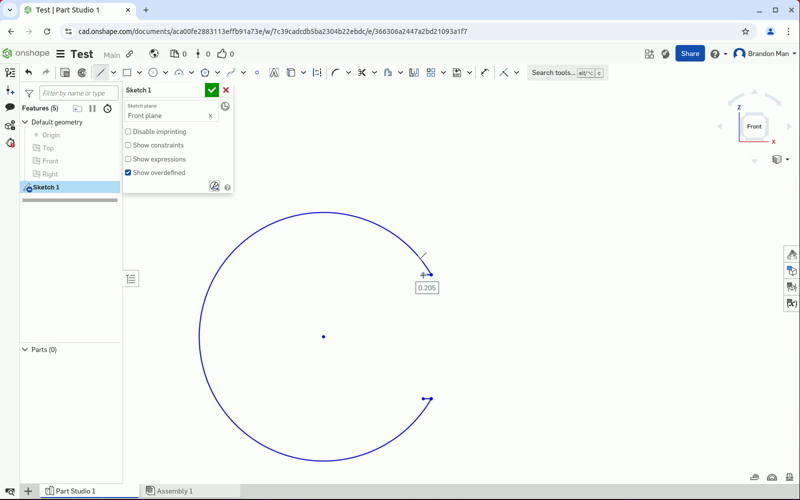
scroll(-6)
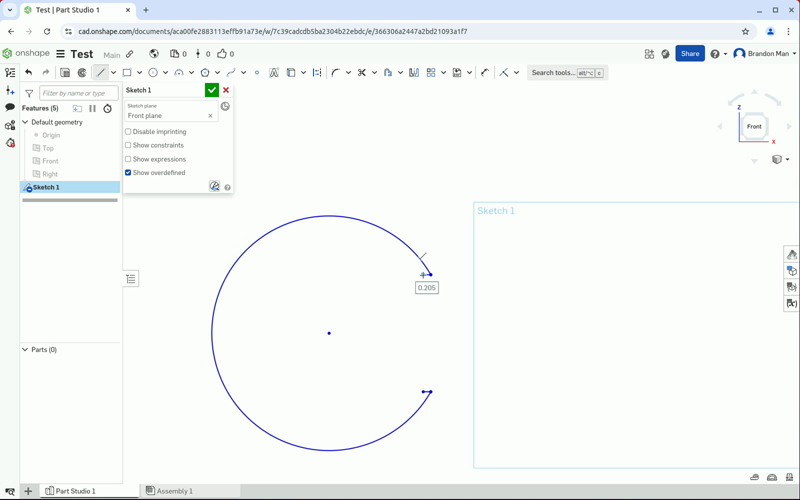
scroll(-6)
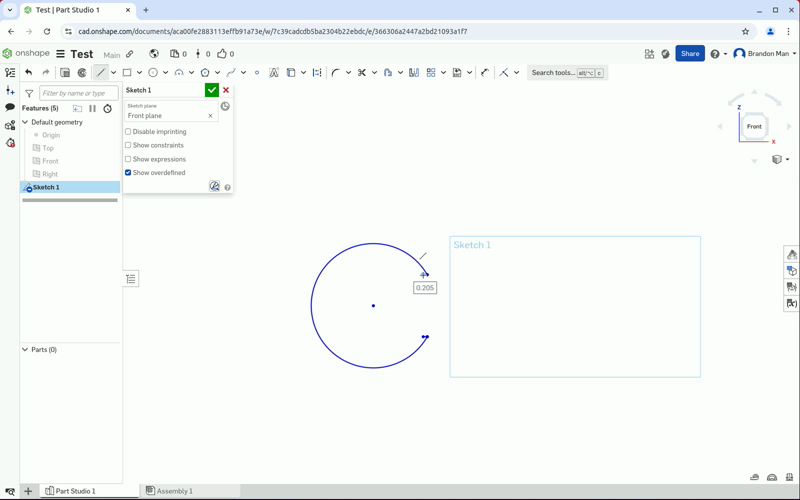
scroll(-6)
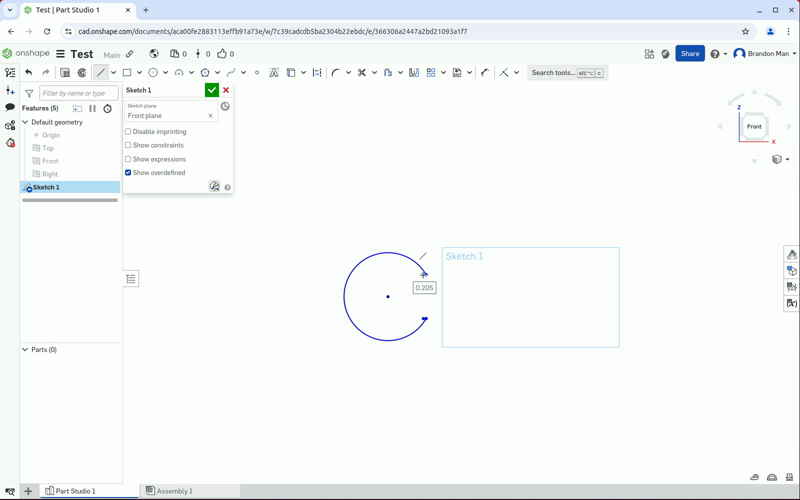
scroll(-6)
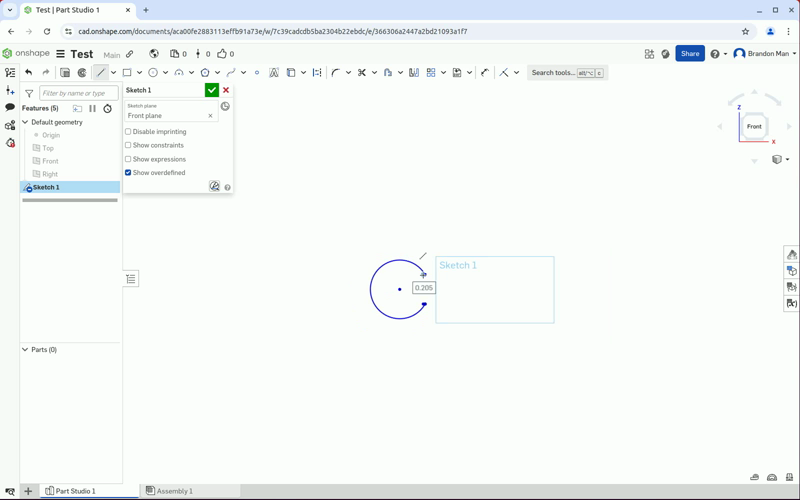
scroll(-6)
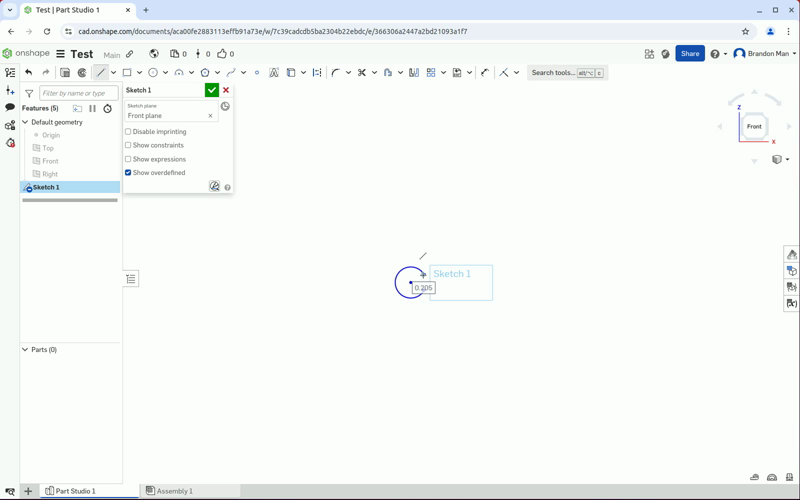
key_up(shift)
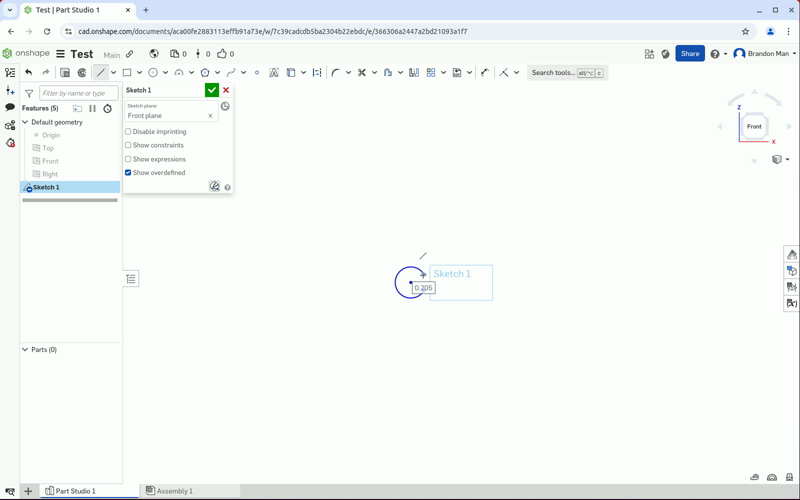
mouse_move(453, 274)
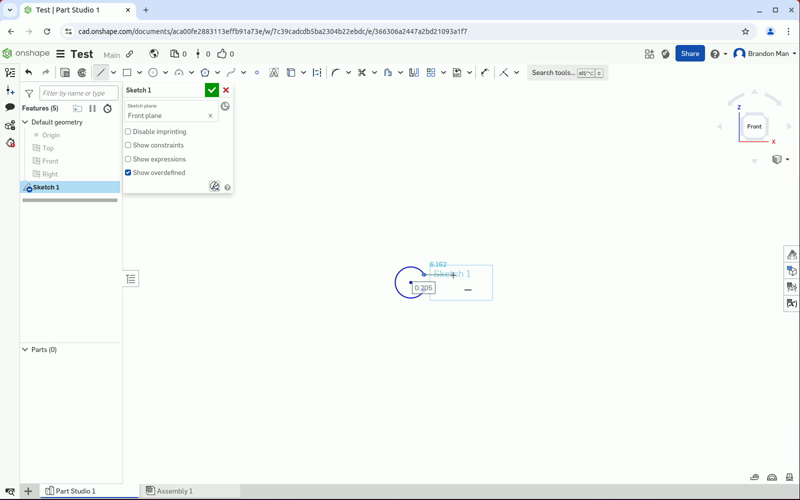
key_down(shift)
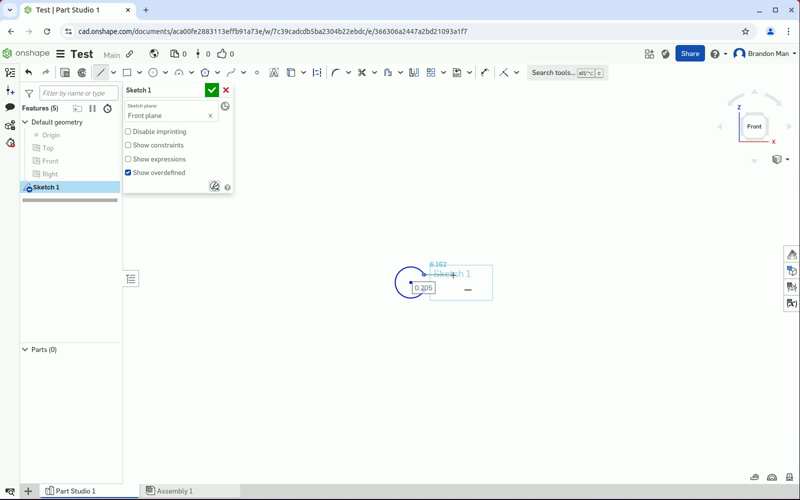
mouse_move(423, 290)
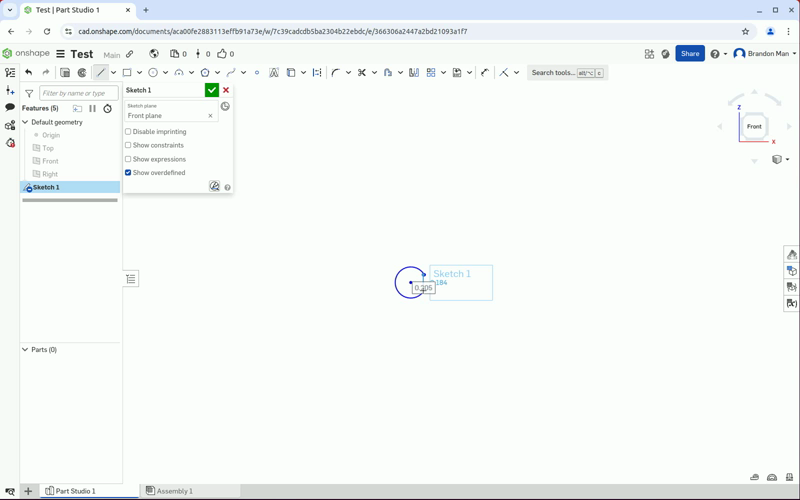
scroll(6)
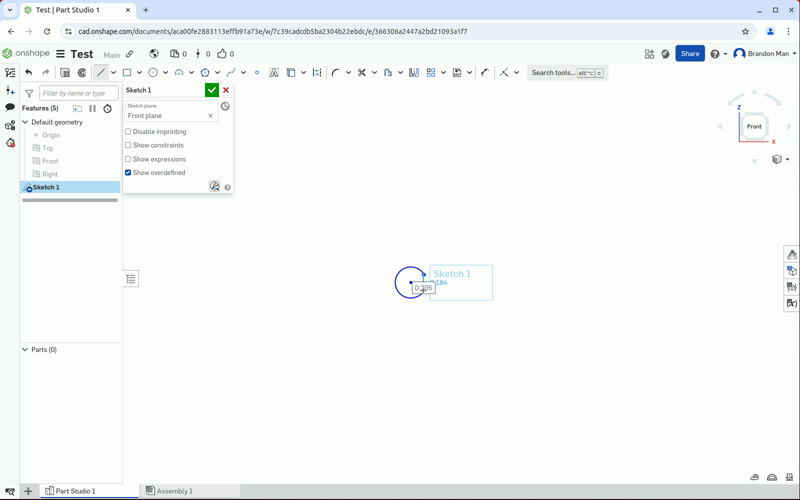
scroll(6)
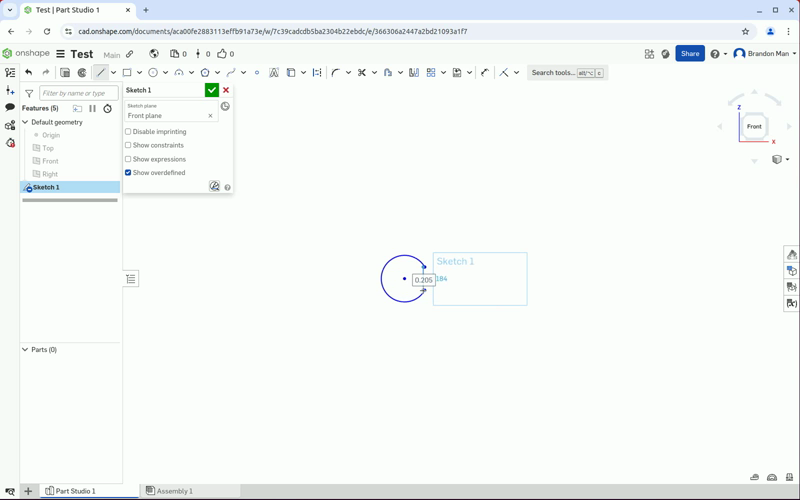
scroll(6)
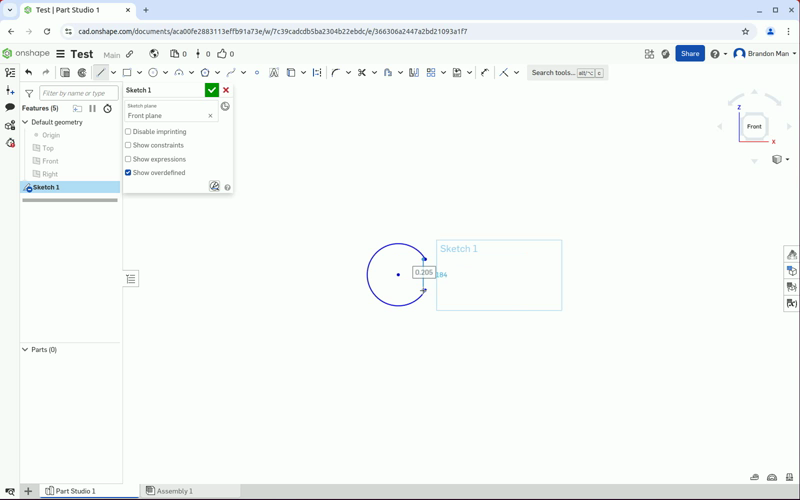
scroll(6)
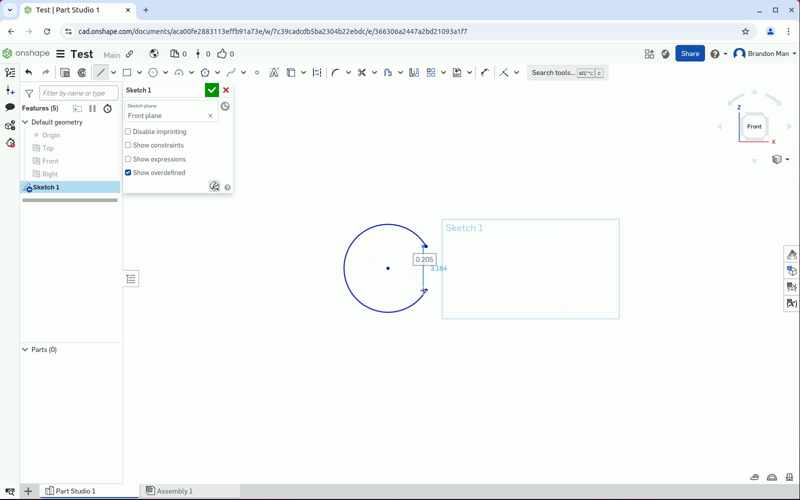
scroll(6)
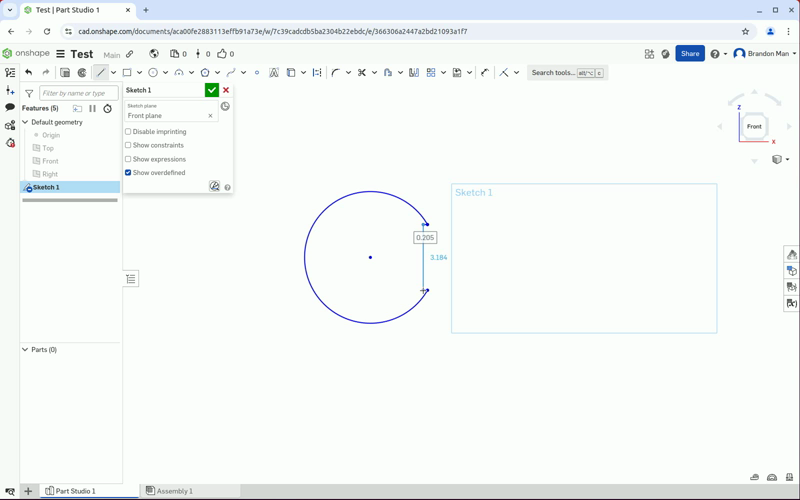
scroll(6)
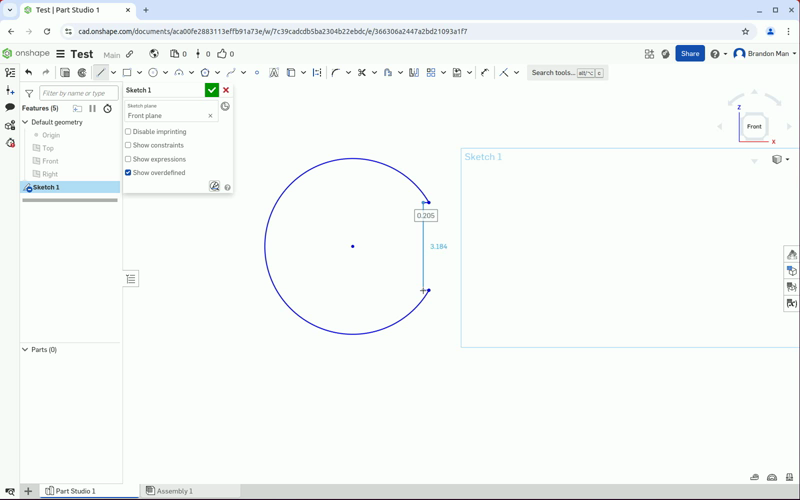
scroll(6)
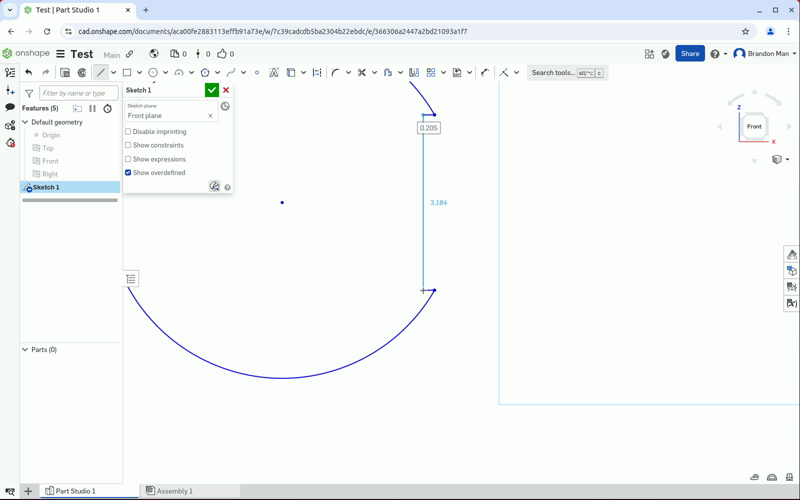
key_up(shift)
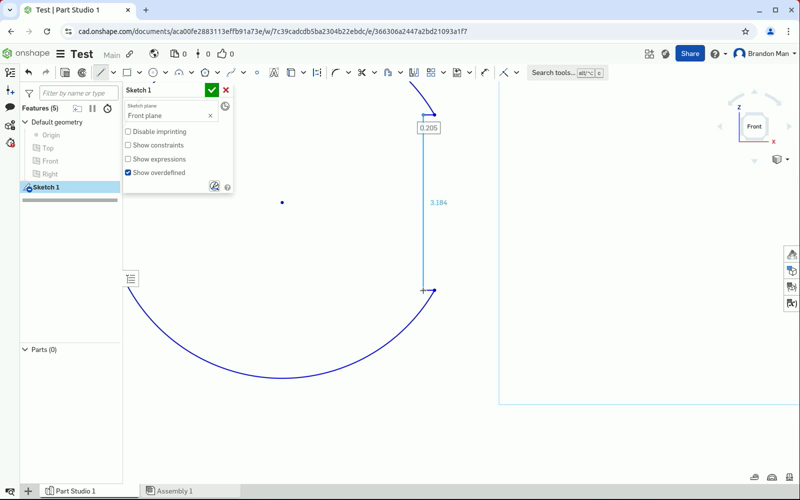
click(423, 290)
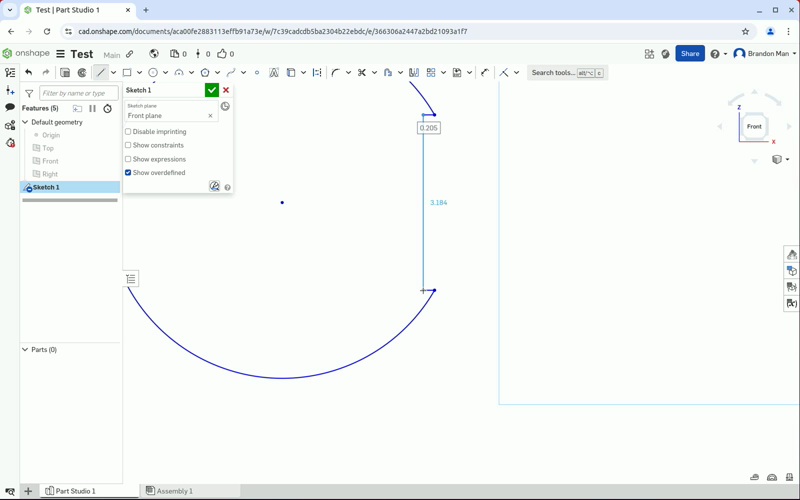
scroll(-6)
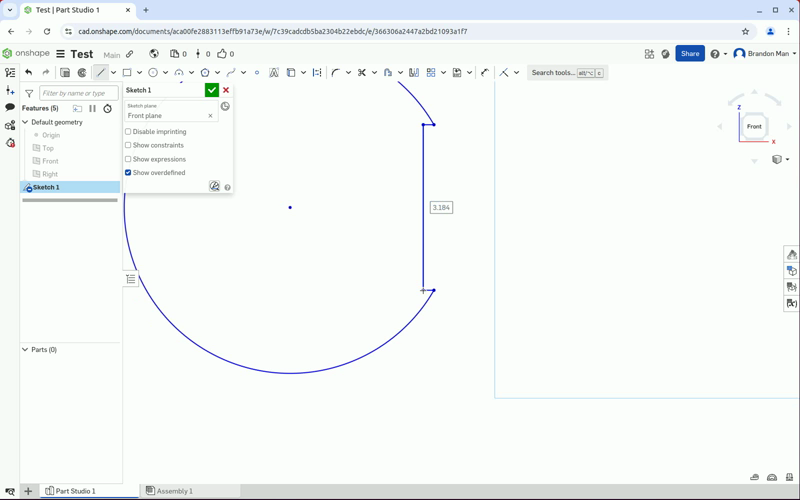
scroll(-6)
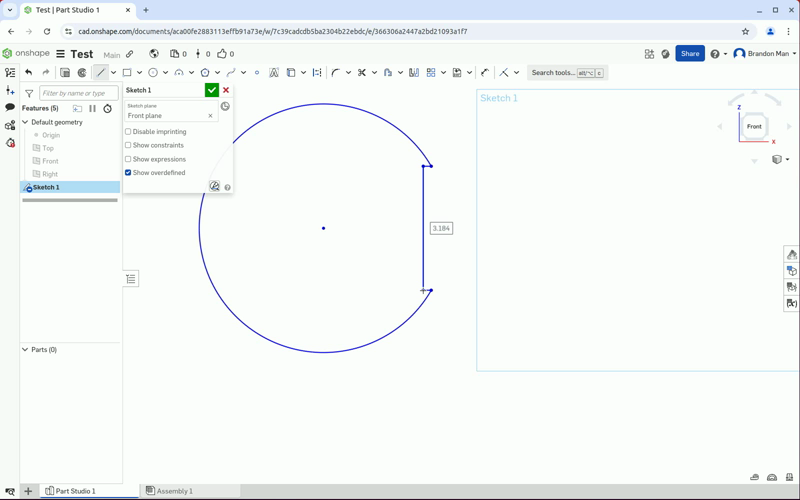
scroll(-6)
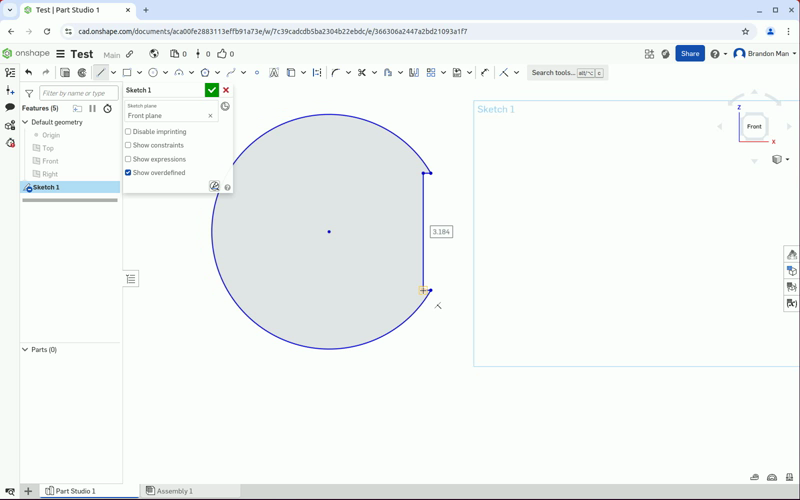
scroll(-6)
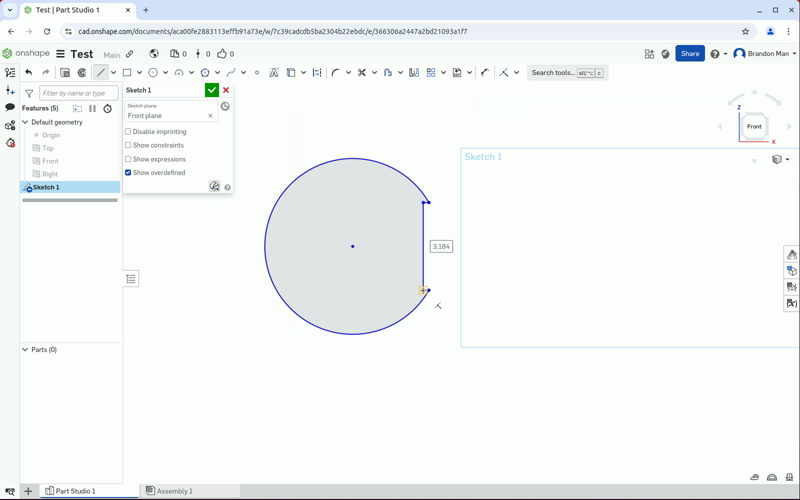
scroll(-6)
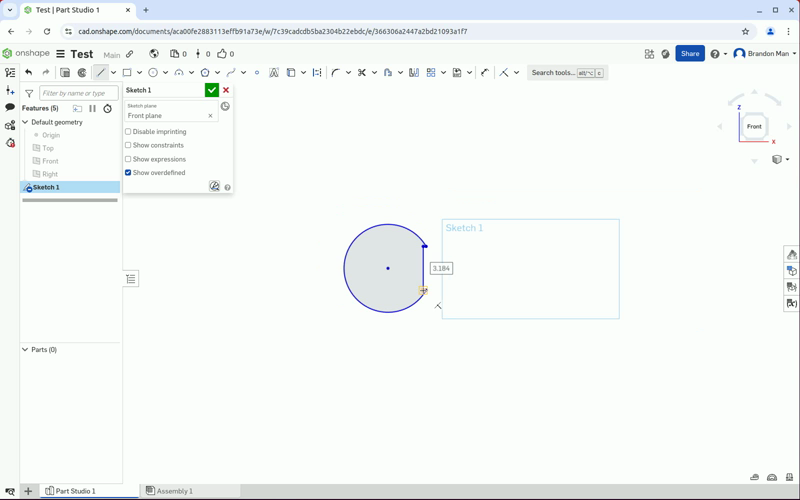
scroll(-6)
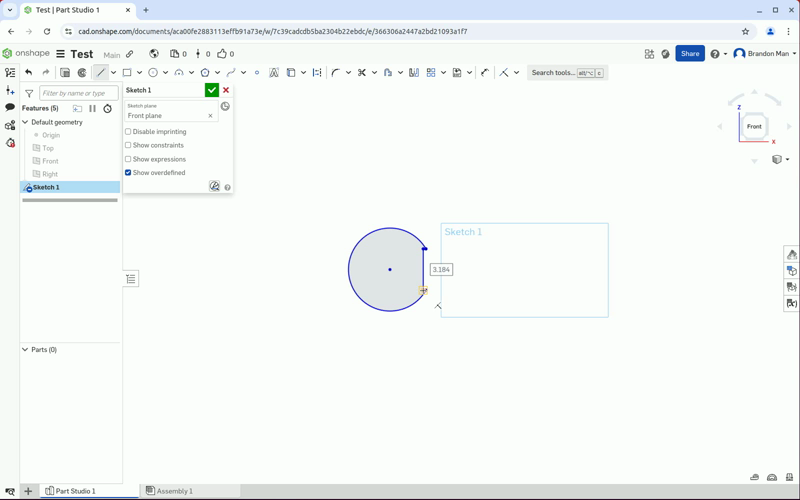
scroll(-6)
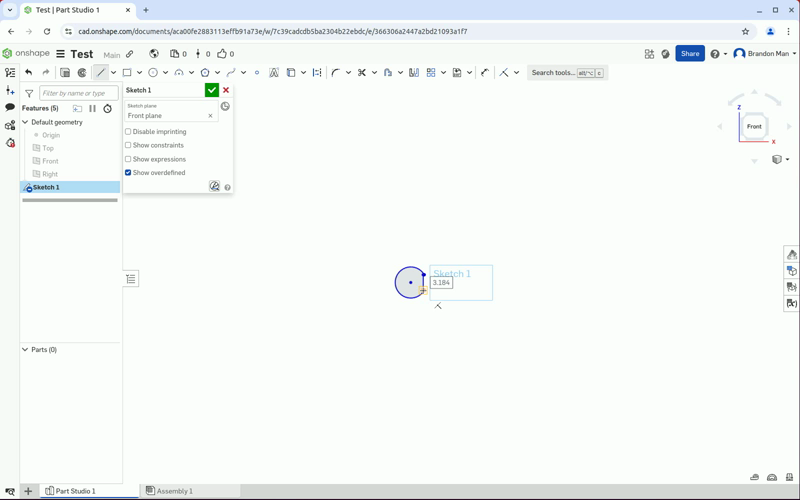
key(esc)
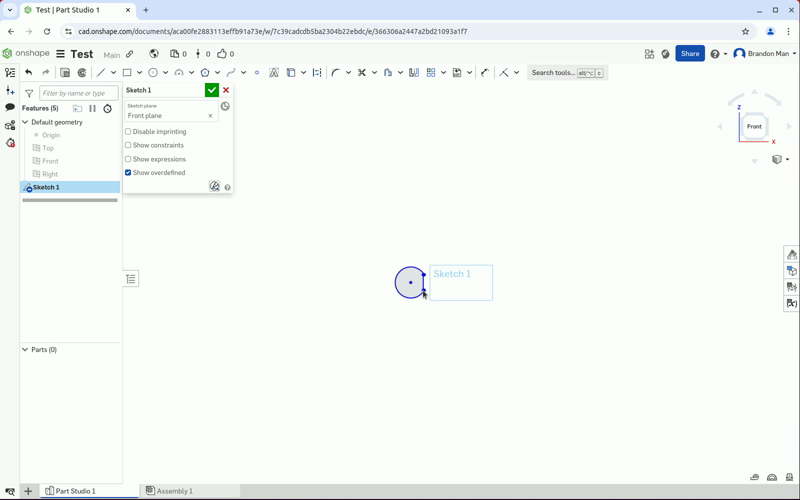
key(c)
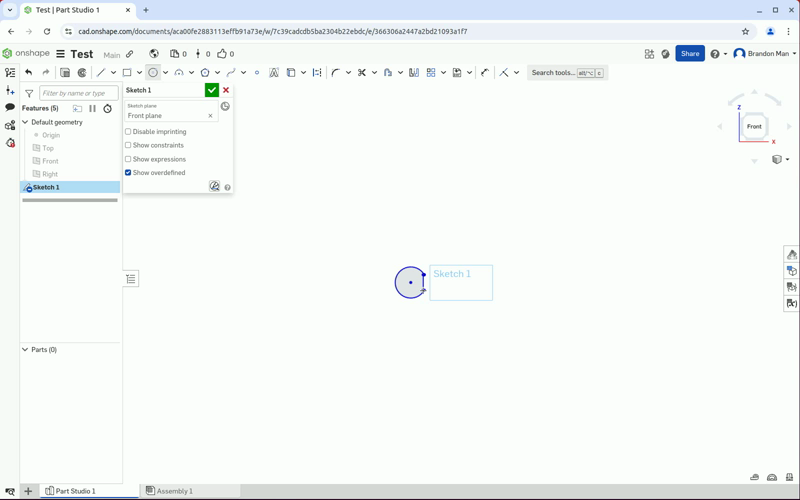
key_down(shift)
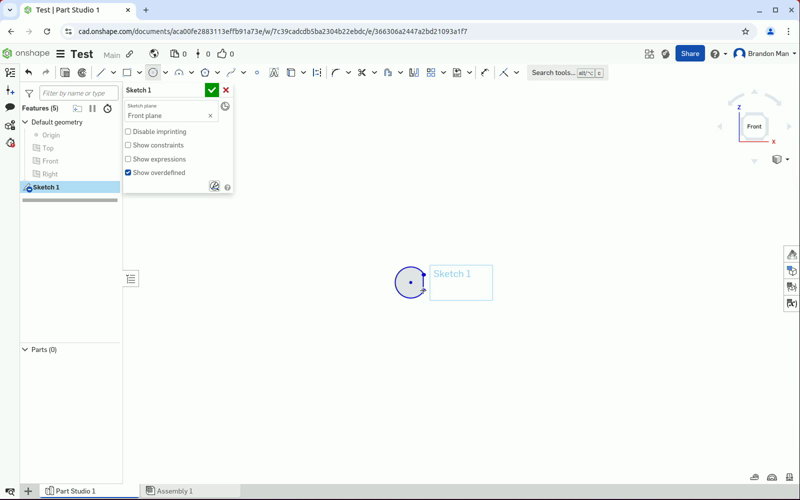
mouse_move(410, 282)
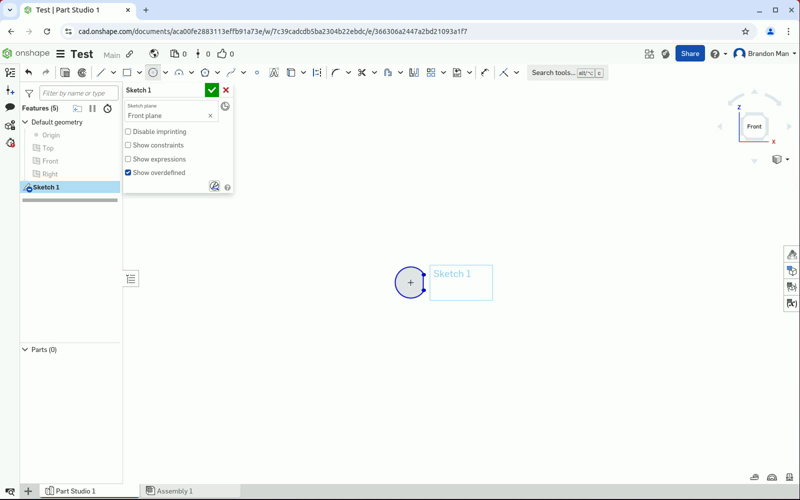
click(410, 282)
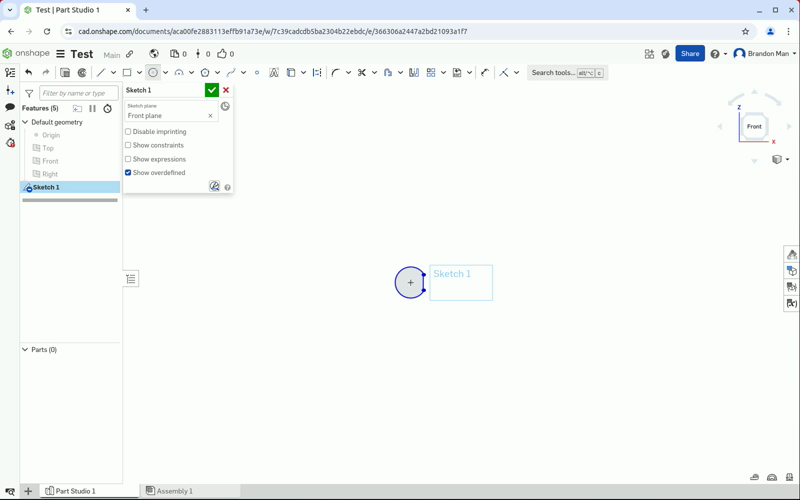
key_up(shift)
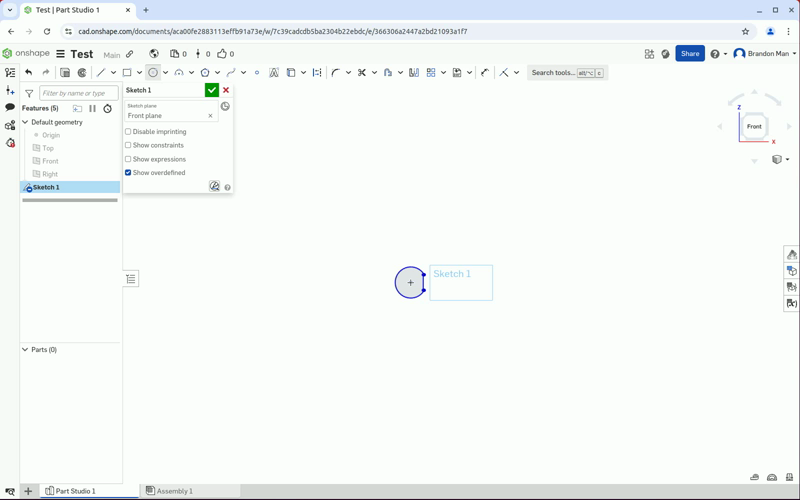
mouse_move(421, 282)
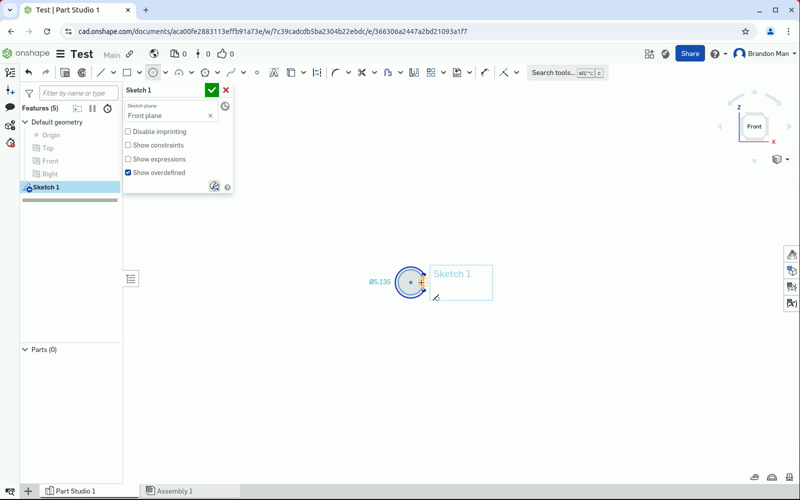
click(421, 282)
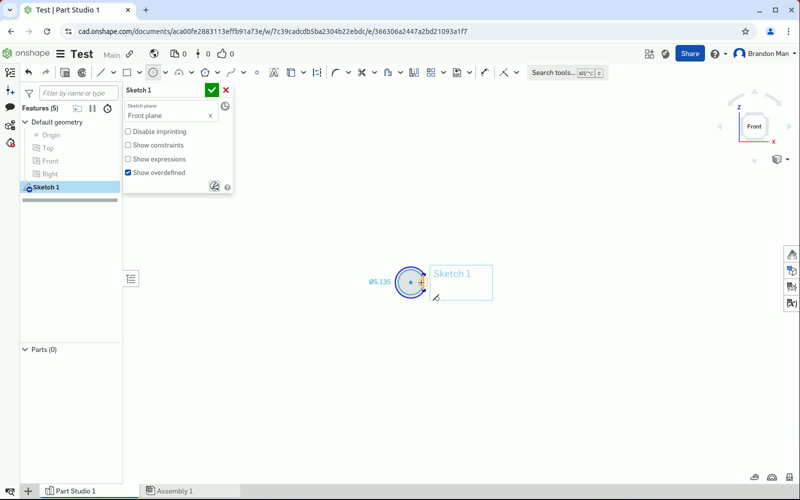
key(esc)
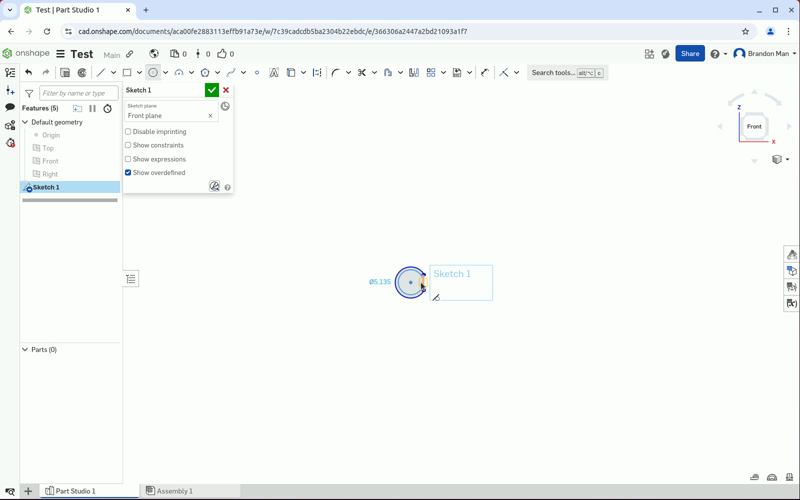
mouse_move(419, 292)
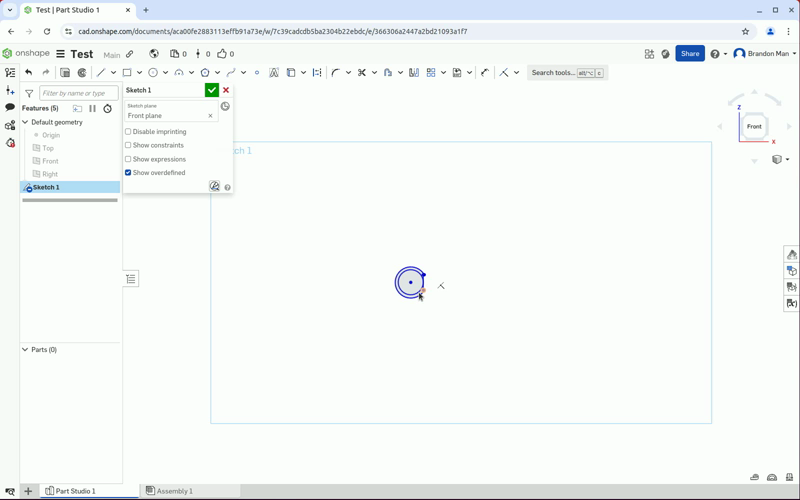
scroll(6)
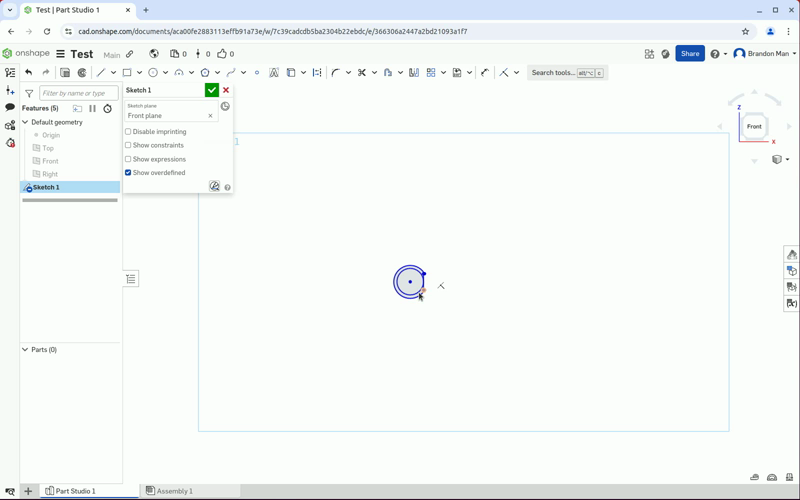
scroll(6)
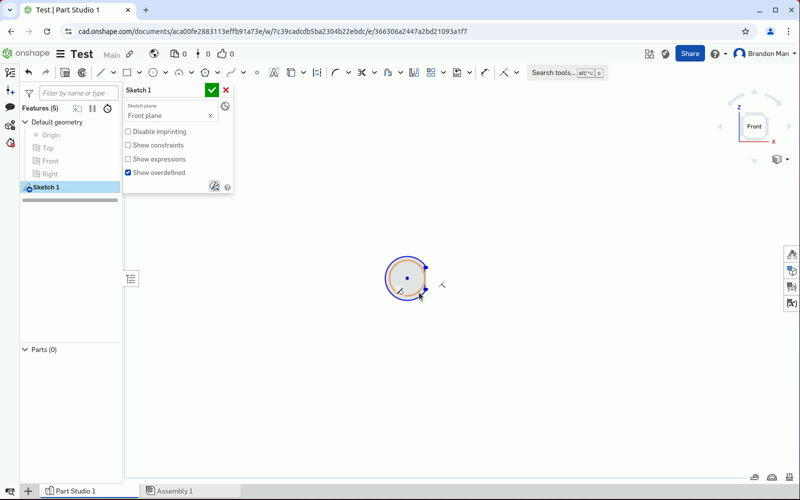
scroll(6)
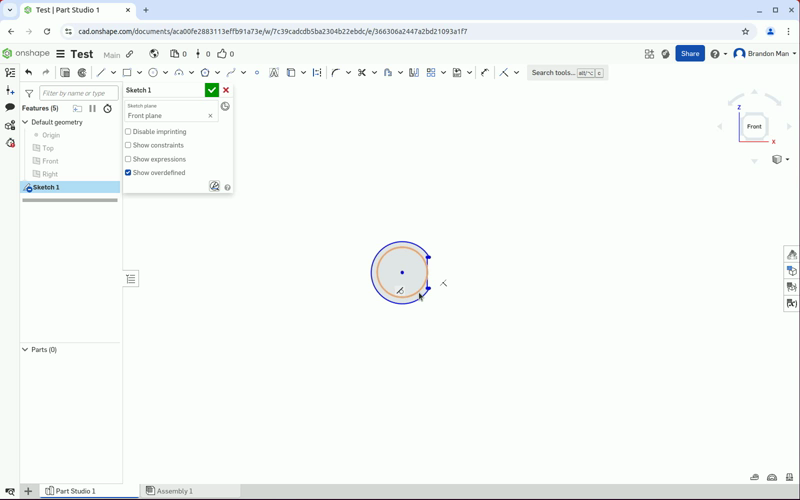
scroll(6)
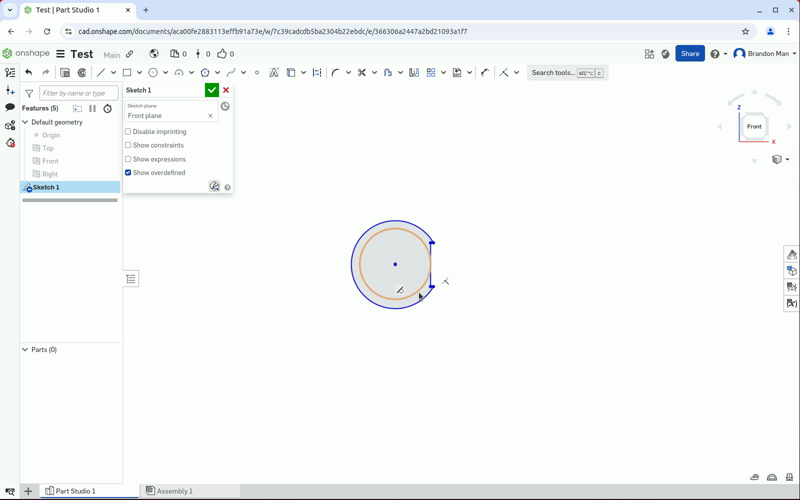
scroll(6)
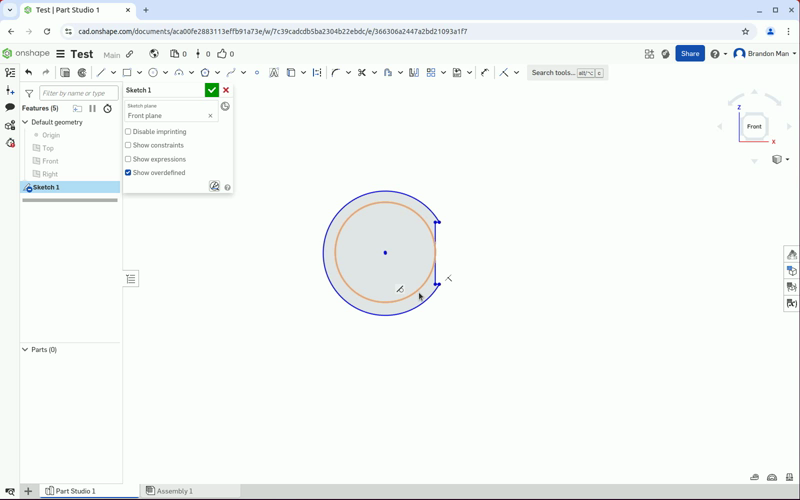
scroll(6)
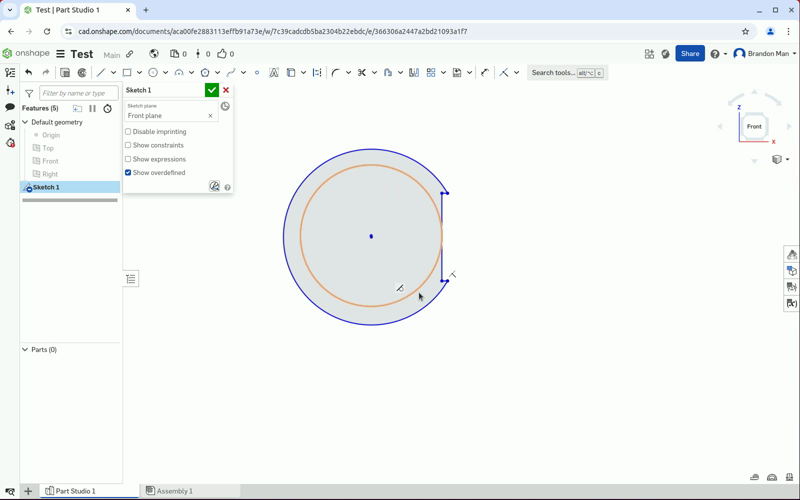
scroll(6)
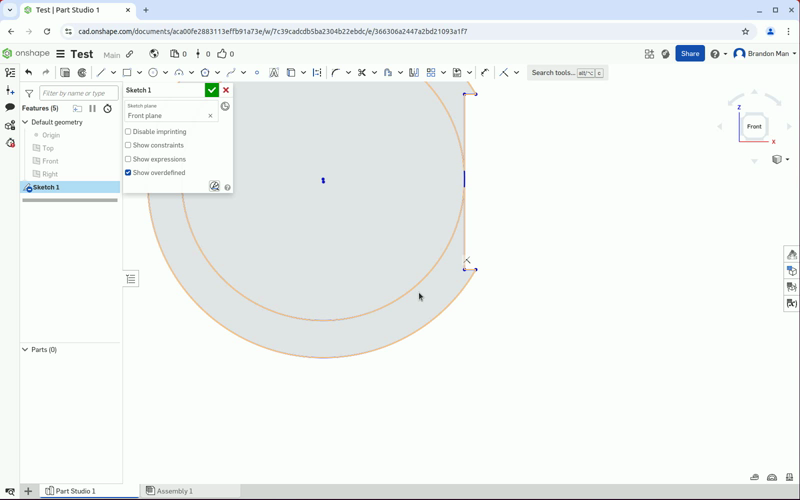
click(419, 292)
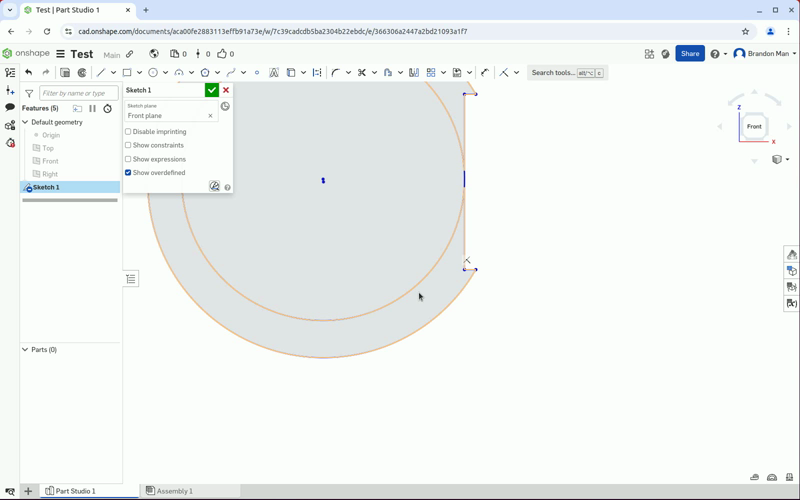
scroll(-6)
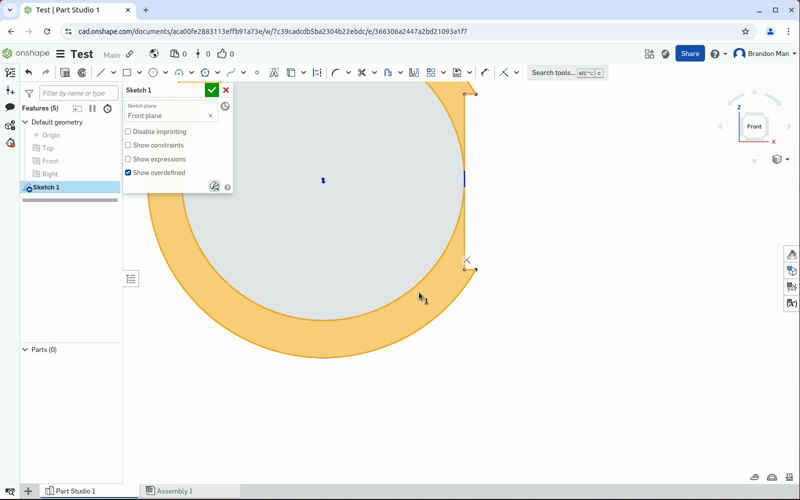
scroll(-6)
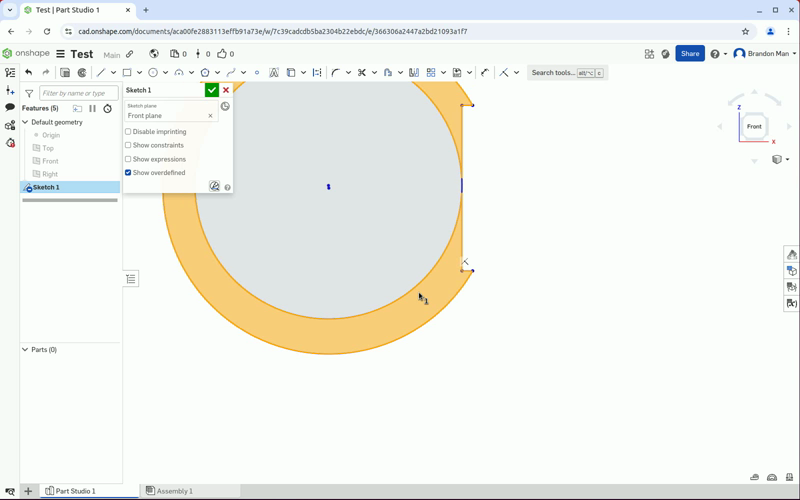
scroll(-6)
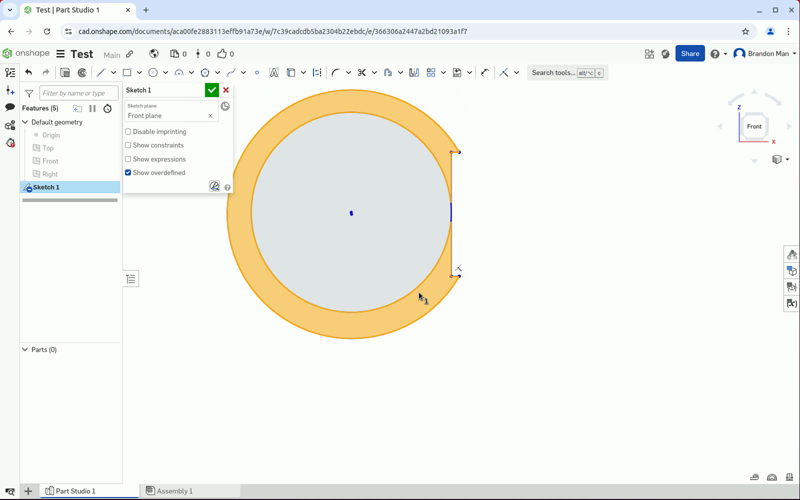
scroll(-6)
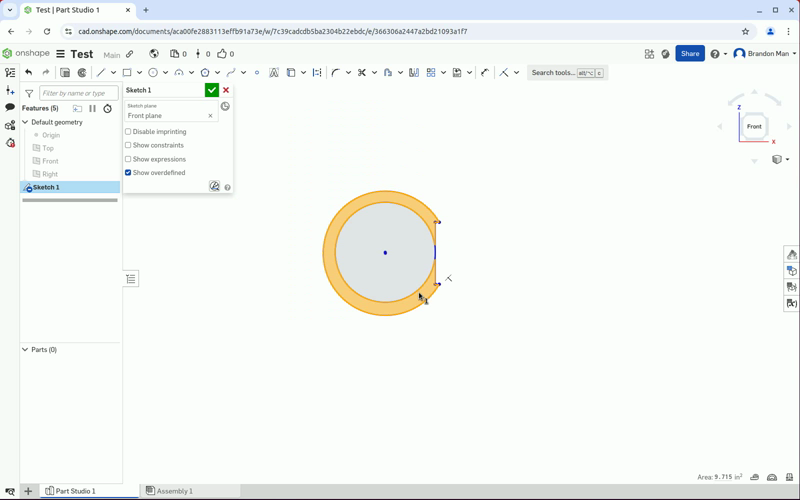
scroll(-6)
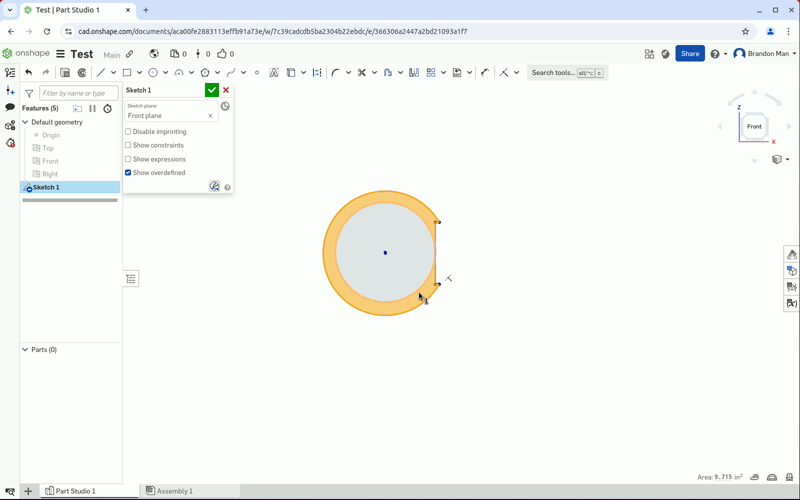
scroll(-6)
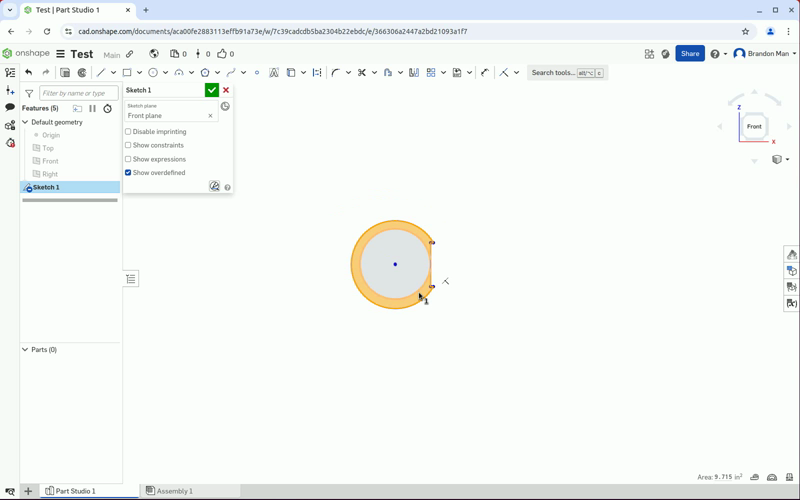
scroll(-6)
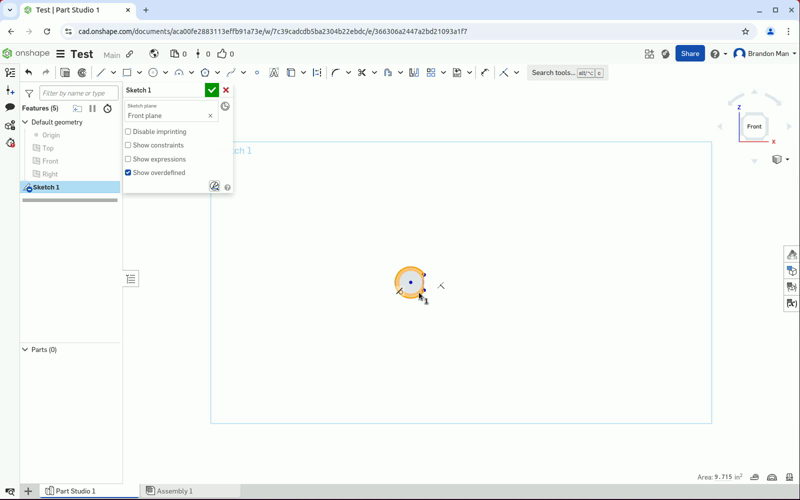
mouse_move(73, 352)
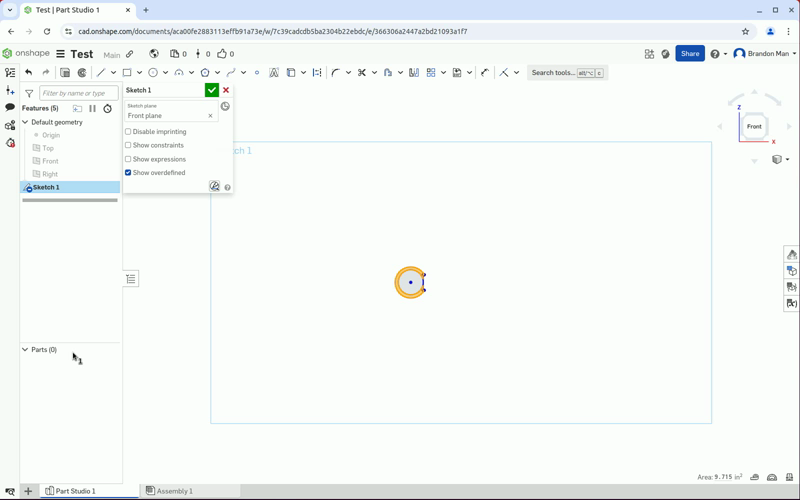
key(shift+y)
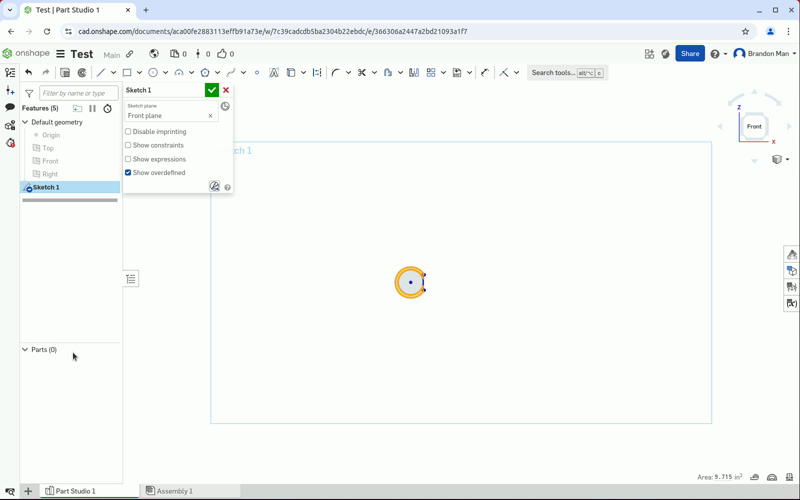
key(shift+e)
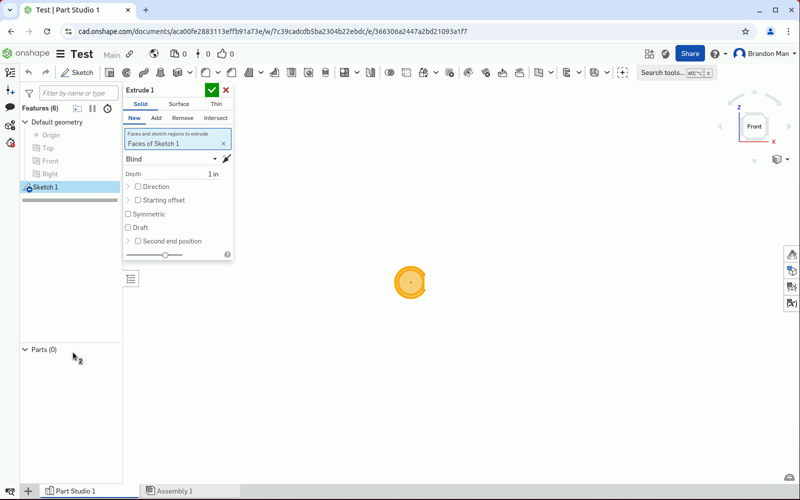
mouse_move(143, 106)
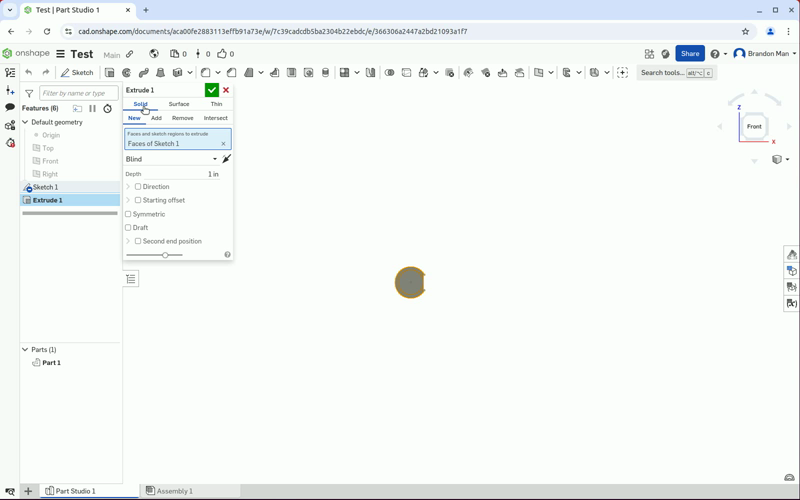
click(143, 106)
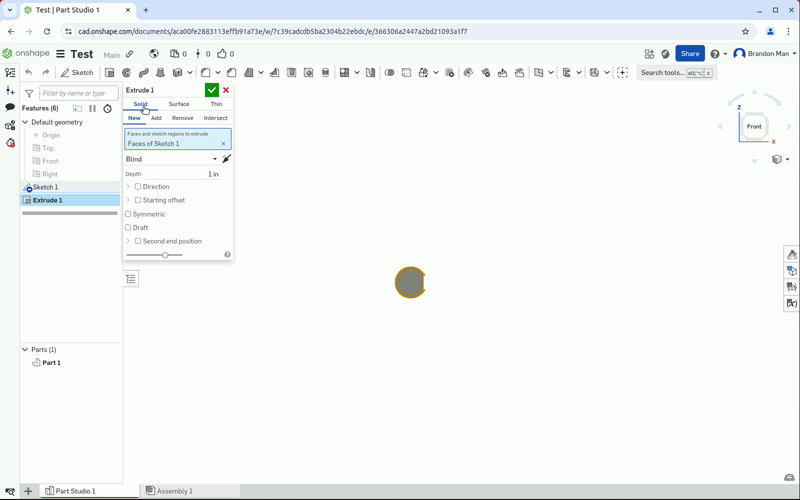
mouse_move(137, 120)
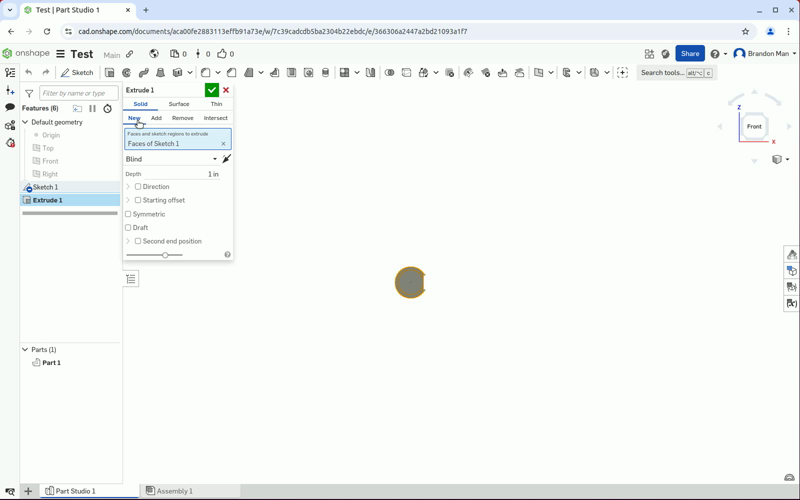
click(137, 120)
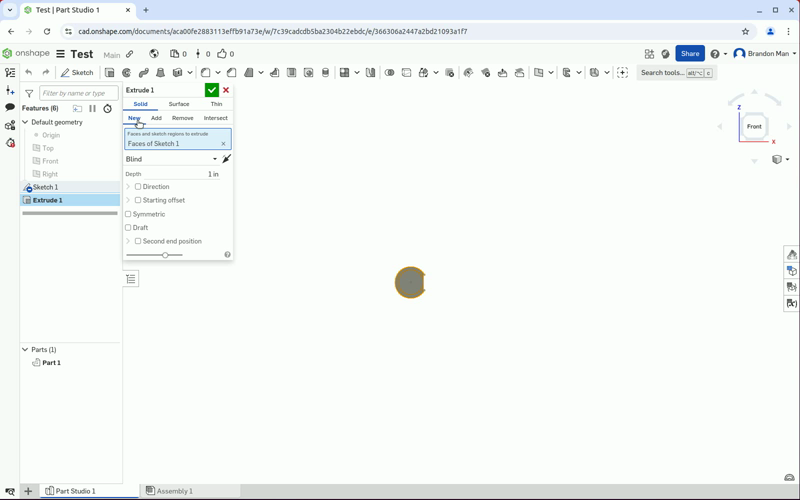
key(tab, 4)
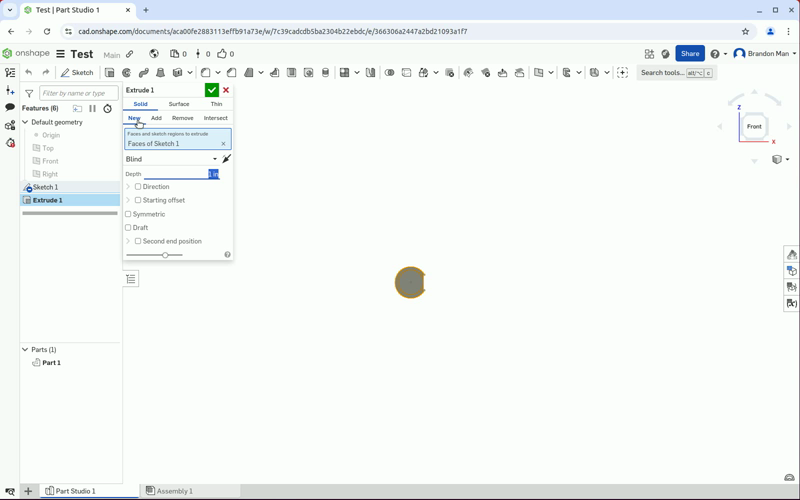
text(6.258)
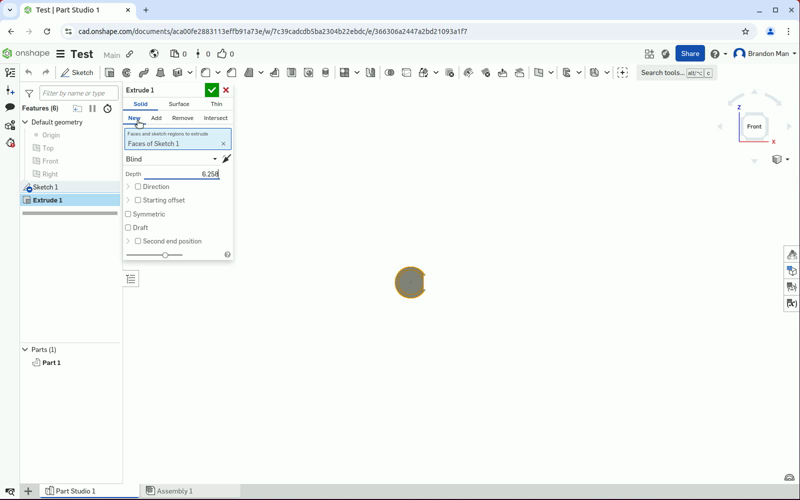
key(enter)
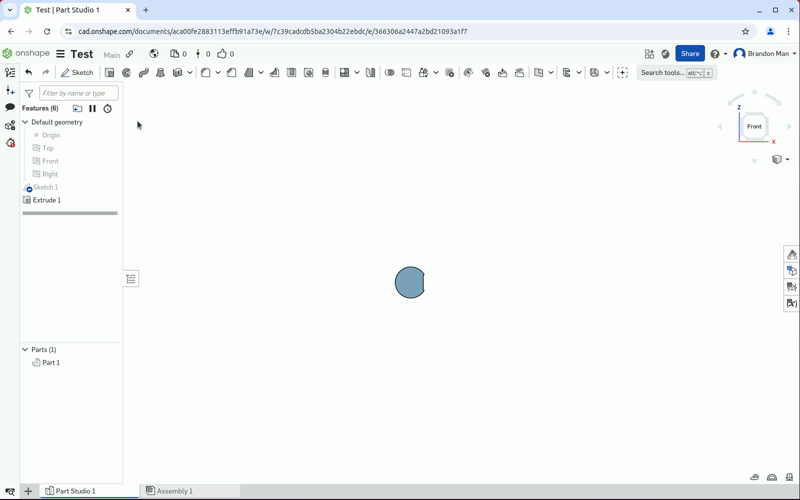
key(shift+h)
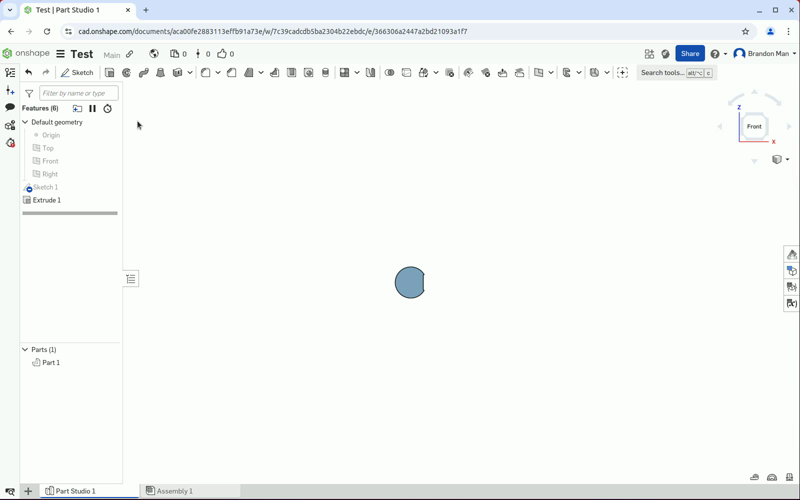
key(shift+h)
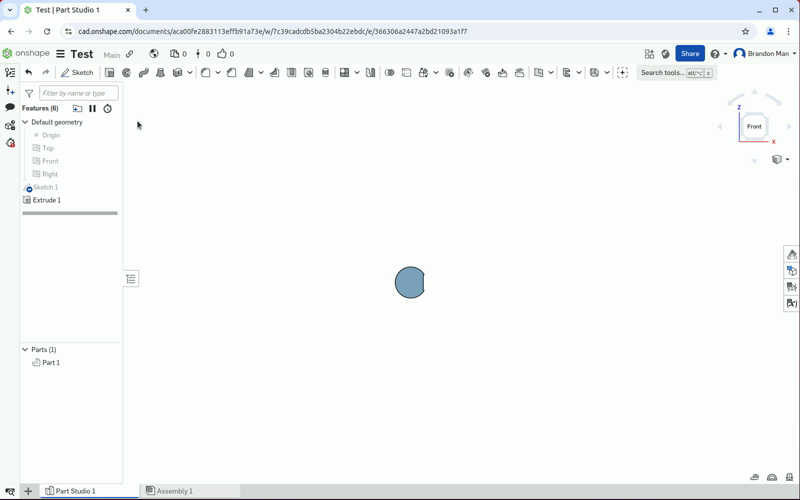
mouse_move(73, 189)
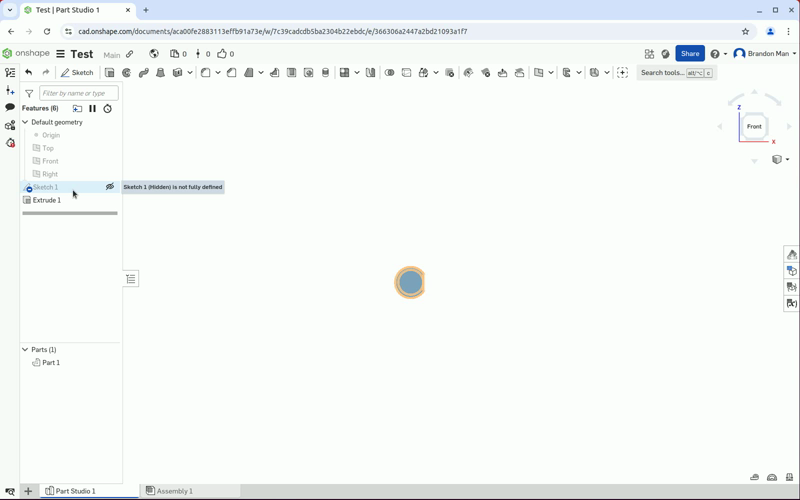
click(73, 189)
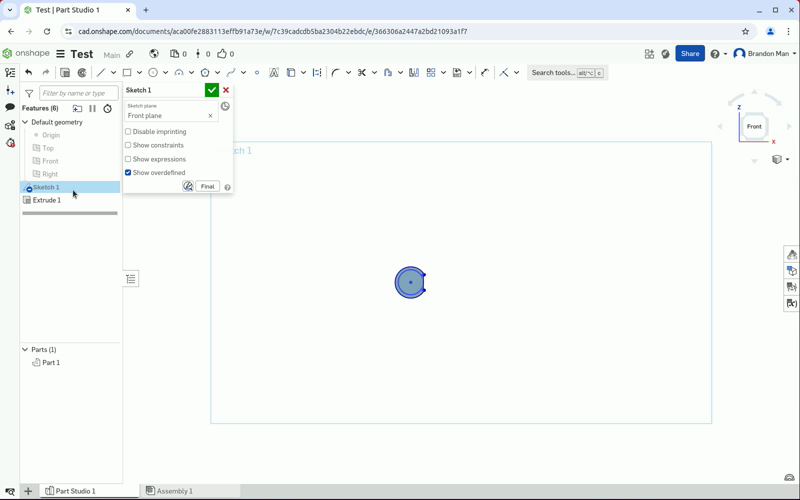
mouse_move(229, 92)
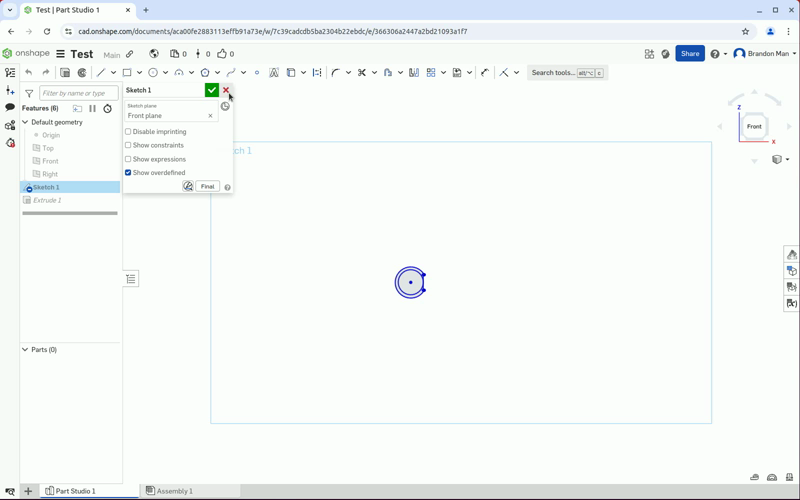
click(229, 92)
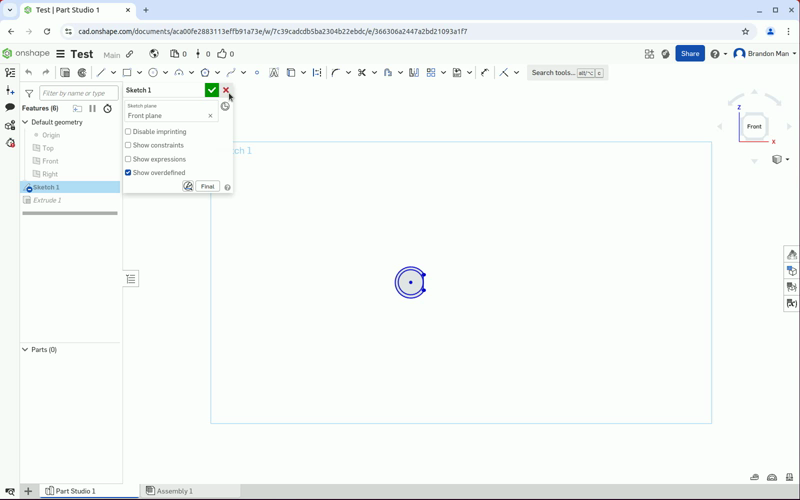
key(shift+s)
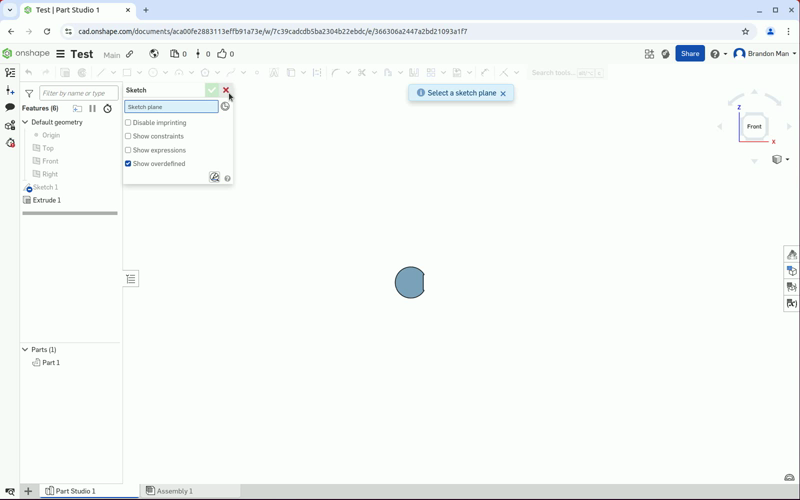
mouse_move(73, 163)
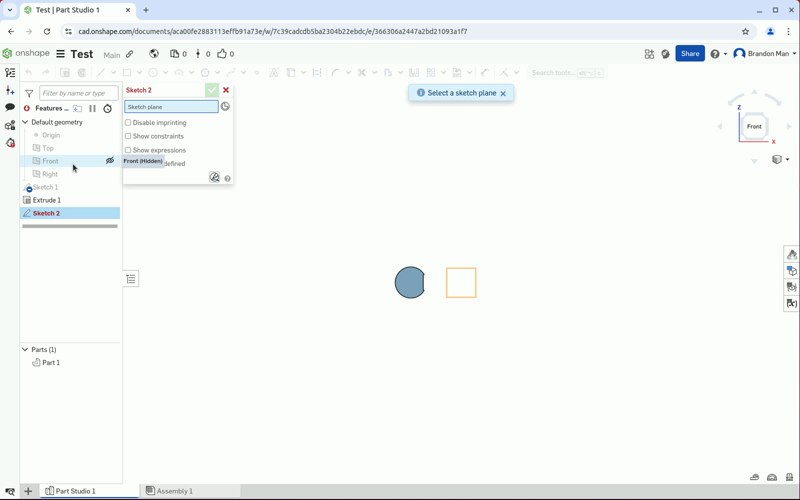
click(73, 163)
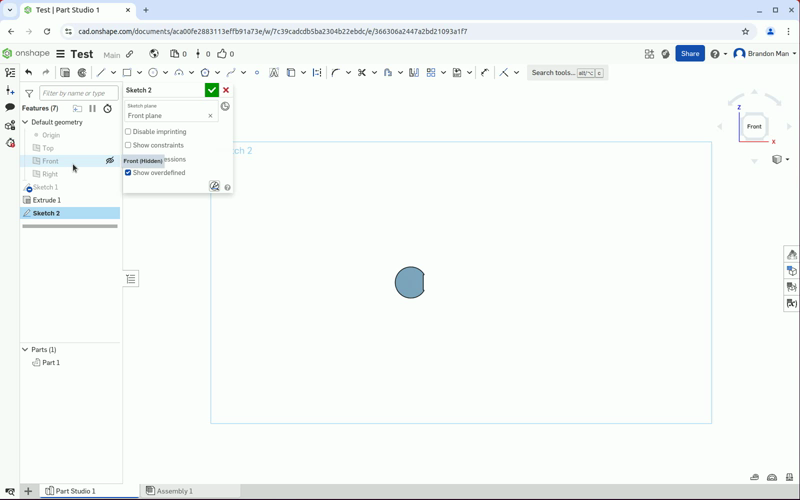
mouse_move(73, 352)
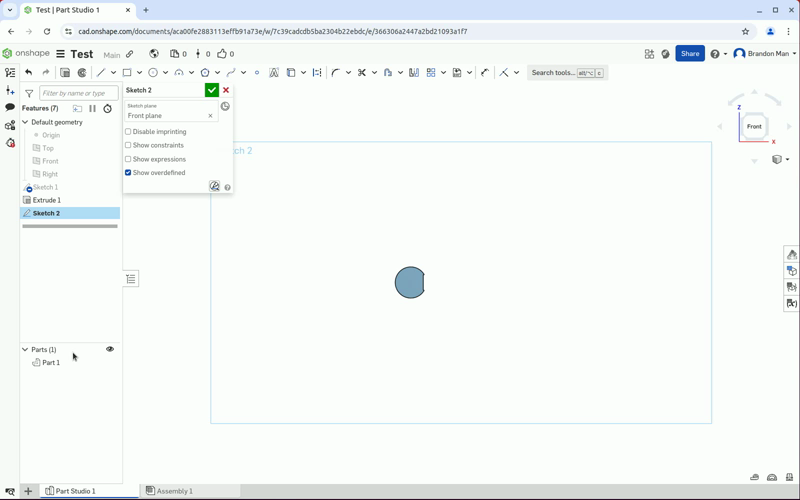
key(y)
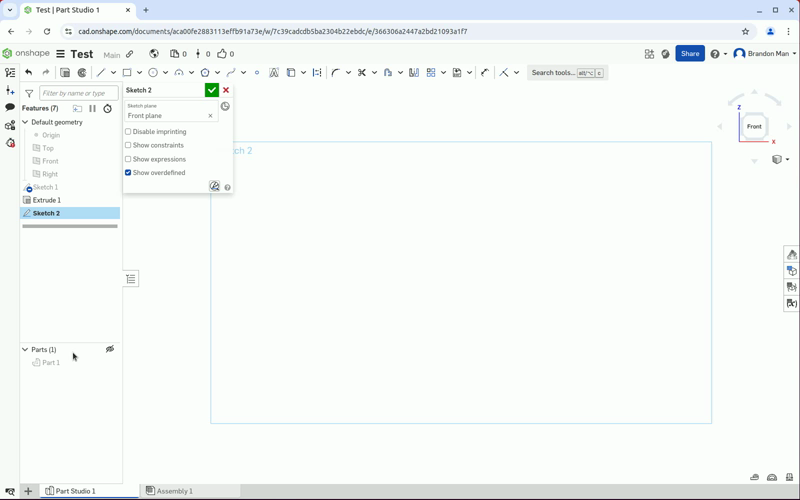
key(a)
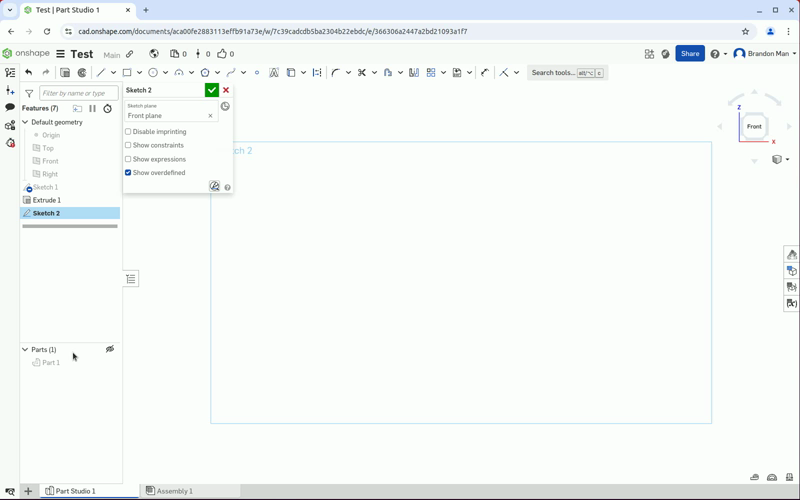
key_down(shift)
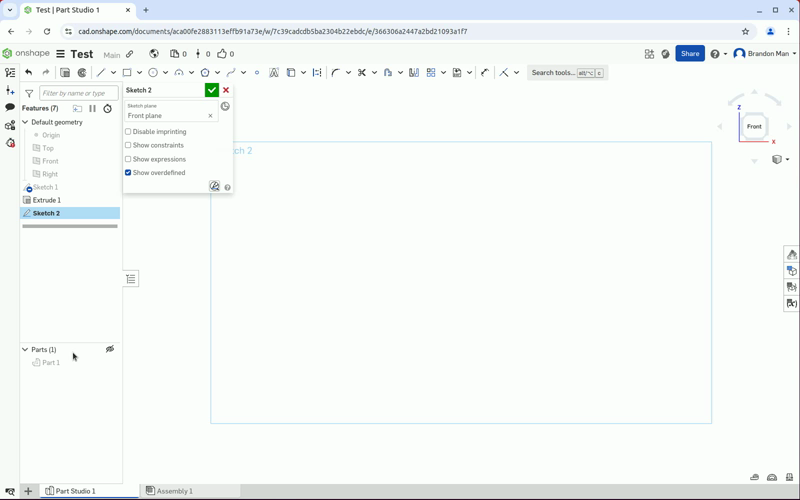
mouse_move(424, 290)
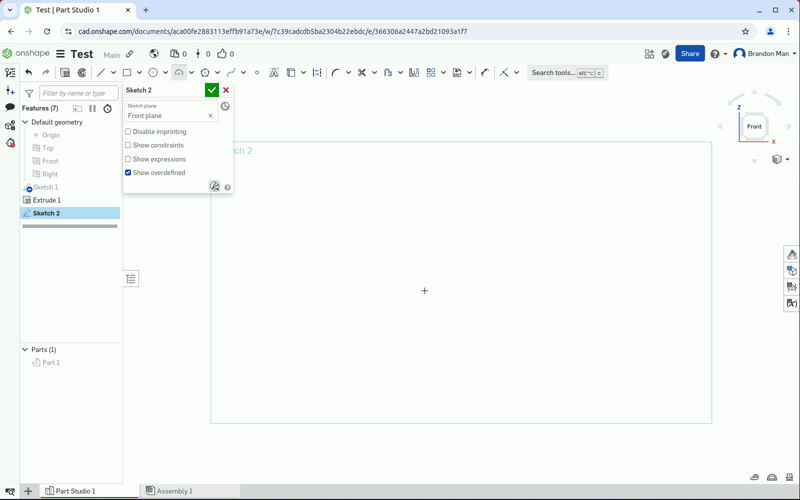
click(424, 290)
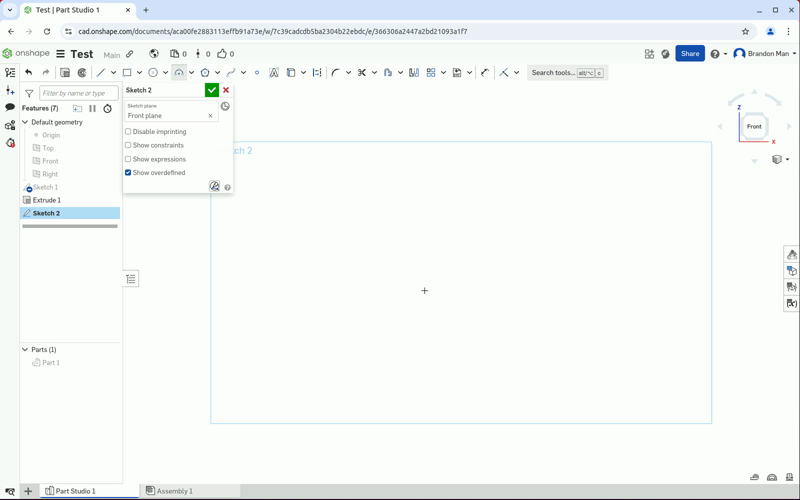
key_up(shift)
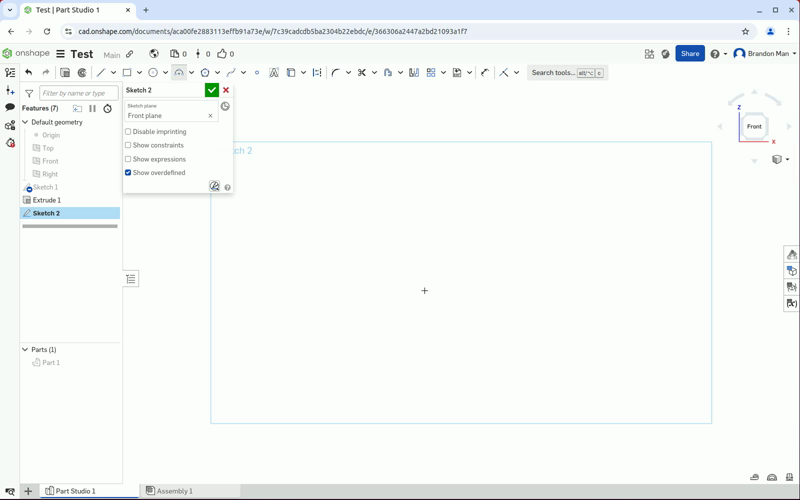
key_down(shift)
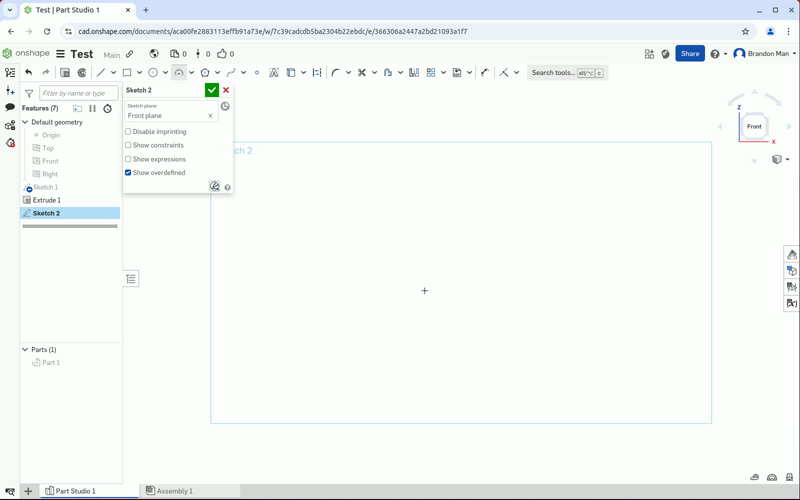
mouse_move(424, 273)
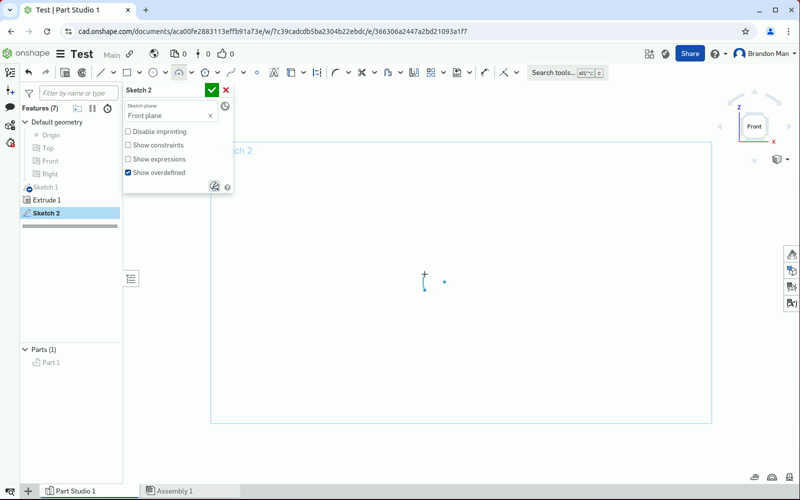
click(424, 273)
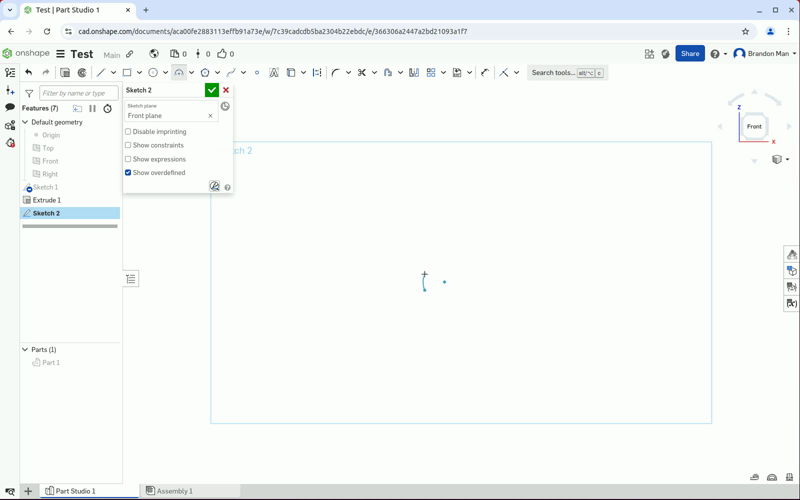
mouse_move(426, 281)
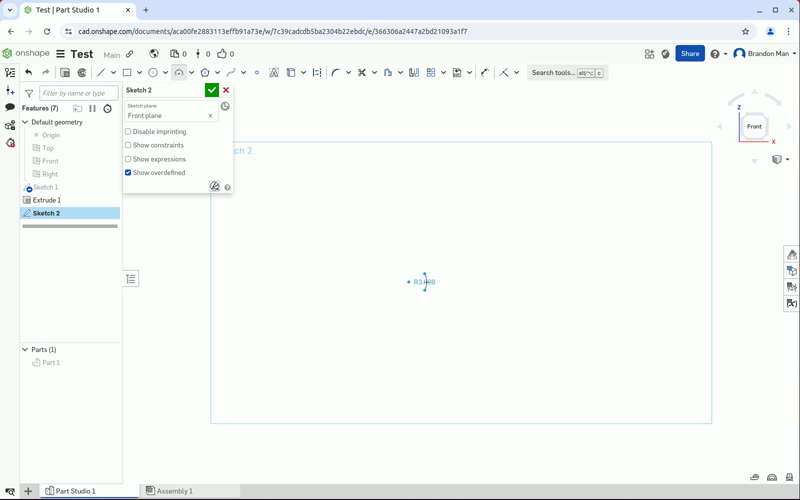
click(426, 281)
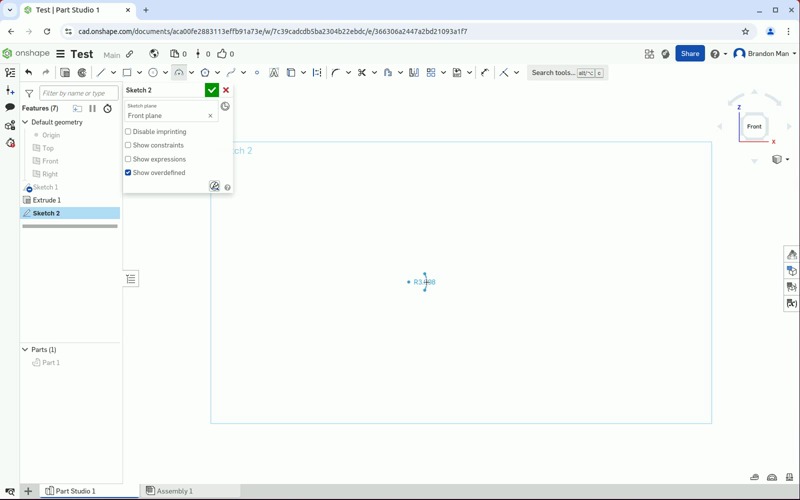
key_up(shift)
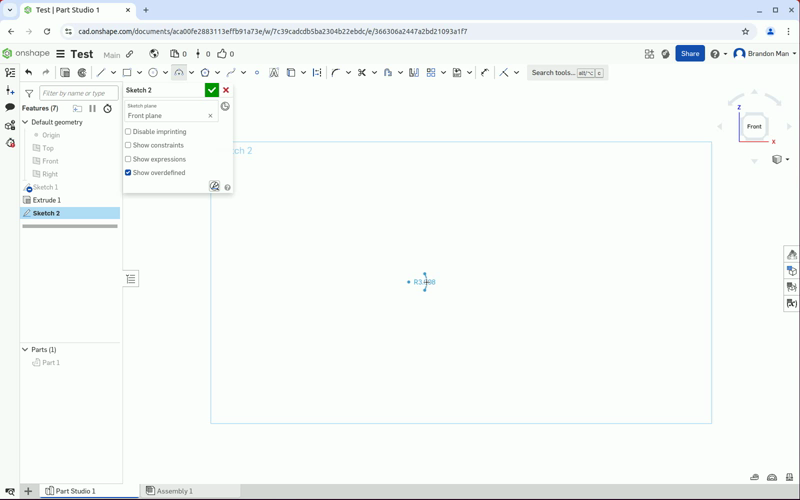
key(esc)
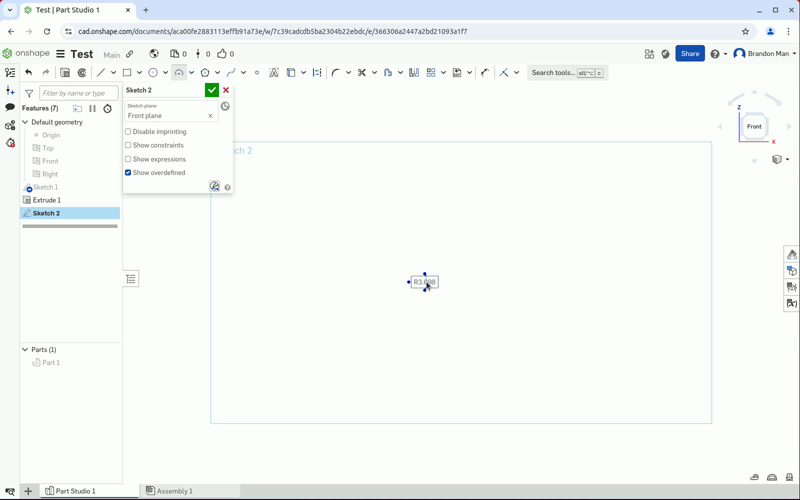
key(l)
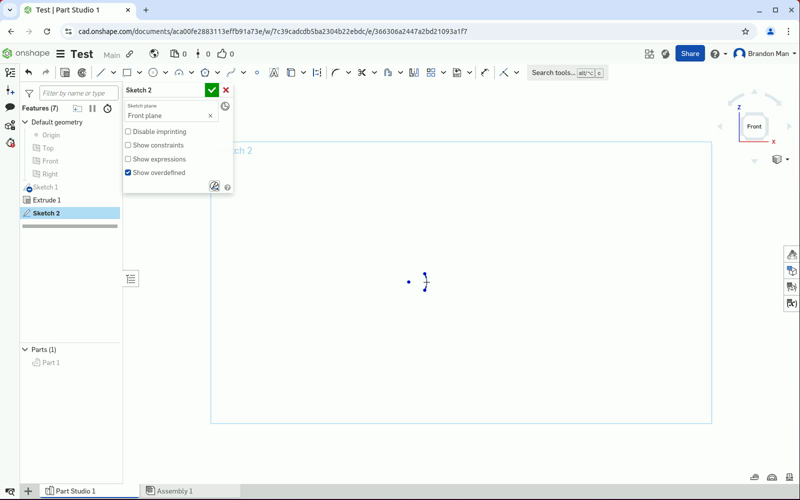
mouse_move(424, 273)
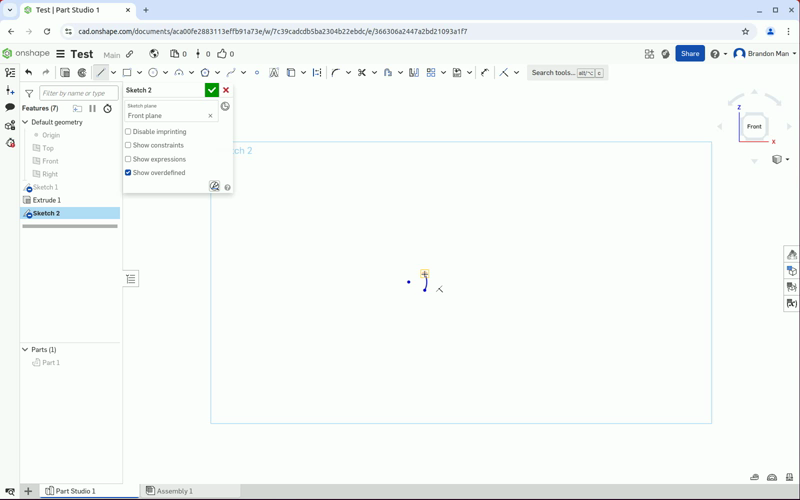
click(424, 273)
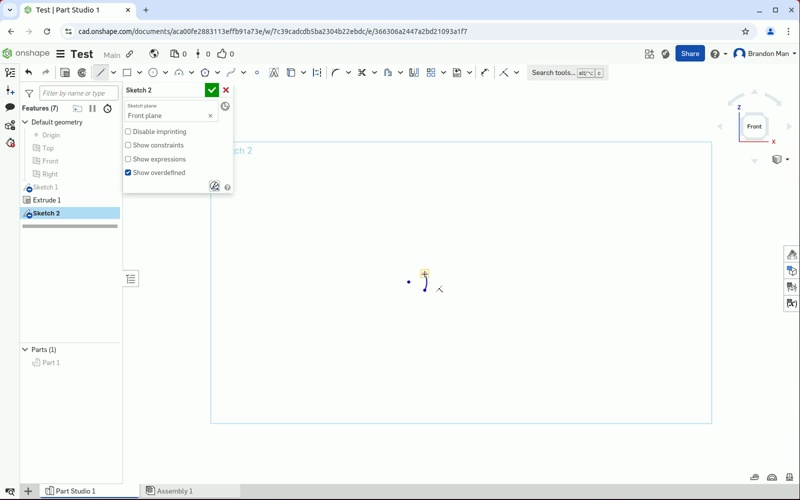
mouse_move(454, 273)
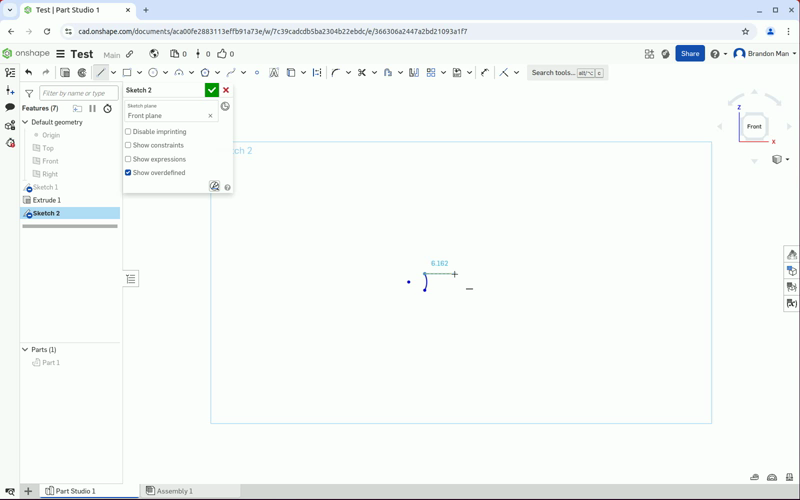
key_down(shift)
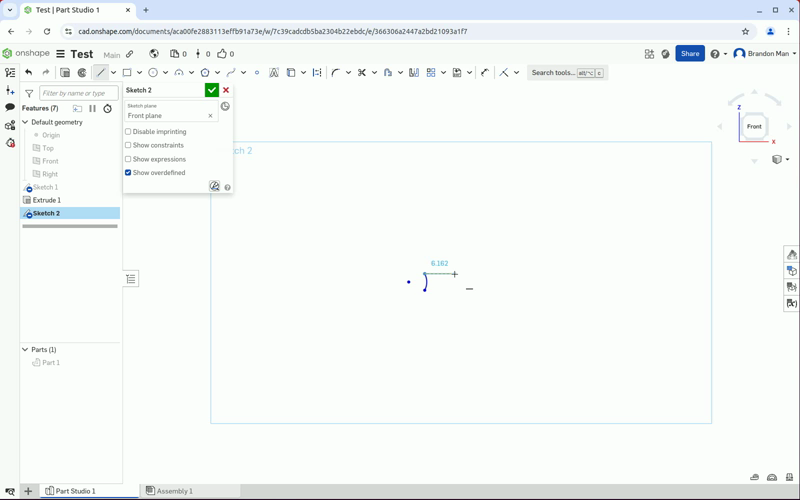
mouse_move(424, 290)
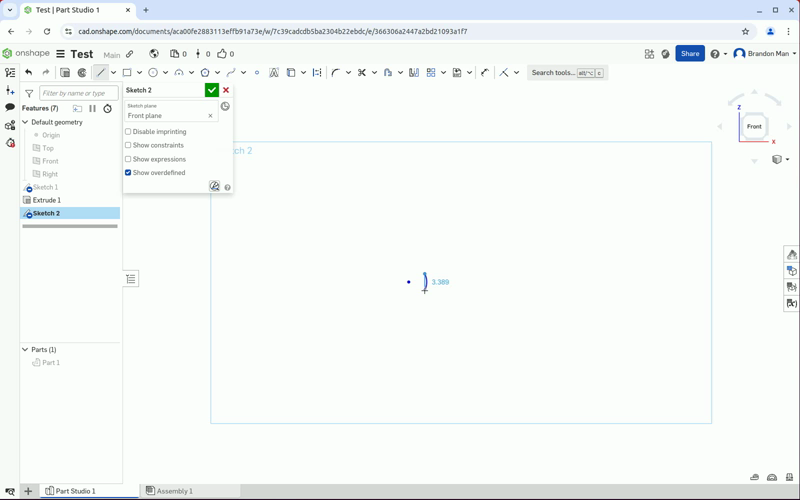
key_up(shift)
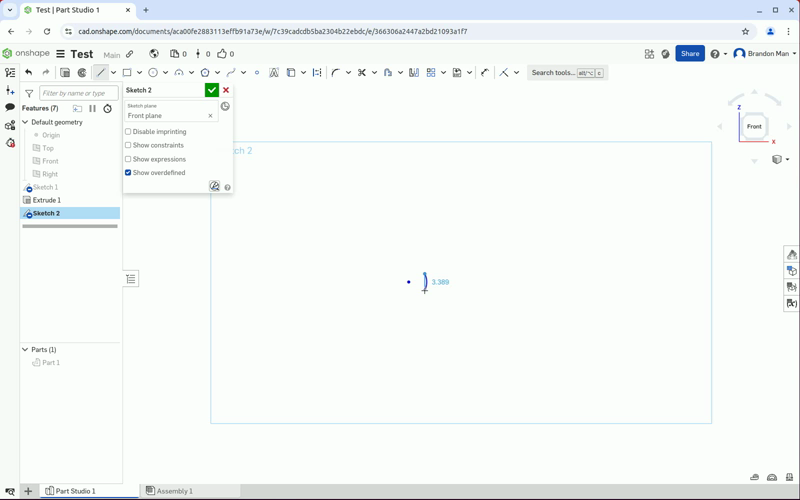
click(424, 290)
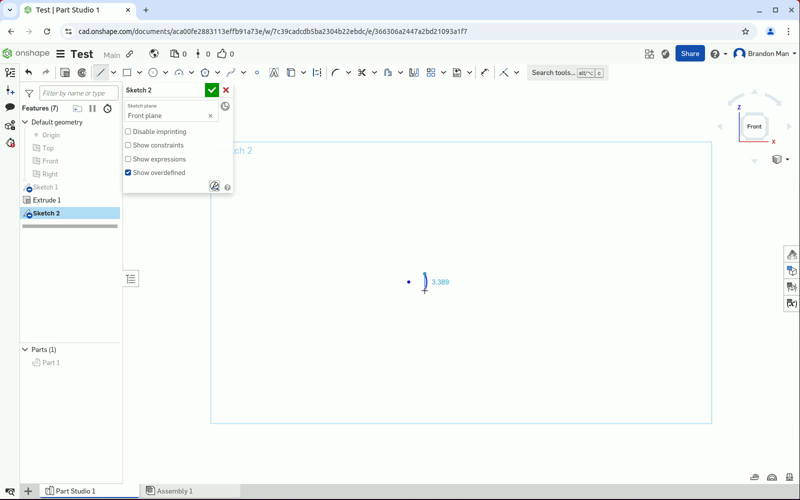
key(esc)
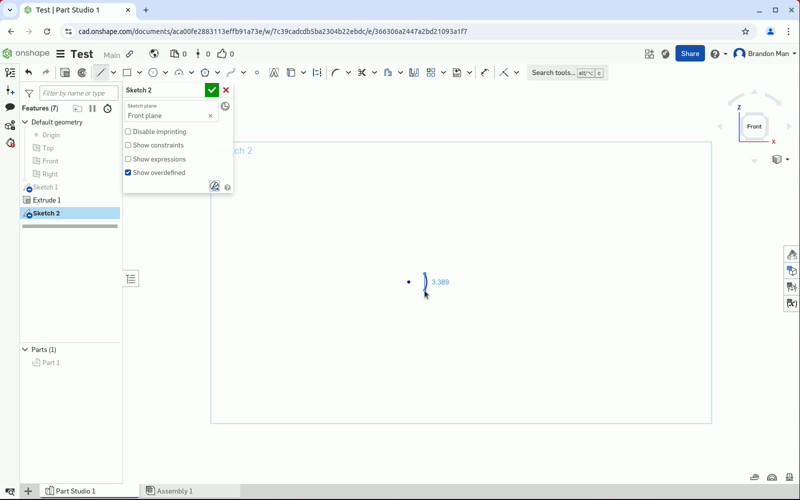
mouse_move(426, 279)
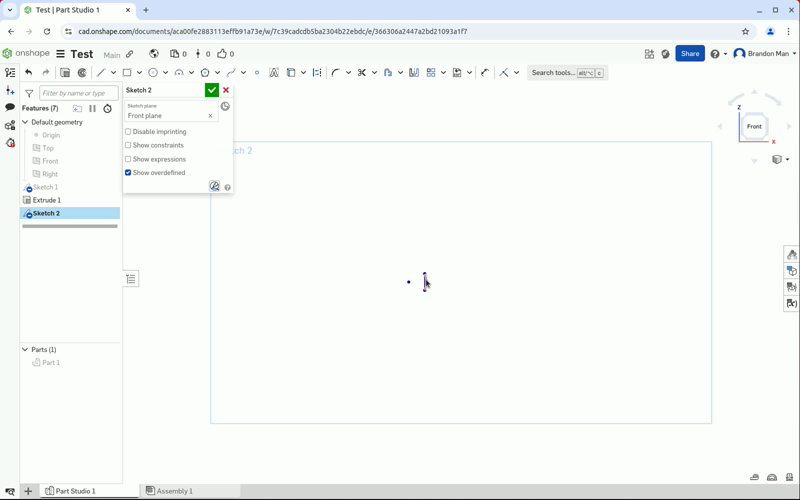
scroll(6)
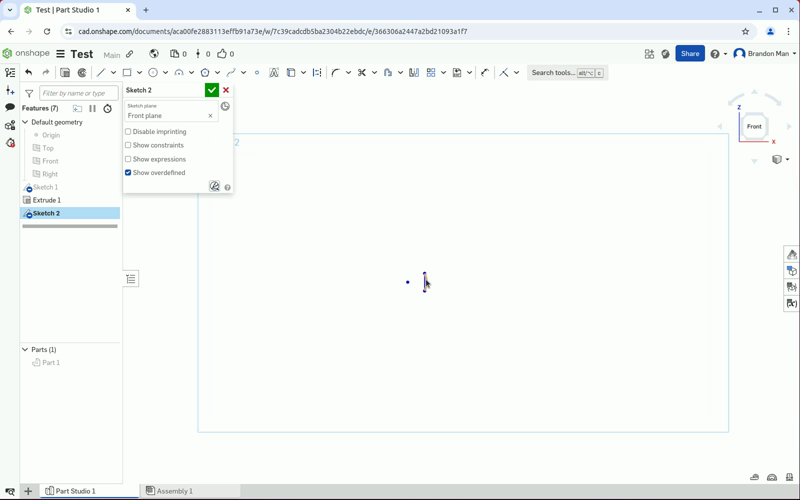
scroll(6)
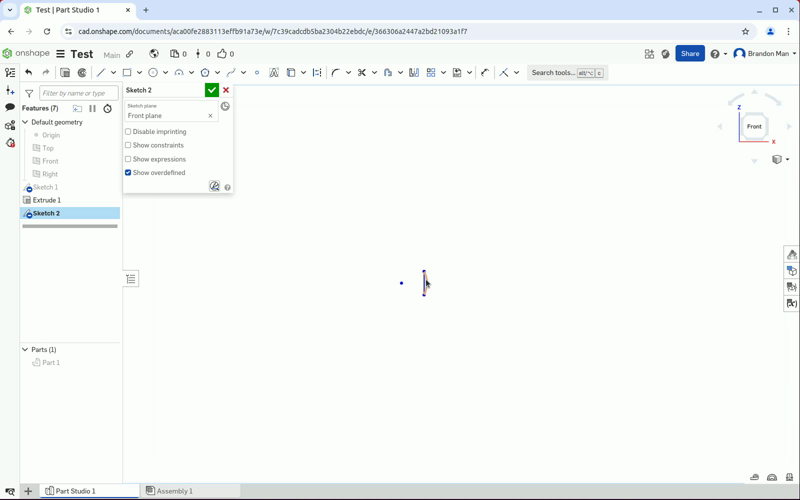
scroll(6)
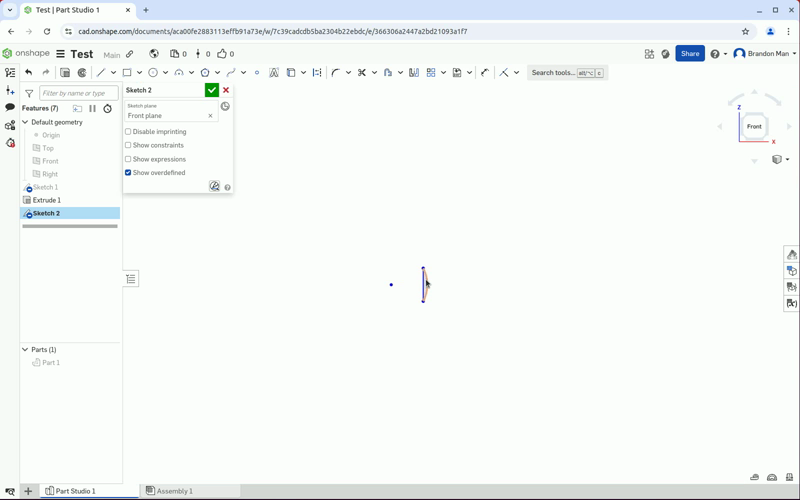
scroll(6)
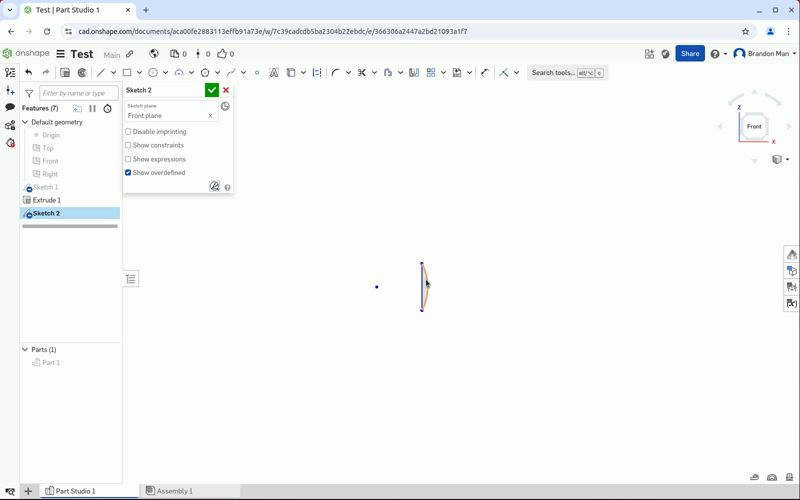
scroll(6)
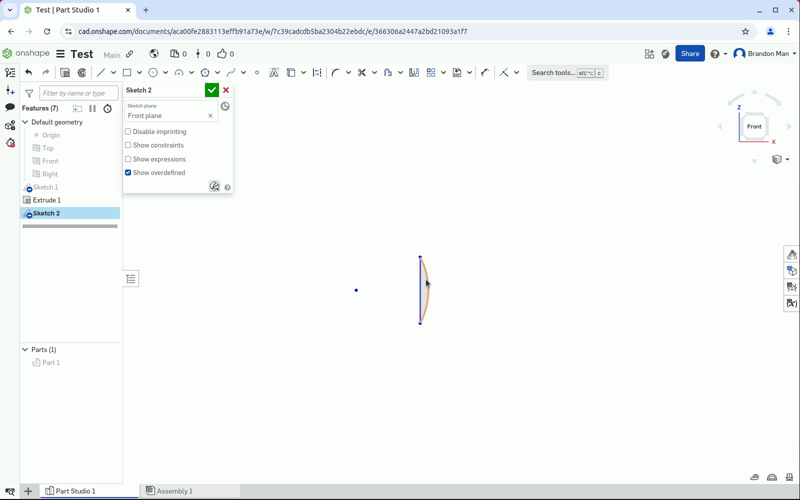
scroll(6)
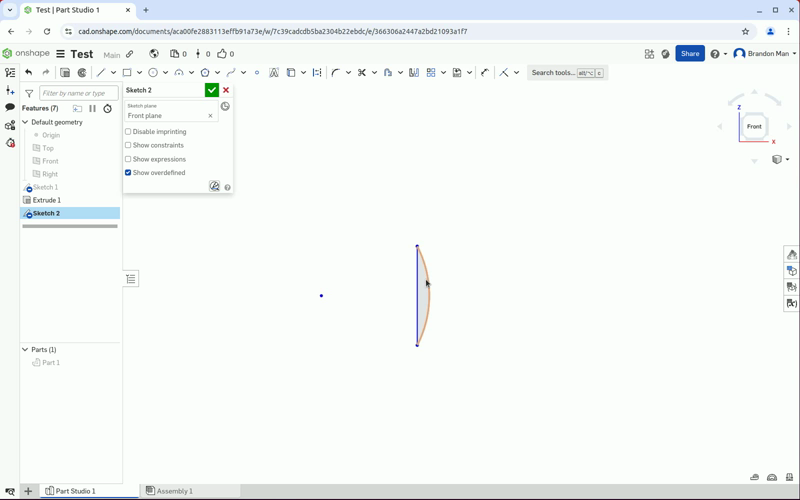
scroll(6)
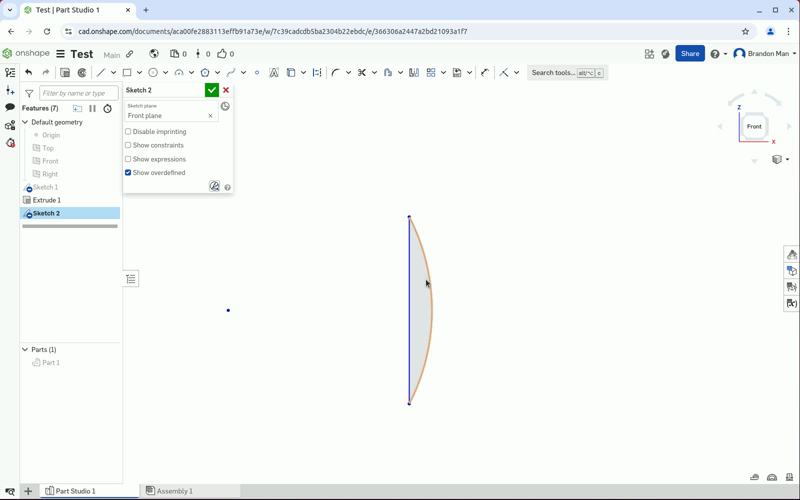
click(426, 279)
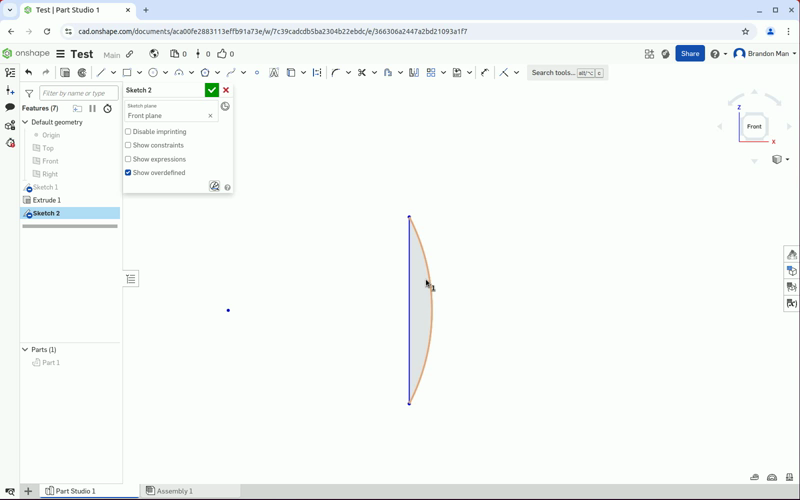
scroll(-6)
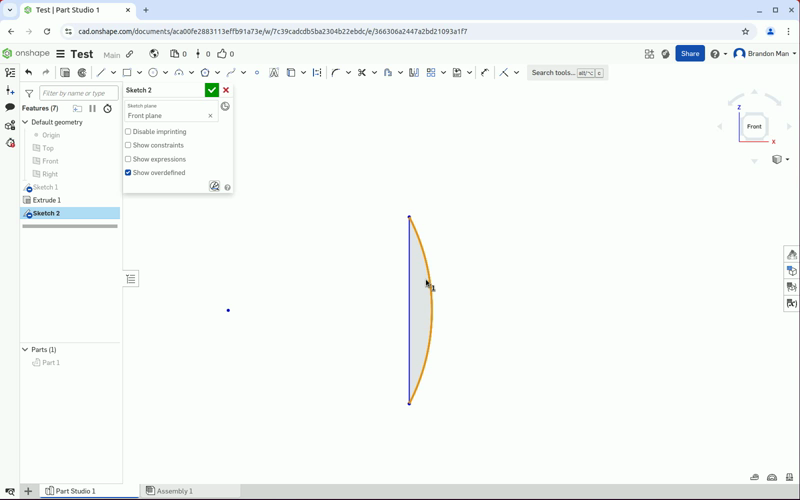
scroll(-6)
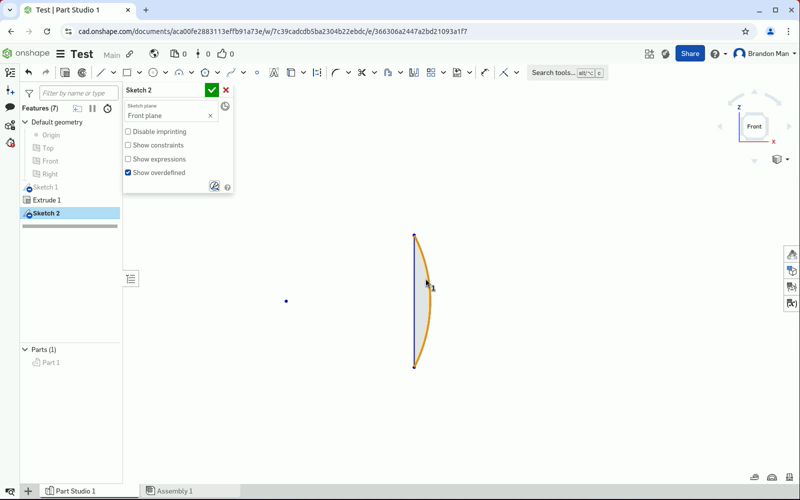
scroll(-6)
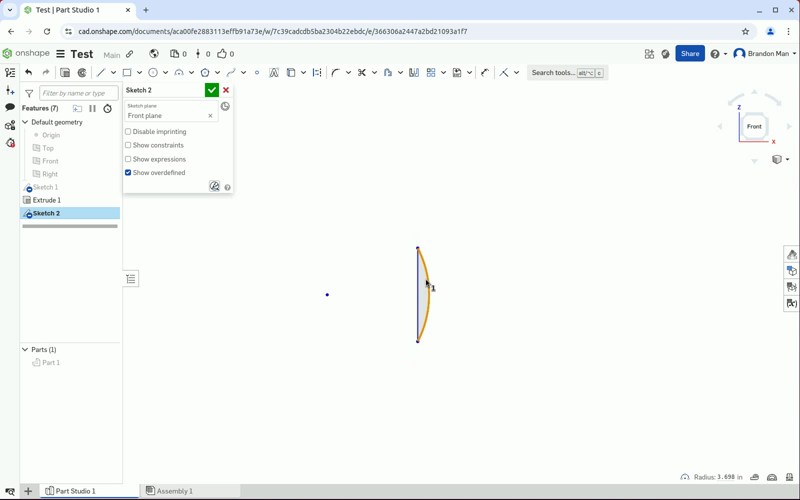
scroll(-6)
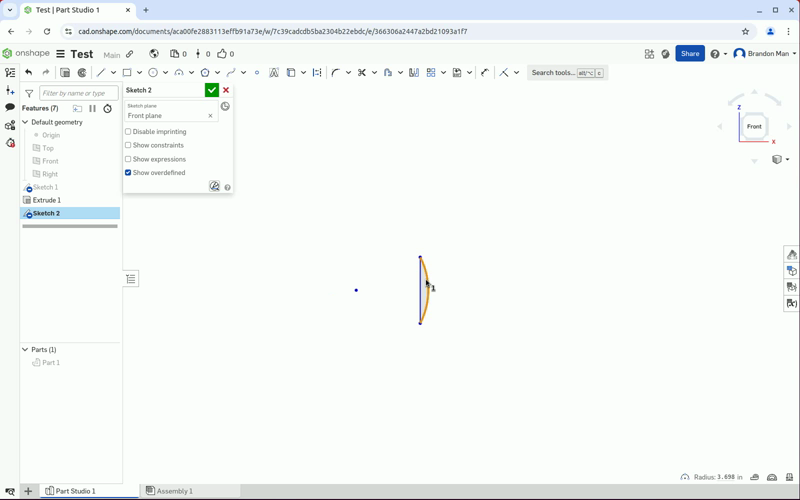
scroll(-6)
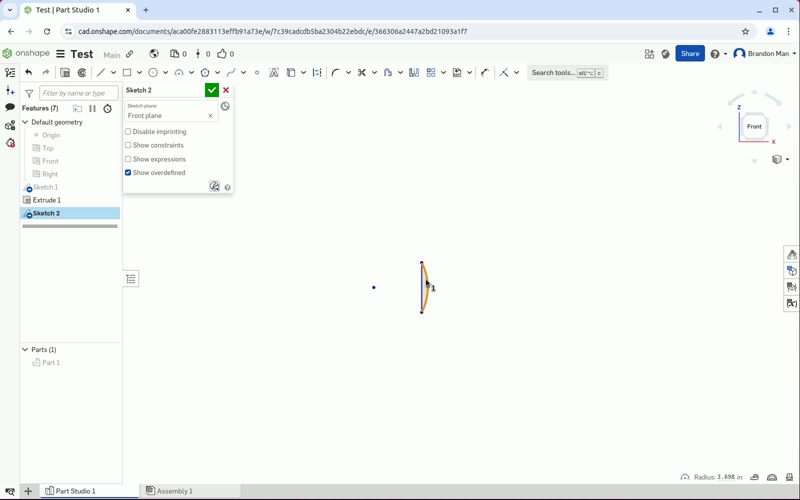
scroll(-6)
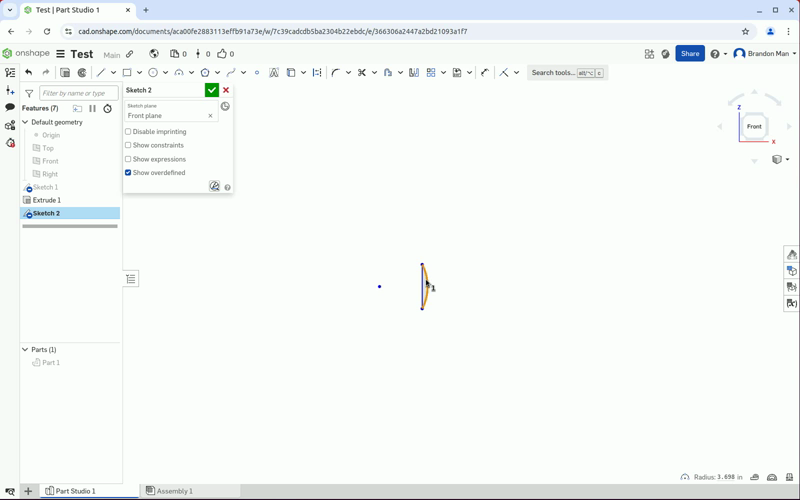
scroll(-6)
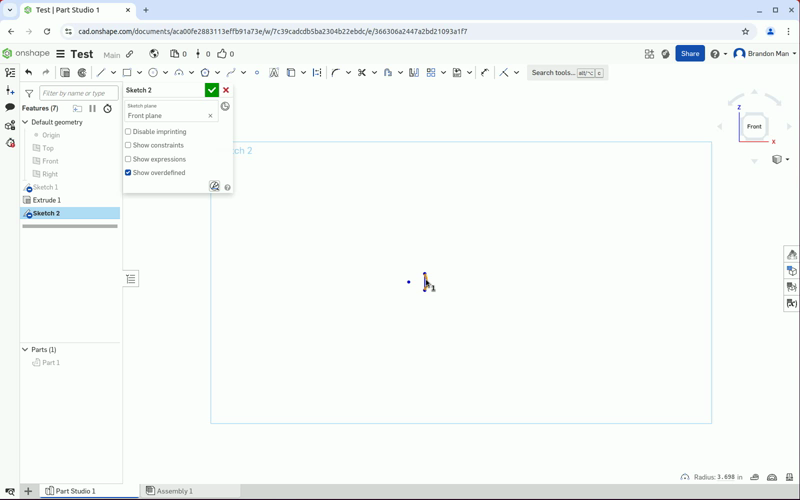
mouse_move(73, 352)
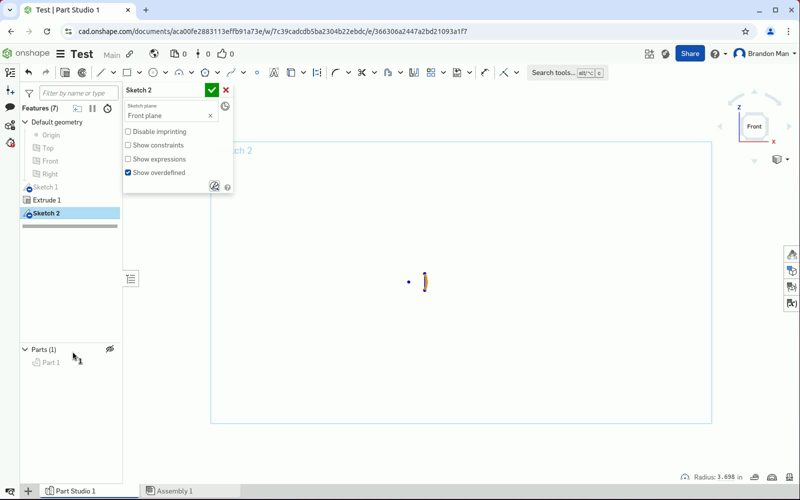
key(shift+y)
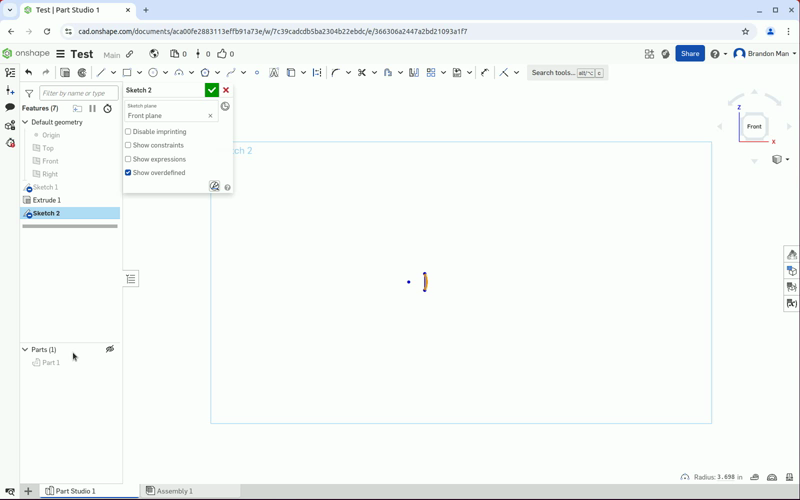
key(shift+e)
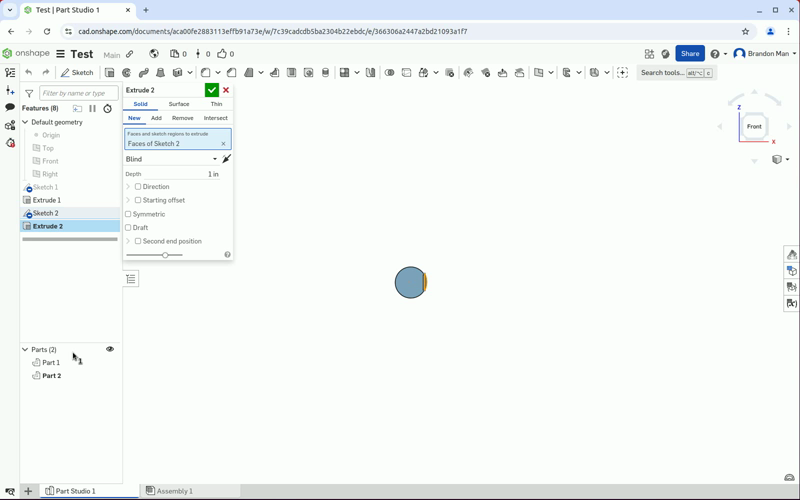
mouse_move(143, 106)
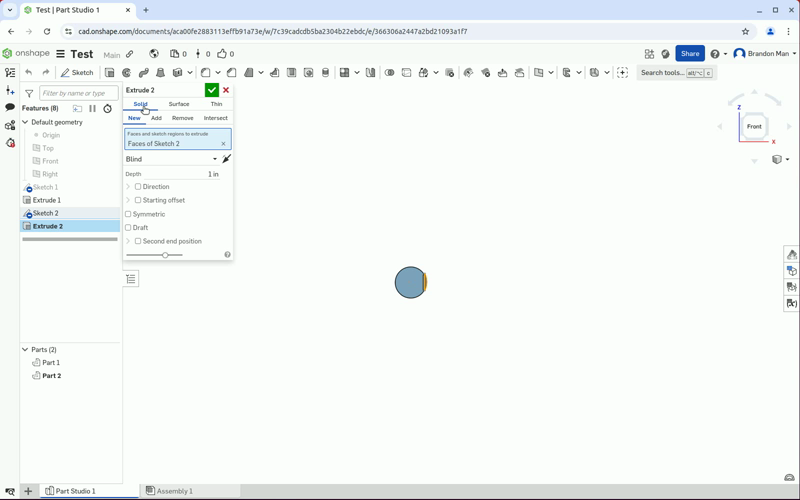
click(143, 106)
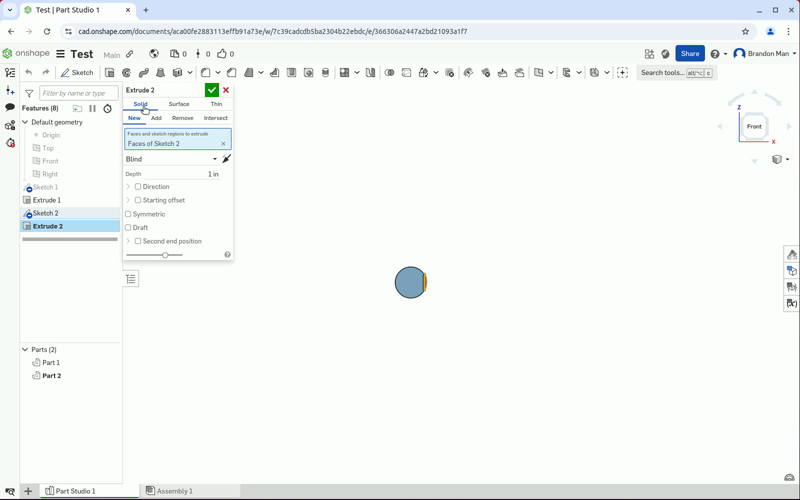
mouse_move(137, 120)
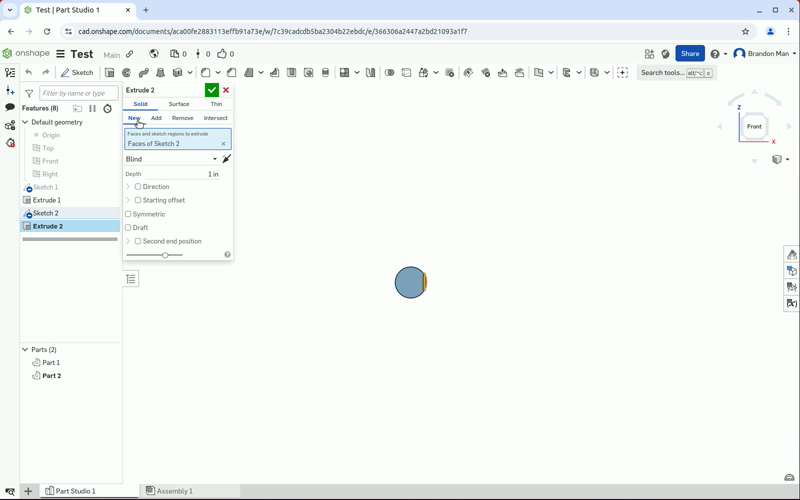
click(137, 120)
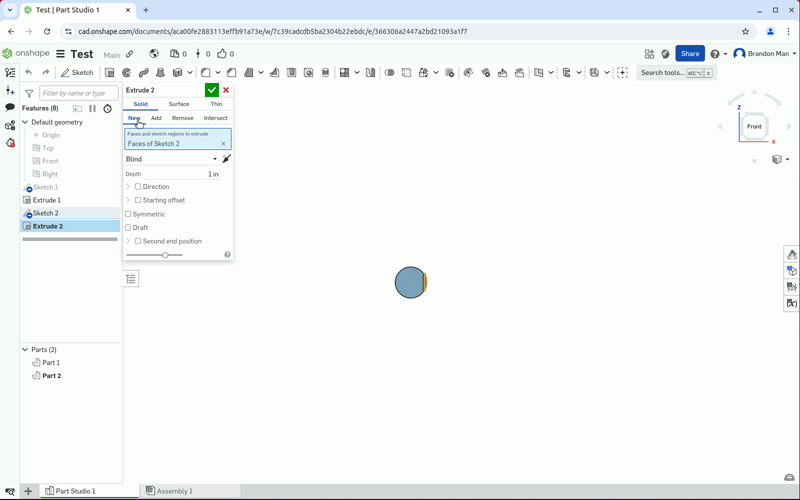
key(tab, 4)
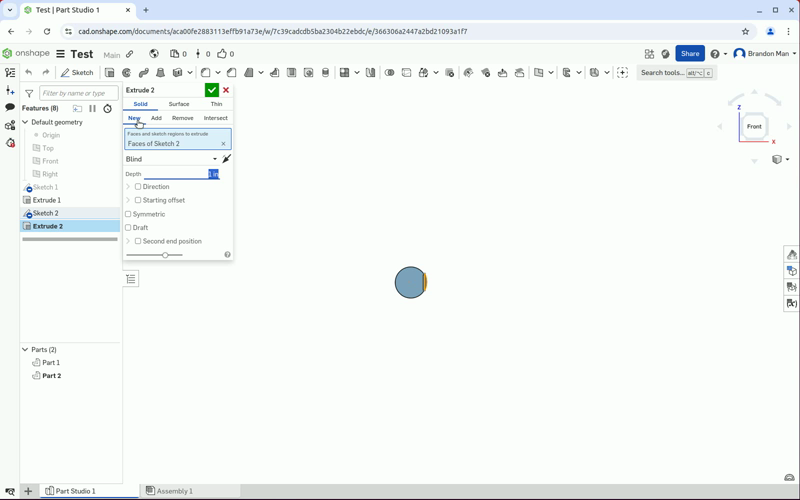
text(6.258)
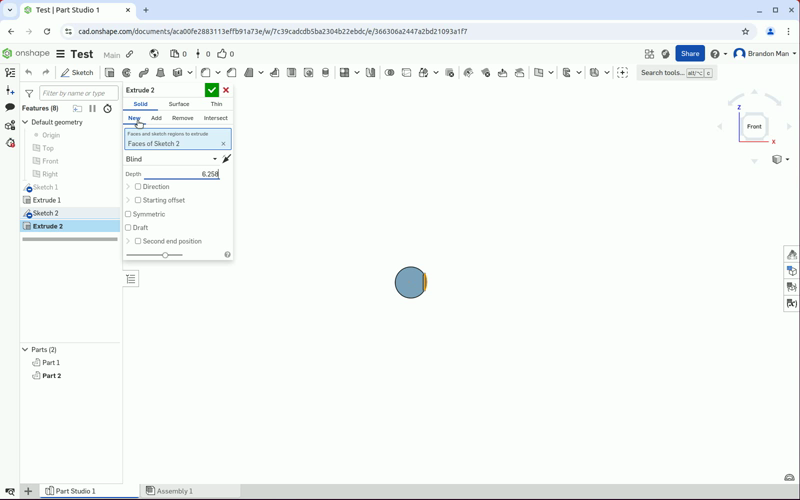
key(enter)
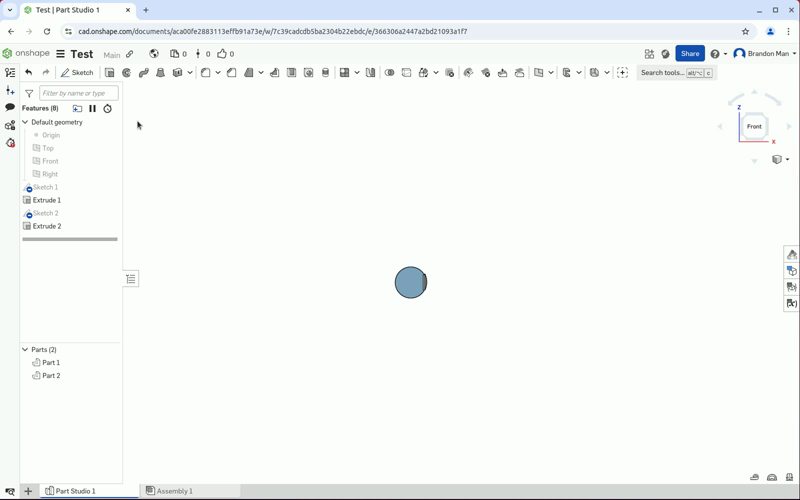
key(shift+h)
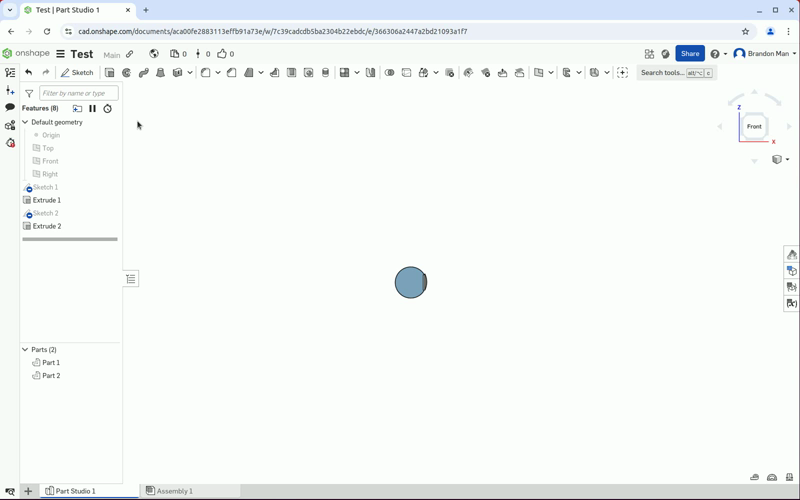
key(shift+h)
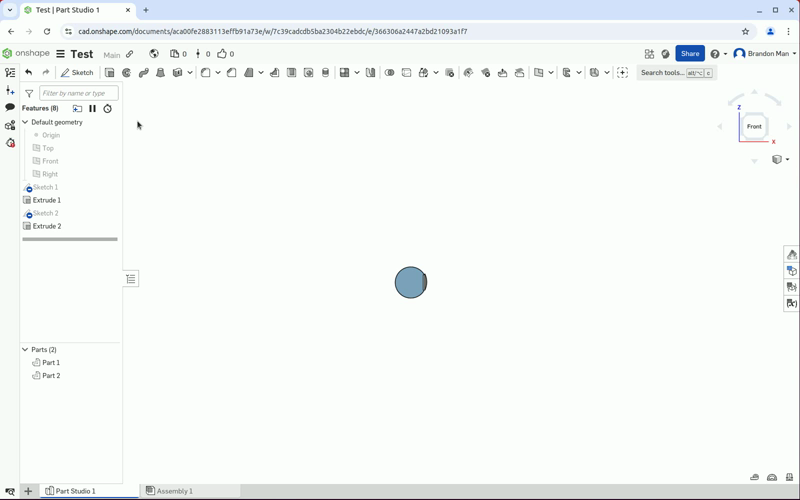
mouse_move(73, 189)
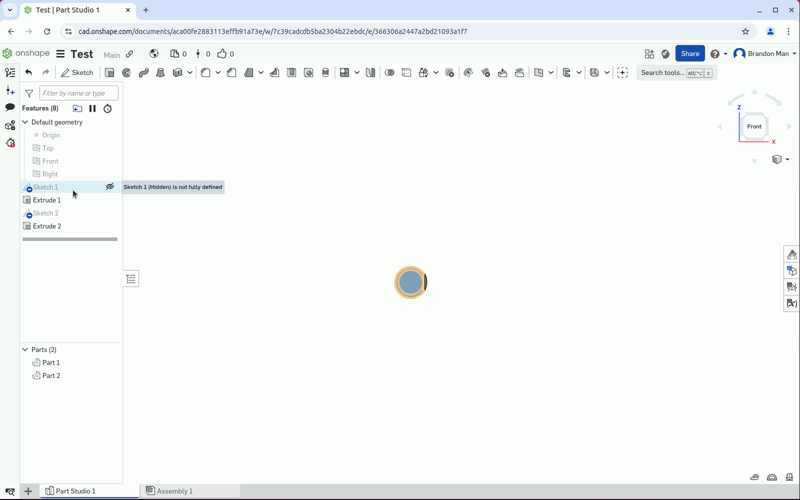
click(73, 189)
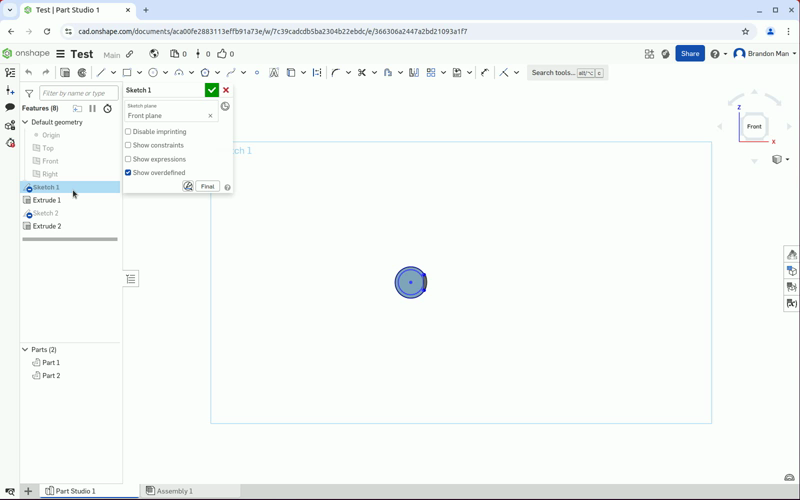
mouse_move(229, 92)
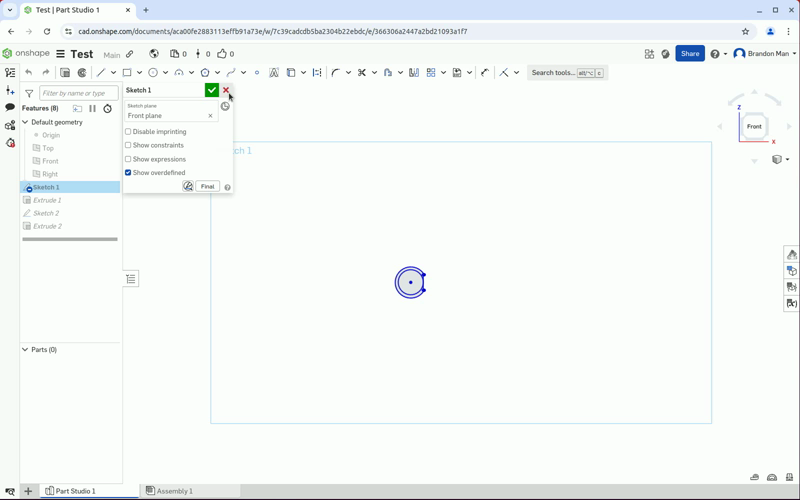
click(229, 92)
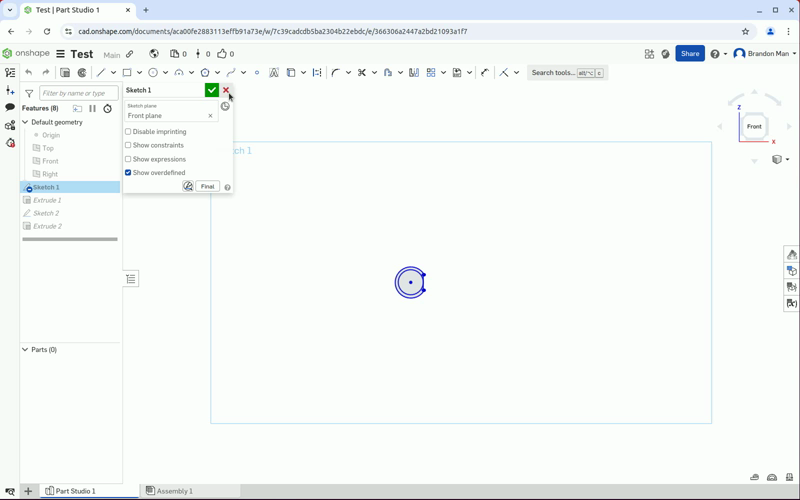
key(shift+s)
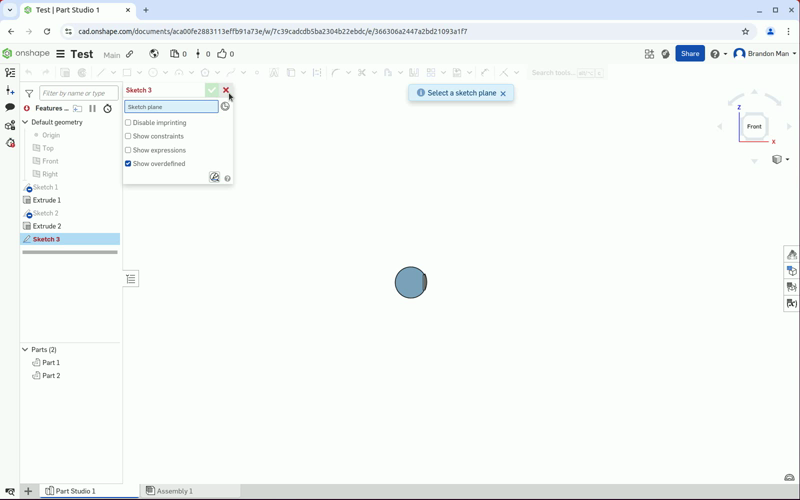
mouse_move(73, 163)
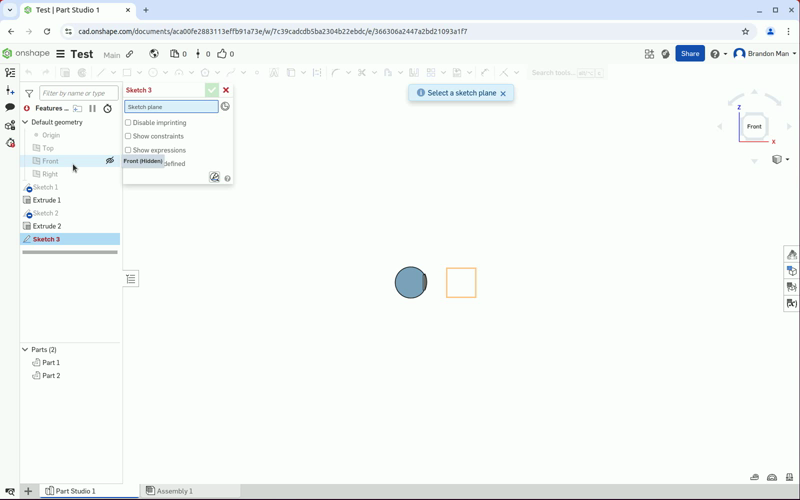
click(73, 163)
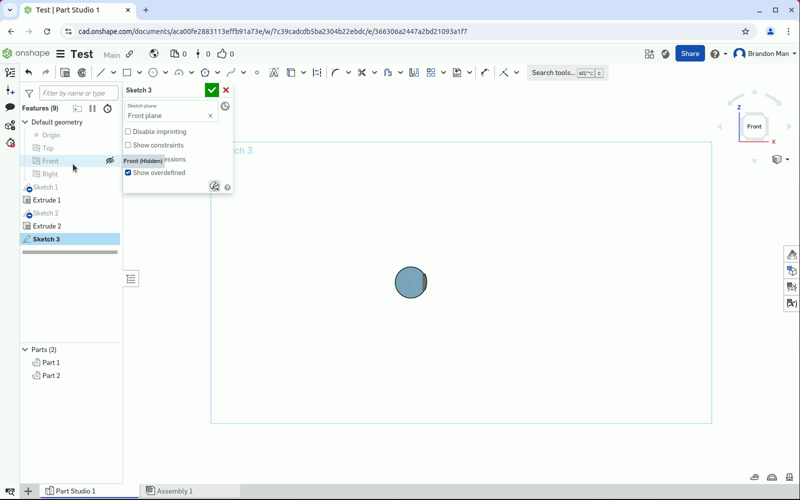
mouse_move(73, 352)
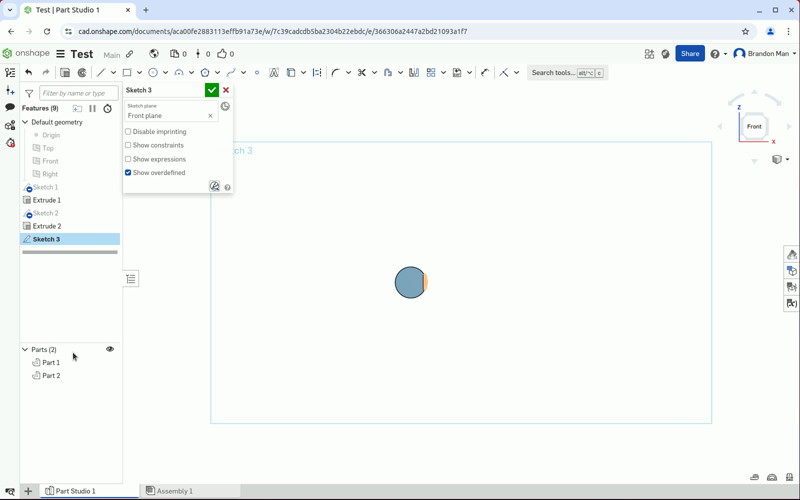
key(y)
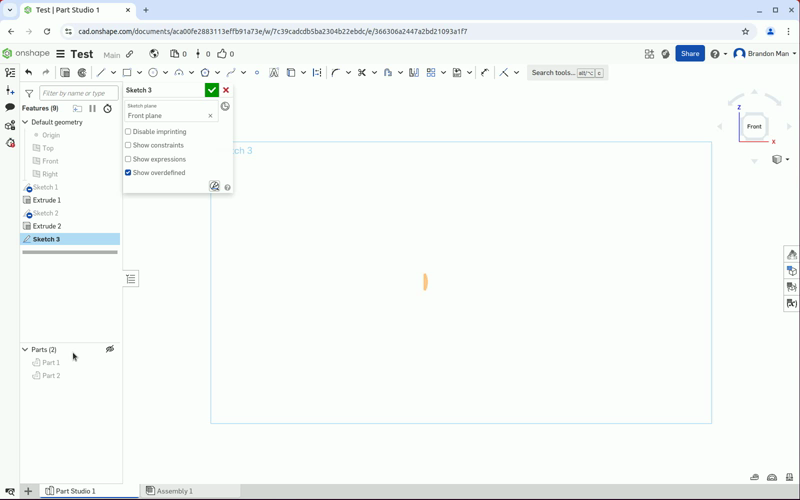
key(l)
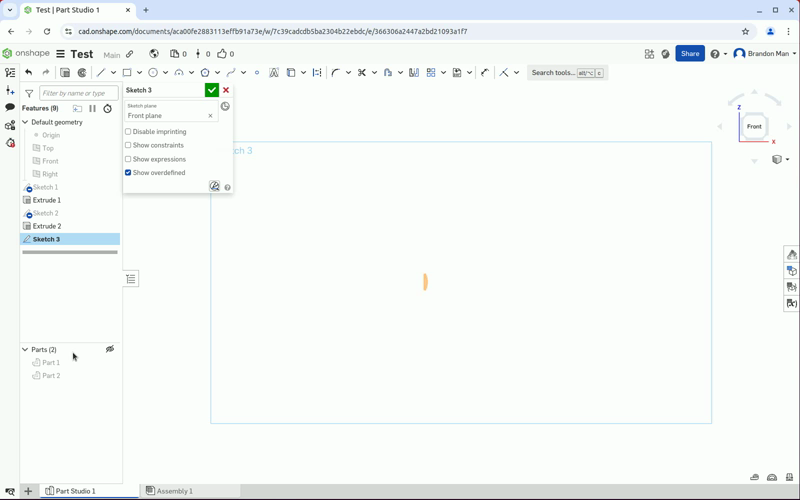
key_down(shift)
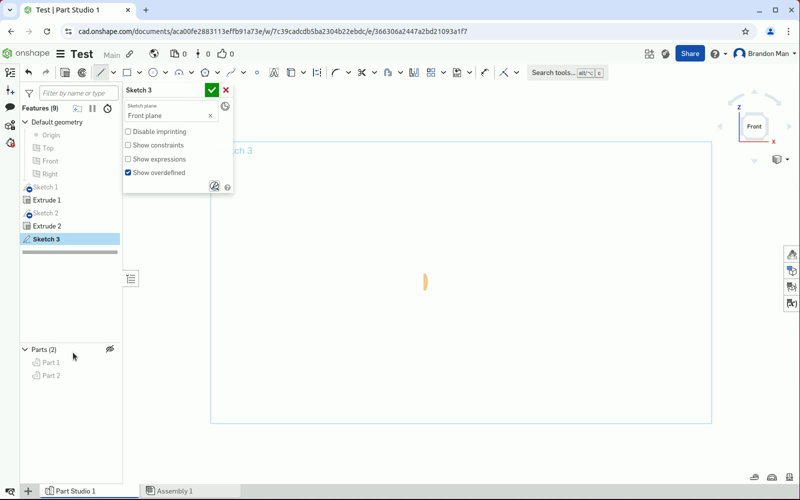
mouse_move(424, 290)
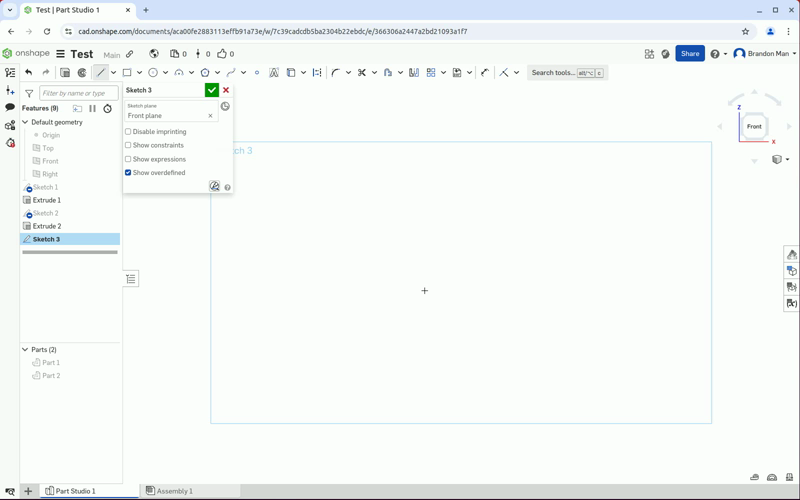
click(424, 290)
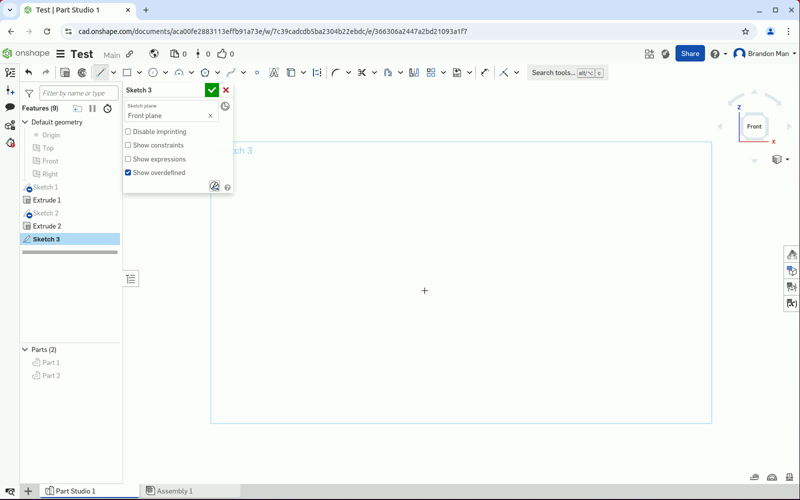
key_up(shift)
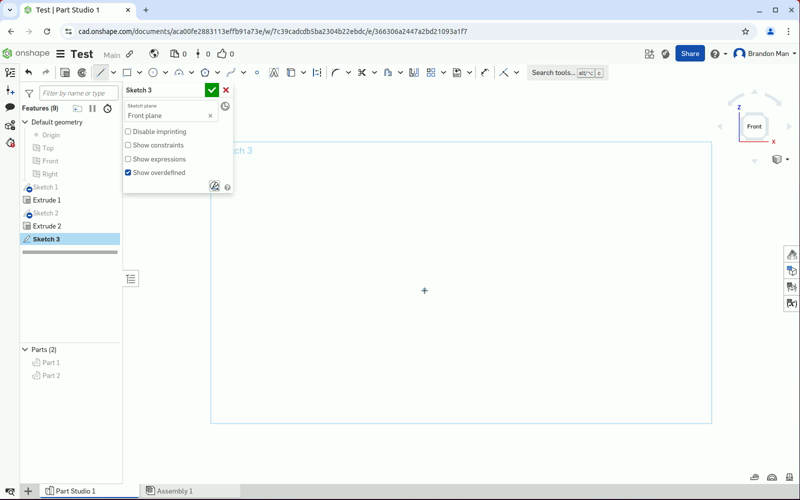
key_down(shift)
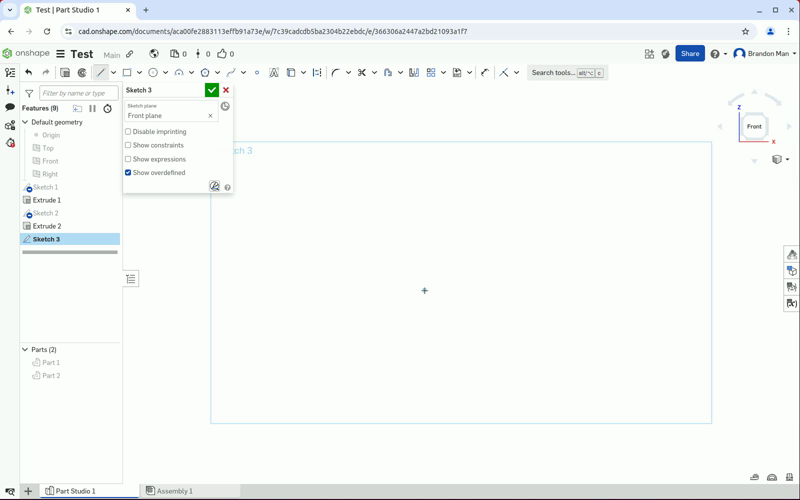
mouse_move(545, 290)
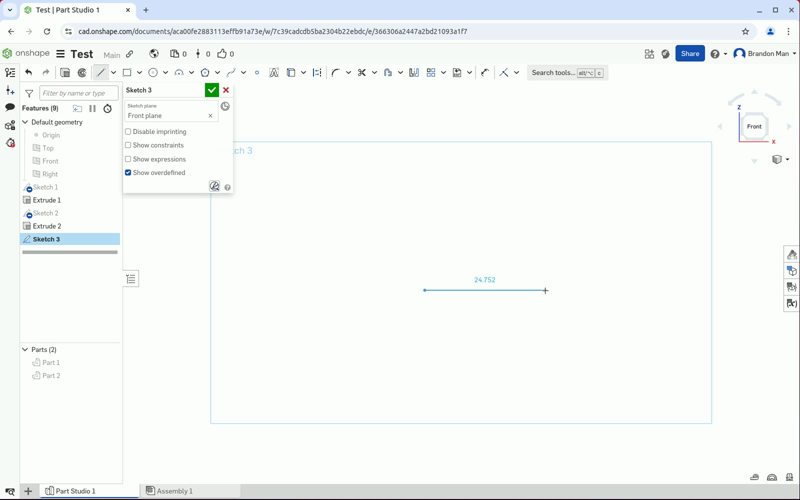
click(545, 290)
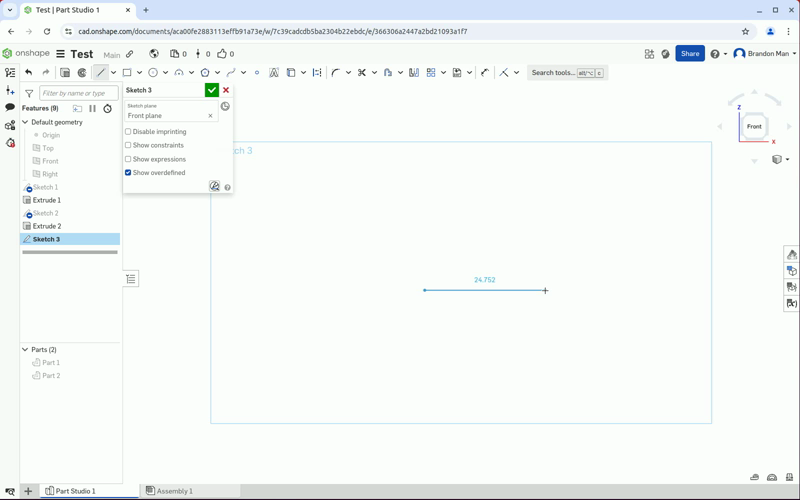
key_up(shift)
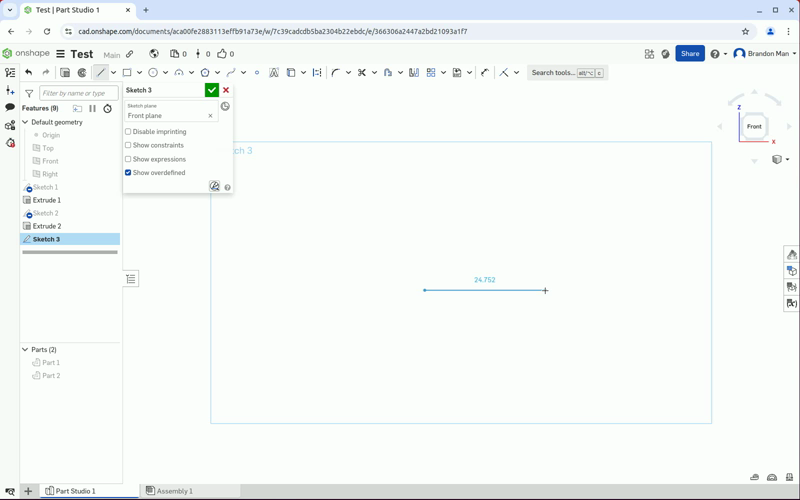
key(esc)
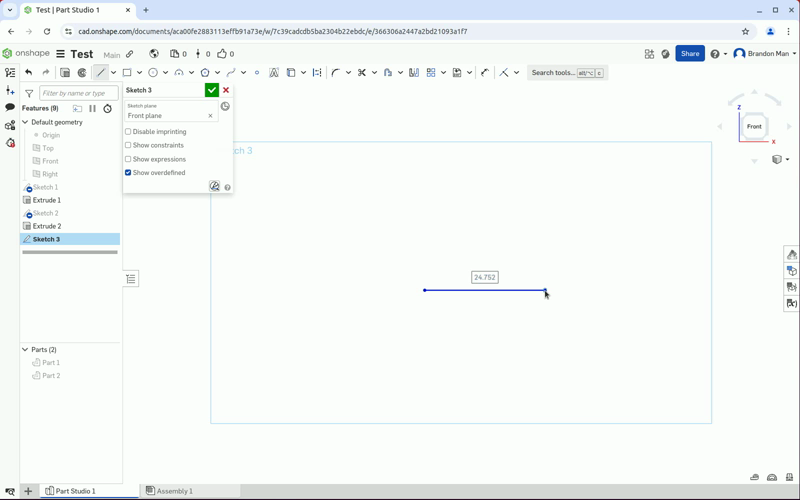
key(a)
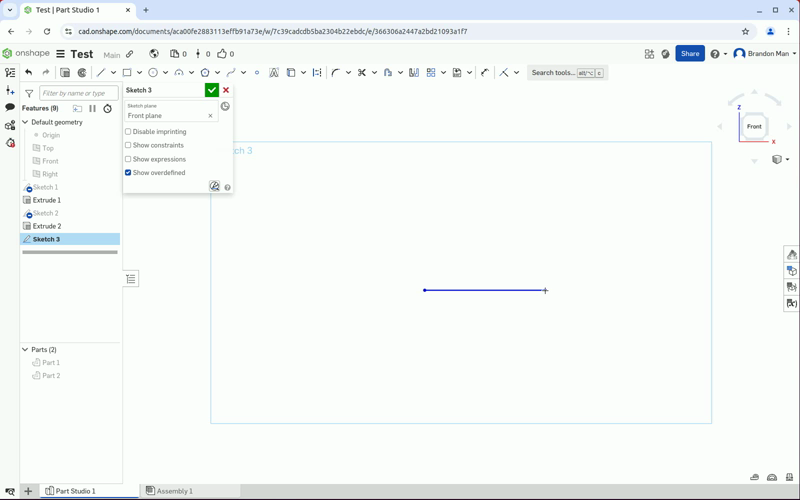
mouse_move(545, 290)
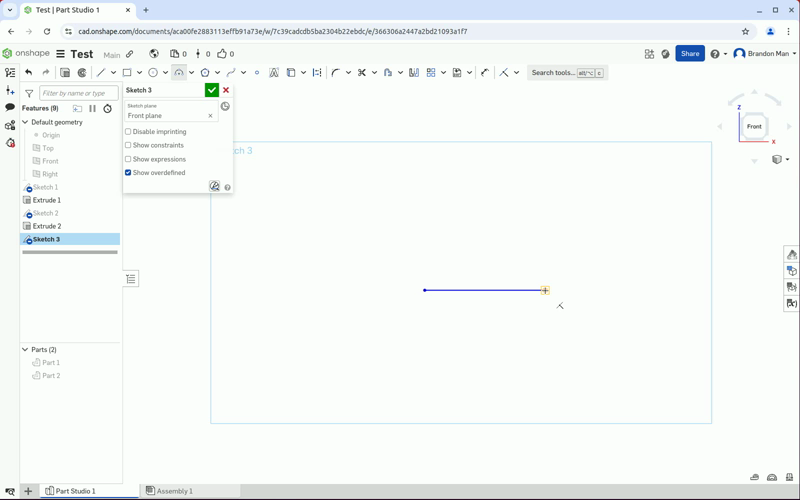
click(545, 290)
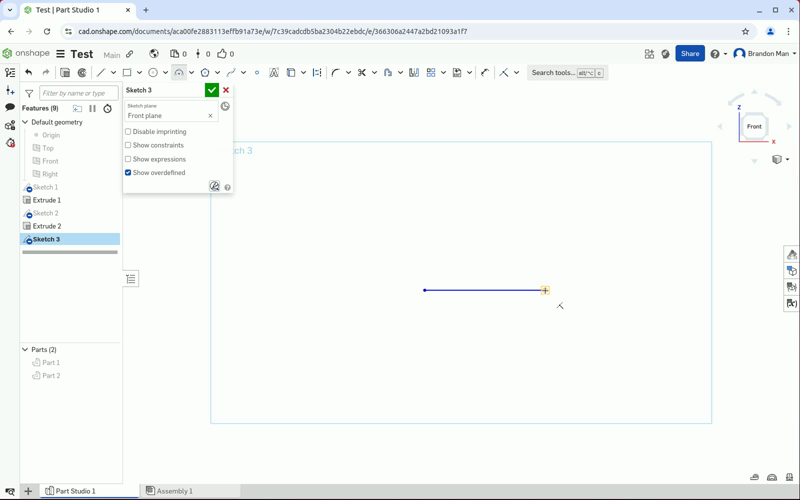
key_down(shift)
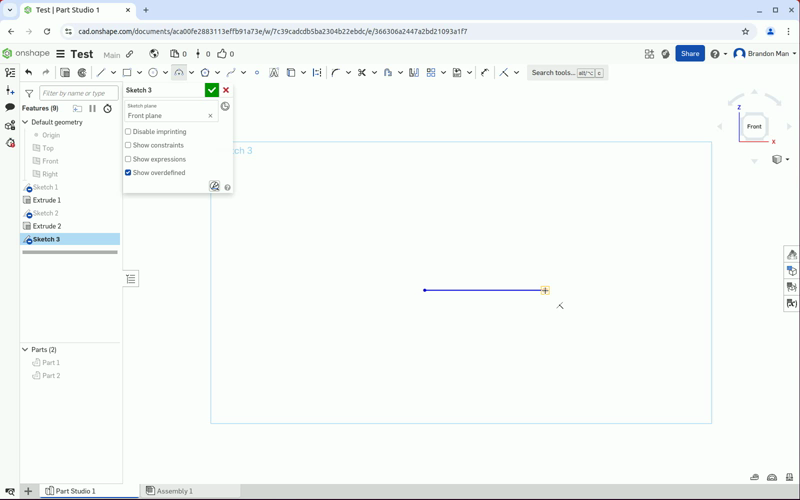
mouse_move(545, 274)
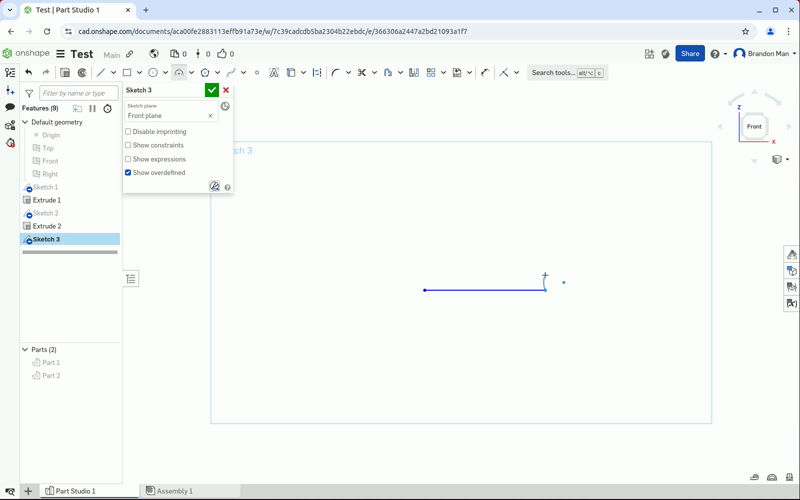
click(545, 274)
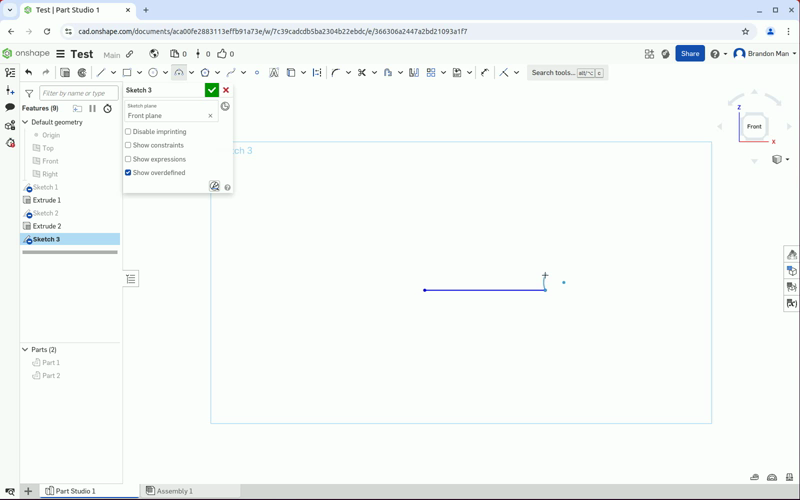
mouse_move(543, 282)
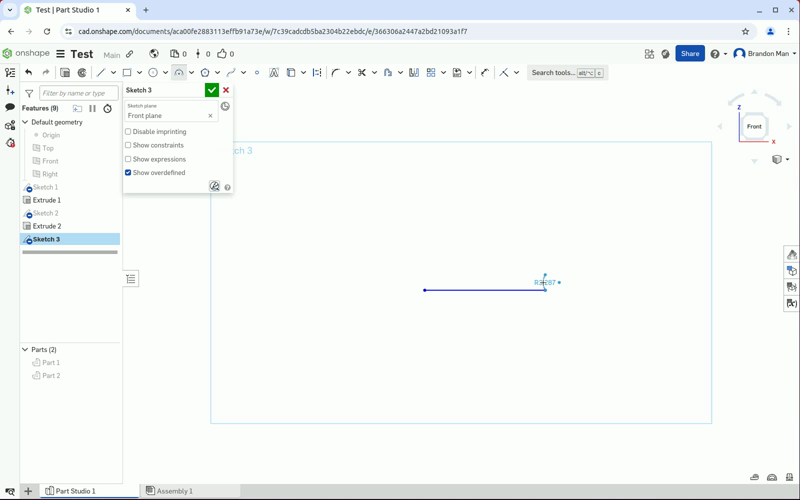
click(543, 282)
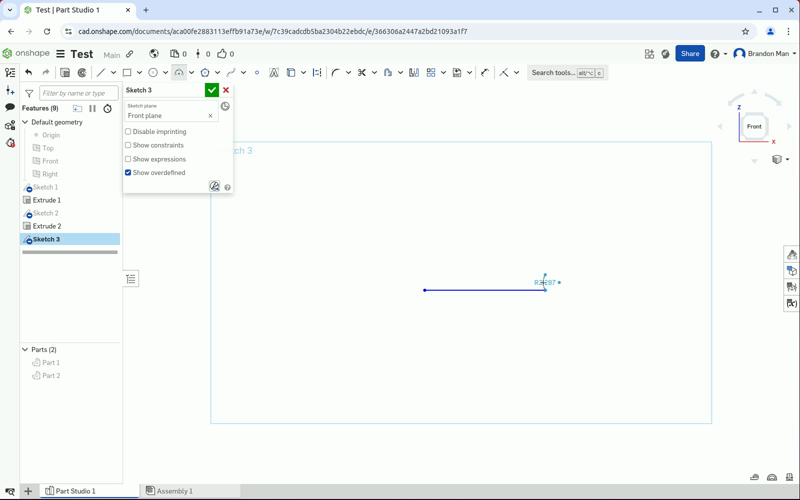
key_up(shift)
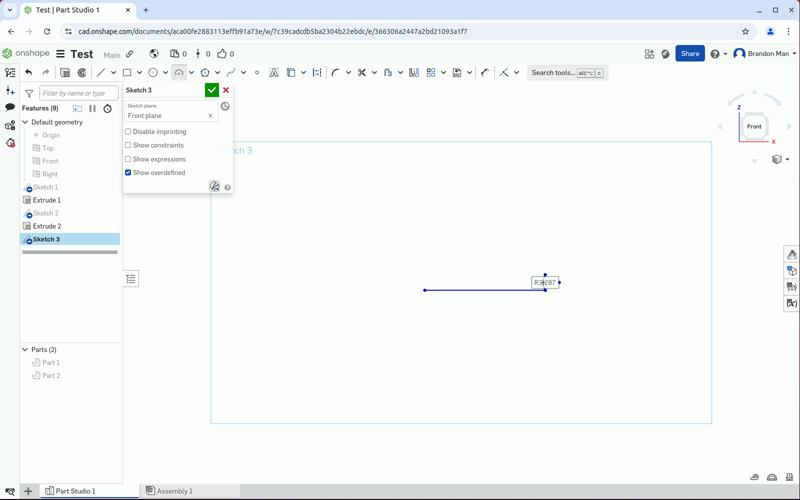
key(esc)
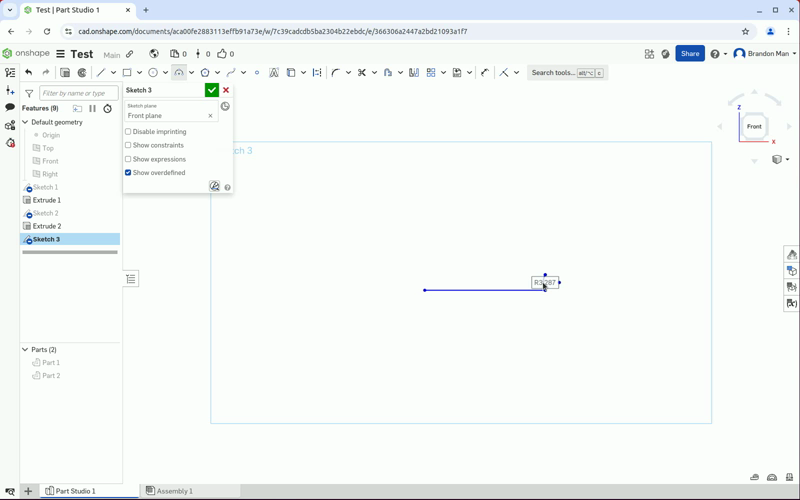
key(l)
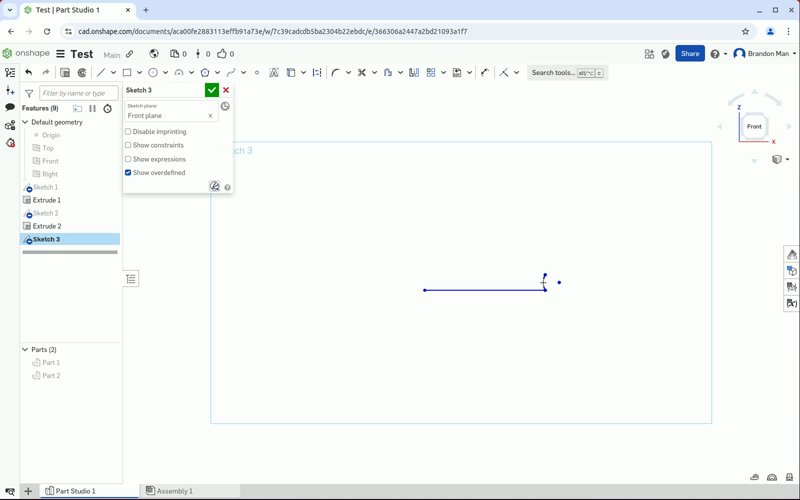
mouse_move(545, 274)
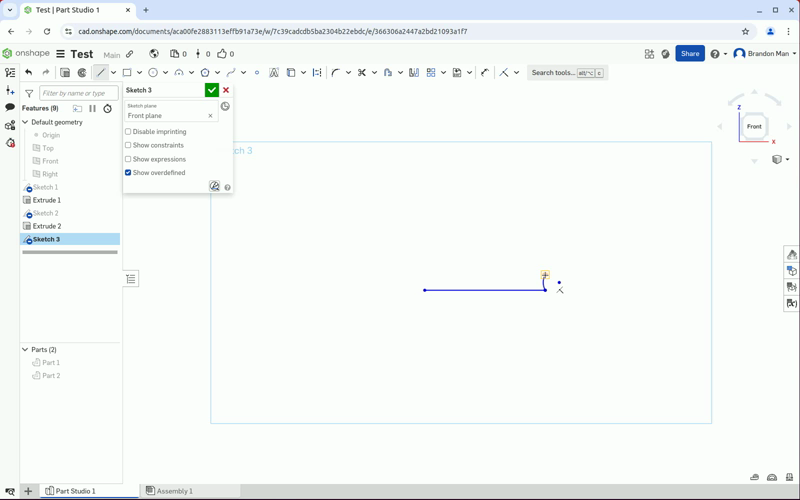
click(545, 274)
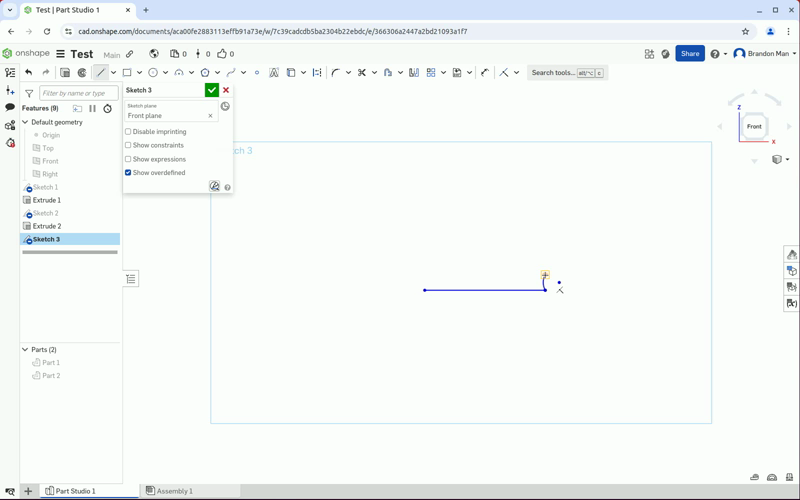
key_down(shift)
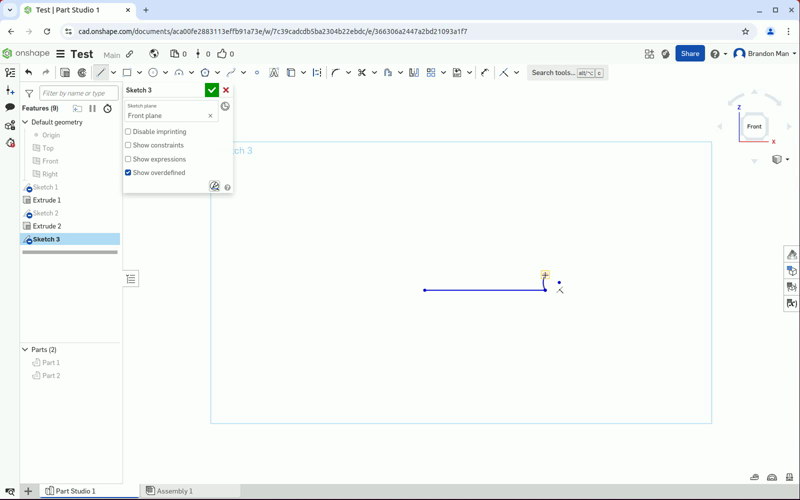
mouse_move(424, 274)
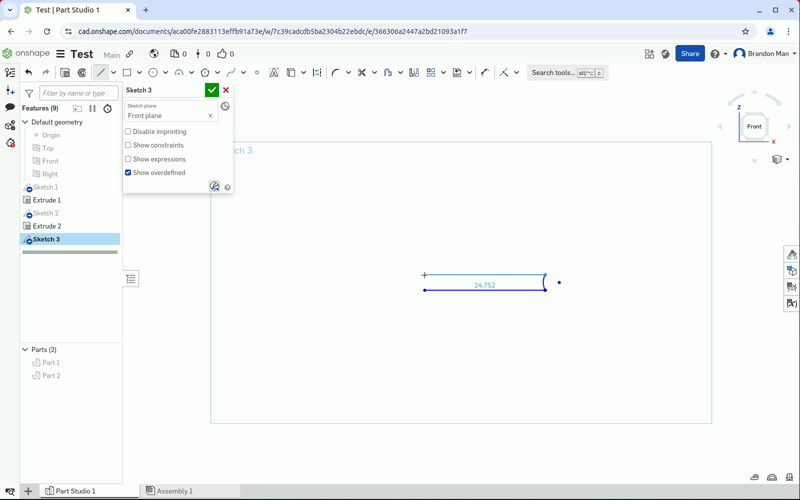
click(424, 274)
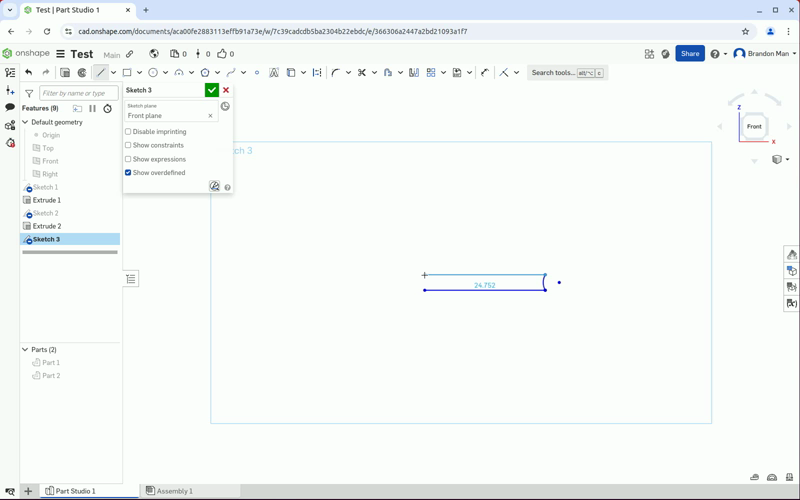
key_up(shift)
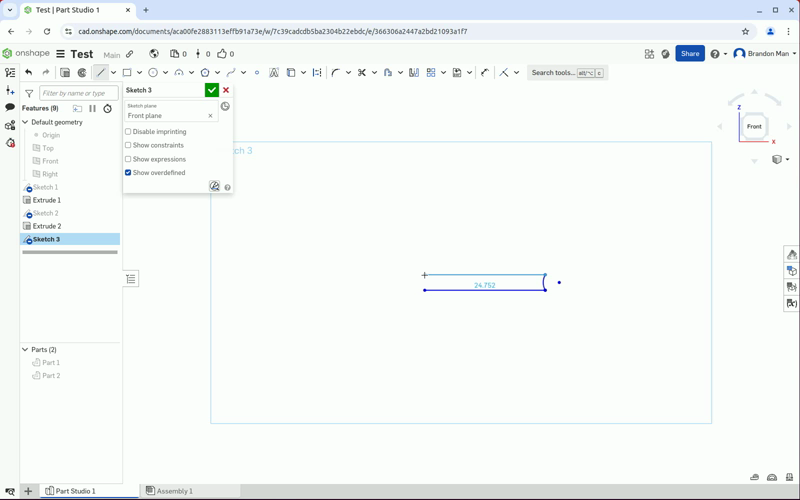
key(esc)
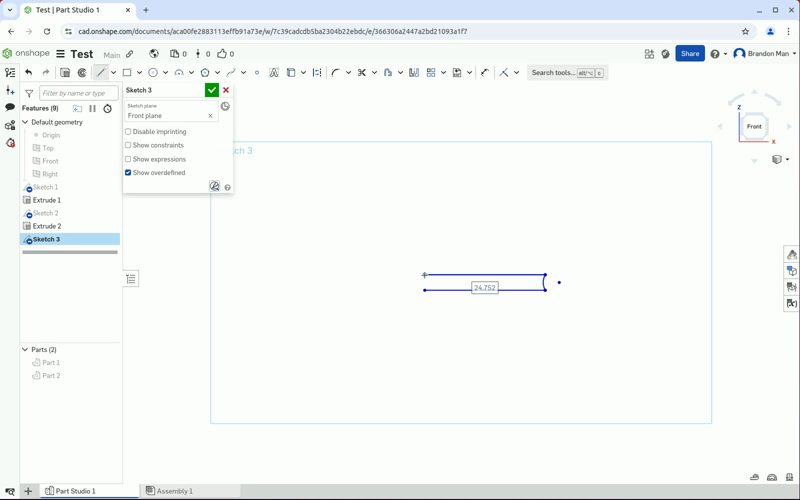
key(a)
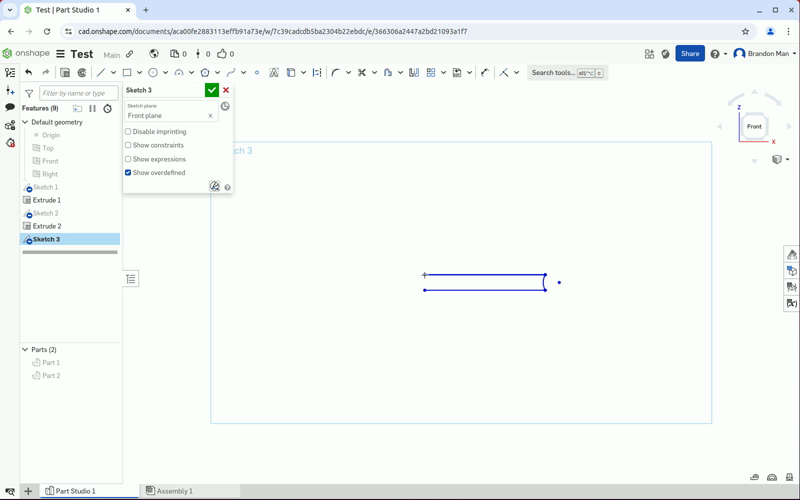
mouse_move(424, 274)
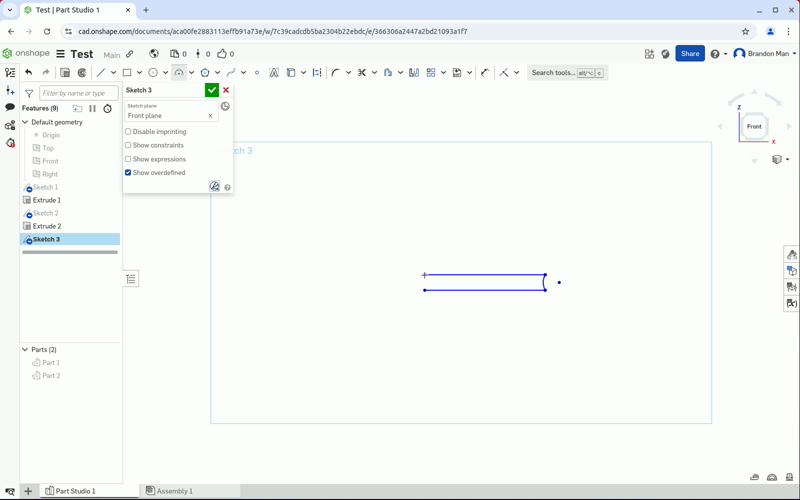
click(424, 274)
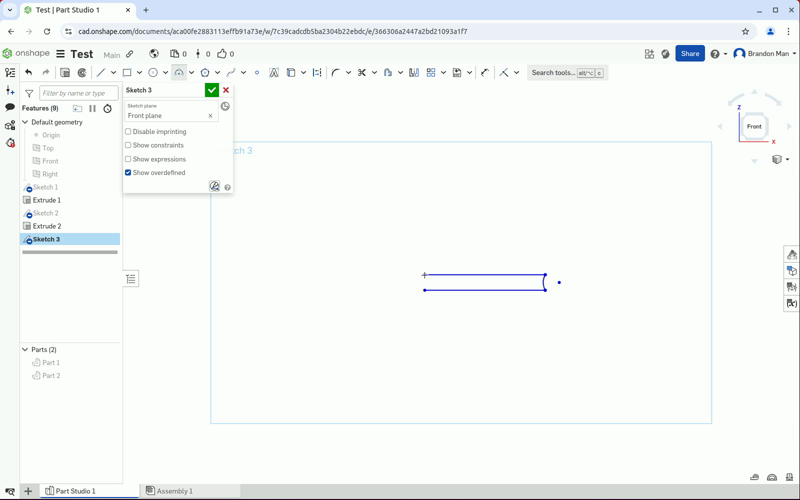
mouse_move(424, 290)
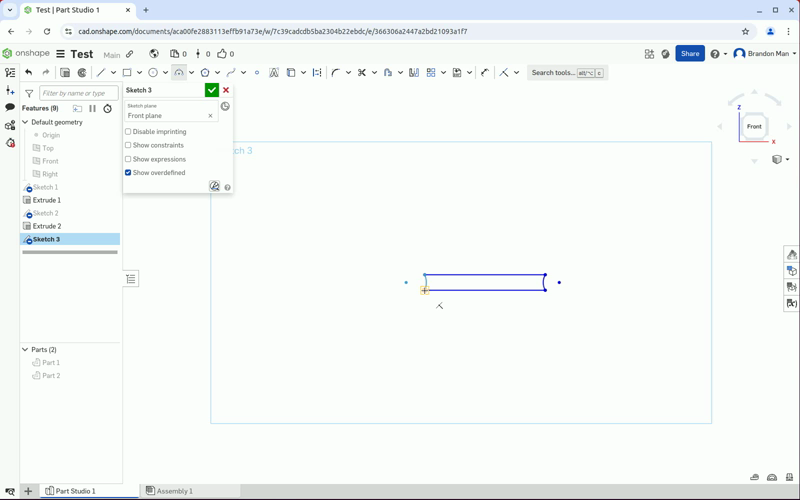
click(424, 290)
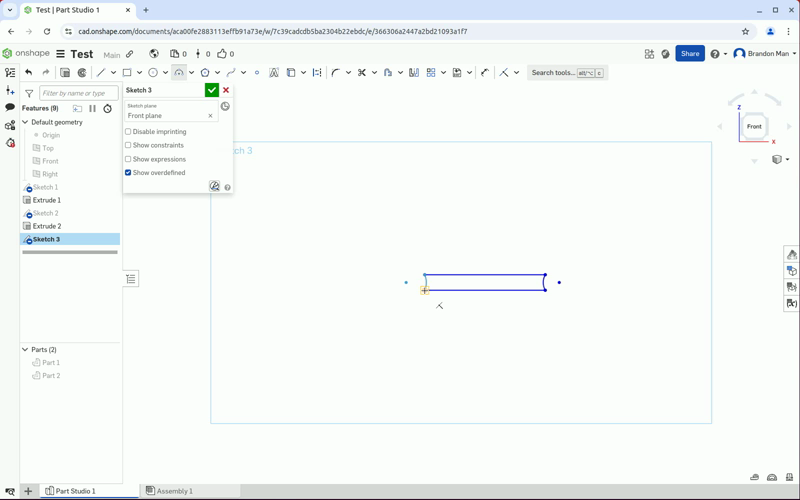
key_down(shift)
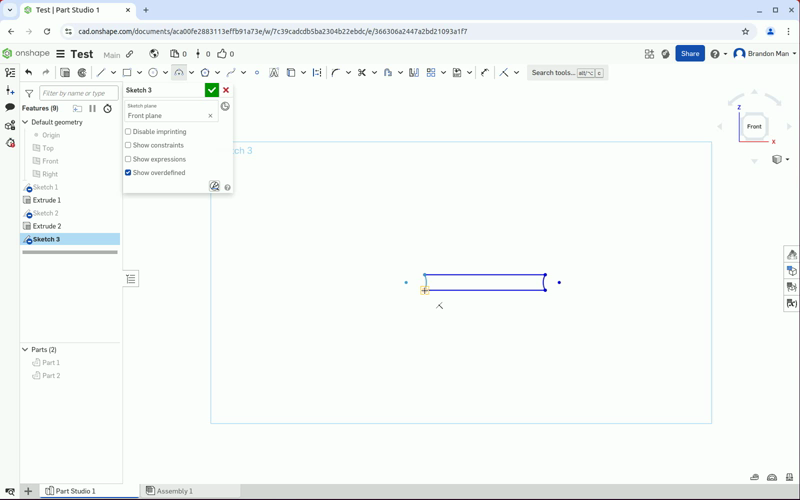
mouse_move(426, 282)
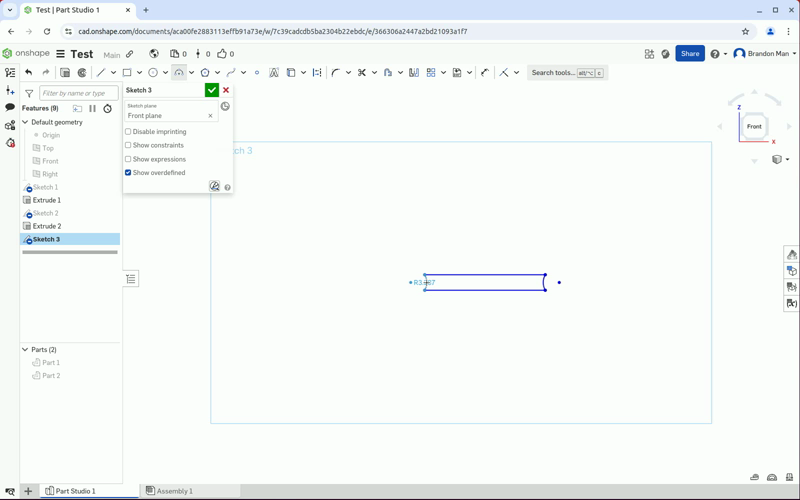
click(426, 282)
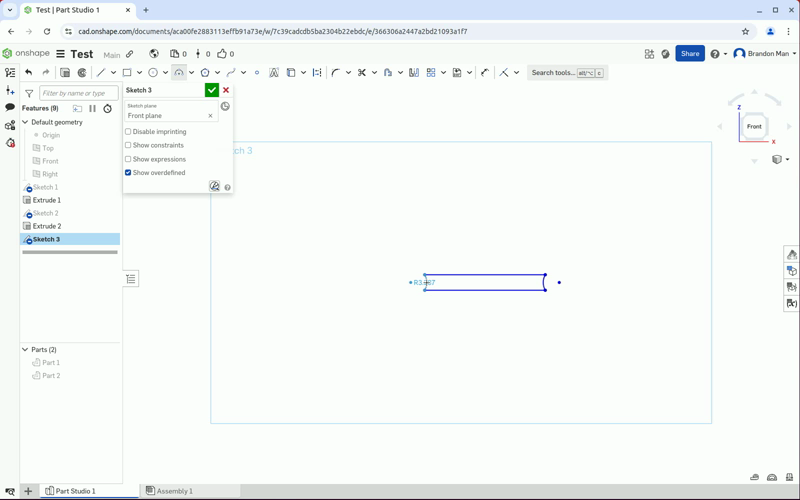
key_up(shift)
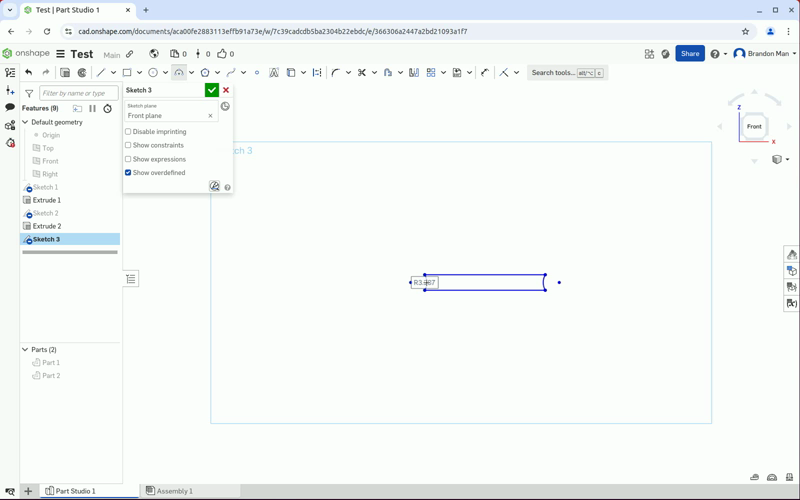
key(esc)
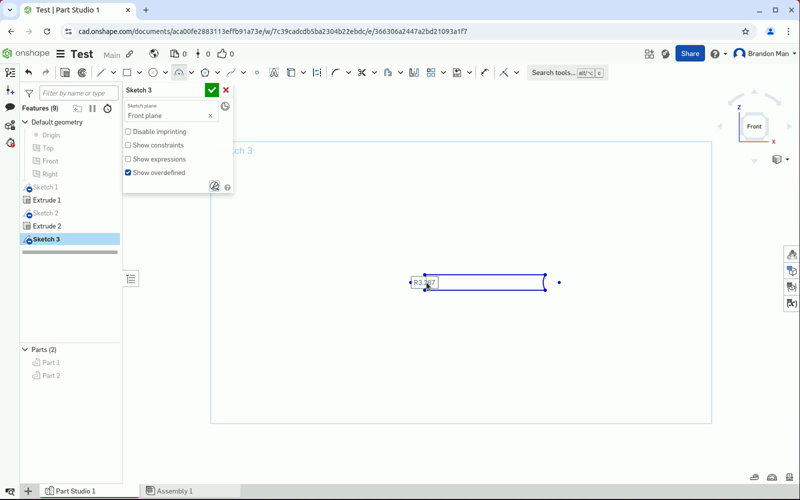
mouse_move(450, 283)
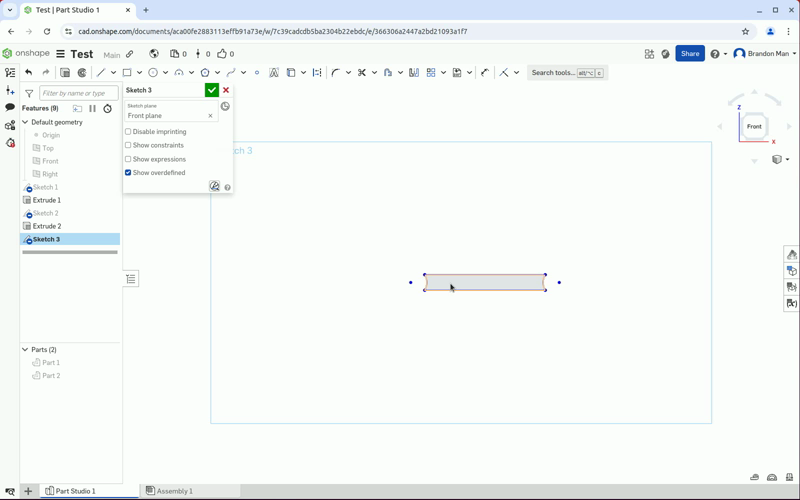
click(450, 283)
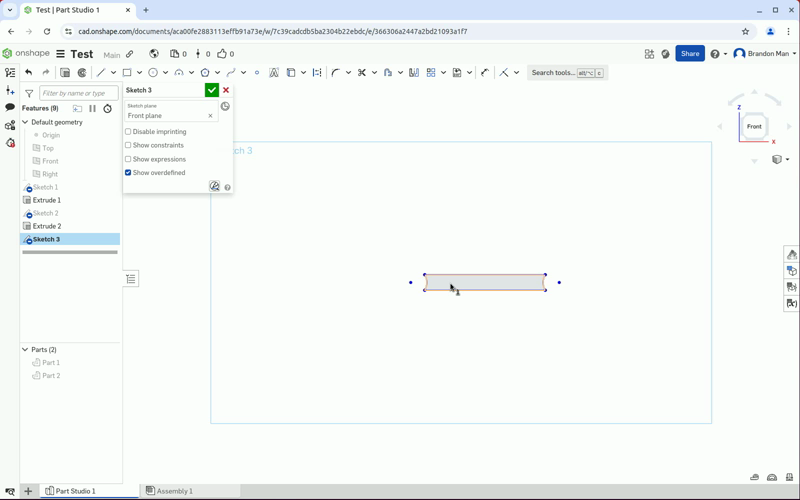
mouse_move(73, 352)
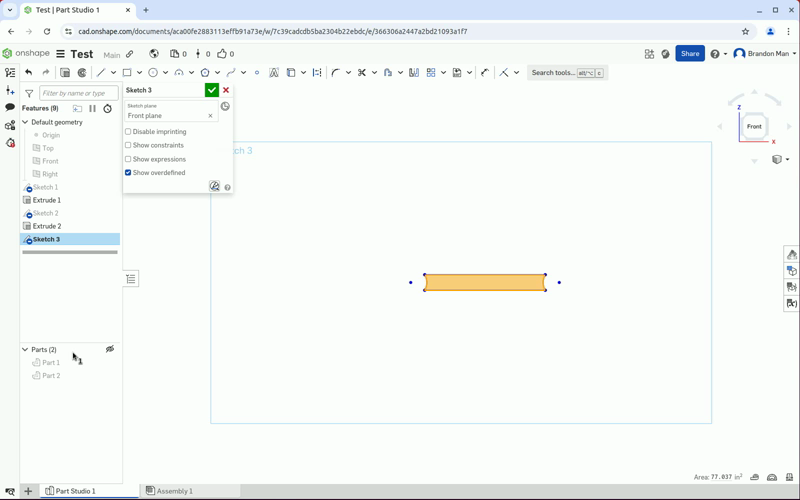
key(shift+y)
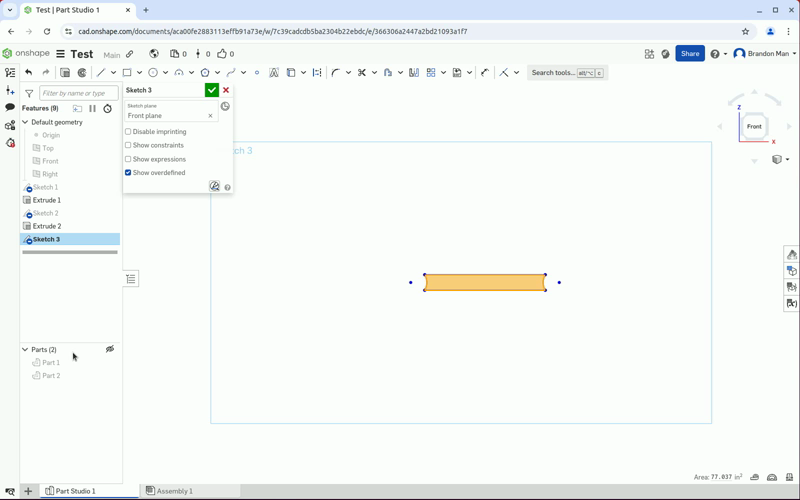
key(shift+e)
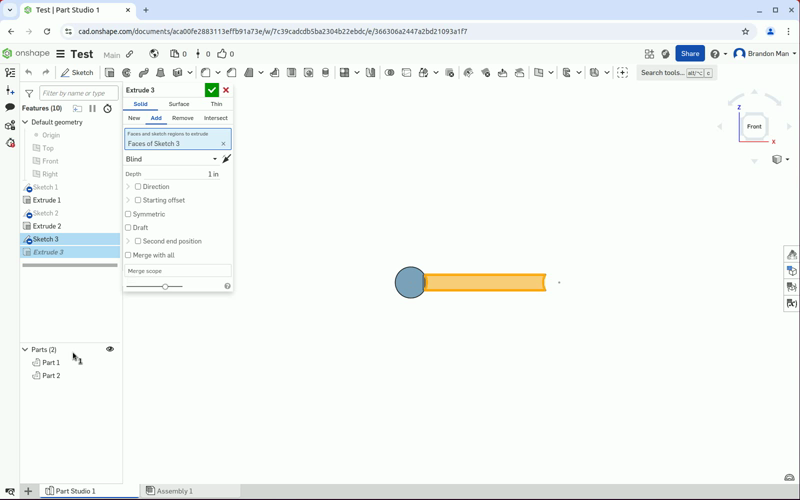
mouse_move(143, 106)
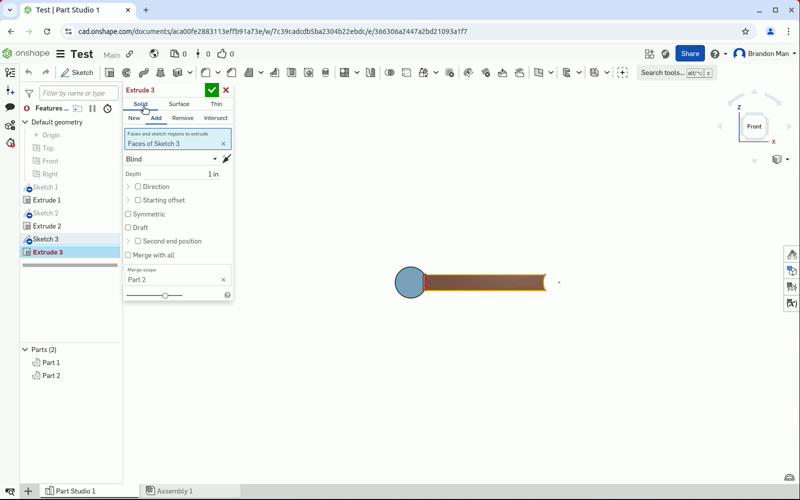
click(143, 106)
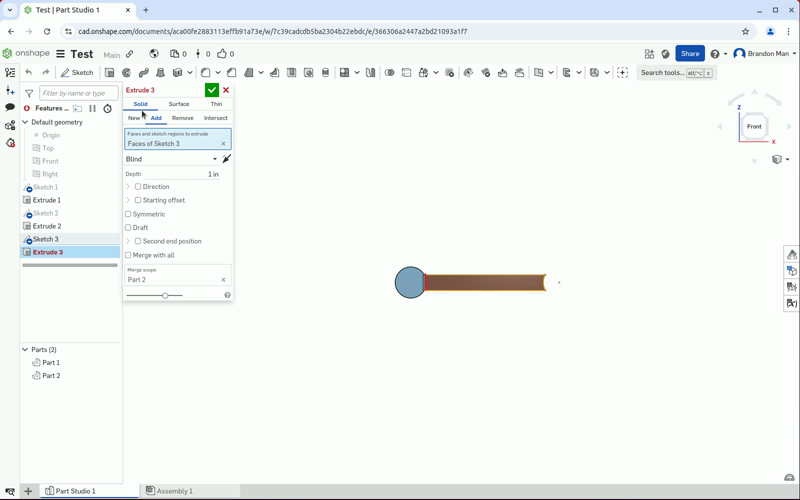
mouse_move(137, 120)
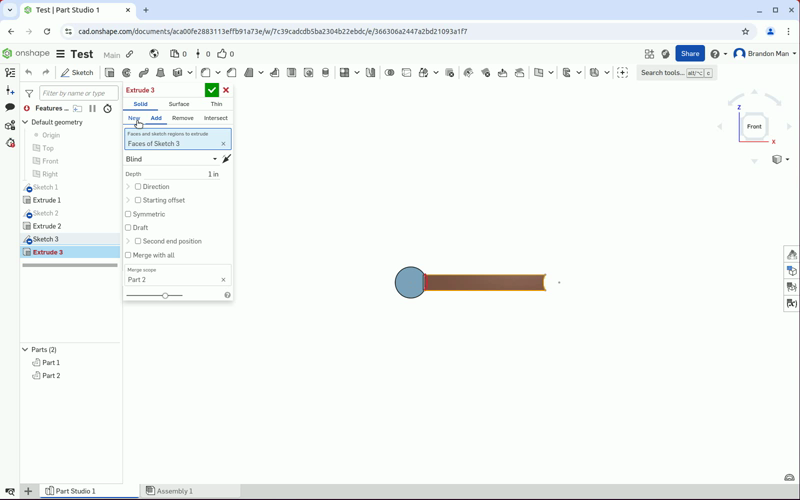
click(137, 120)
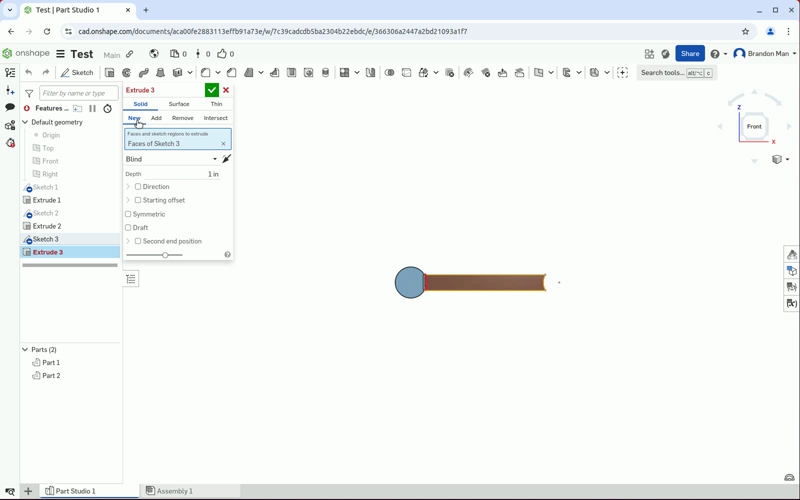
key(tab, 4)
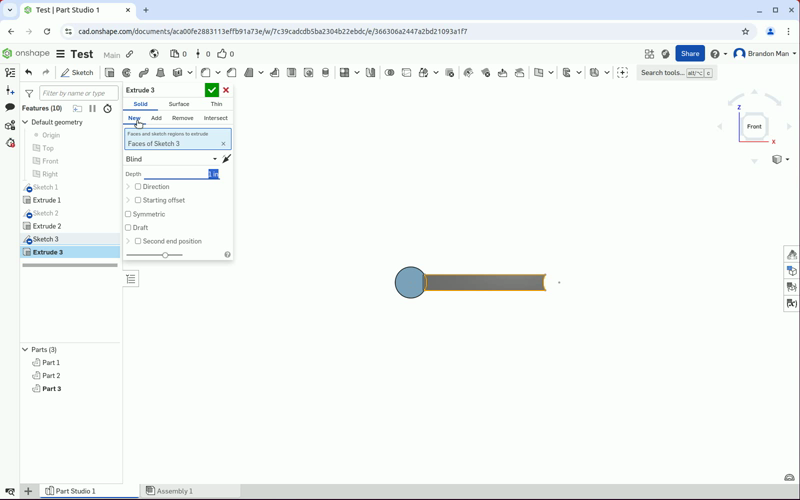
text(6.258)
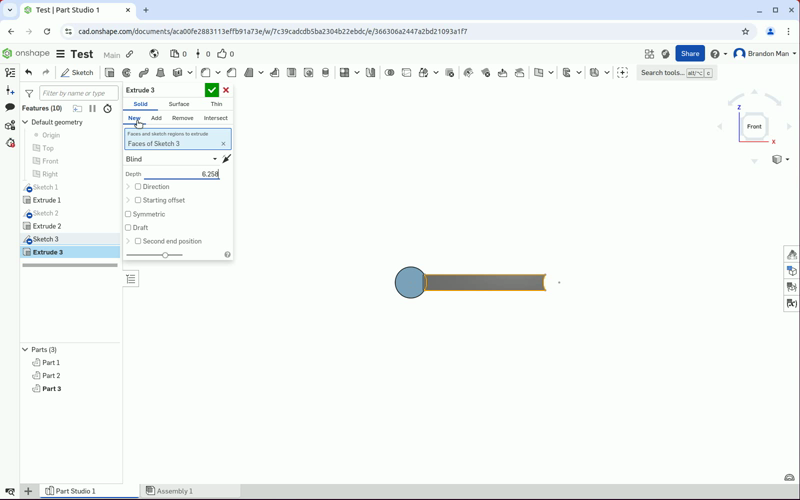
key(enter)
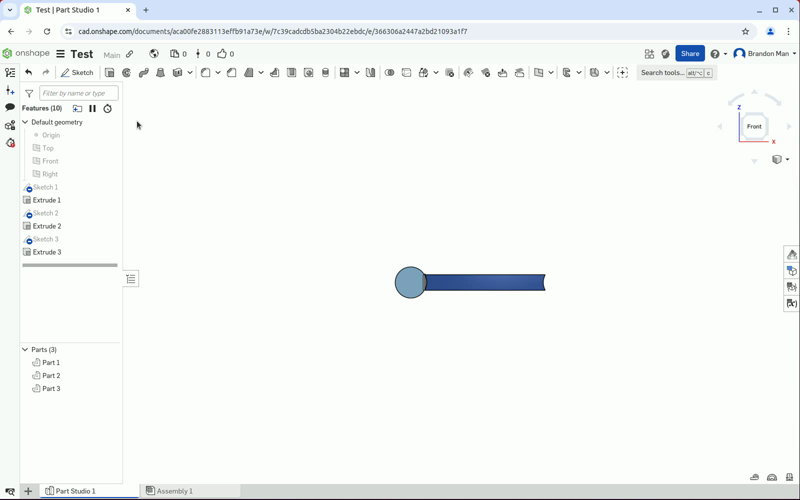
key(shift+h)
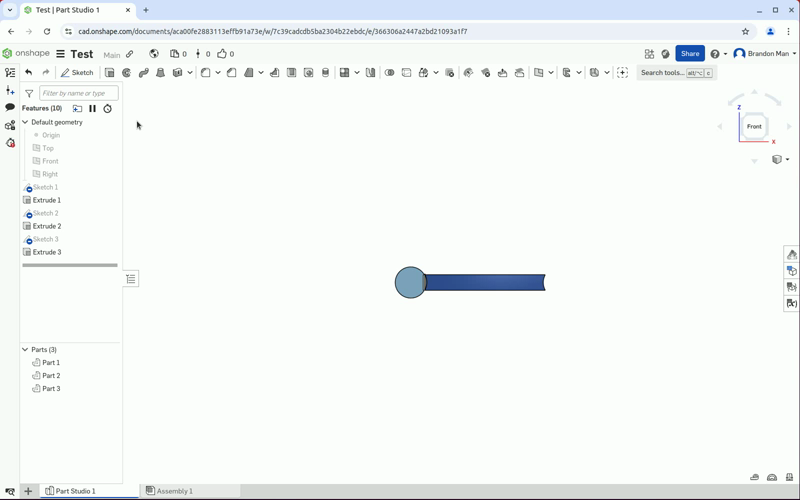
key(shift+h)
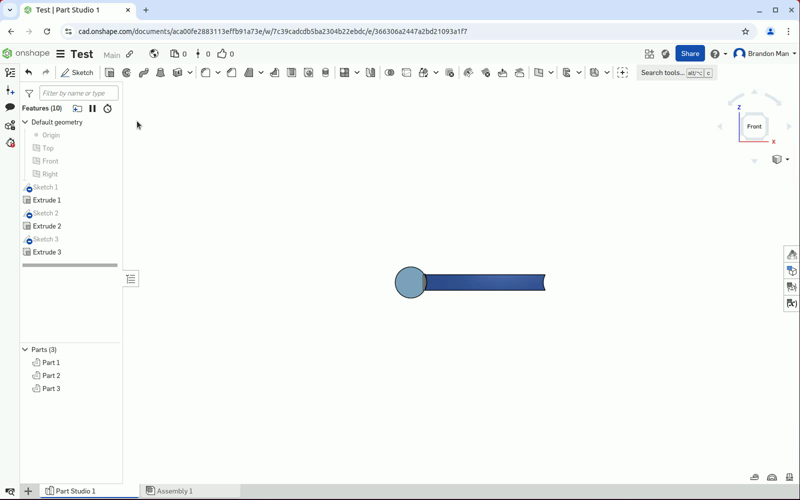
mouse_move(73, 189)
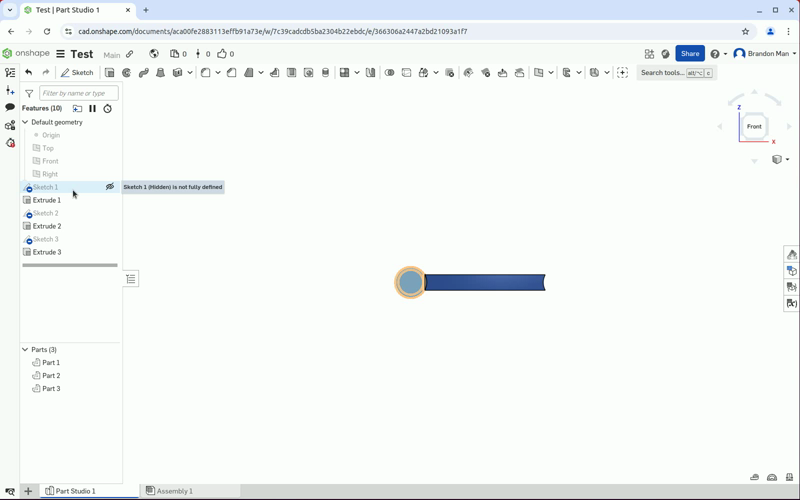
click(73, 189)
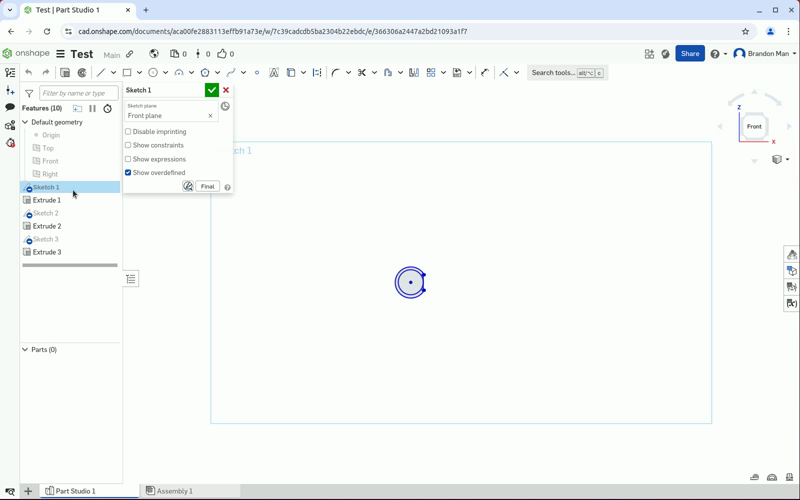
mouse_move(229, 92)
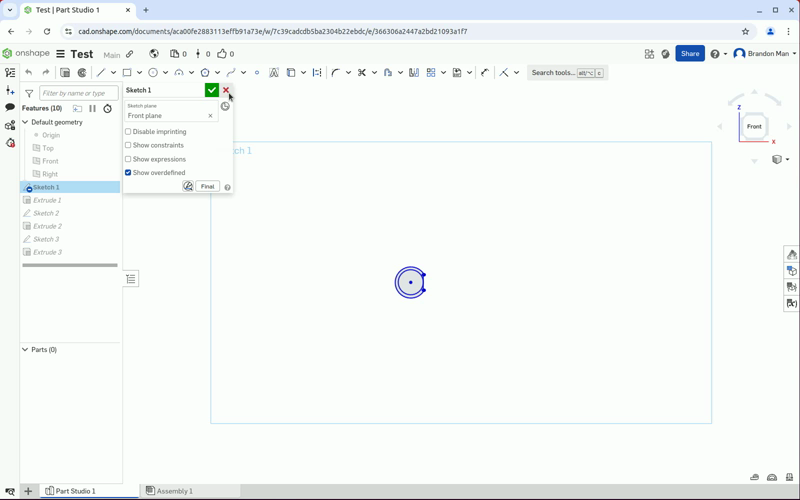
click(229, 92)
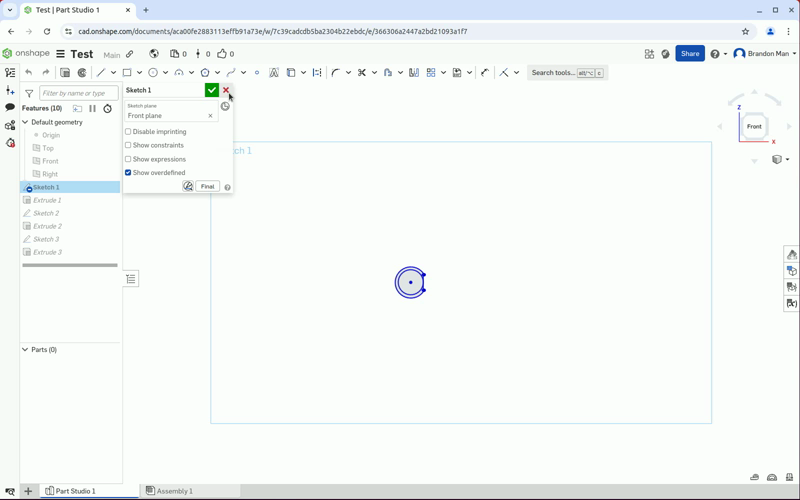
key(shift+s)
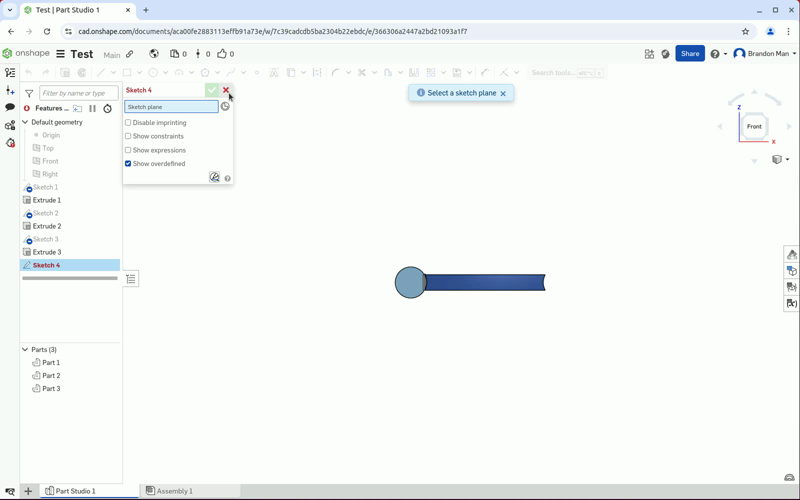
mouse_move(73, 163)
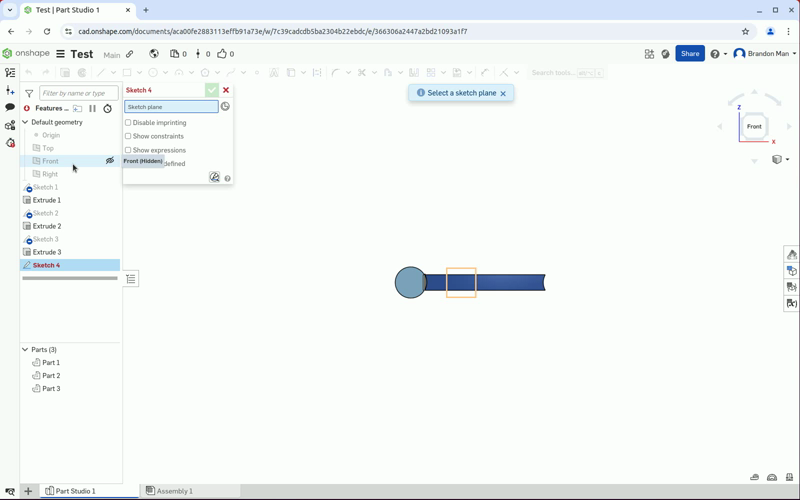
click(73, 163)
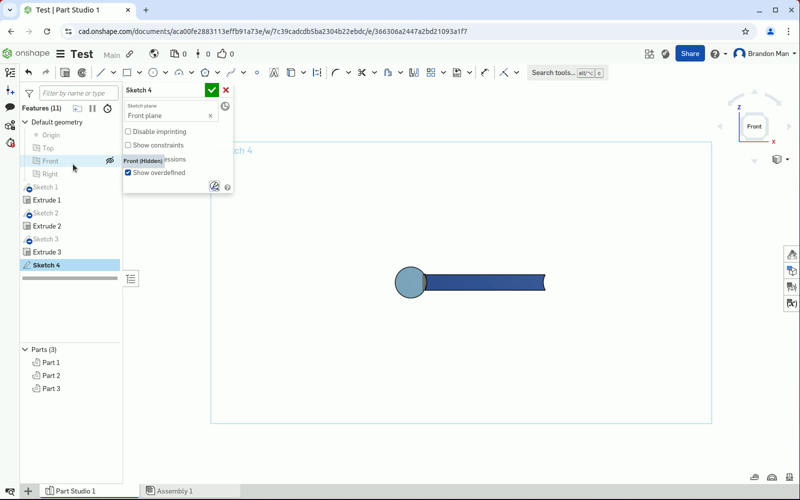
mouse_move(73, 352)
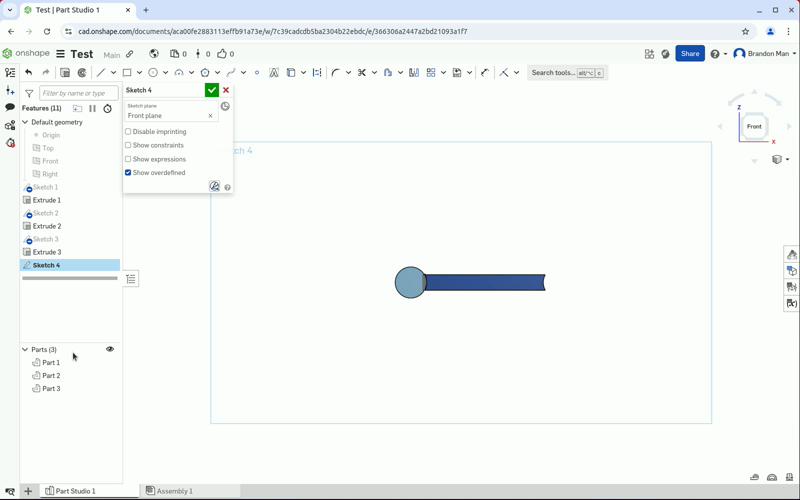
key(y)
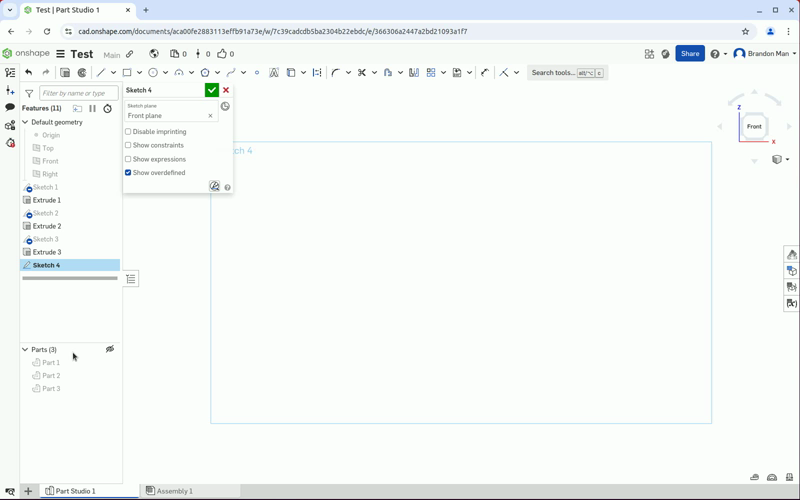
key(l)
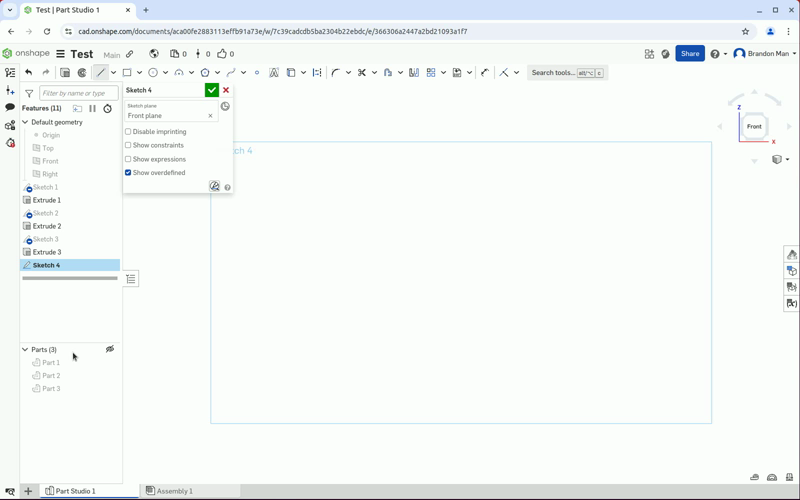
key_down(shift)
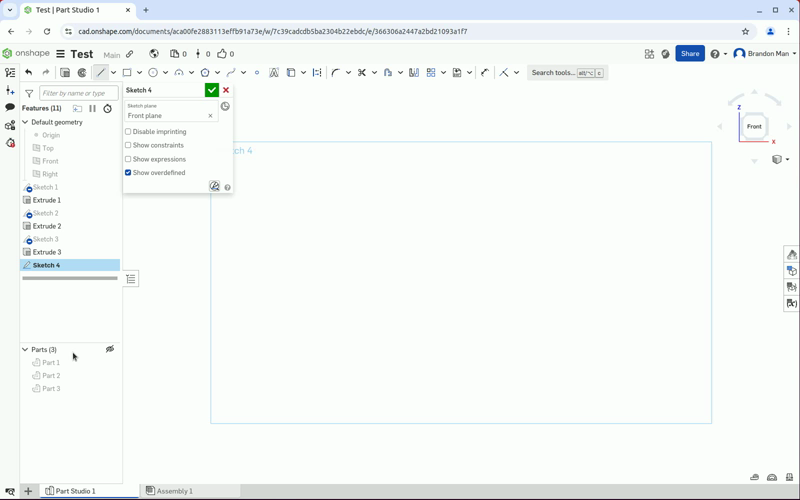
mouse_move(545, 290)
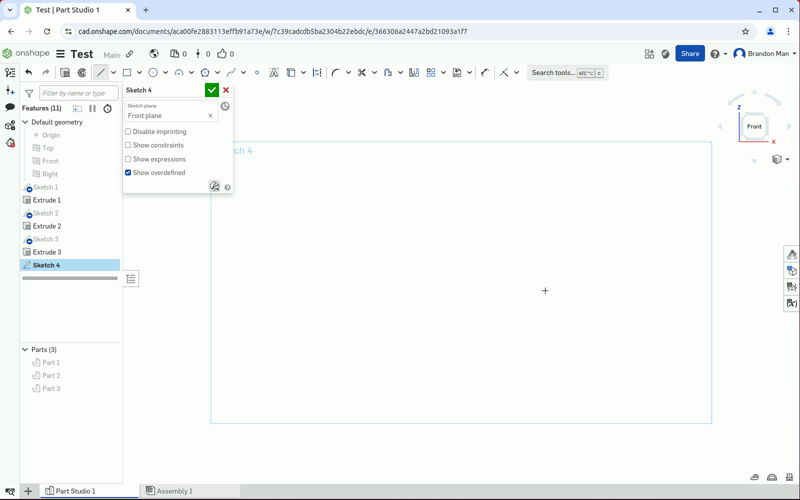
click(545, 290)
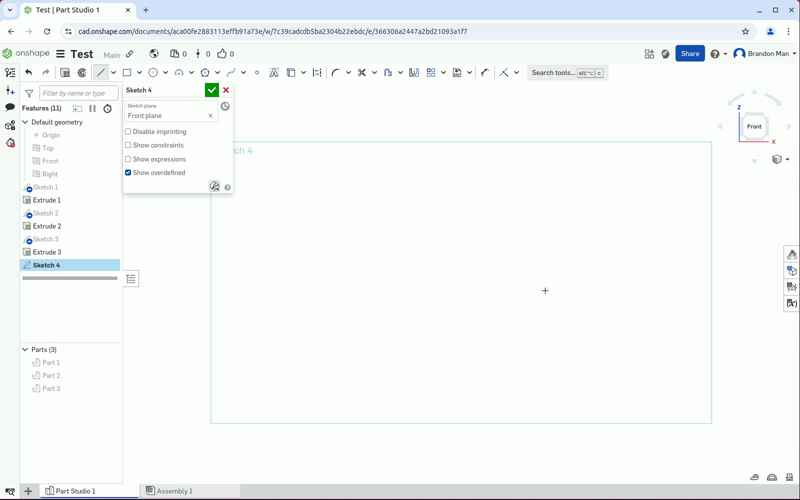
key_up(shift)
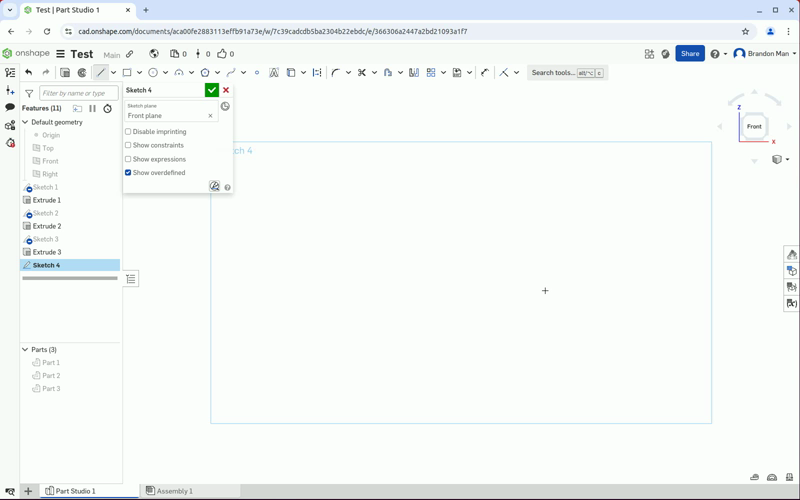
key_down(shift)
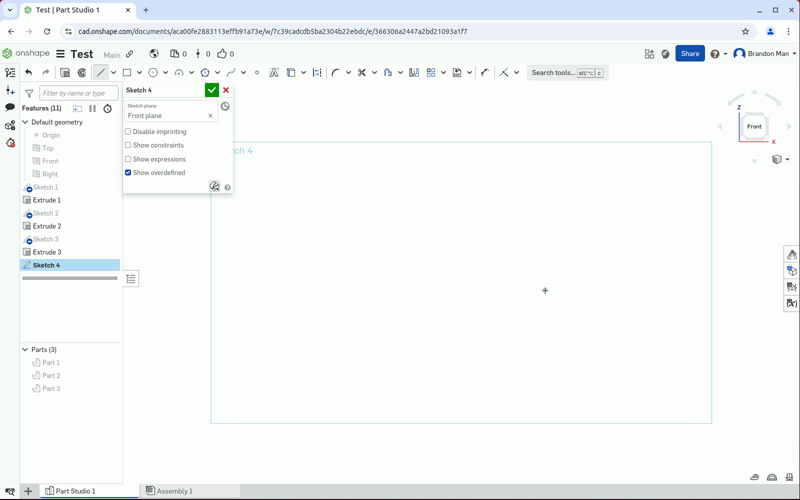
mouse_move(575, 290)
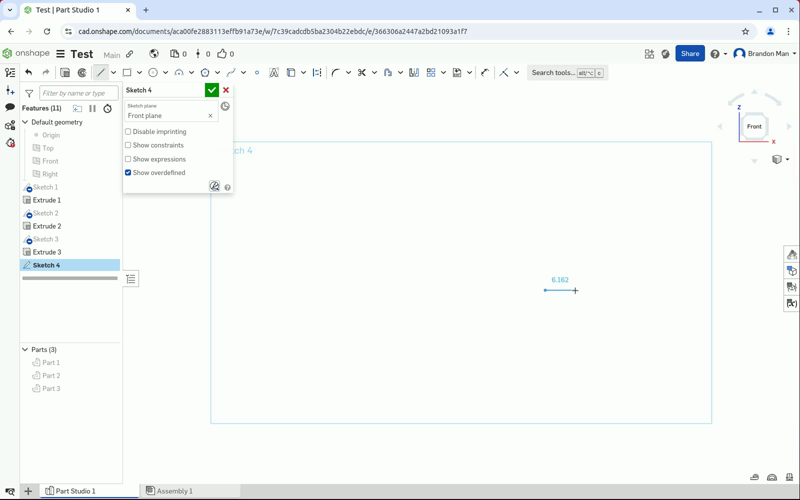
mouse_move(546, 290)
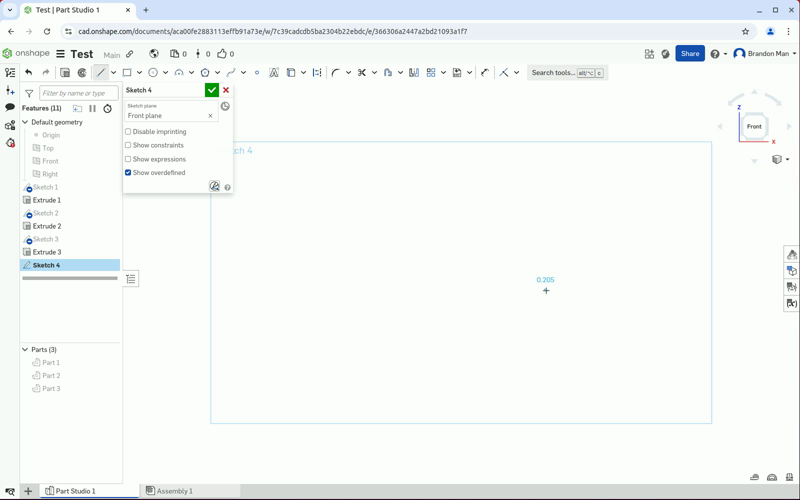
scroll(6)
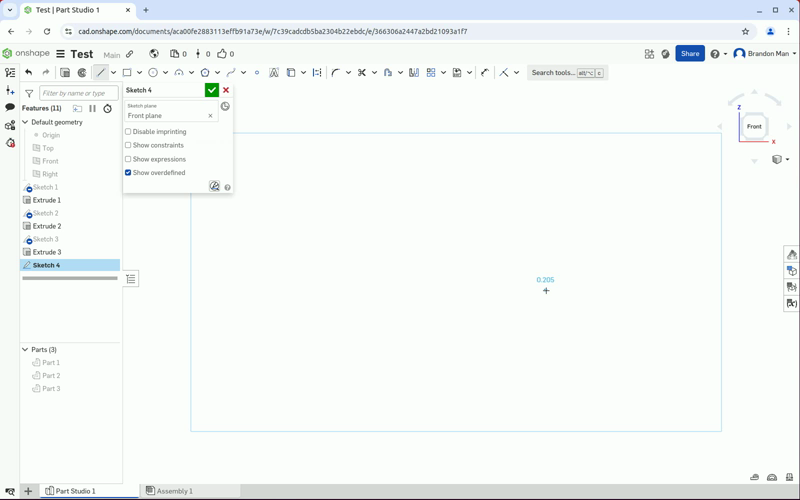
scroll(6)
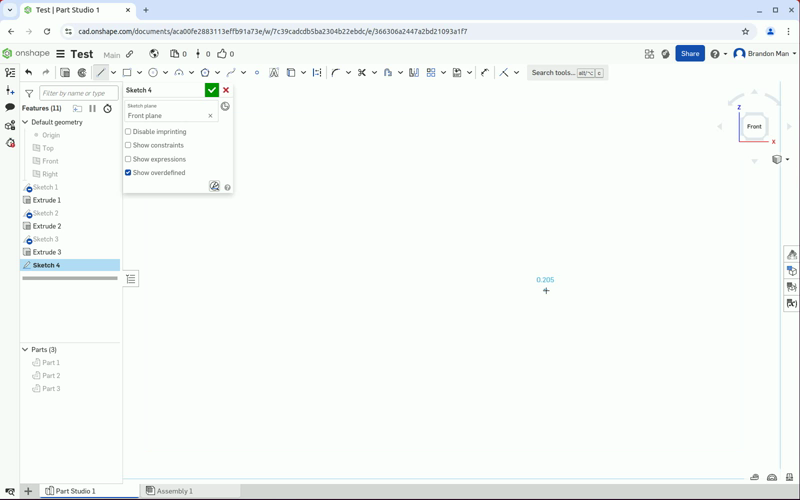
scroll(6)
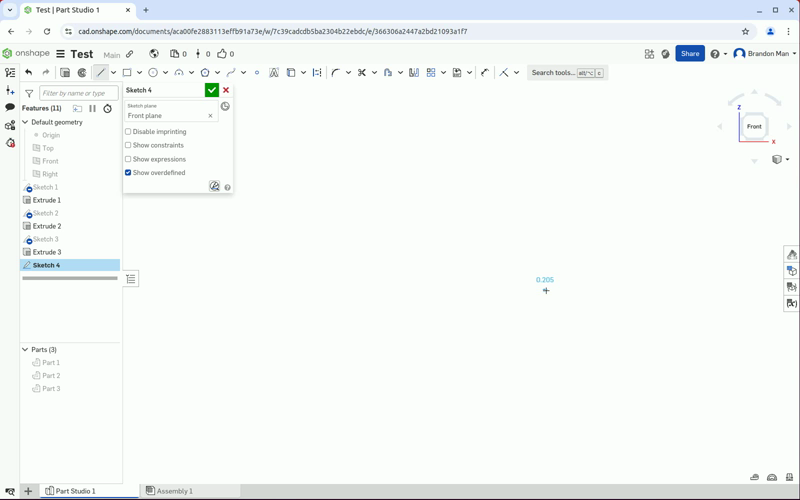
scroll(6)
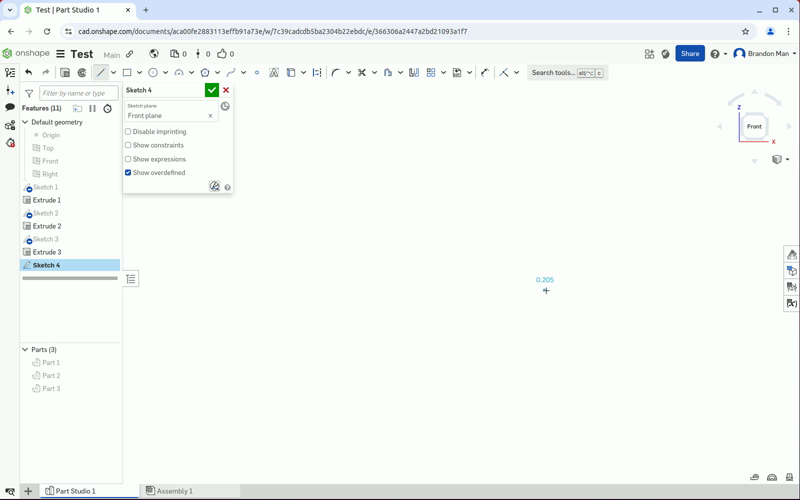
scroll(6)
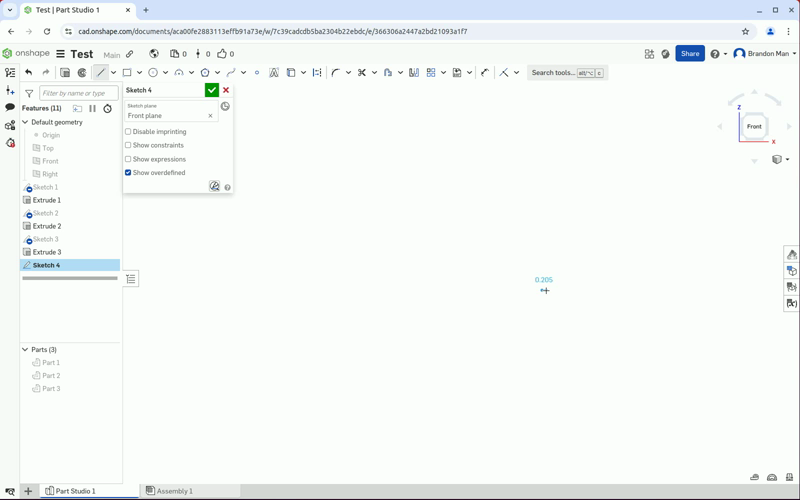
scroll(6)
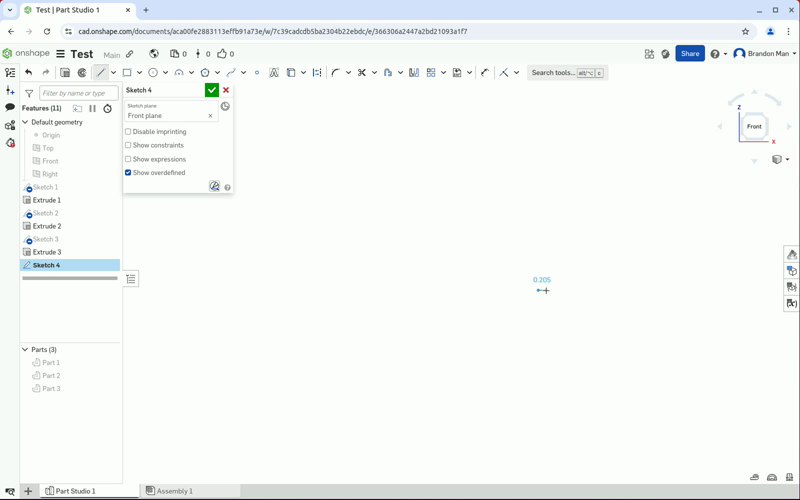
scroll(6)
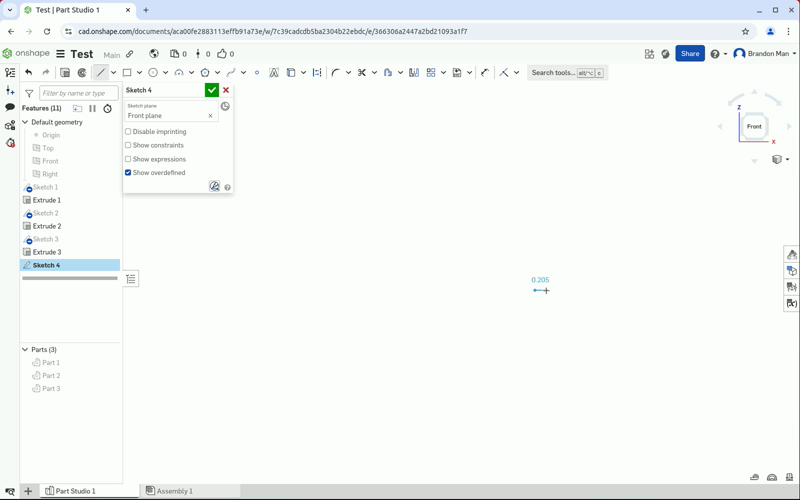
click(546, 290)
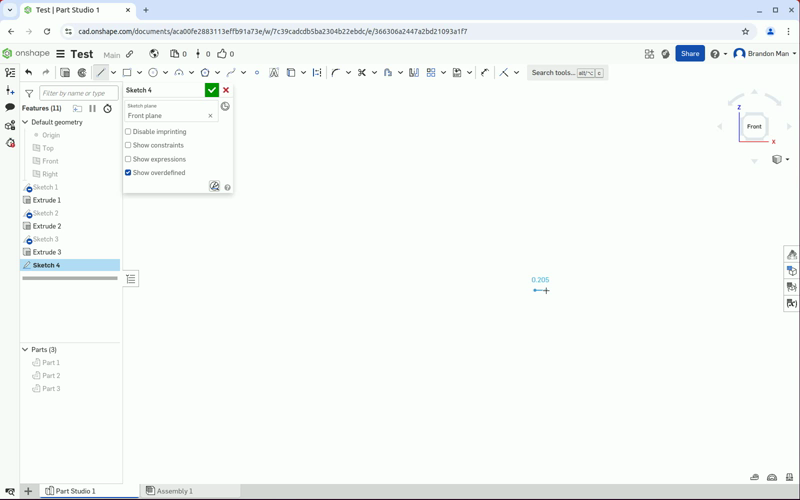
scroll(-6)
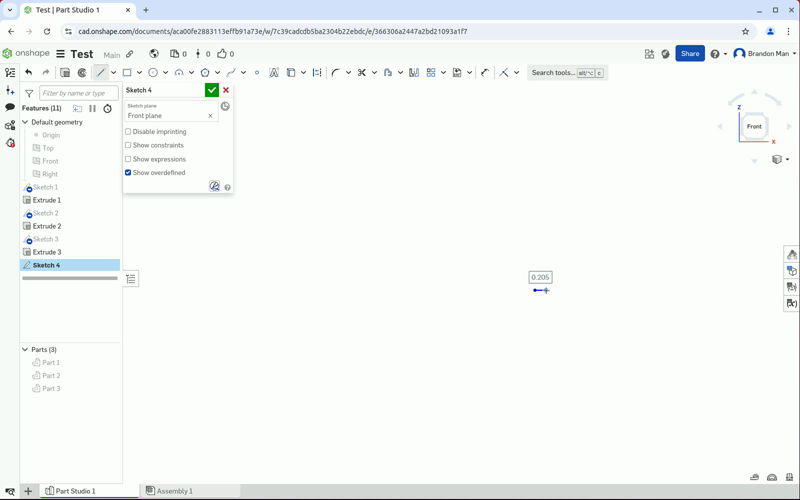
scroll(-6)
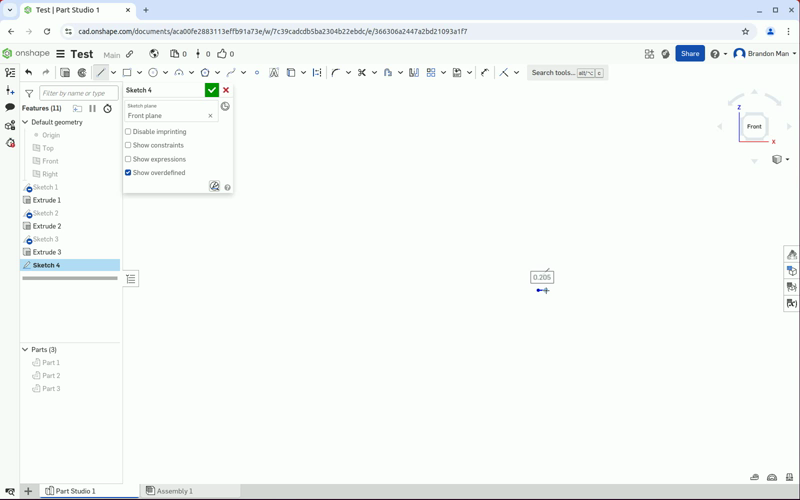
scroll(-6)
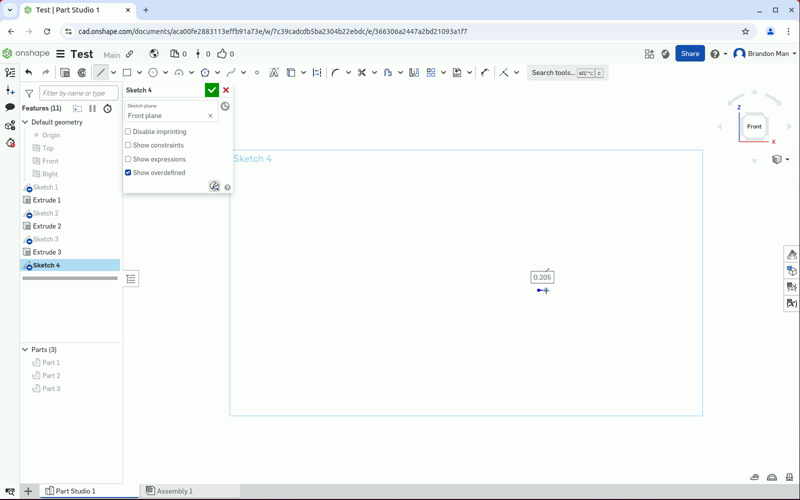
scroll(-6)
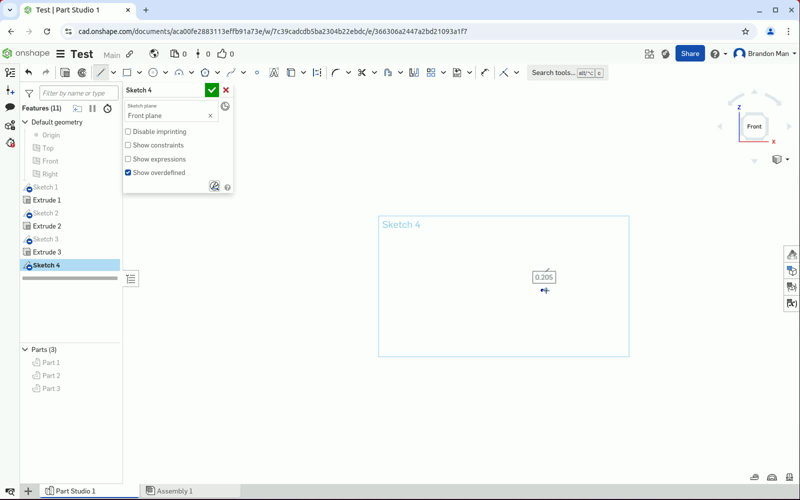
scroll(-6)
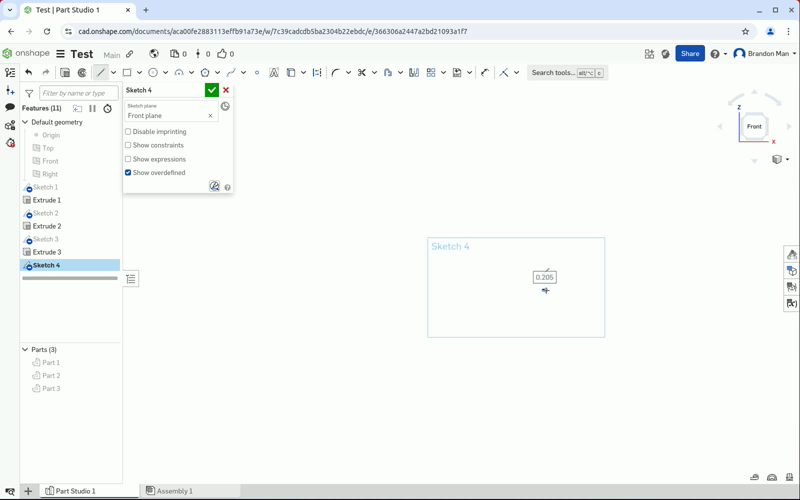
scroll(-6)
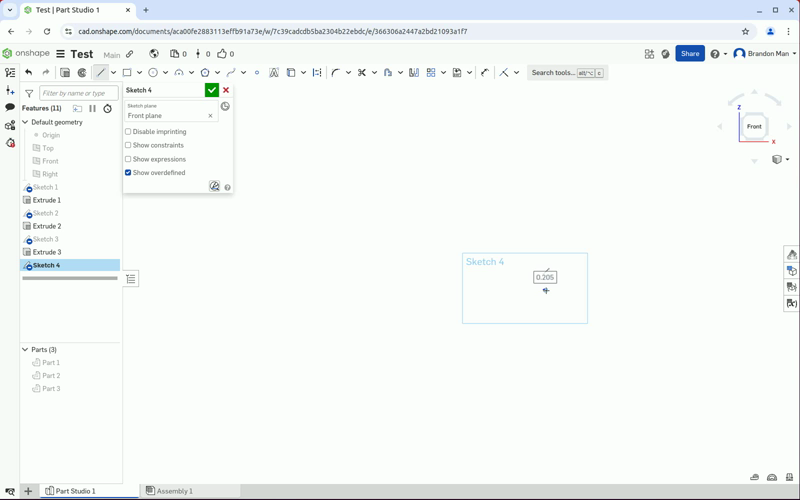
scroll(-6)
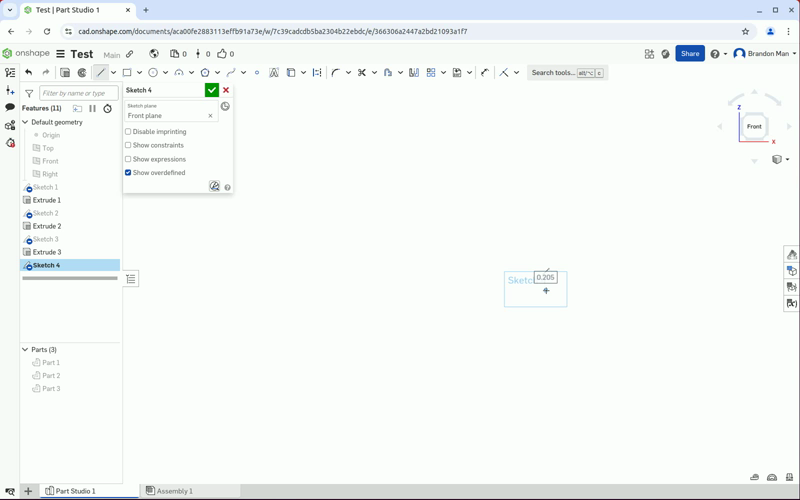
key_up(shift)
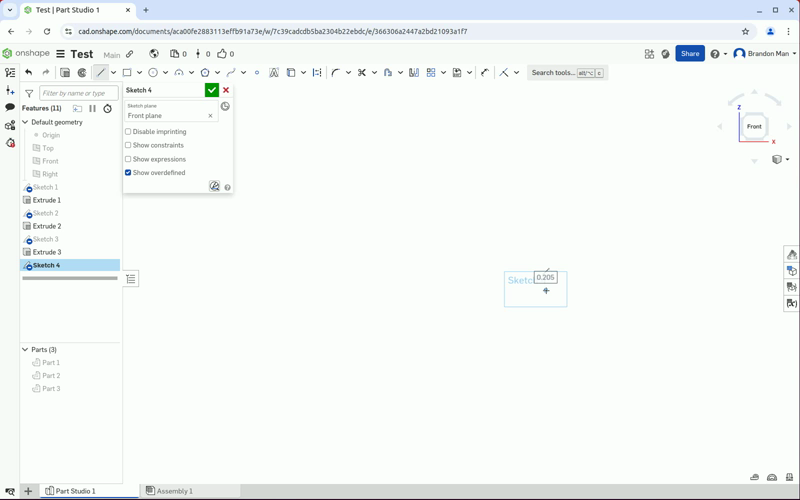
key_down(shift)
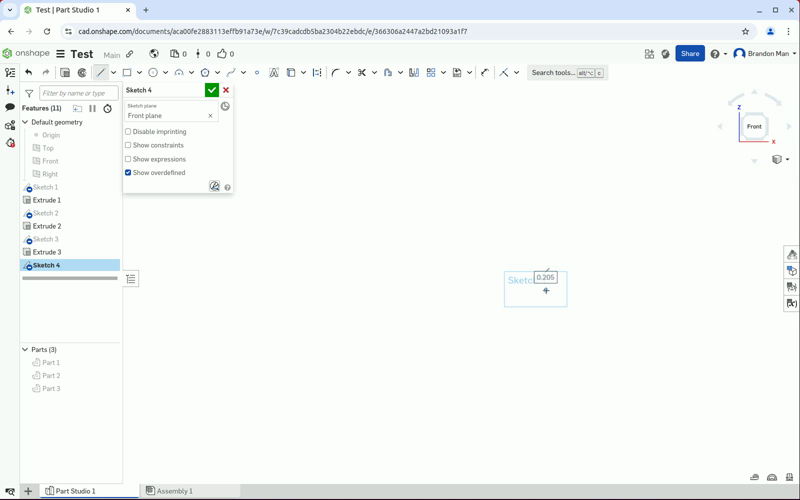
mouse_move(576, 290)
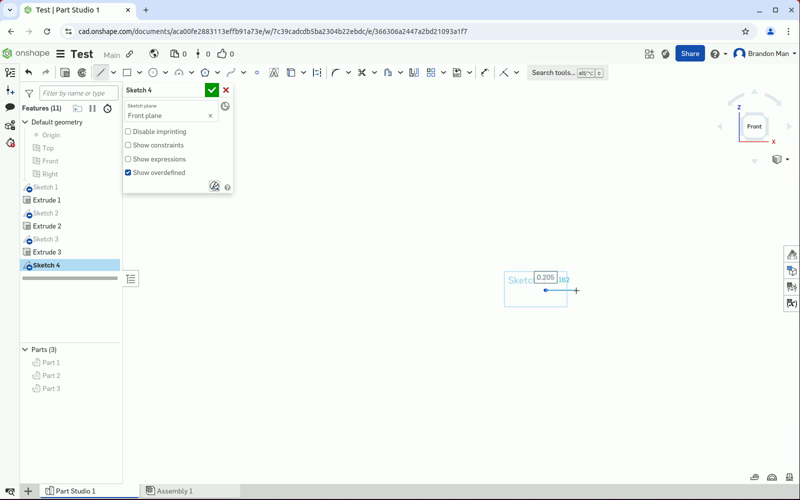
mouse_move(546, 274)
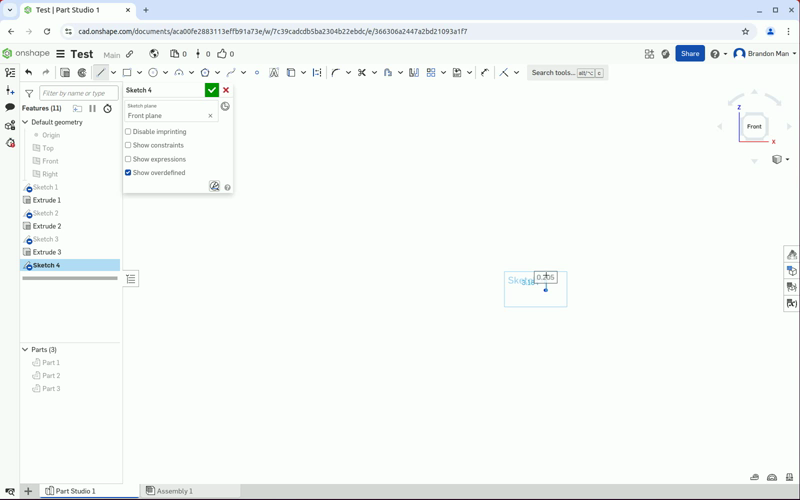
click(546, 274)
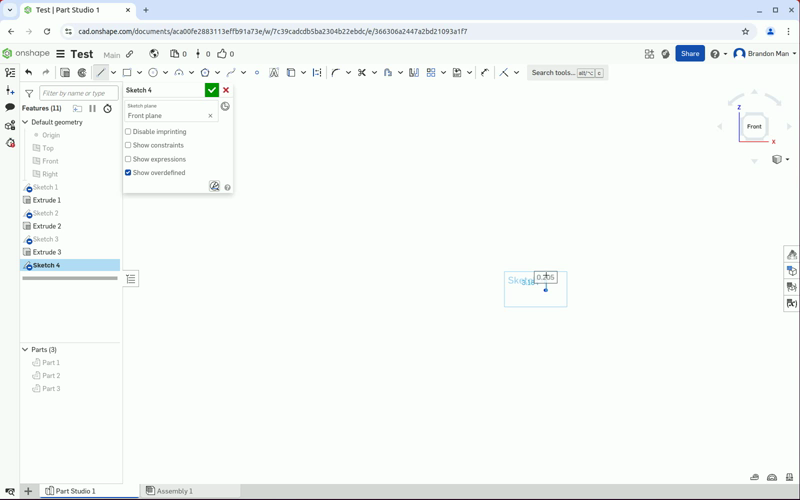
key_up(shift)
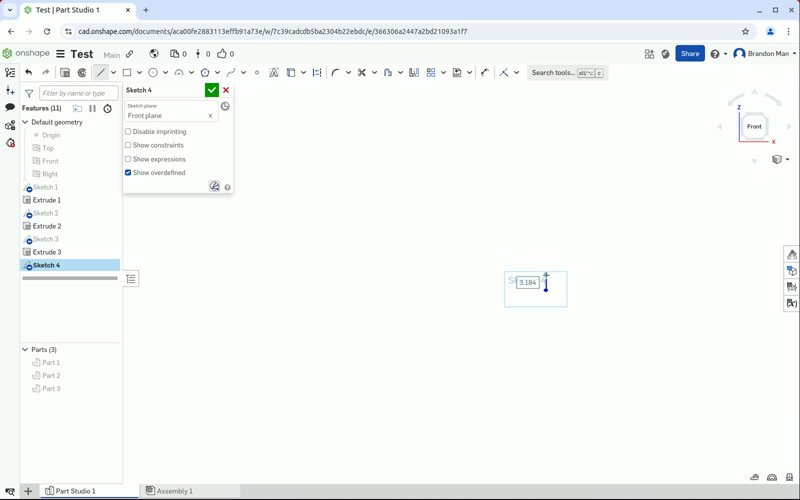
key_down(shift)
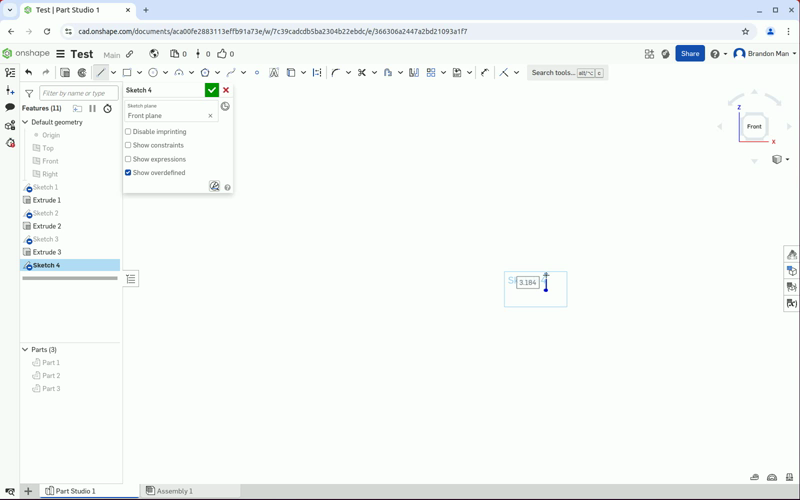
mouse_move(576, 274)
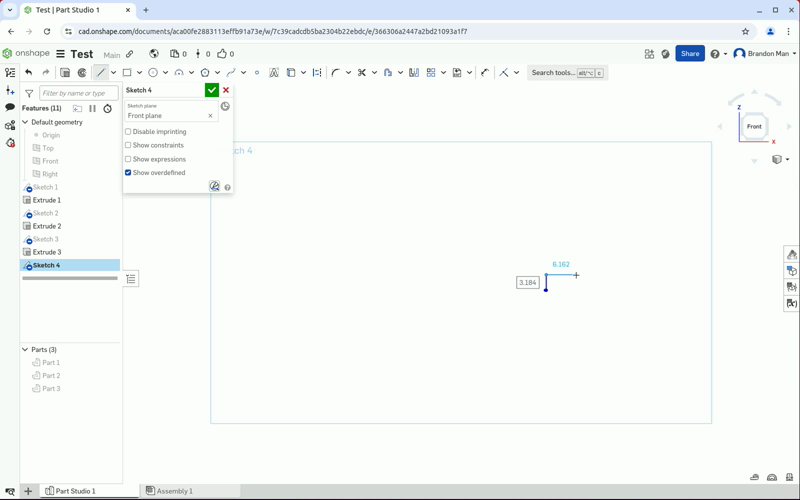
mouse_move(545, 274)
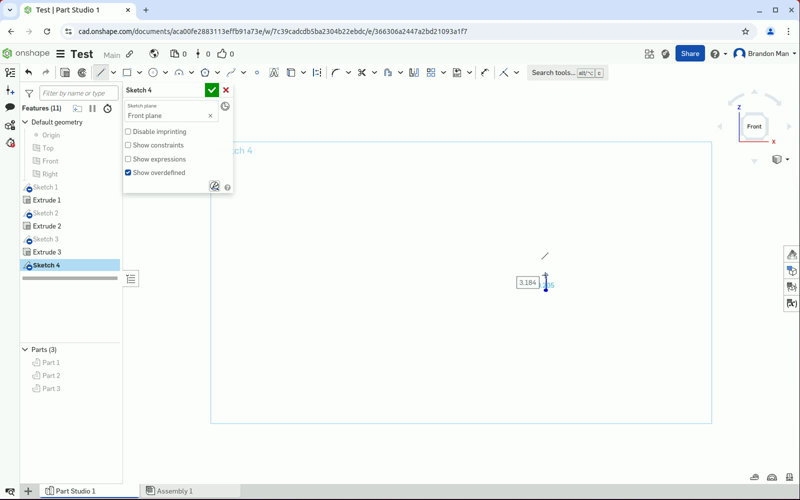
scroll(6)
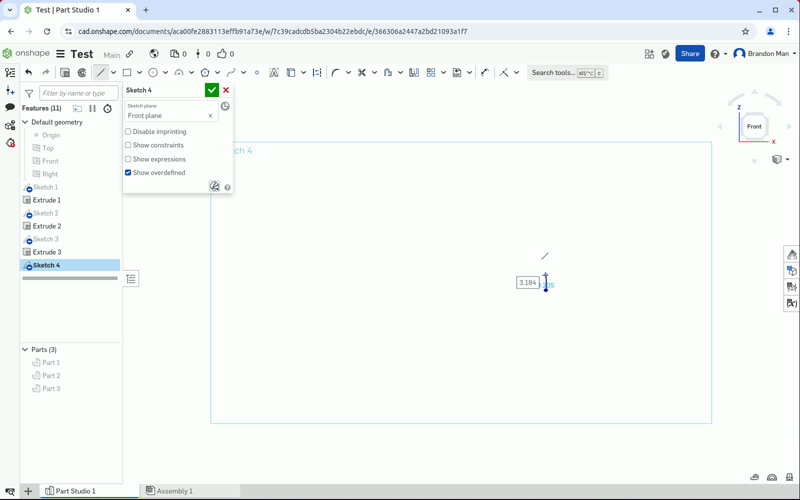
scroll(6)
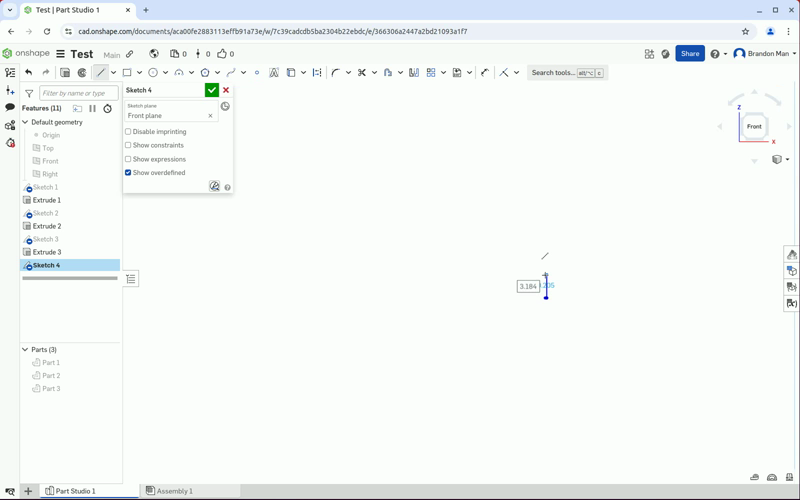
scroll(6)
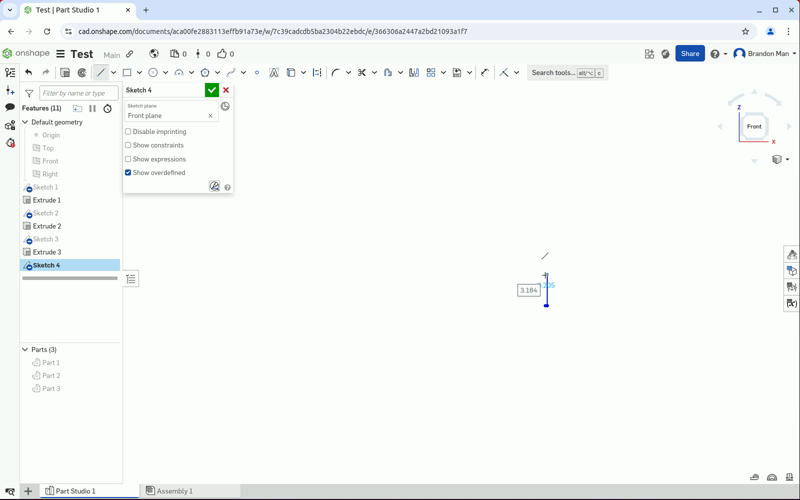
scroll(6)
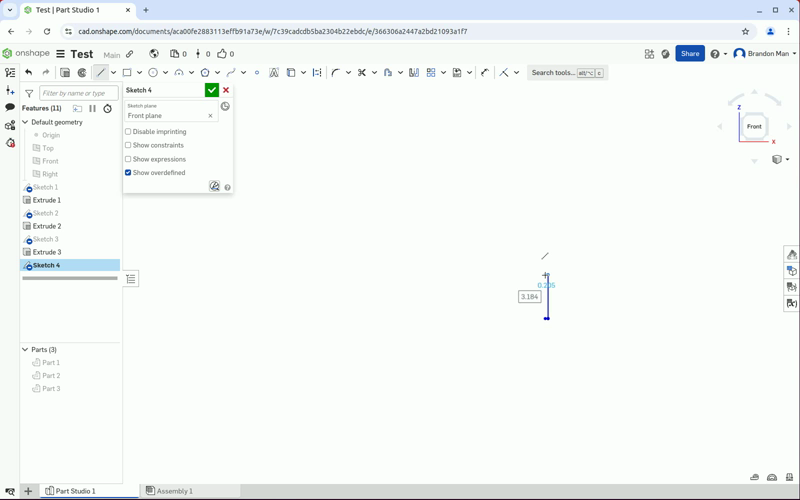
scroll(6)
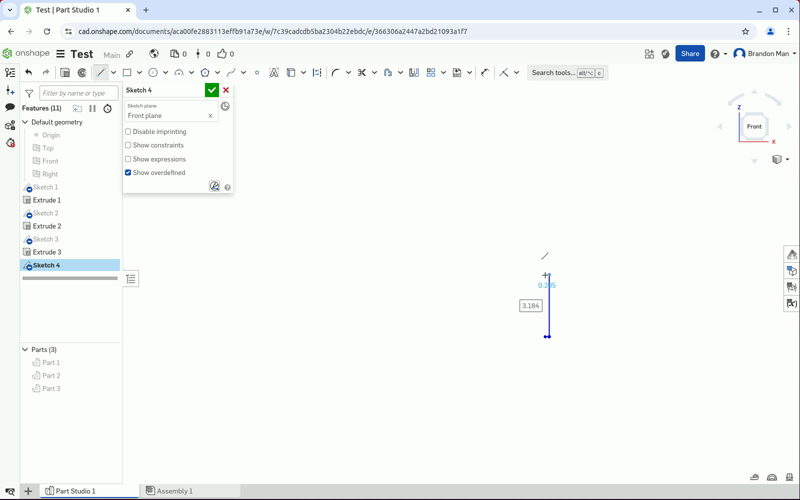
scroll(6)
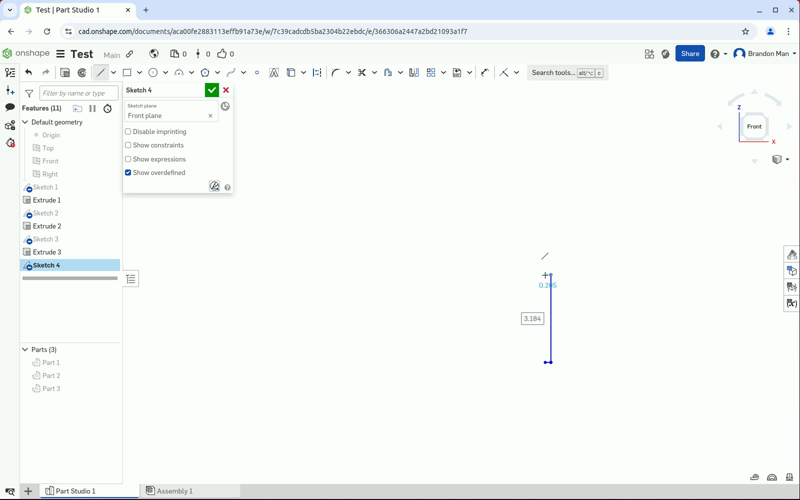
scroll(6)
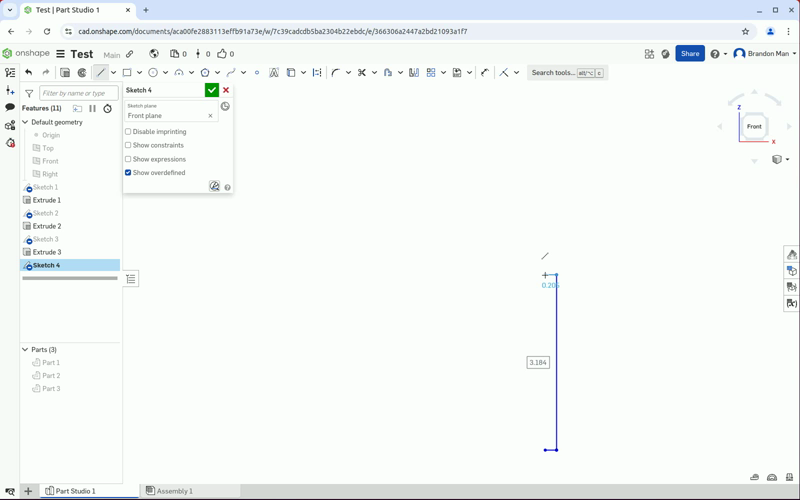
click(545, 274)
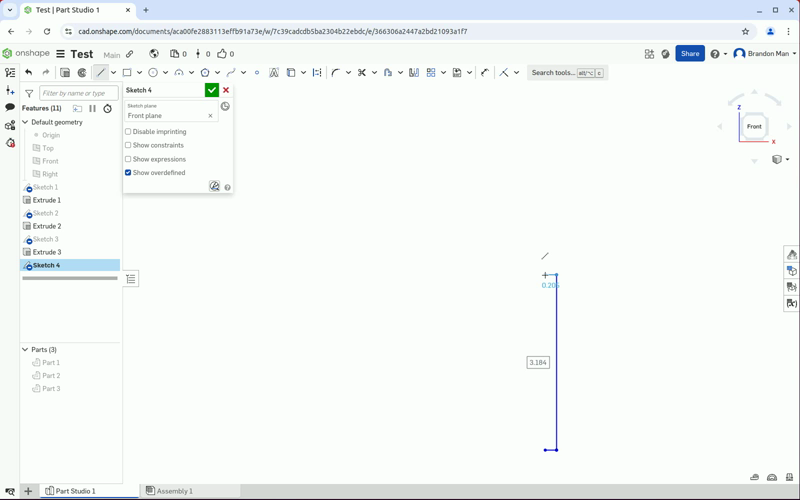
scroll(-6)
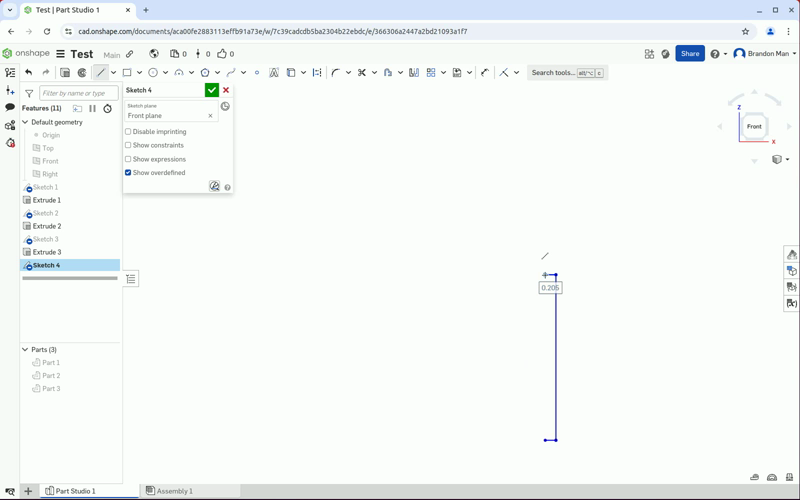
scroll(-6)
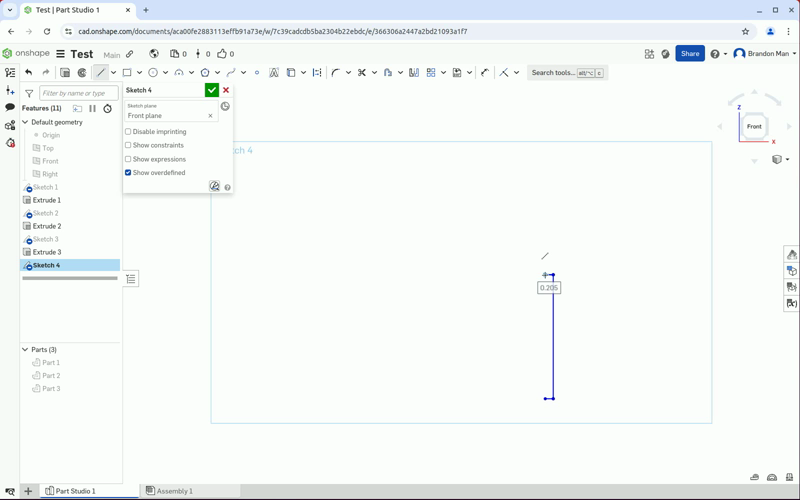
scroll(-6)
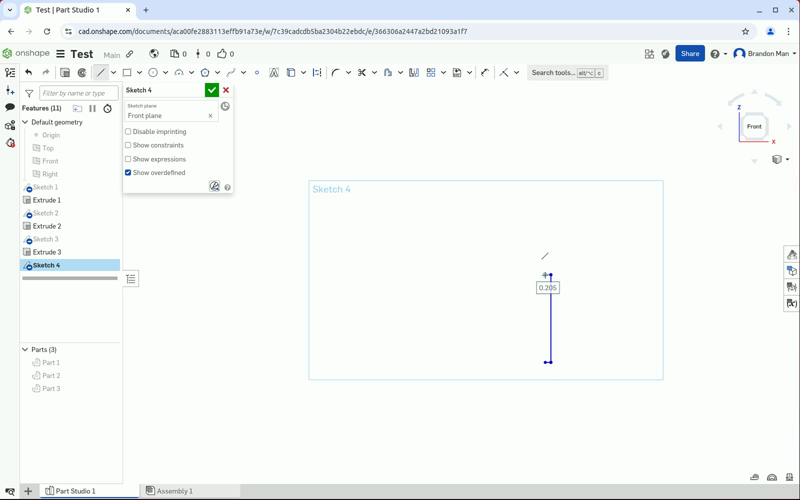
scroll(-6)
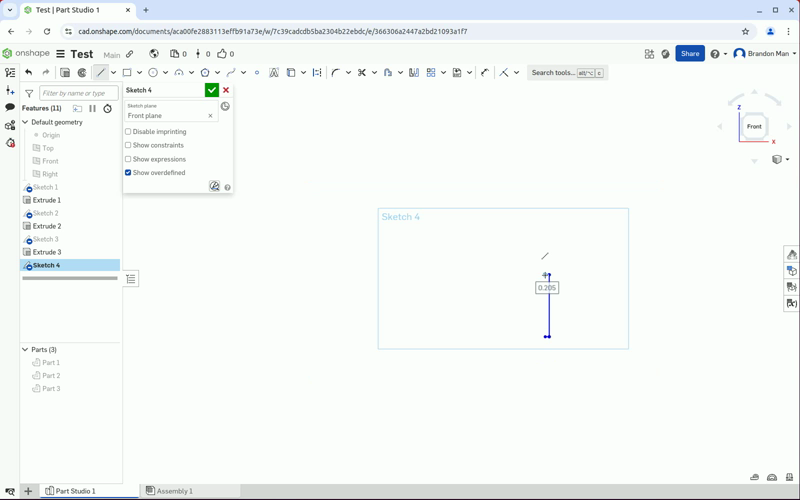
scroll(-6)
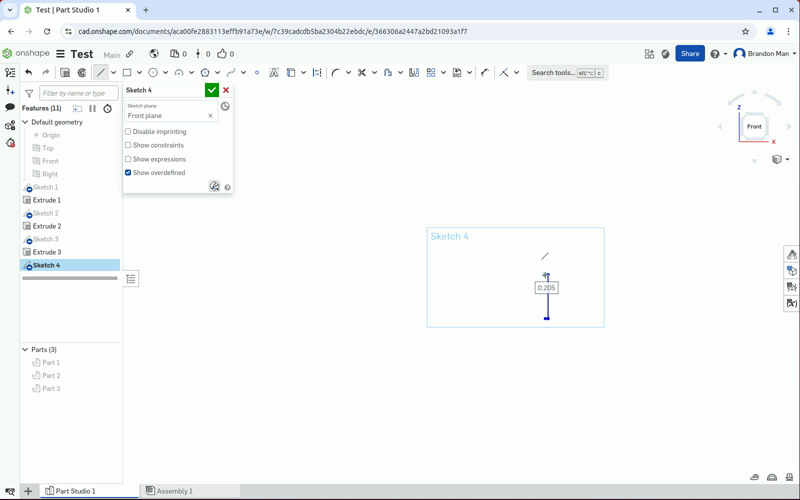
scroll(-6)
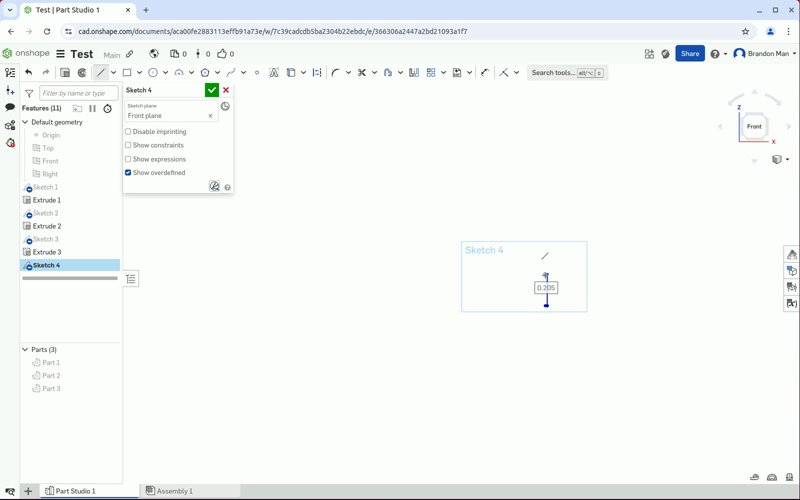
scroll(-6)
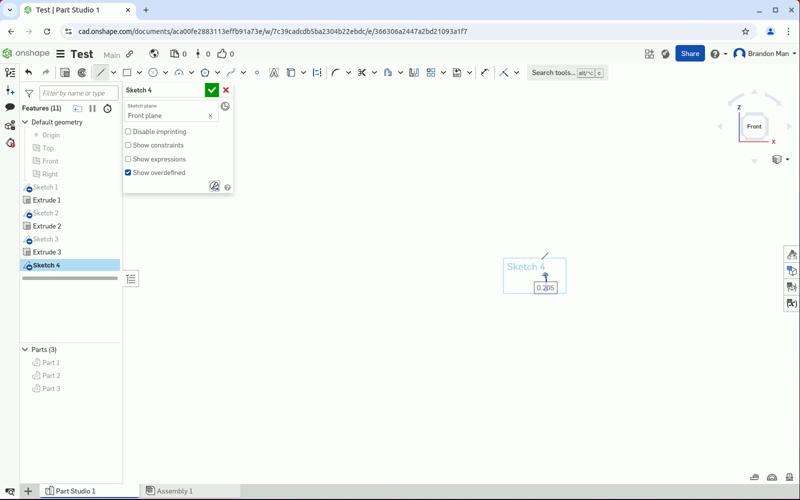
key_up(shift)
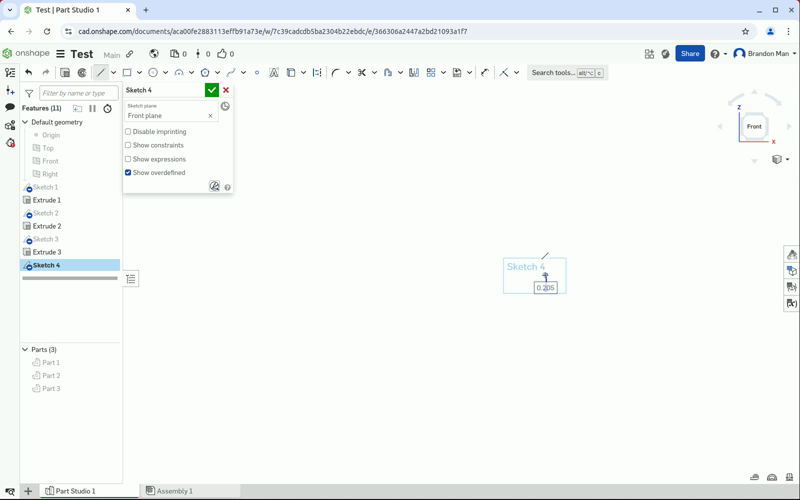
key(esc)
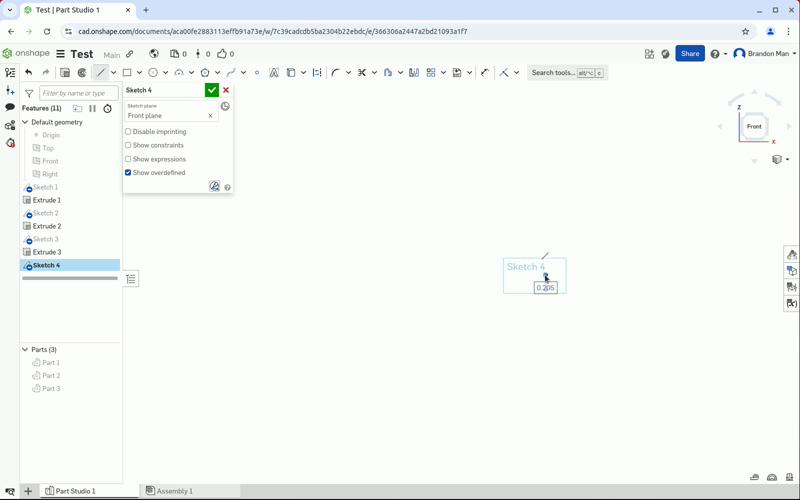
key(a)
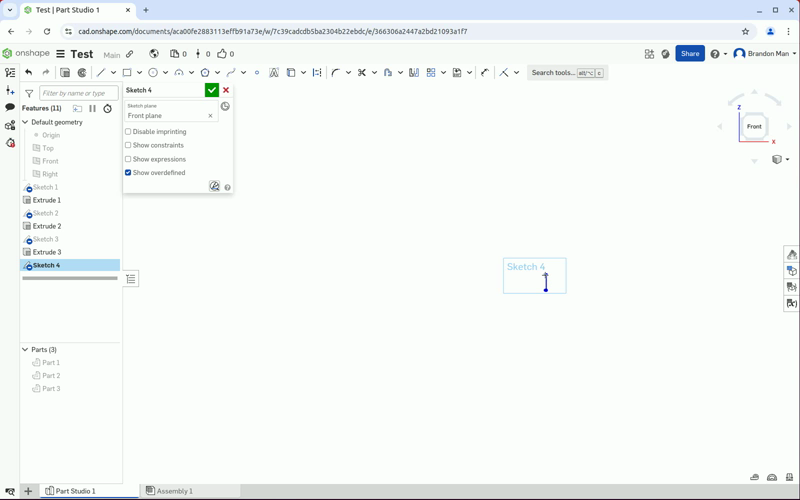
mouse_move(545, 274)
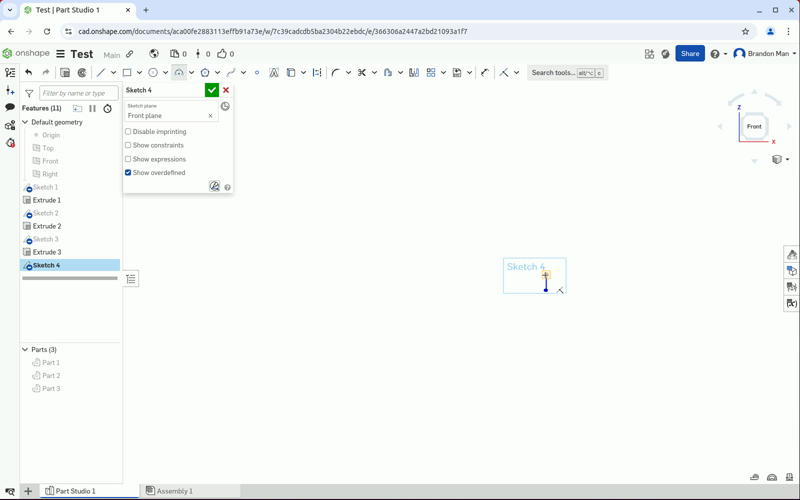
scroll(6)
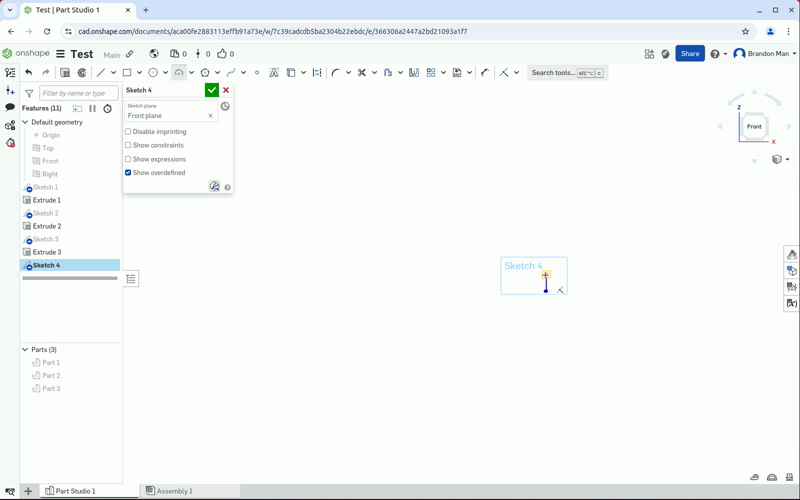
scroll(6)
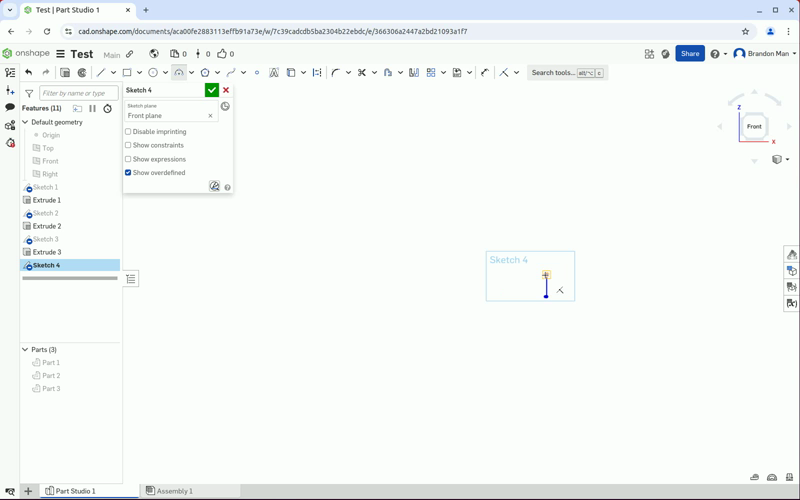
scroll(6)
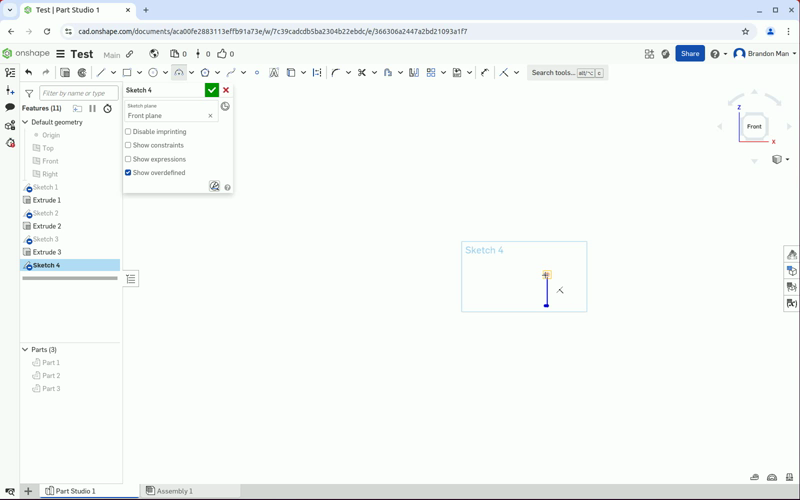
scroll(6)
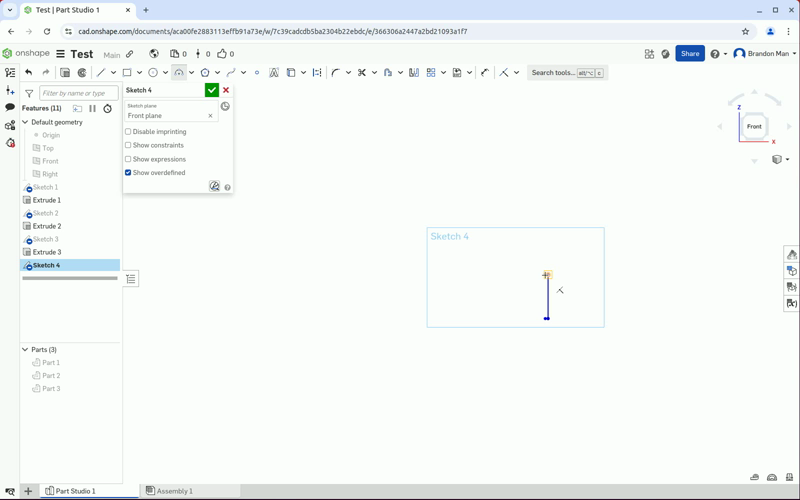
scroll(6)
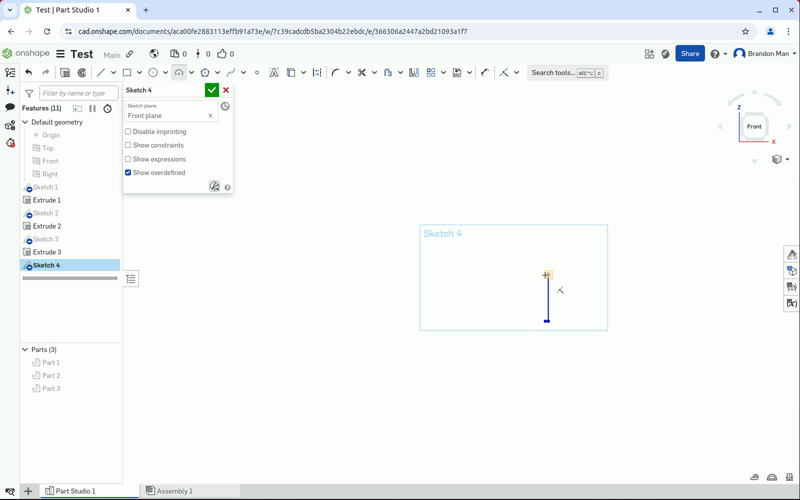
scroll(6)
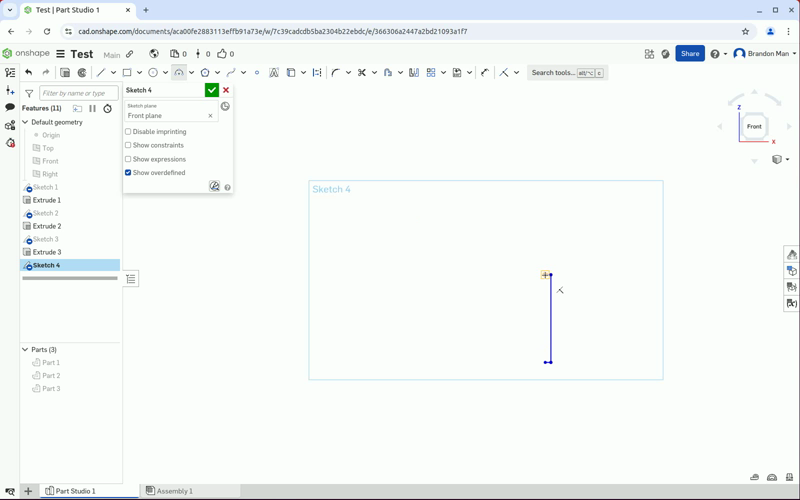
scroll(6)
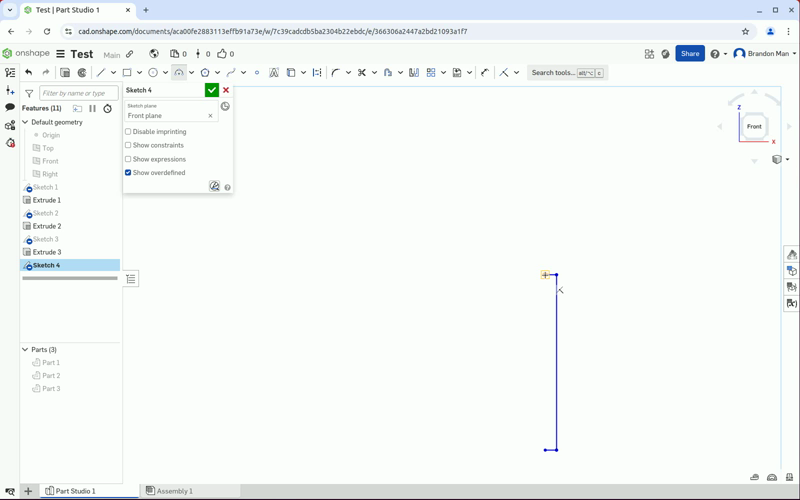
click(545, 274)
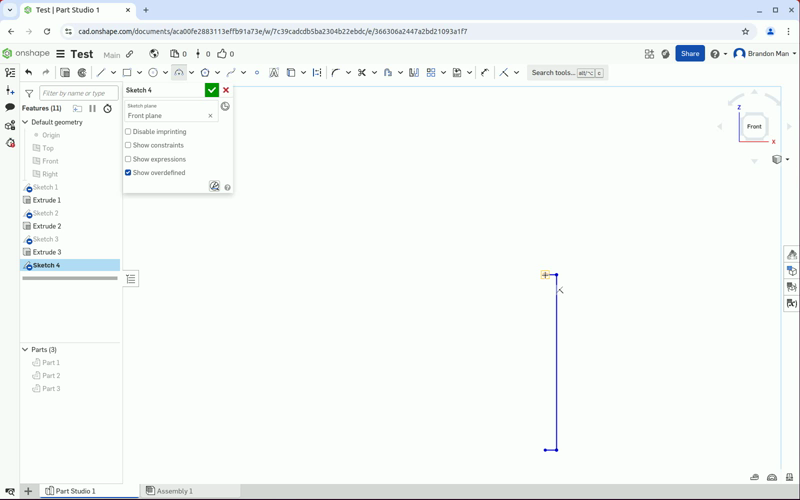
scroll(-6)
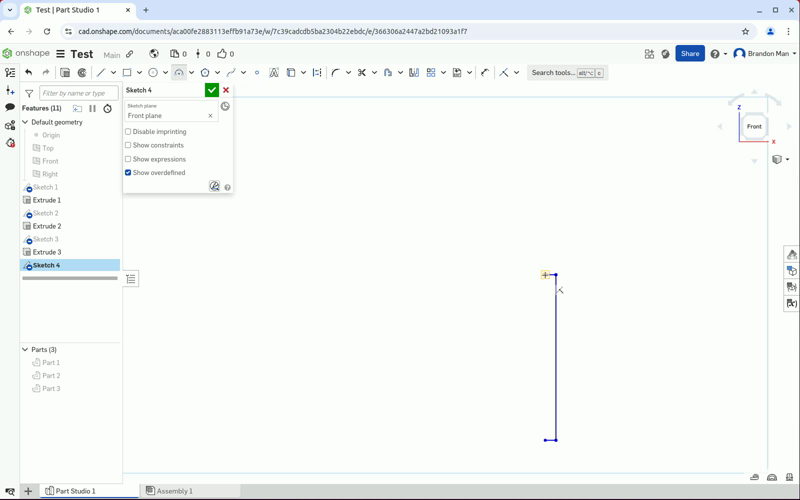
scroll(-6)
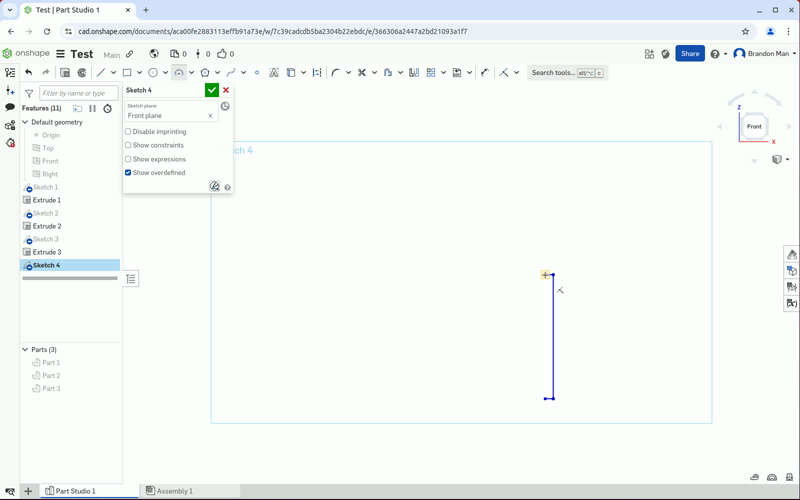
scroll(-6)
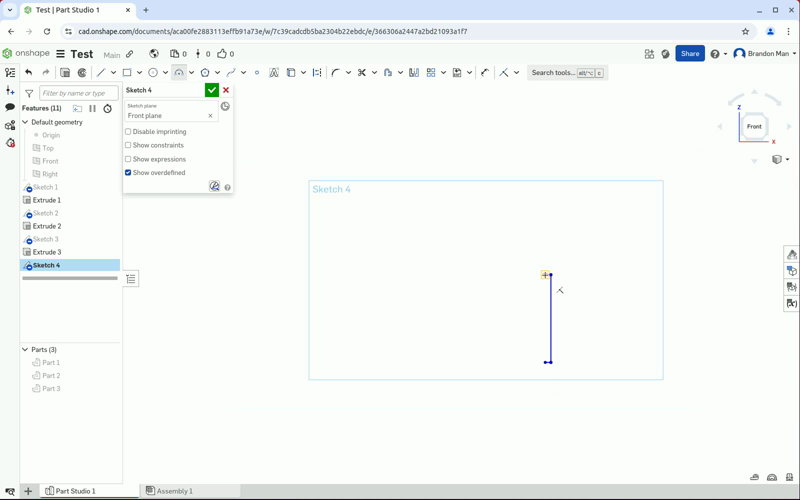
scroll(-6)
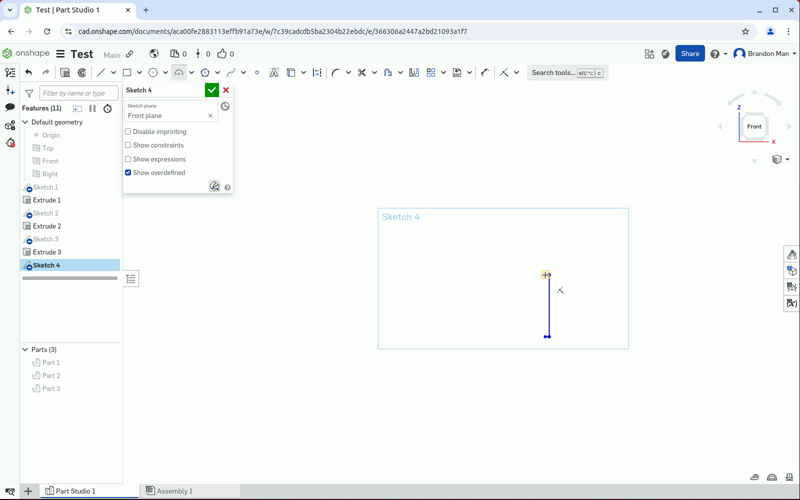
scroll(-6)
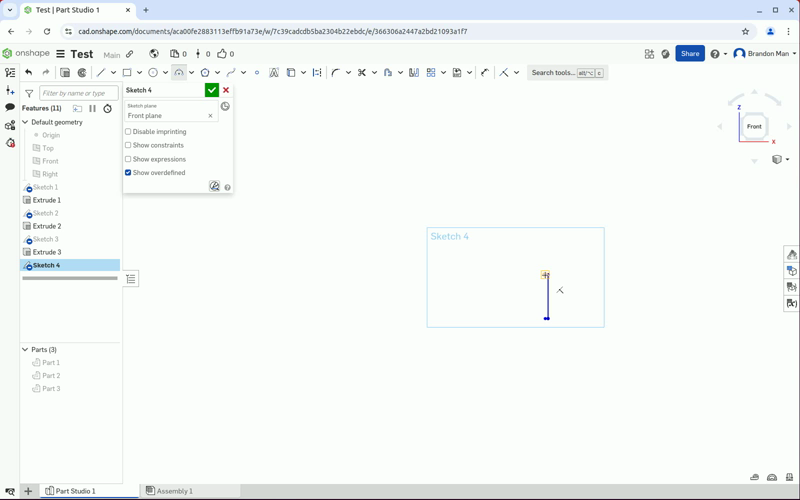
scroll(-6)
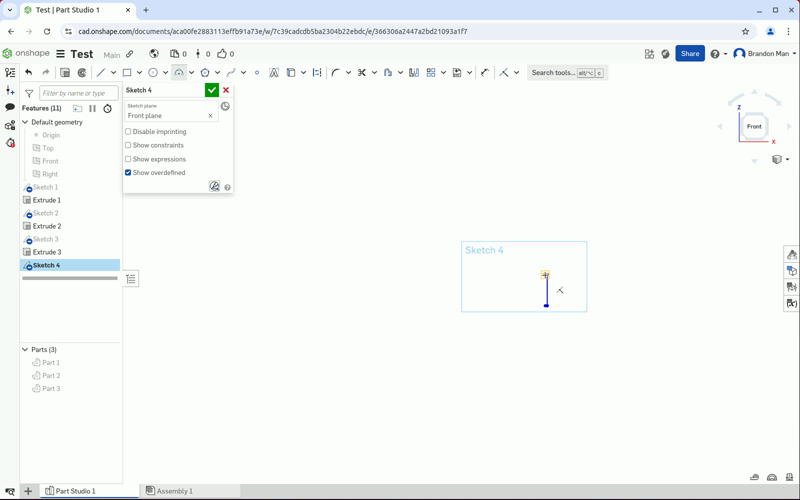
scroll(-6)
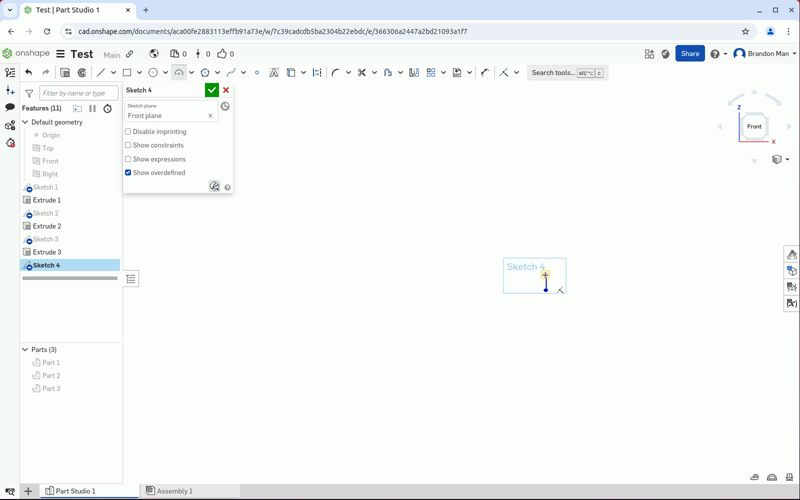
mouse_move(545, 290)
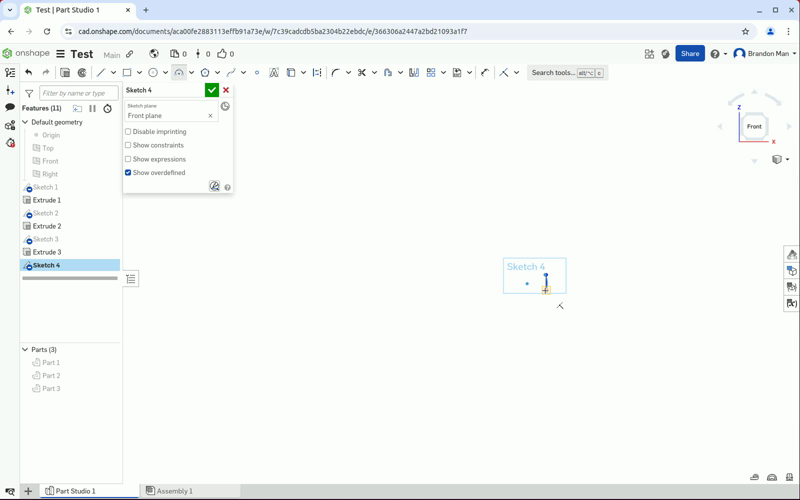
scroll(6)
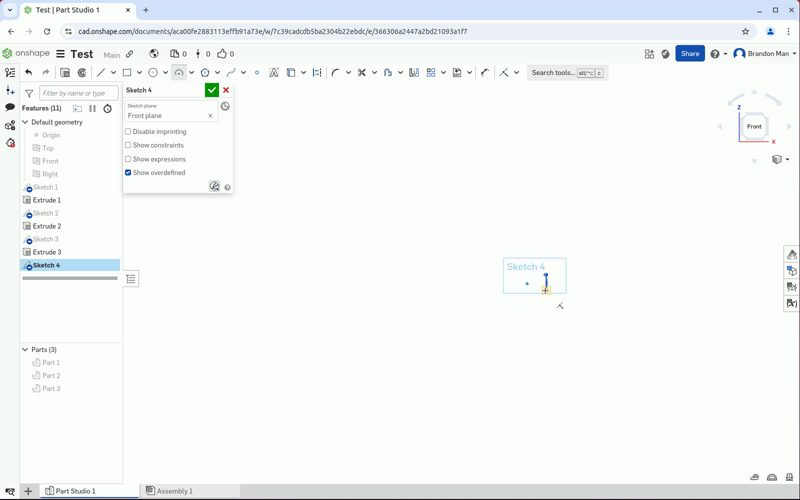
scroll(6)
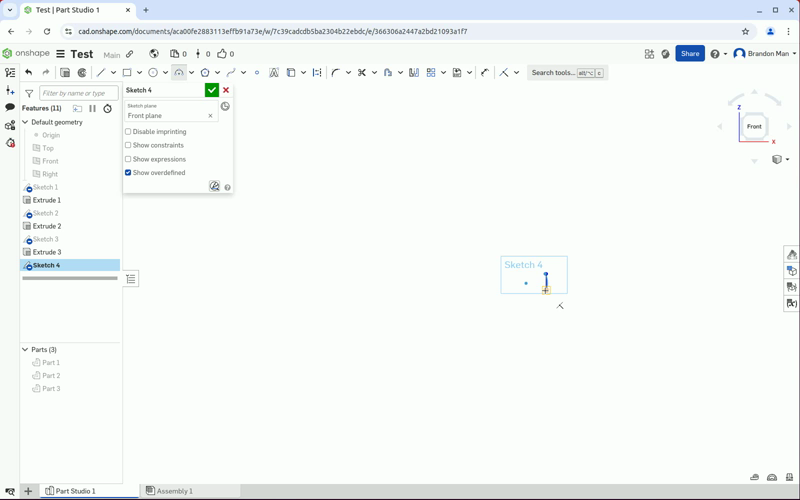
scroll(6)
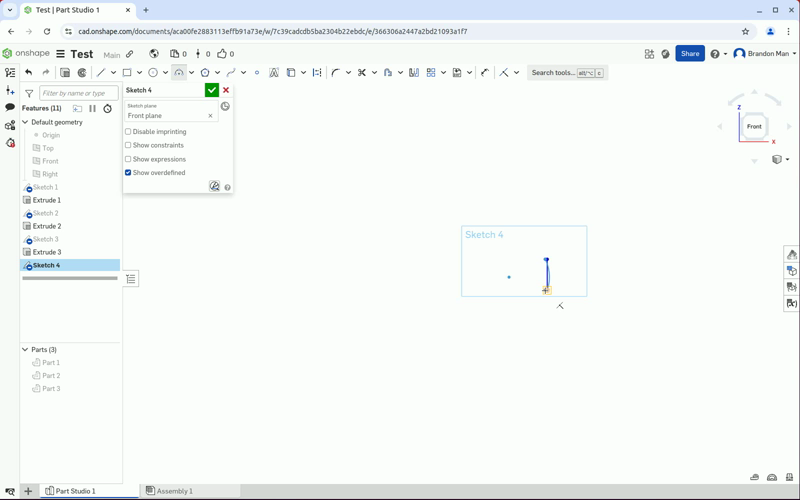
scroll(6)
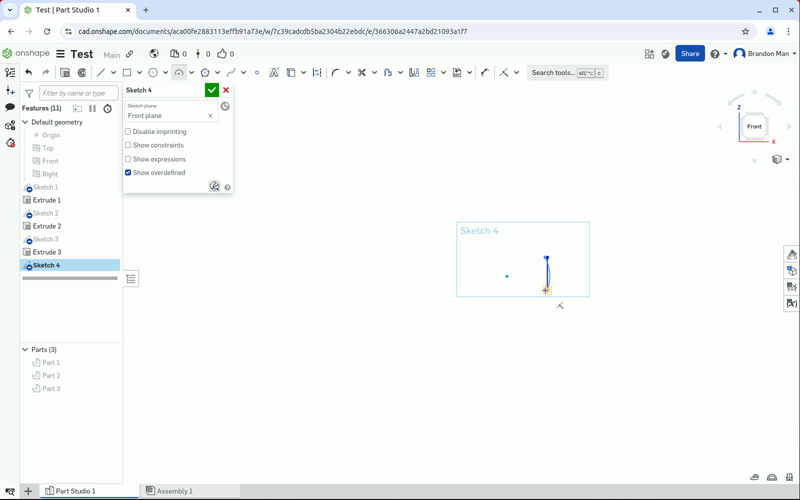
scroll(6)
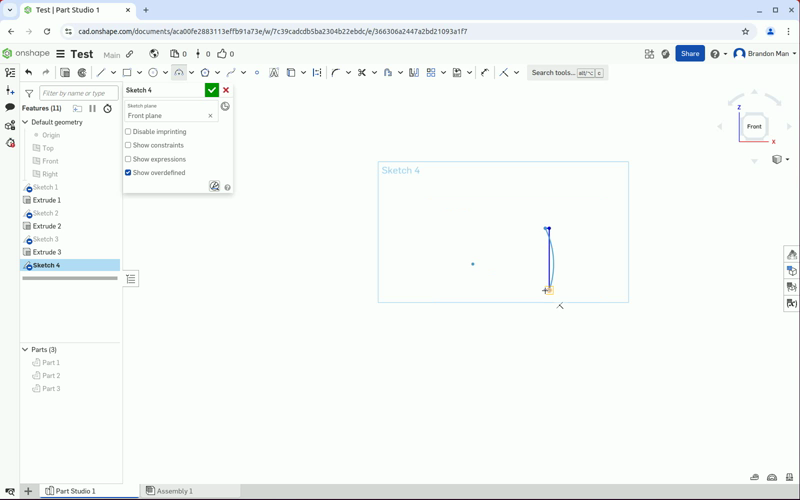
scroll(6)
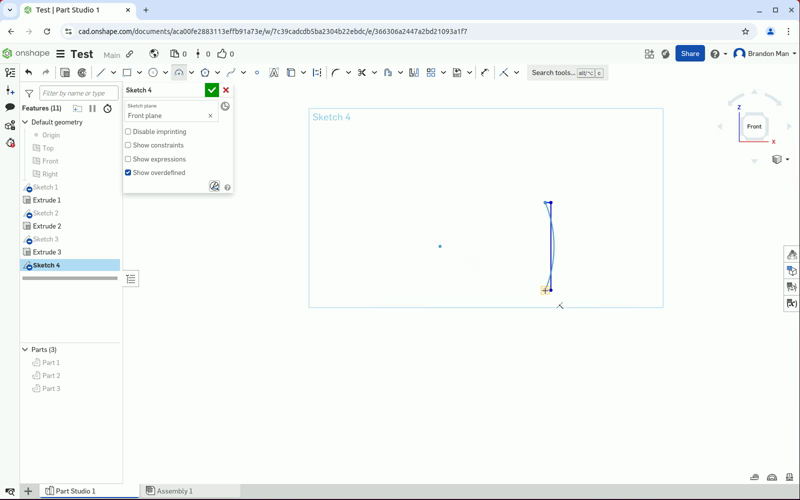
scroll(6)
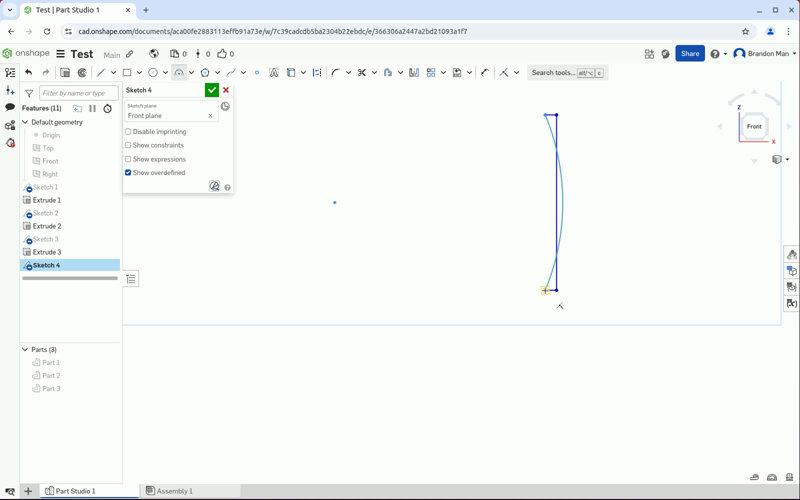
click(545, 290)
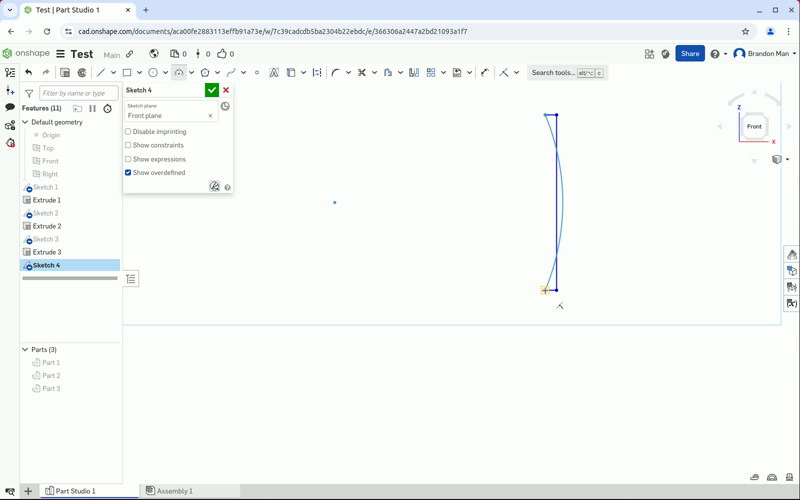
scroll(-6)
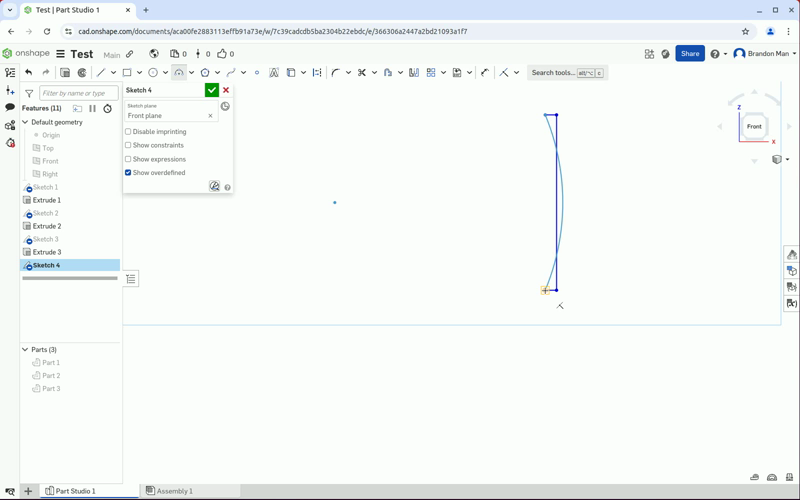
scroll(-6)
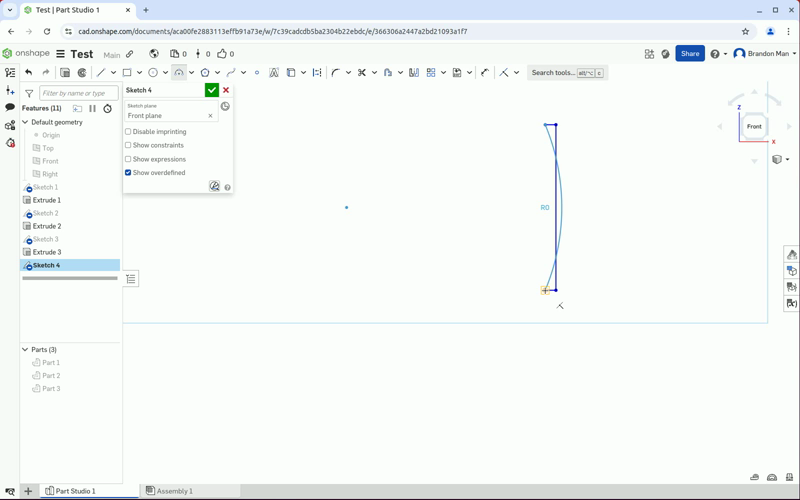
scroll(-6)
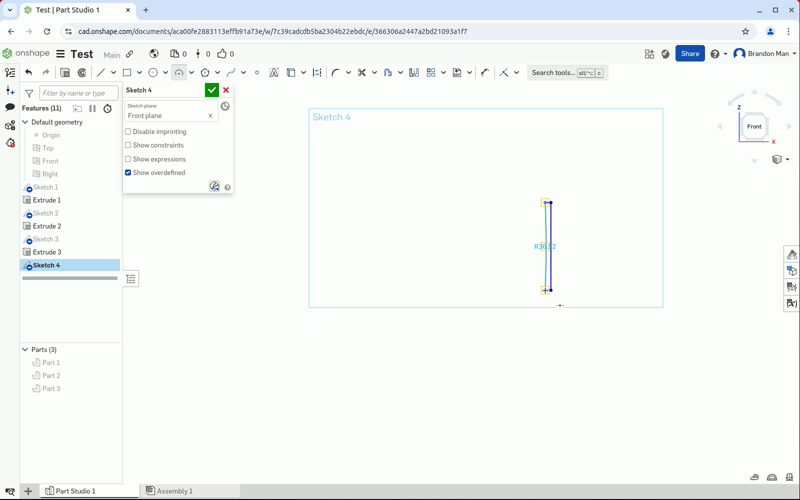
scroll(-6)
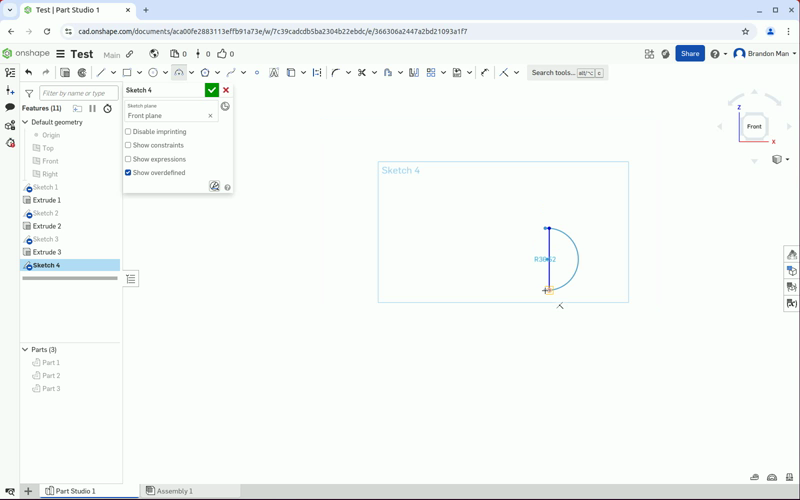
scroll(-6)
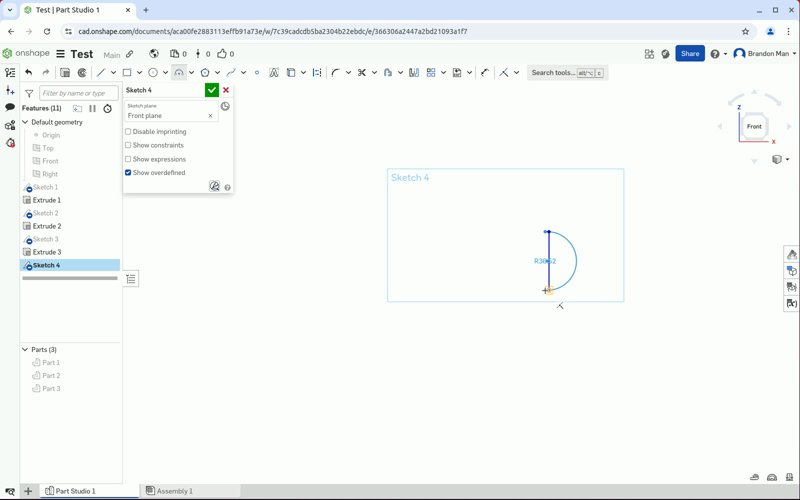
scroll(-6)
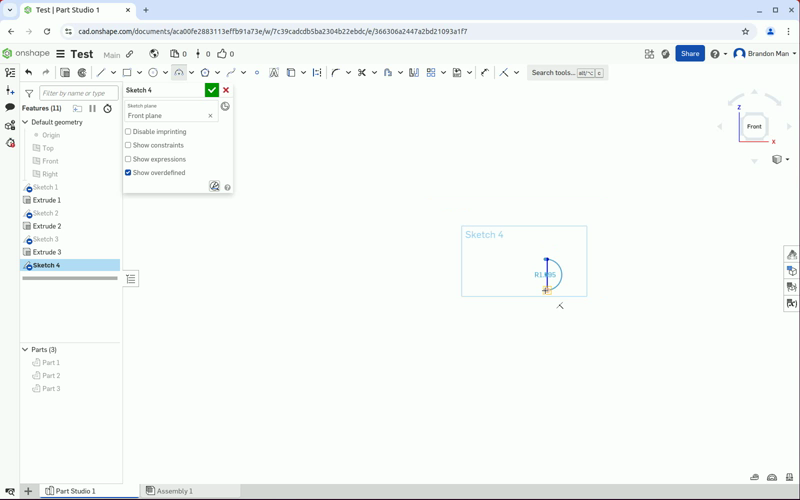
scroll(-6)
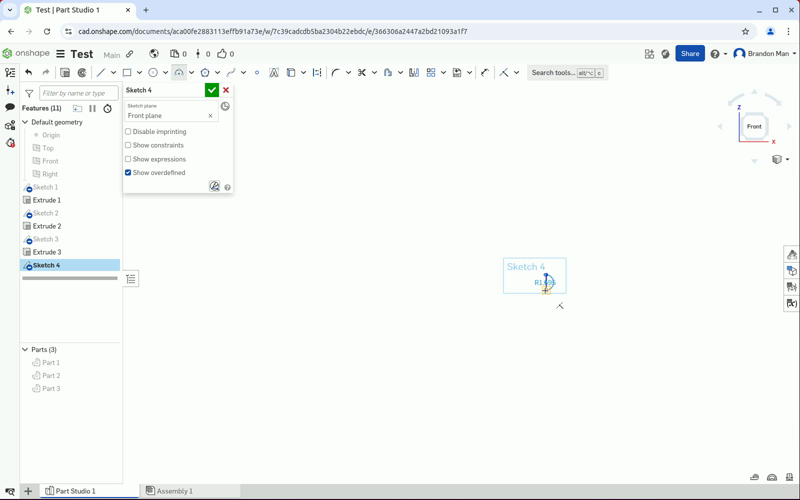
key_down(shift)
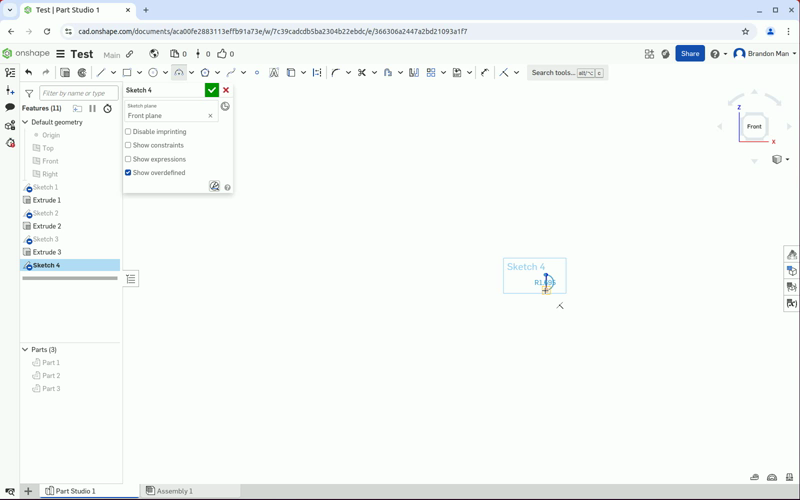
mouse_move(573, 282)
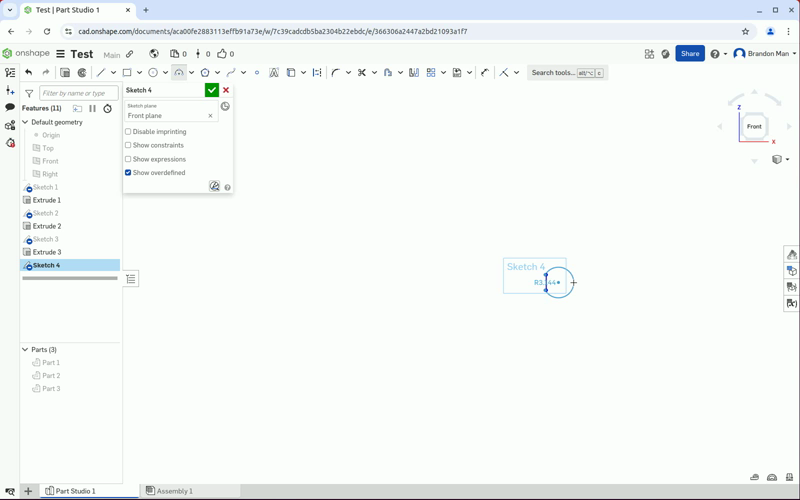
click(573, 282)
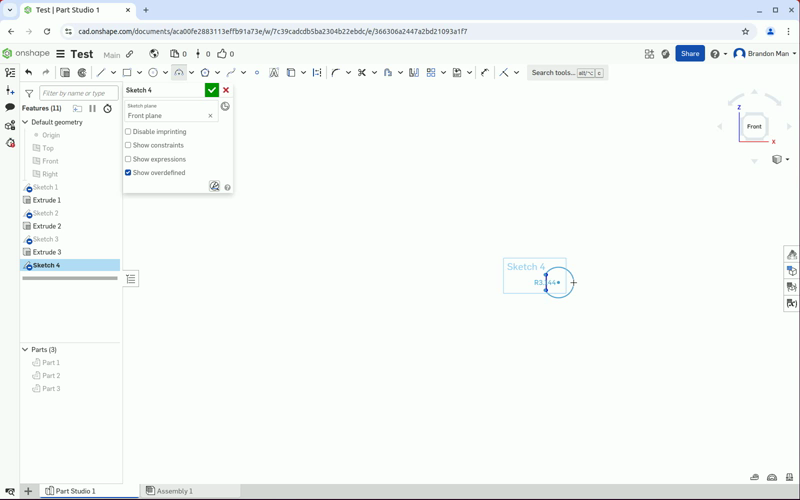
key_up(shift)
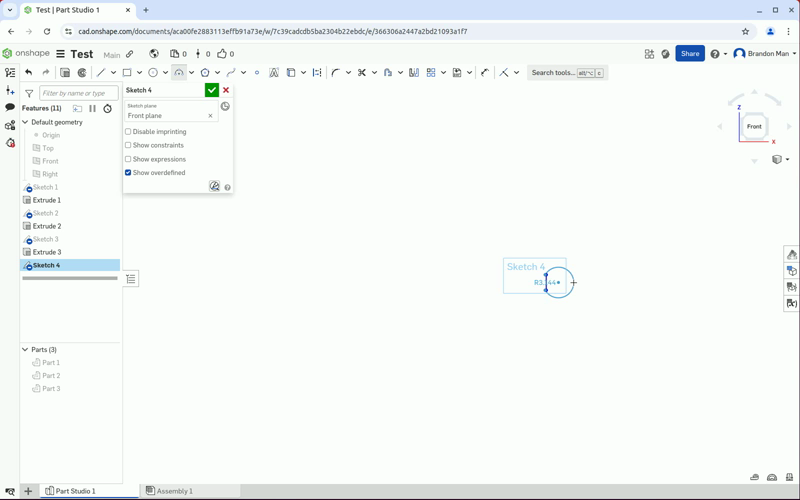
key(esc)
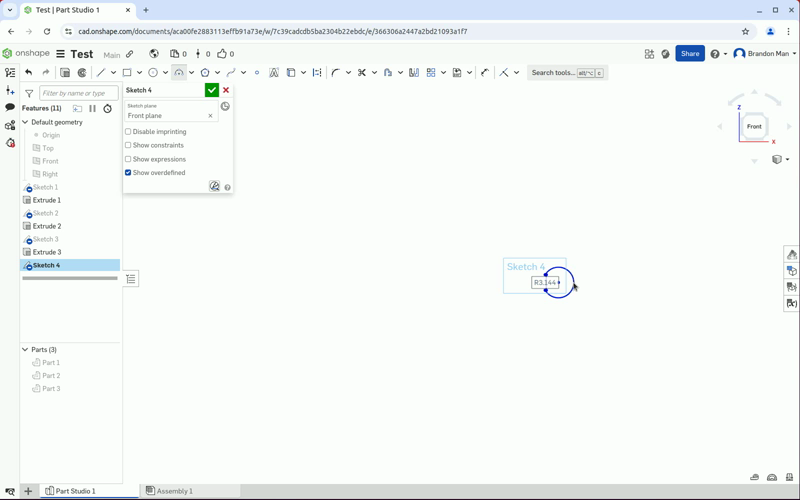
key(c)
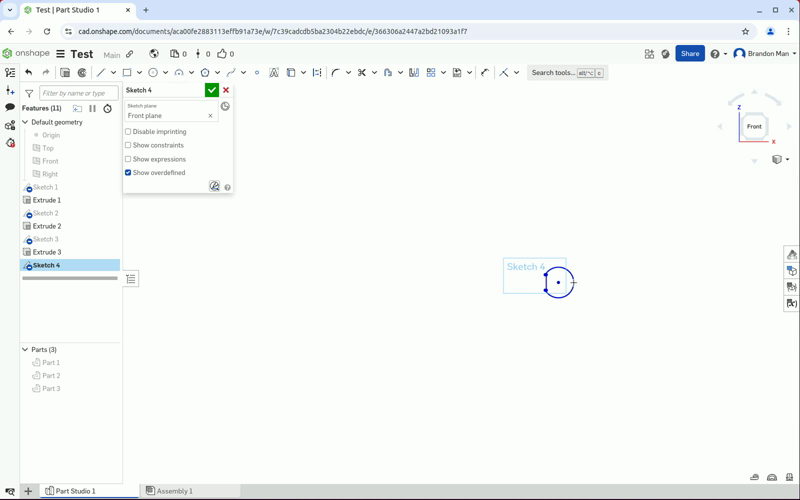
key_down(shift)
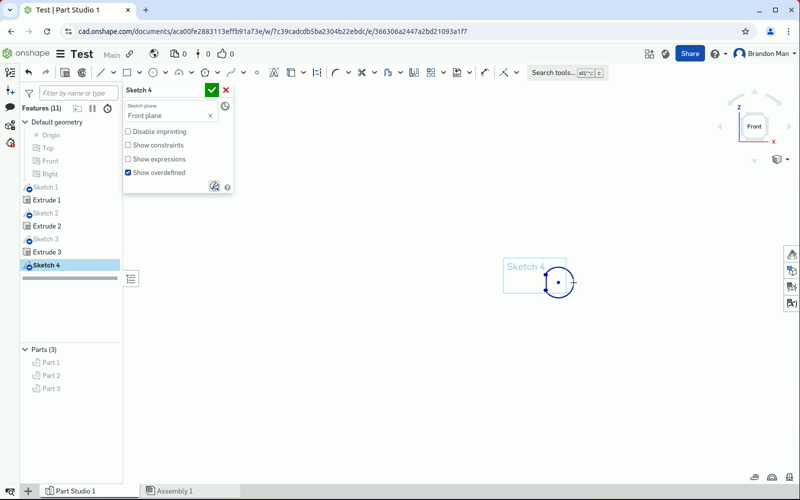
mouse_move(558, 282)
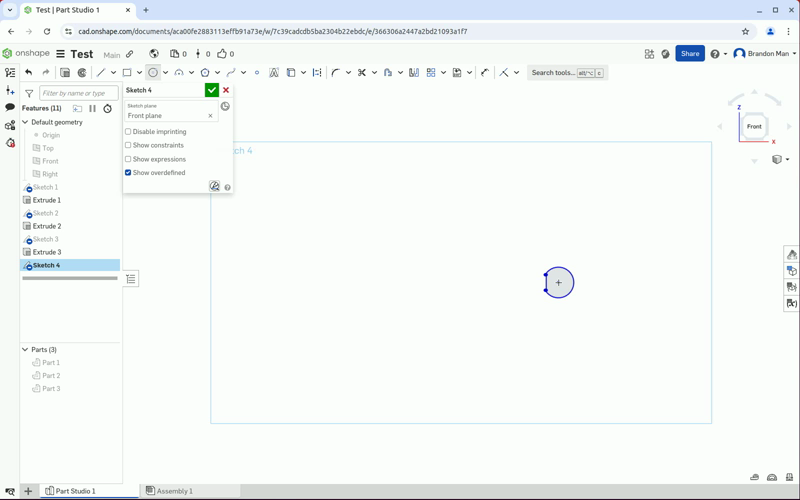
click(558, 282)
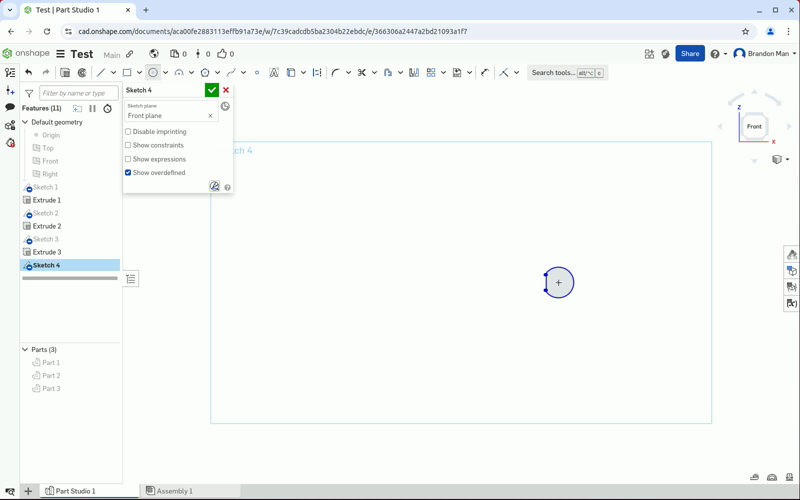
key_up(shift)
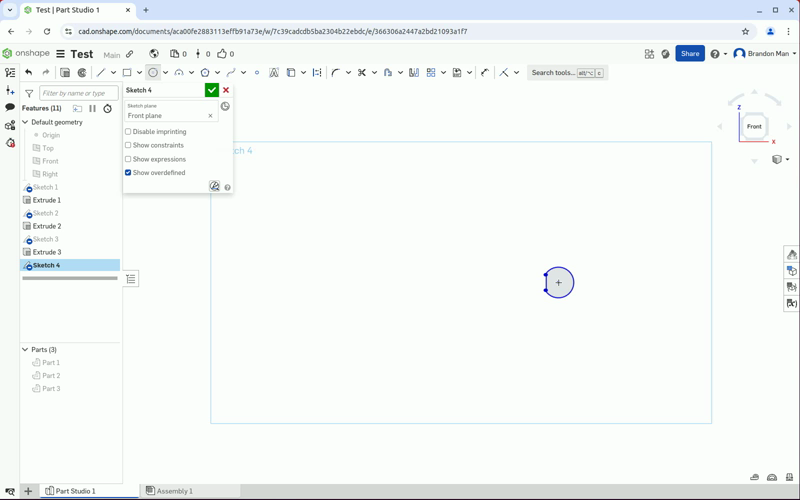
mouse_move(569, 282)
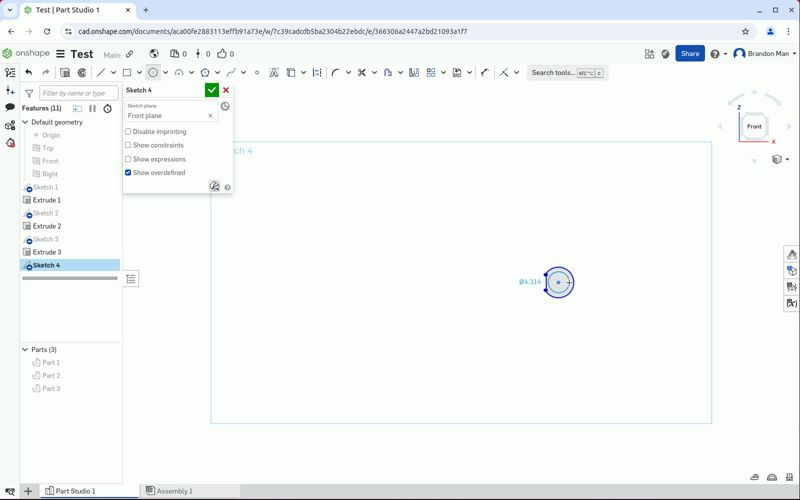
click(569, 282)
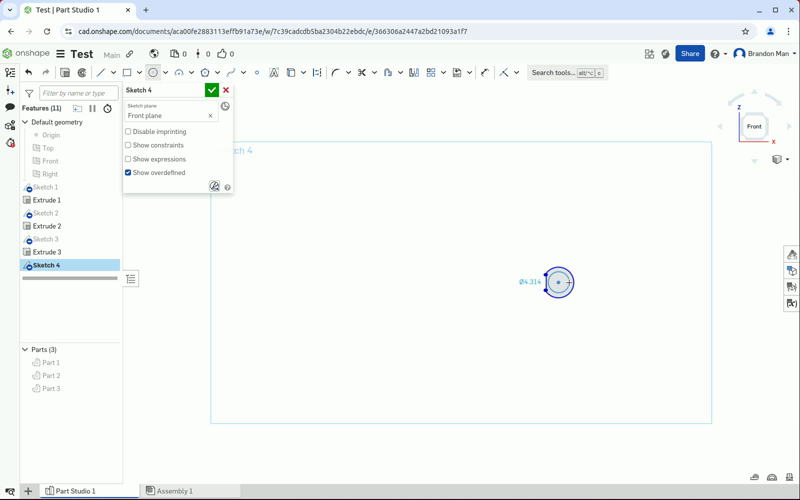
key(esc)
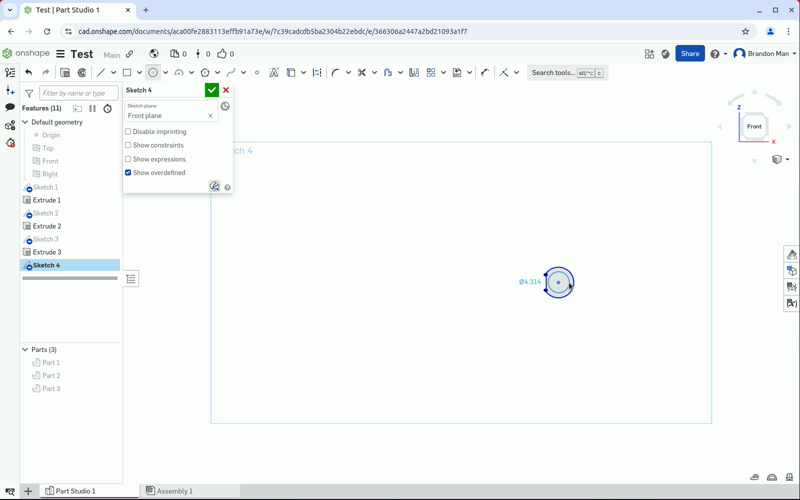
mouse_move(548, 292)
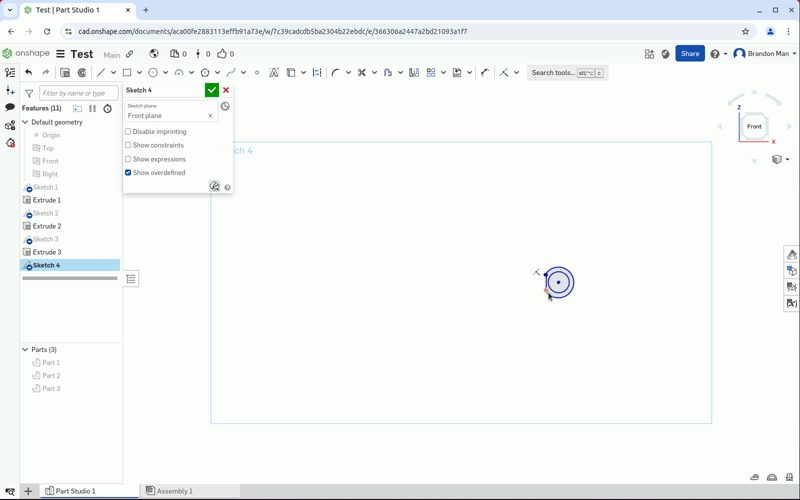
scroll(6)
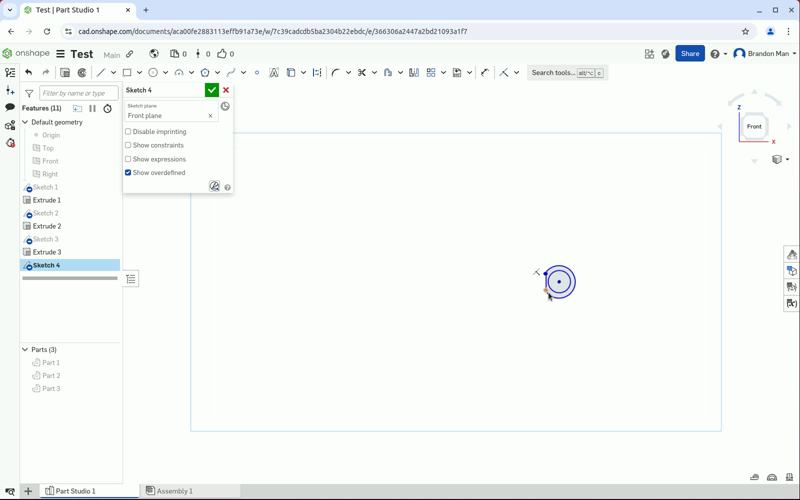
scroll(6)
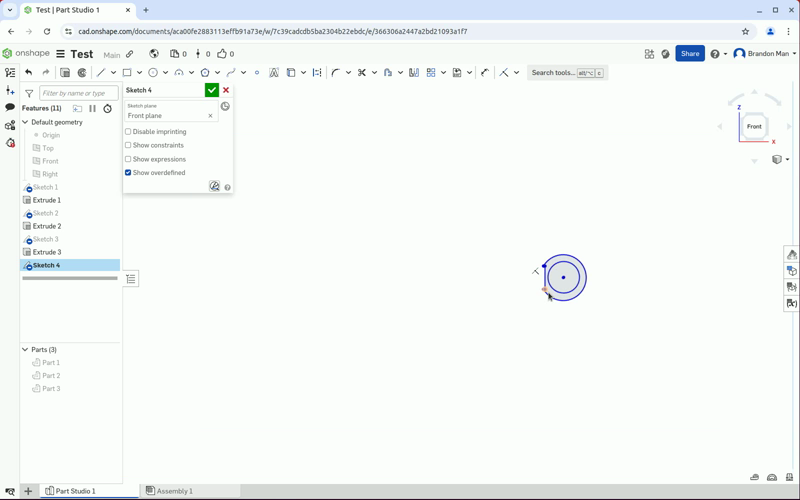
scroll(6)
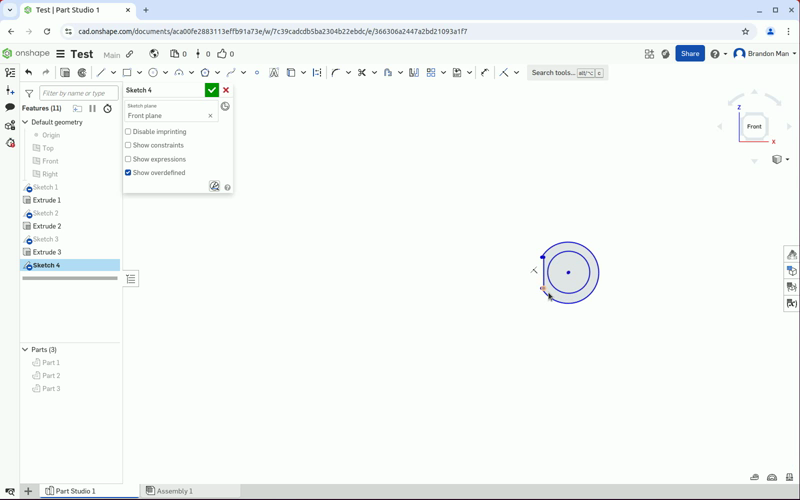
scroll(6)
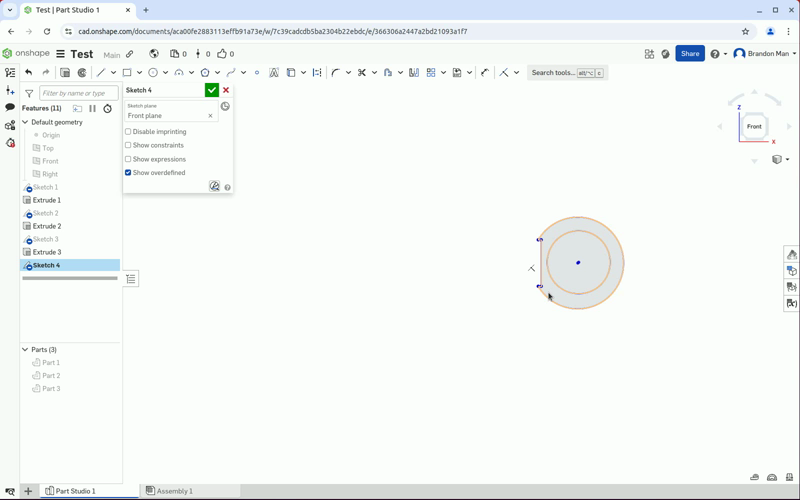
scroll(6)
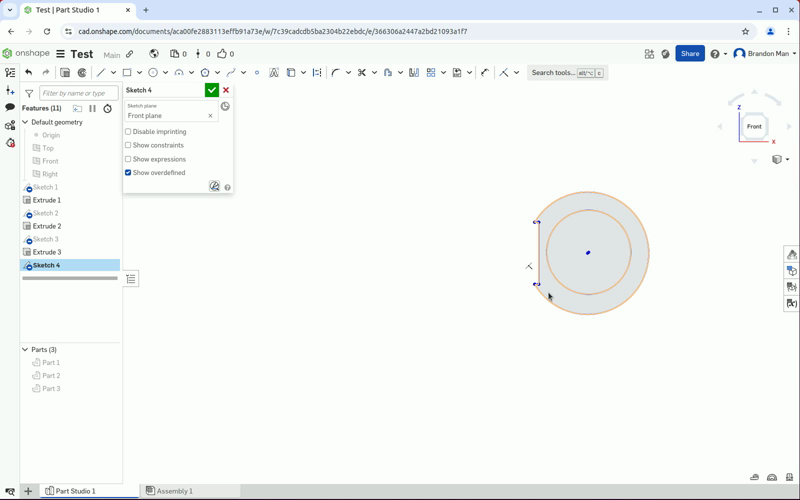
scroll(6)
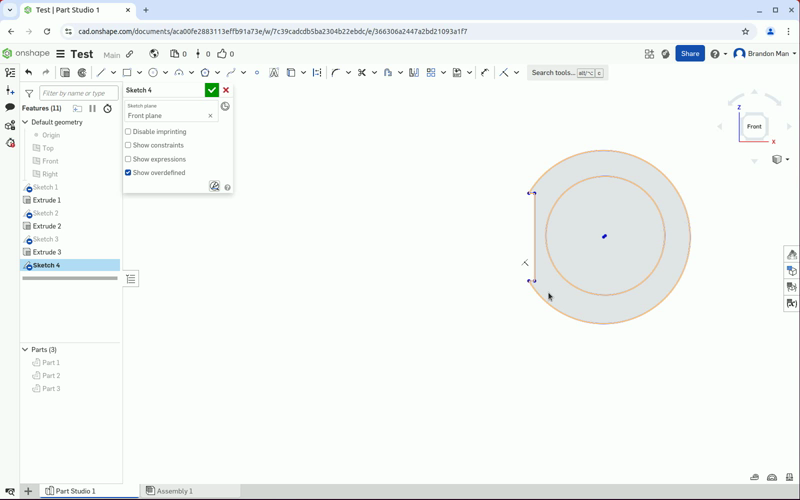
scroll(6)
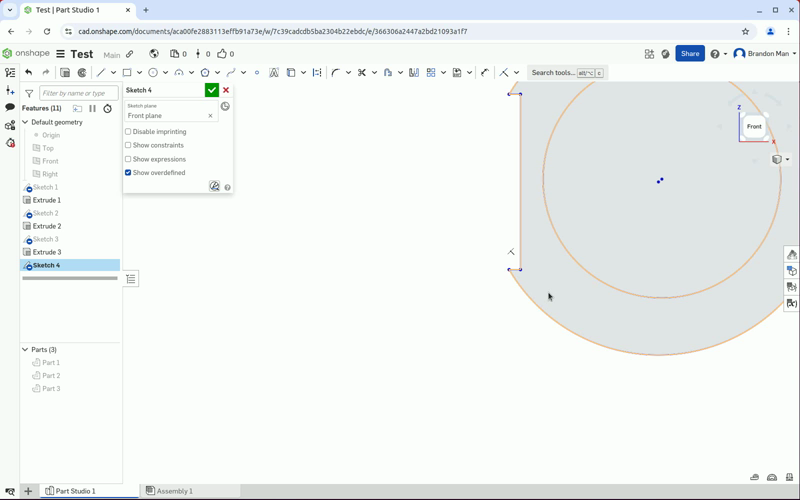
click(548, 292)
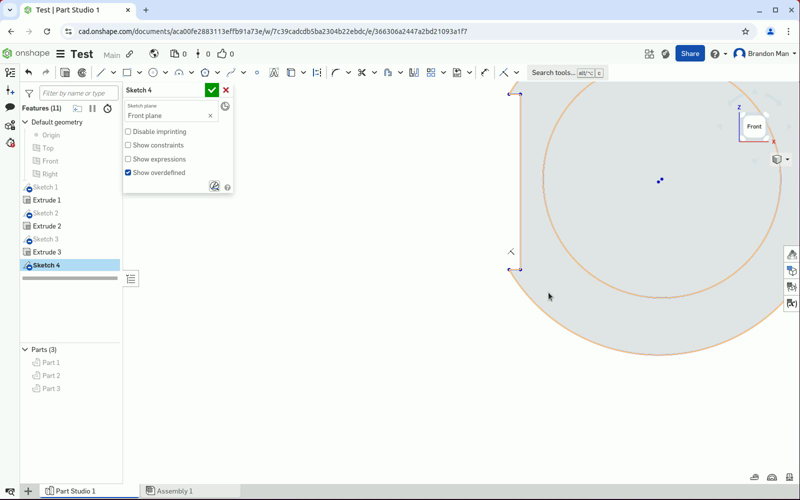
scroll(-6)
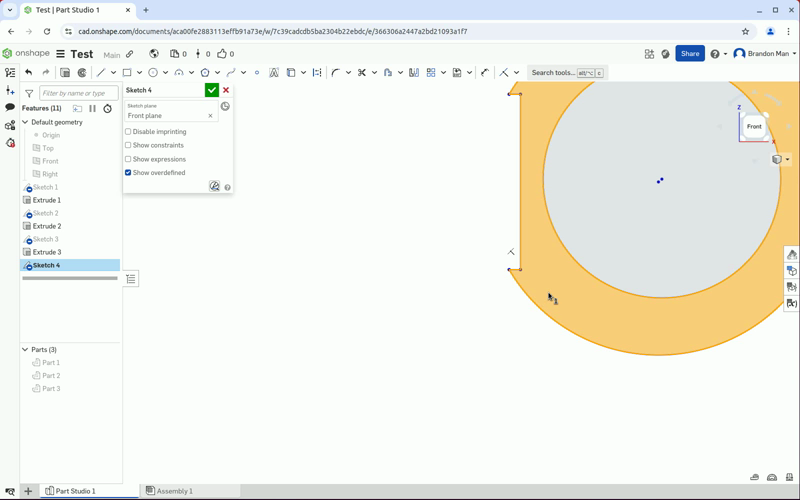
scroll(-6)
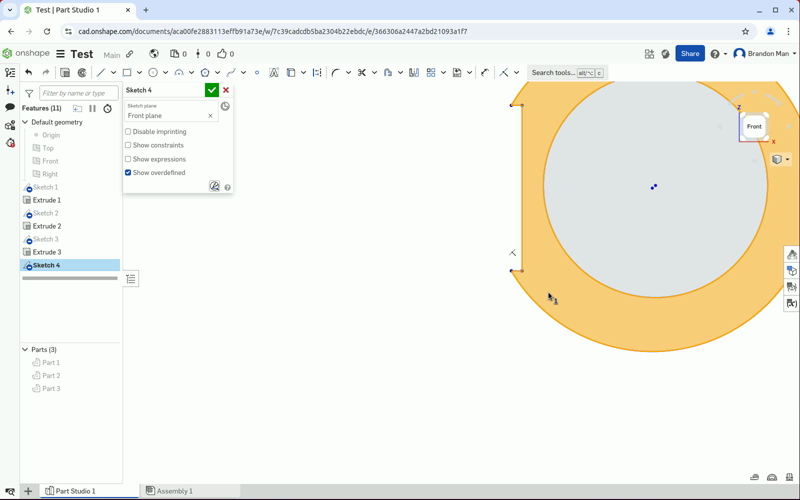
scroll(-6)
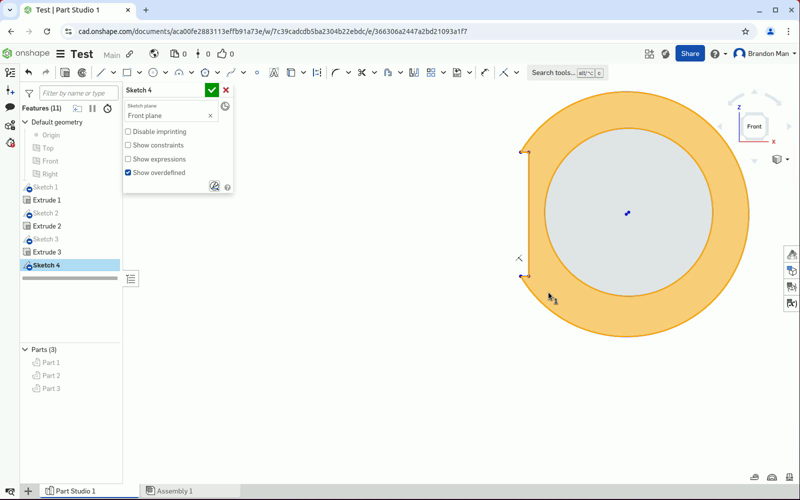
scroll(-6)
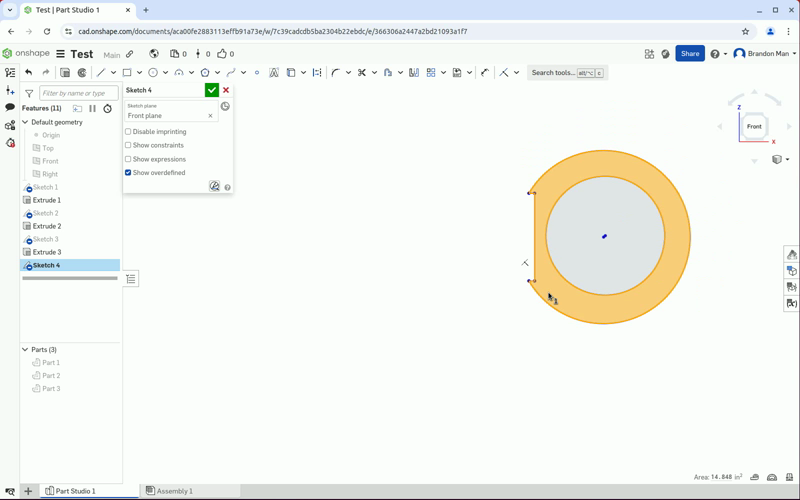
scroll(-6)
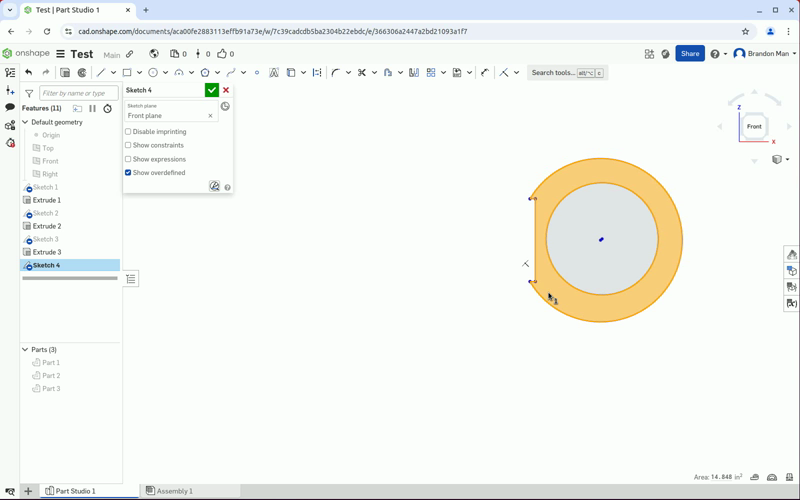
scroll(-6)
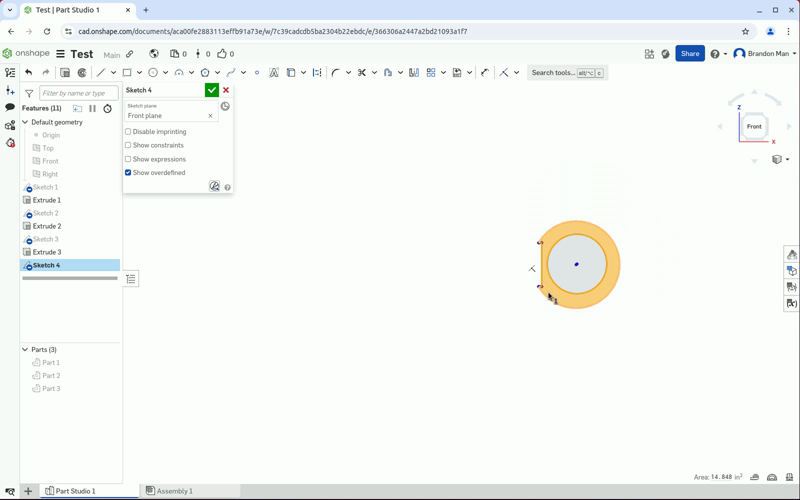
scroll(-6)
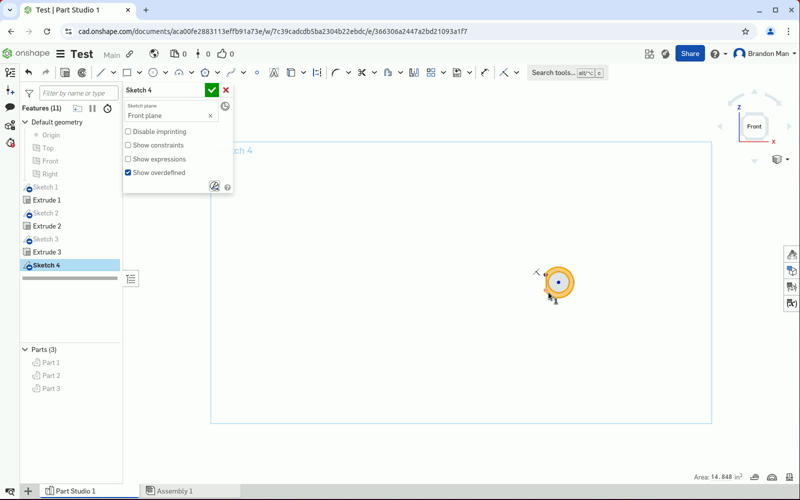
mouse_move(73, 352)
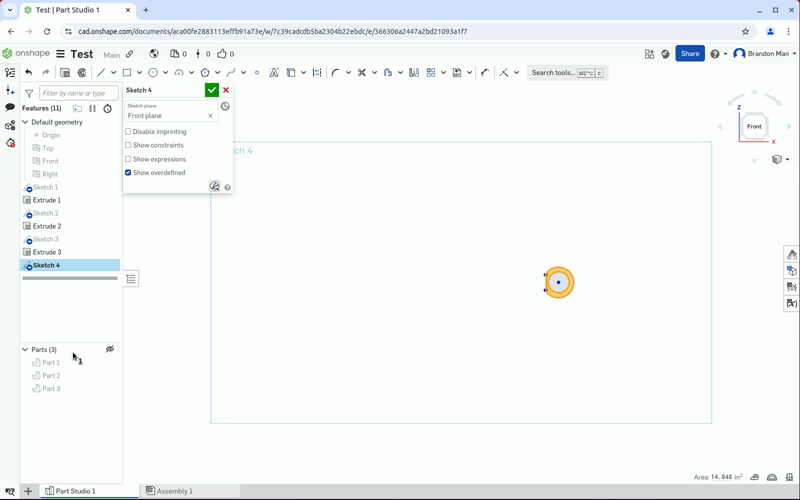
key(shift+y)
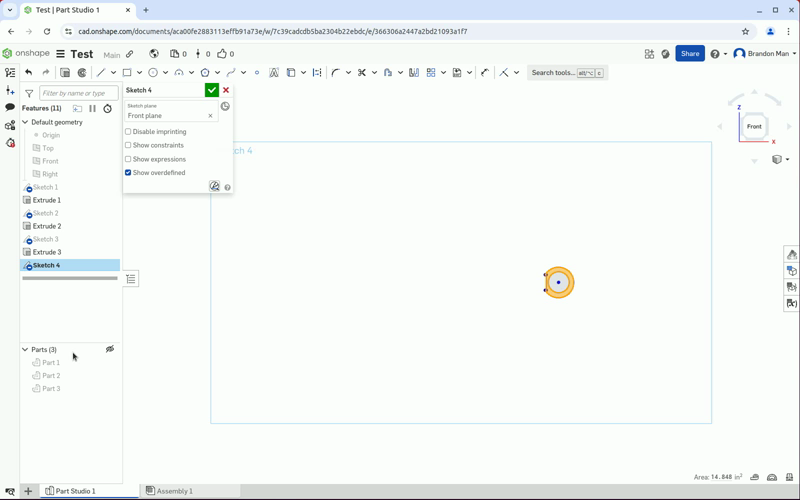
key(shift+e)
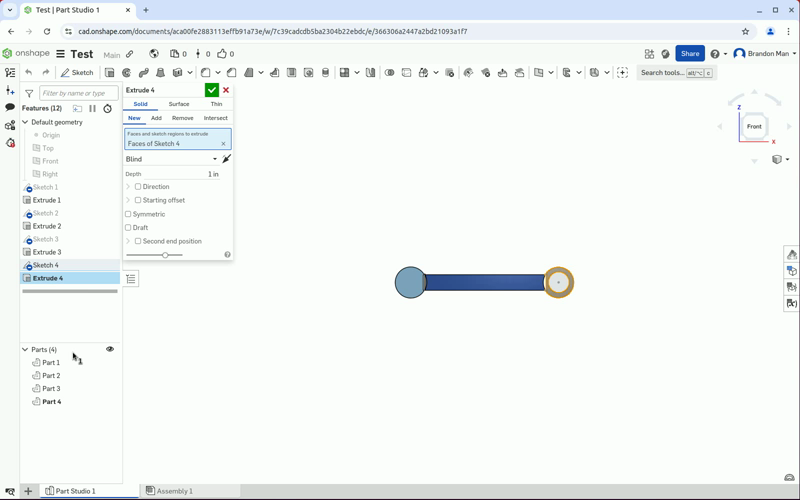
mouse_move(143, 106)
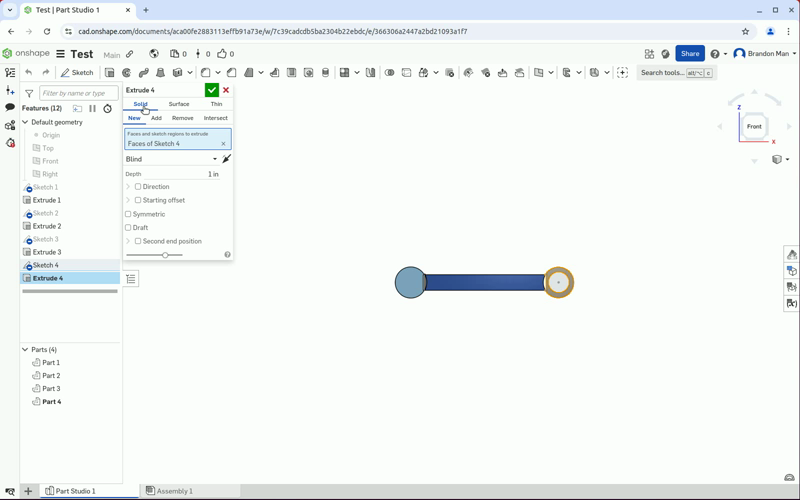
click(143, 106)
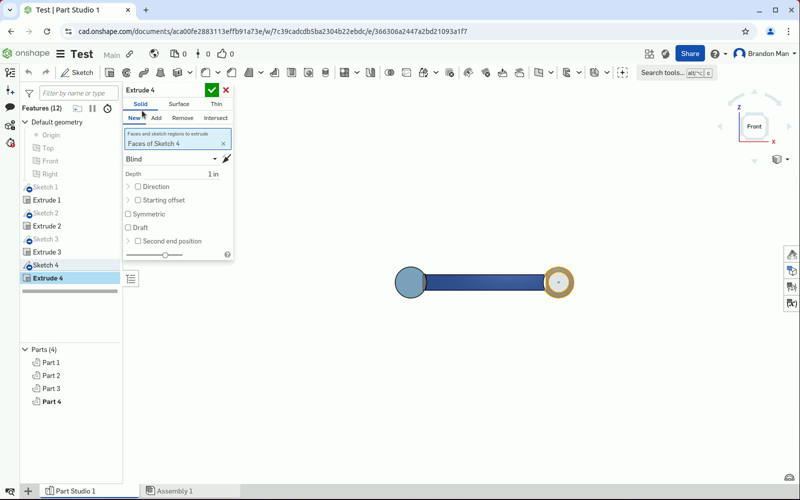
mouse_move(137, 120)
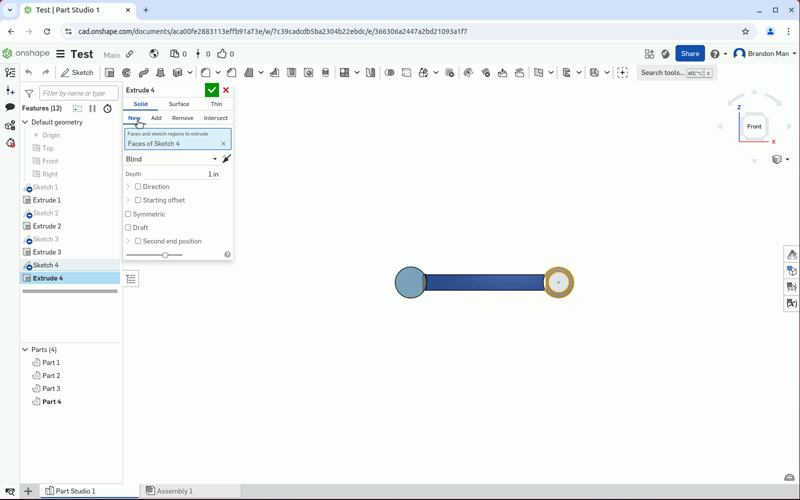
click(137, 120)
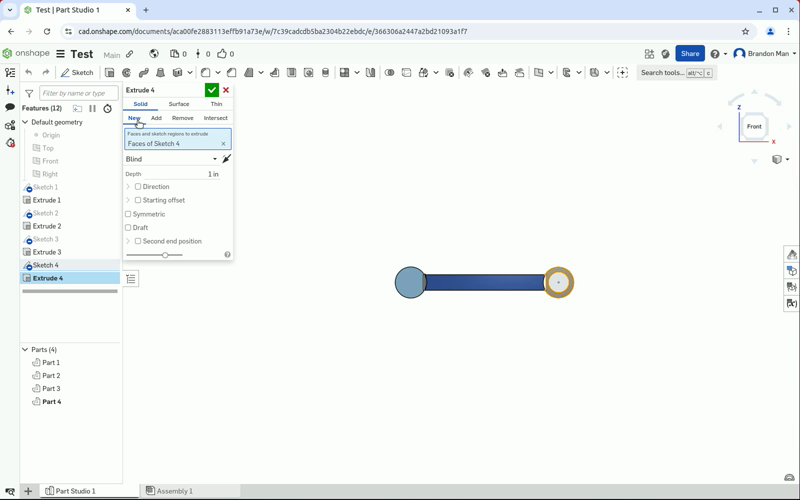
key(tab, 4)
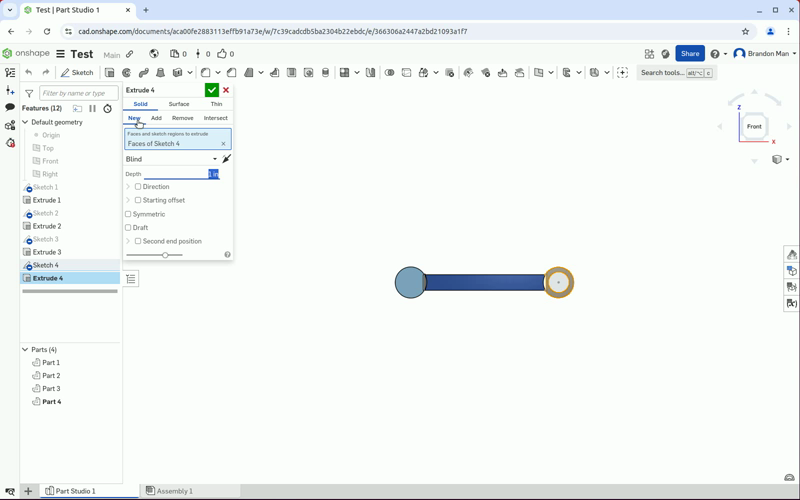
text(6.258)
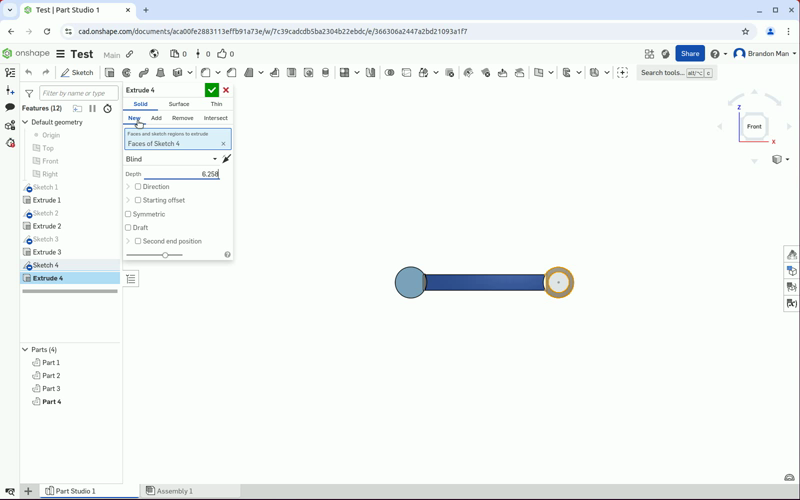
key(enter)
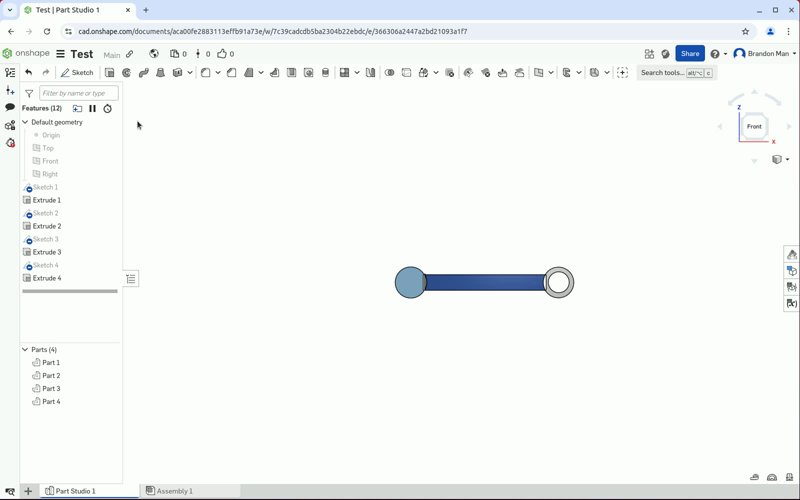
key(shift+h)
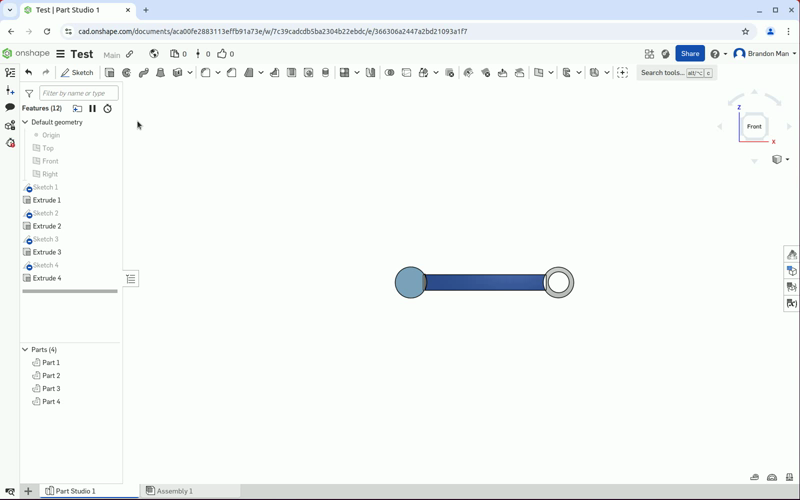
key(shift+h)
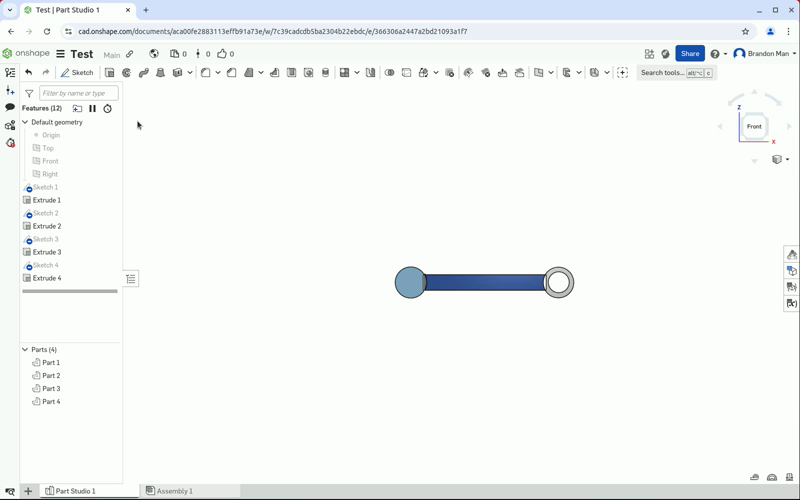
mouse_move(73, 189)
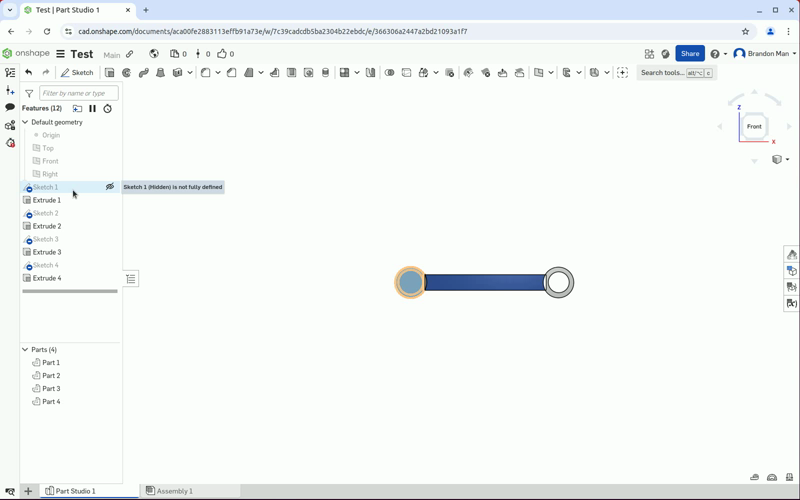
click(73, 189)
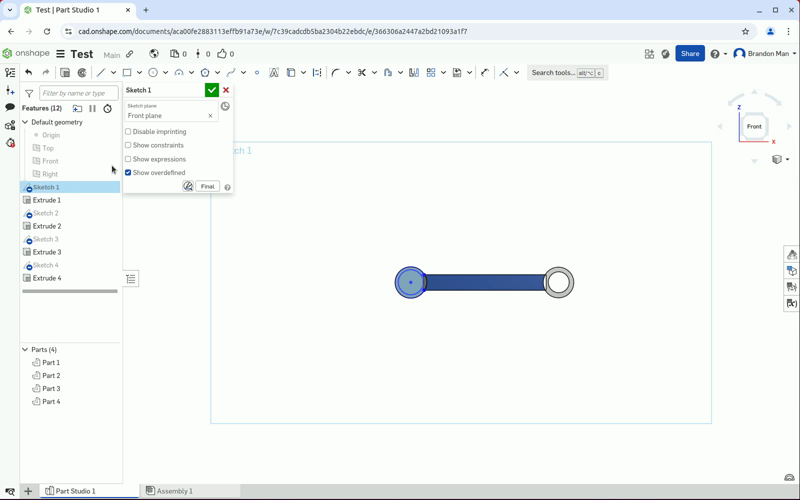
mouse_move(229, 92)
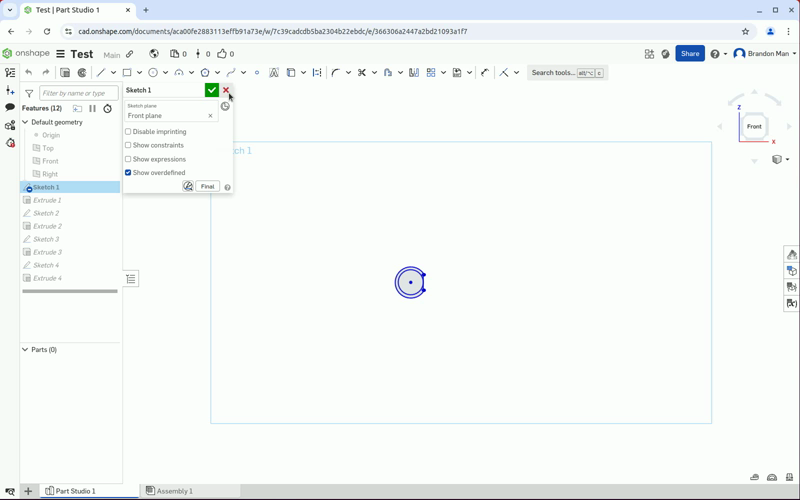
click(229, 92)
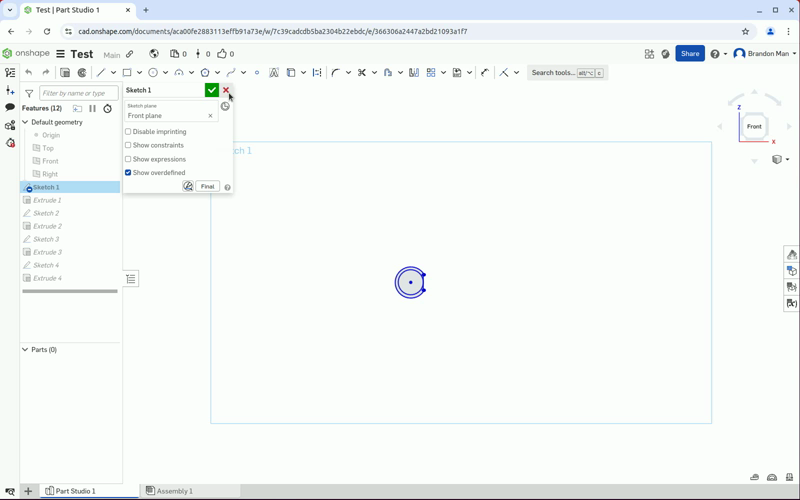
key(shift+s)
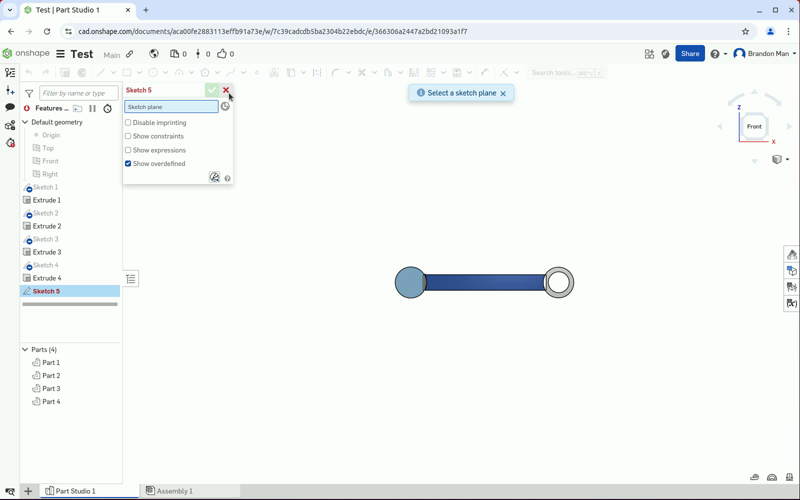
mouse_move(73, 163)
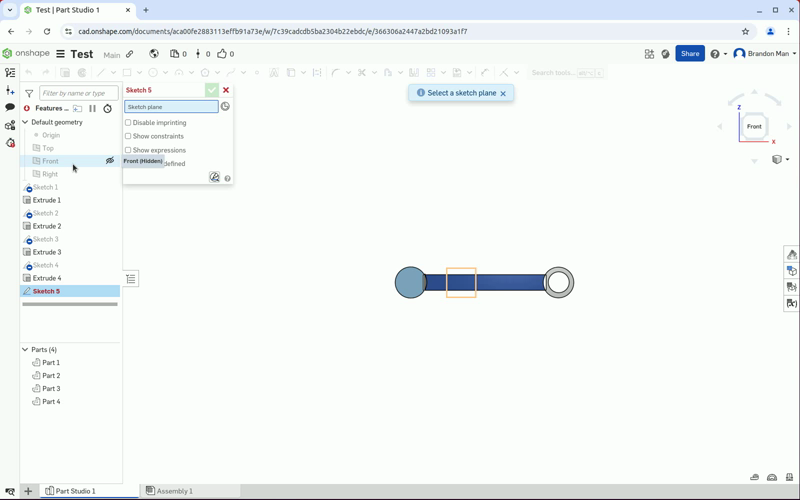
click(73, 163)
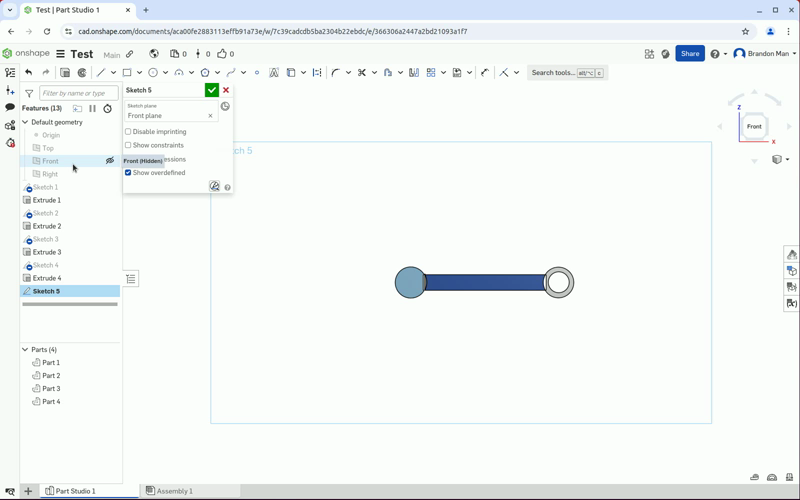
mouse_move(73, 352)
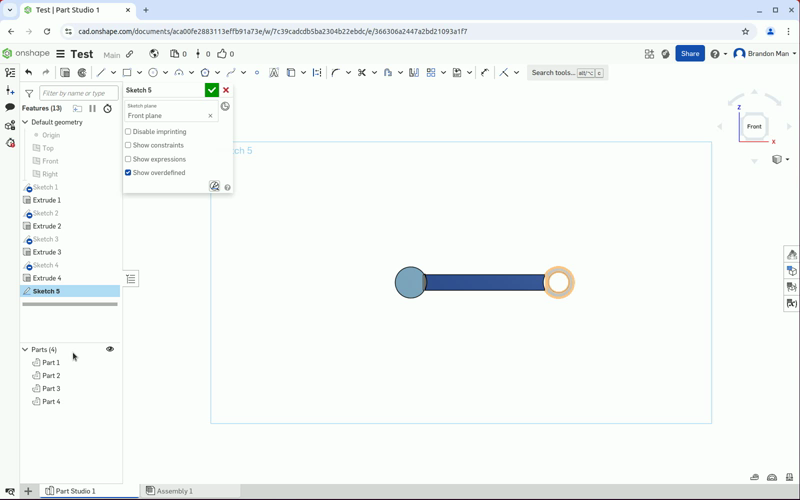
key(y)
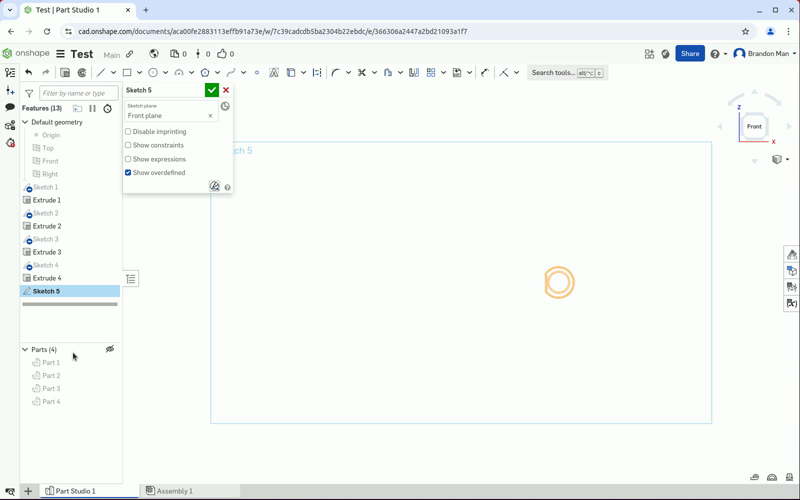
key(l)
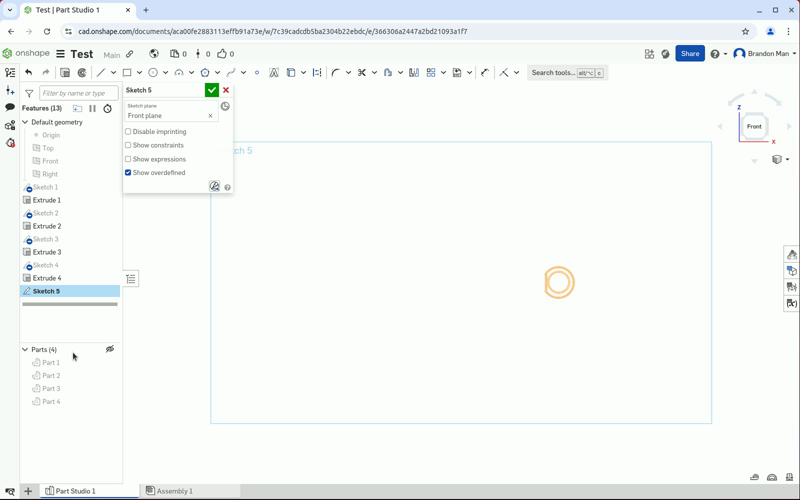
key_down(shift)
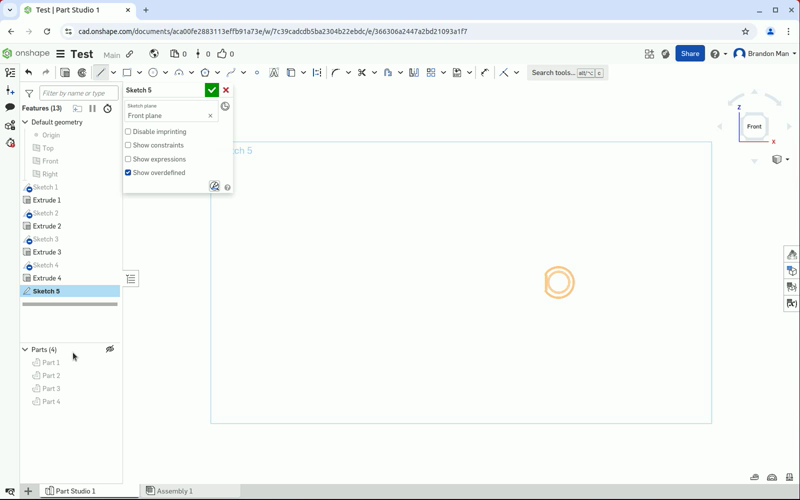
mouse_move(545, 290)
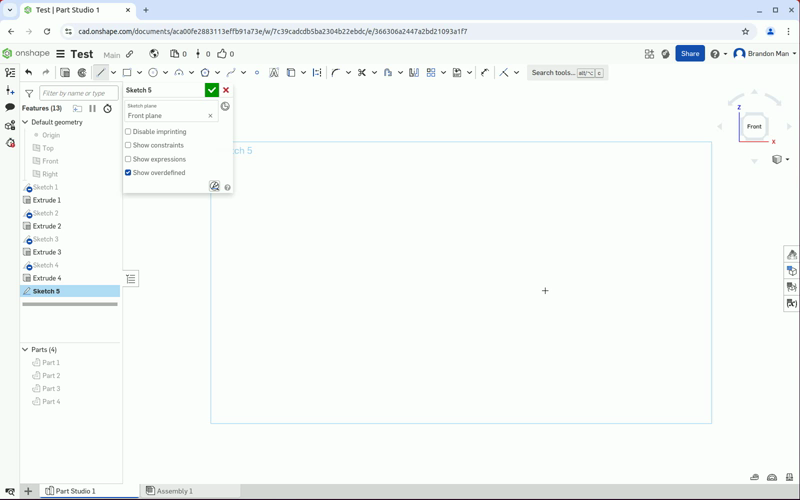
click(545, 290)
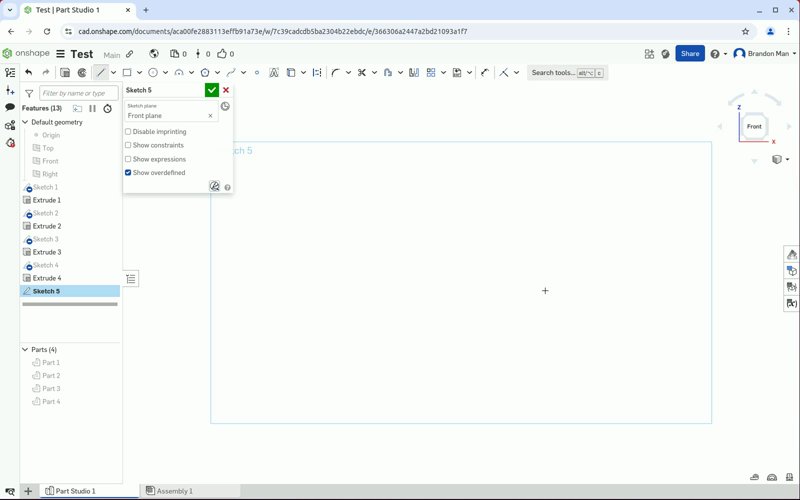
key_up(shift)
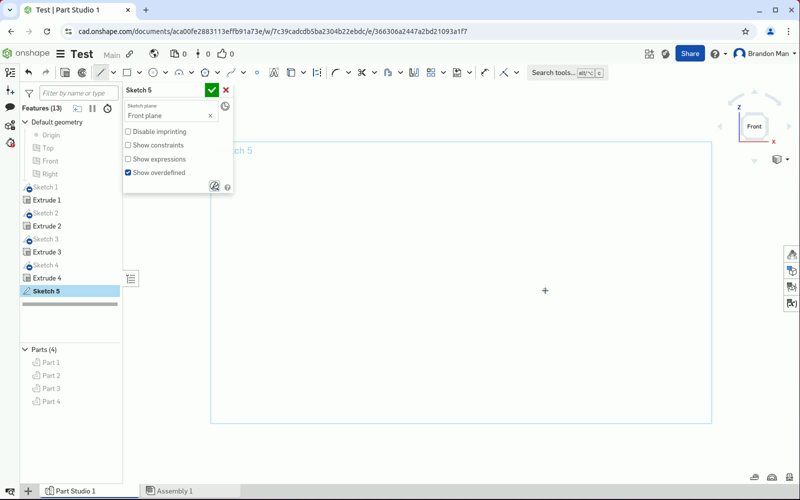
key_down(shift)
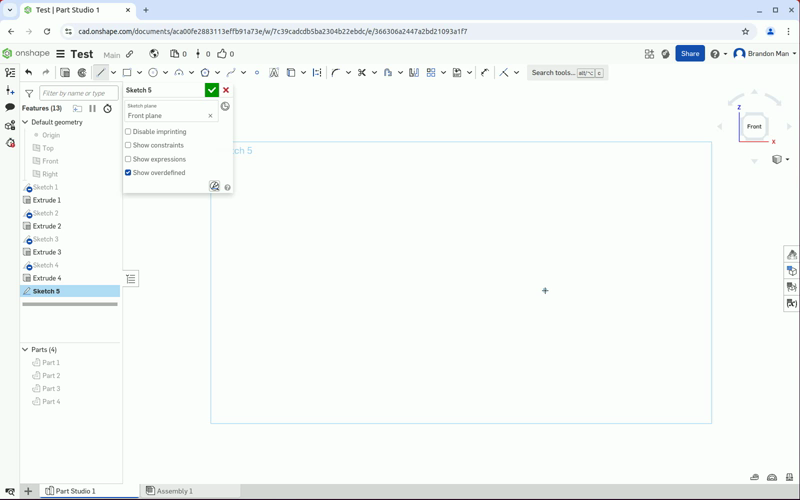
mouse_move(575, 290)
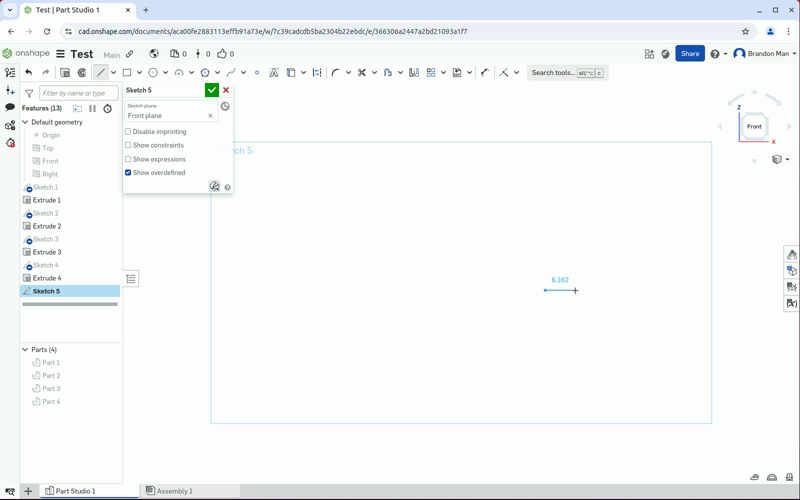
mouse_move(546, 290)
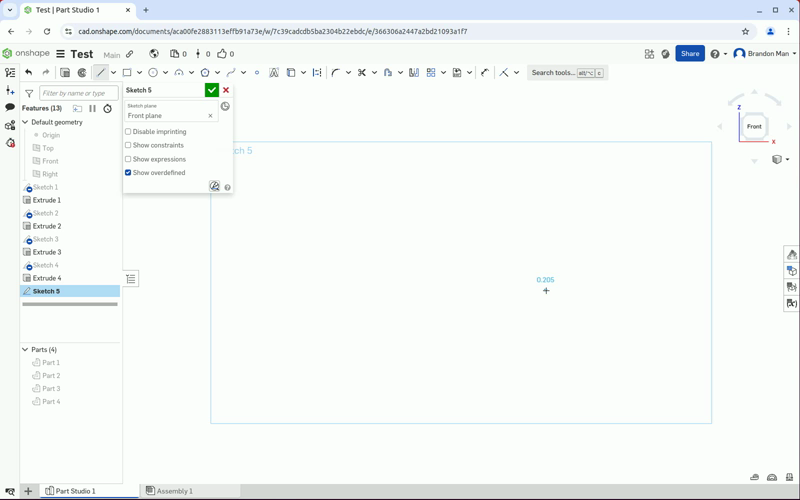
scroll(6)
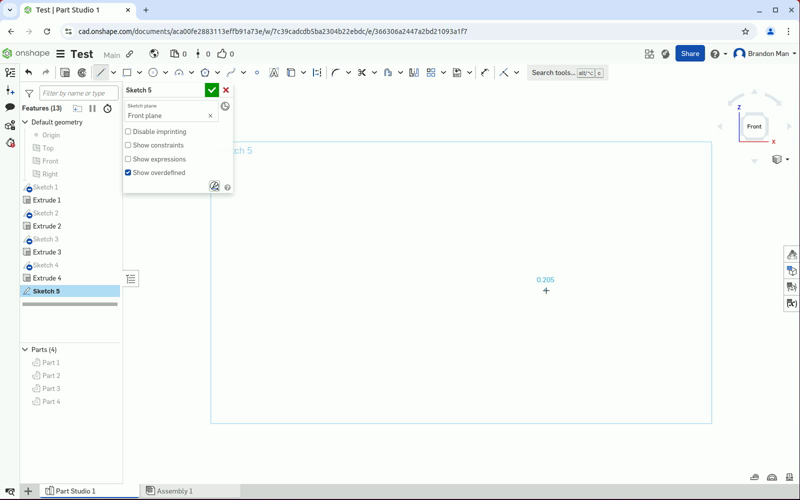
scroll(6)
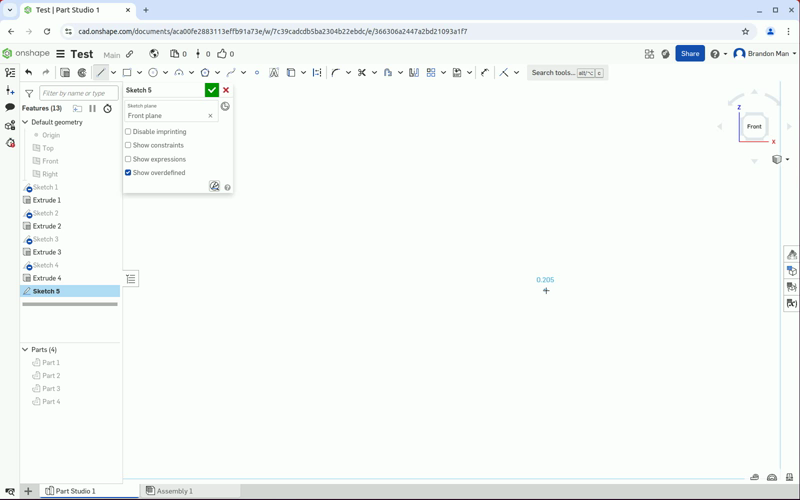
scroll(6)
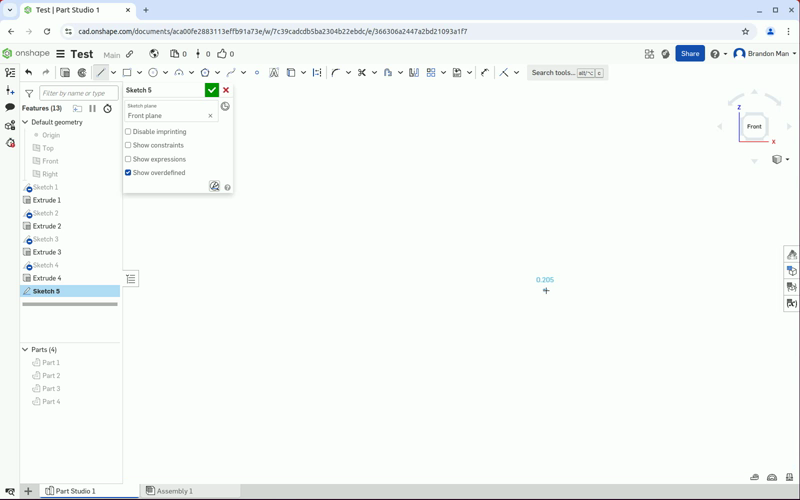
scroll(6)
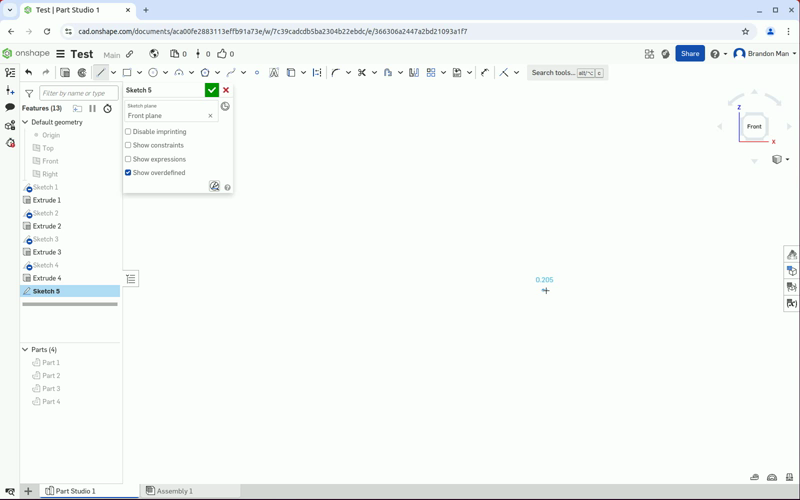
scroll(6)
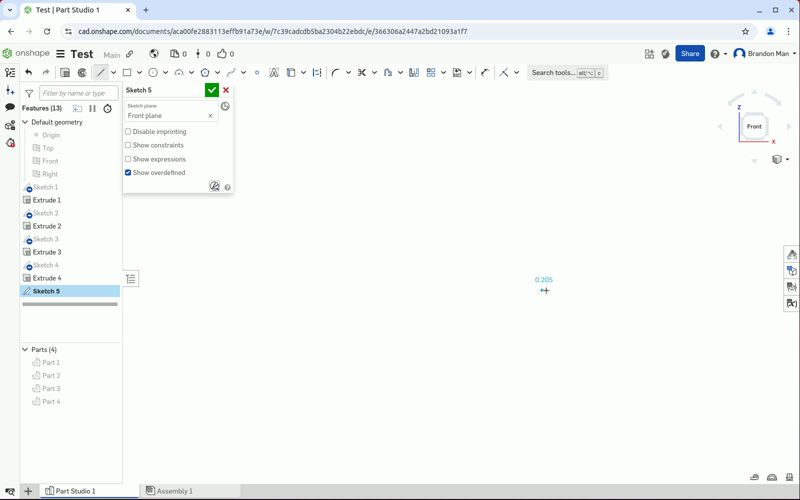
scroll(6)
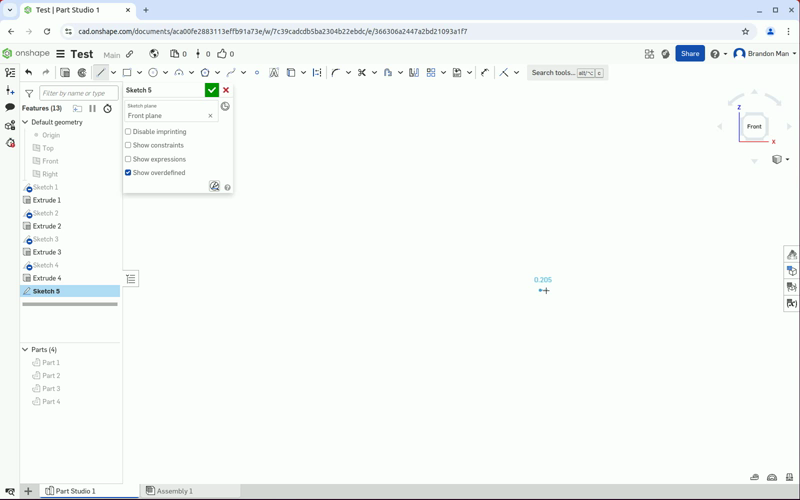
scroll(6)
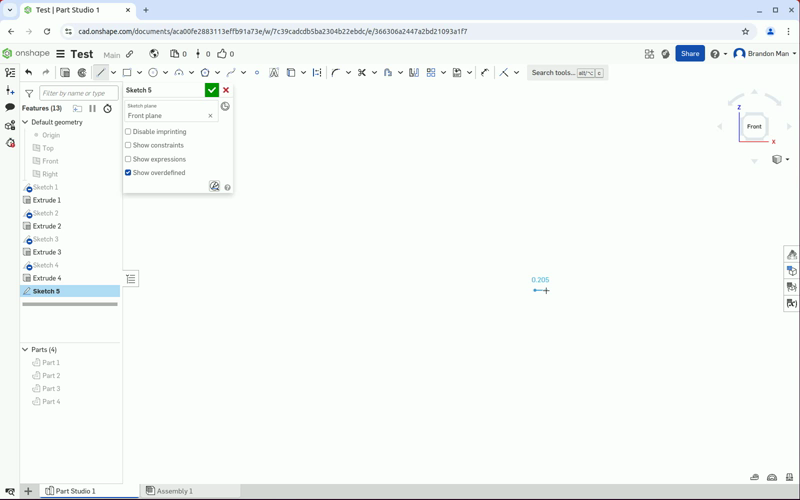
click(546, 290)
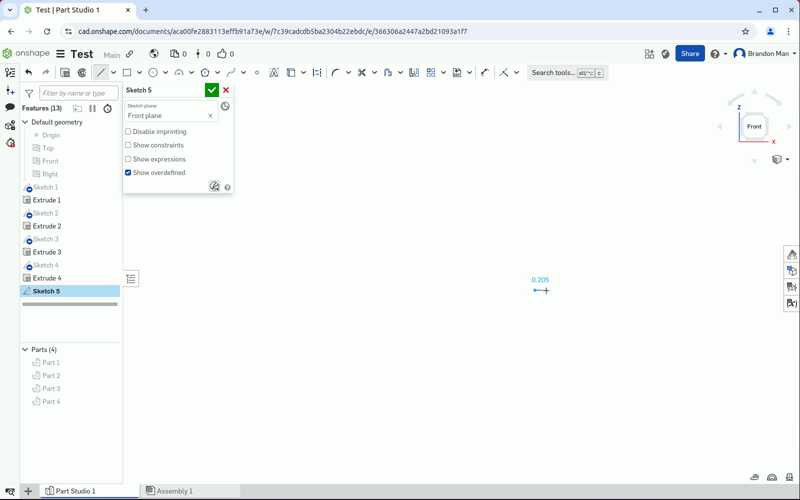
scroll(-6)
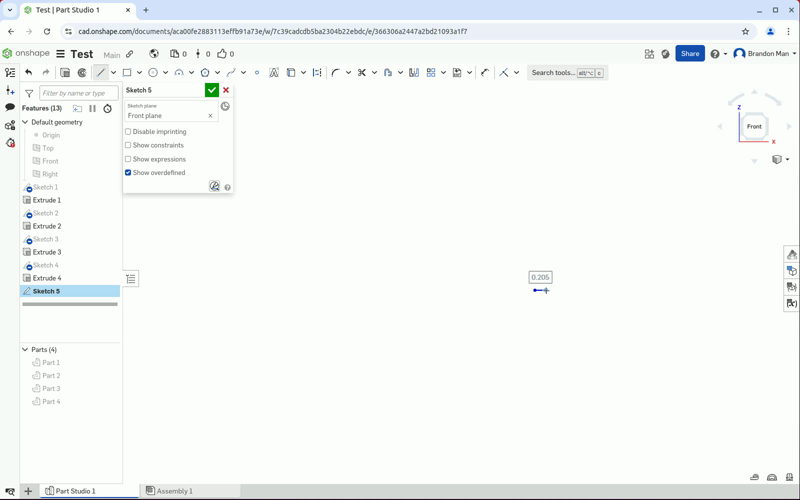
scroll(-6)
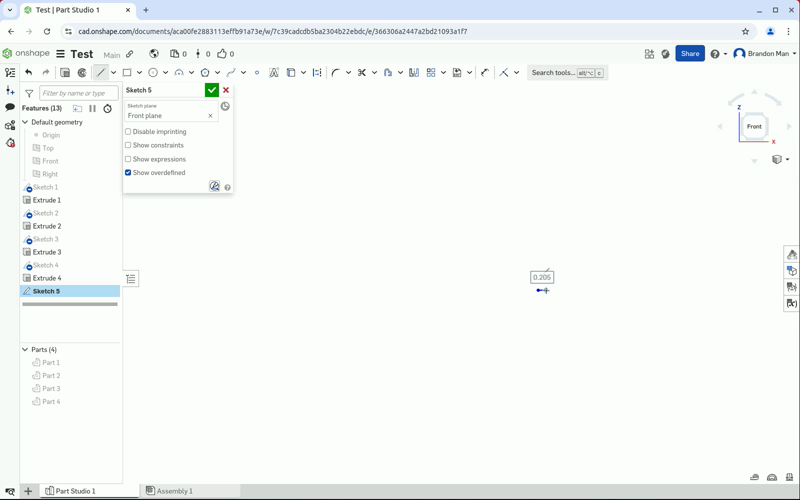
scroll(-6)
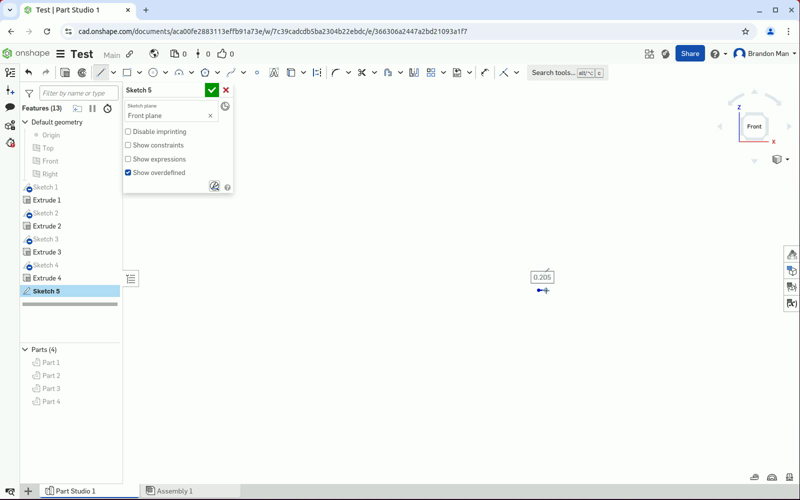
scroll(-6)
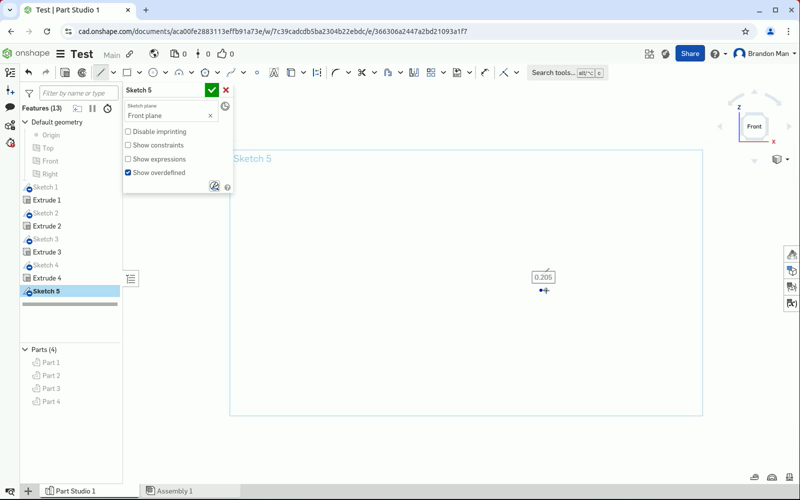
scroll(-6)
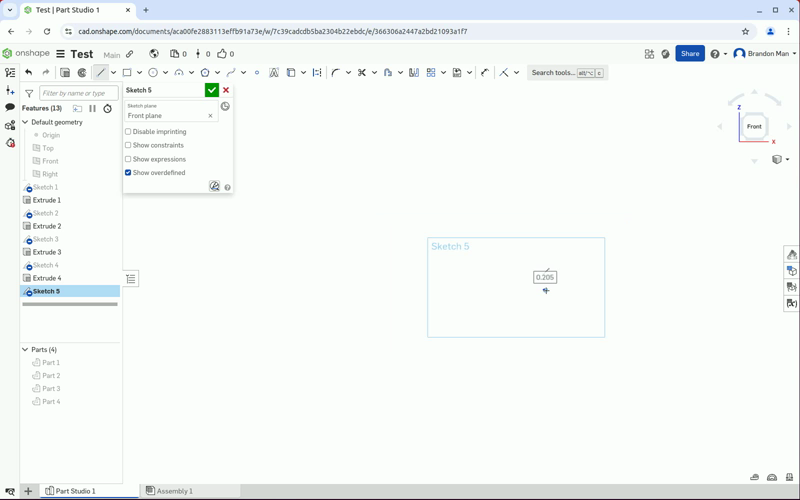
scroll(-6)
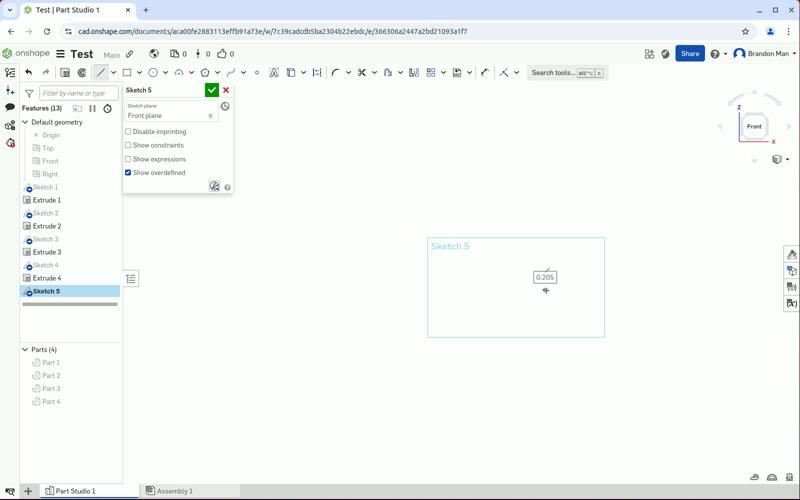
scroll(-6)
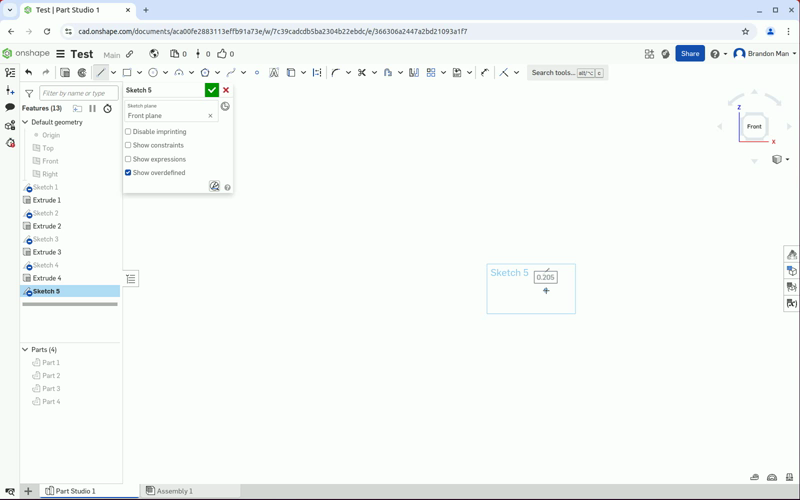
key_up(shift)
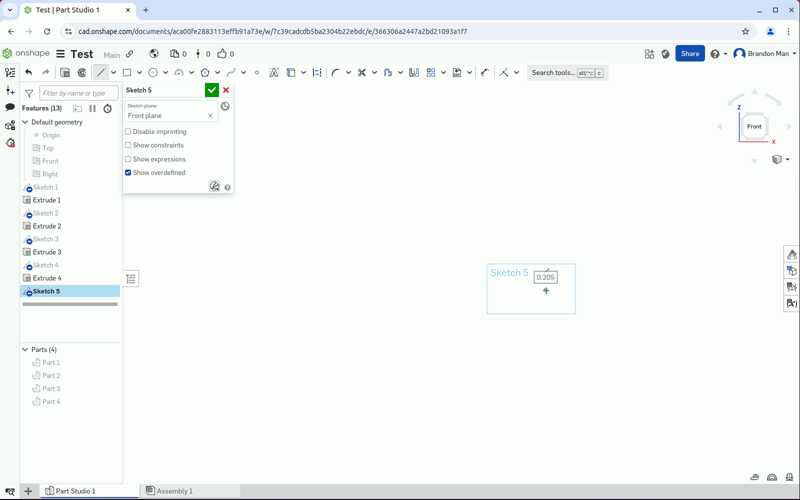
key_down(shift)
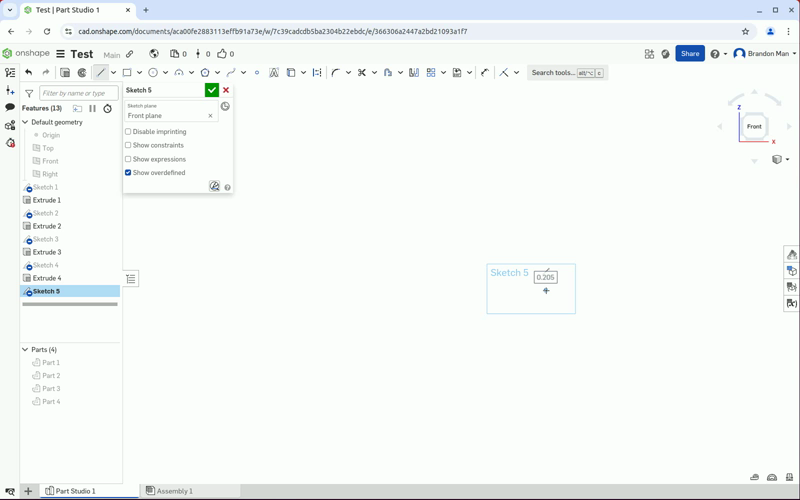
mouse_move(576, 290)
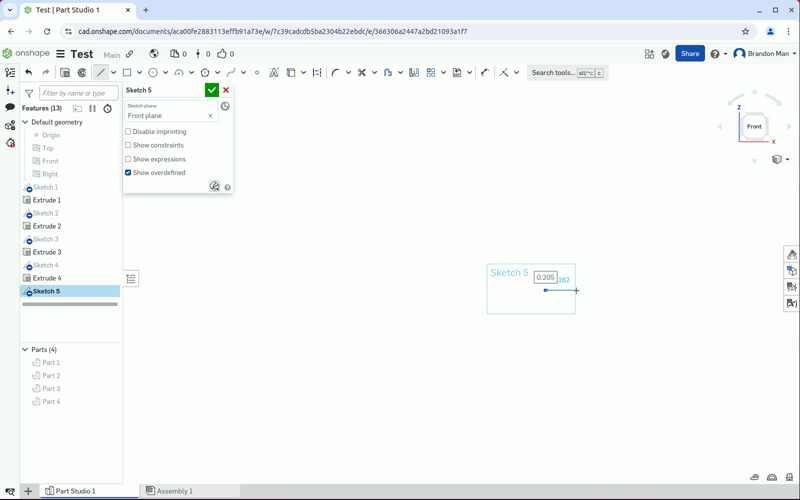
mouse_move(546, 273)
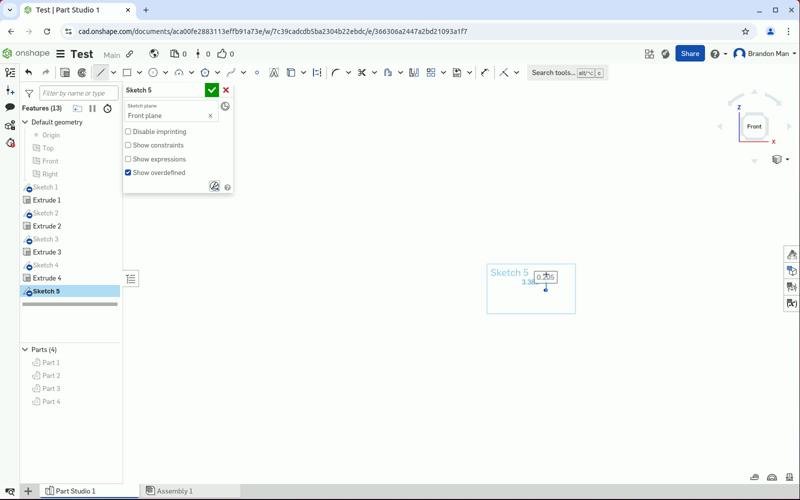
click(546, 273)
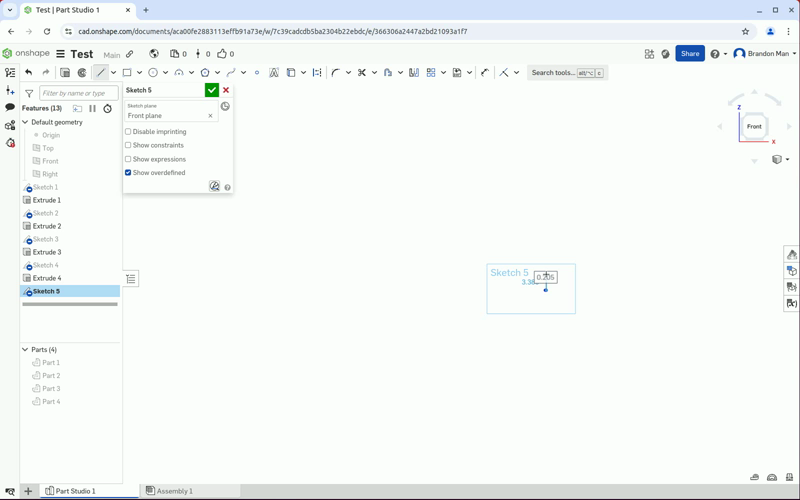
key_up(shift)
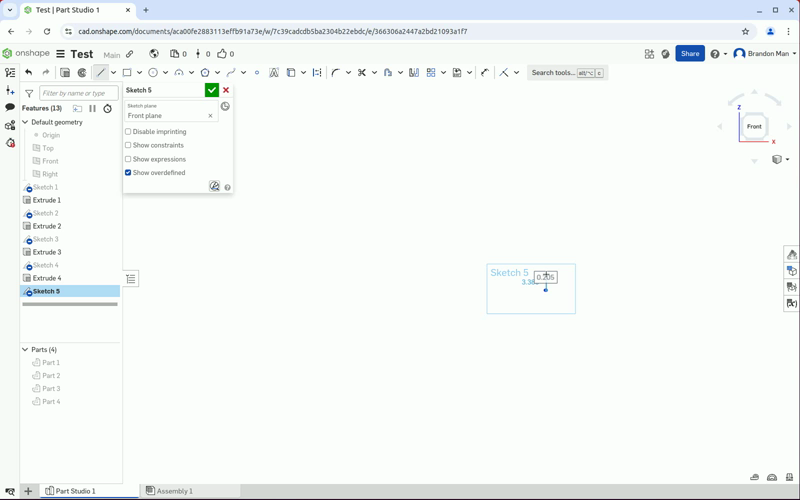
key_down(shift)
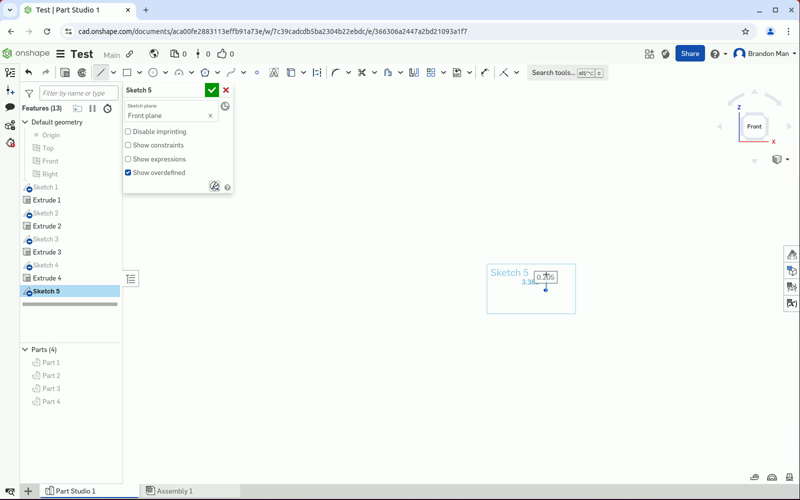
mouse_move(576, 273)
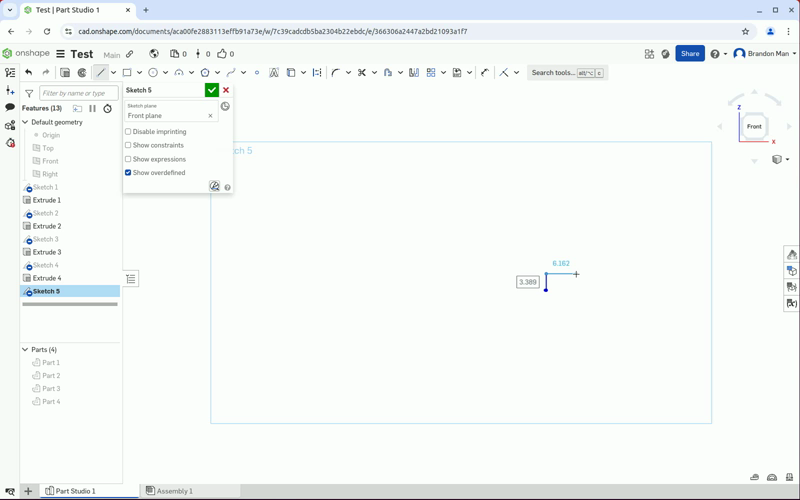
mouse_move(545, 273)
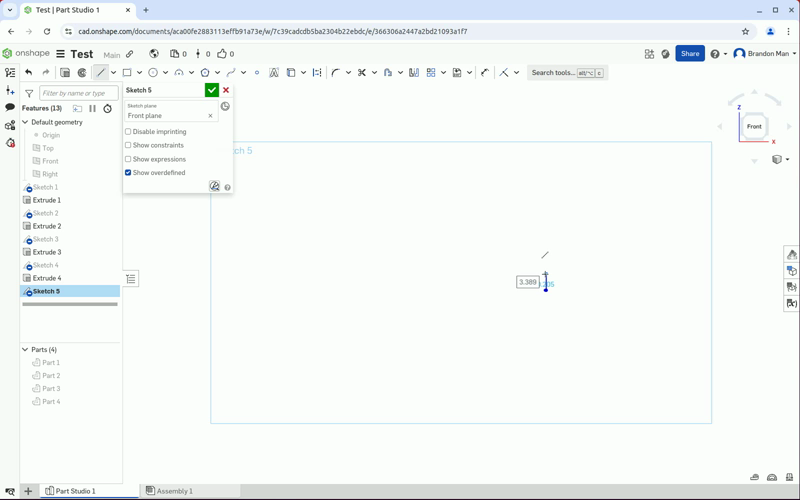
scroll(6)
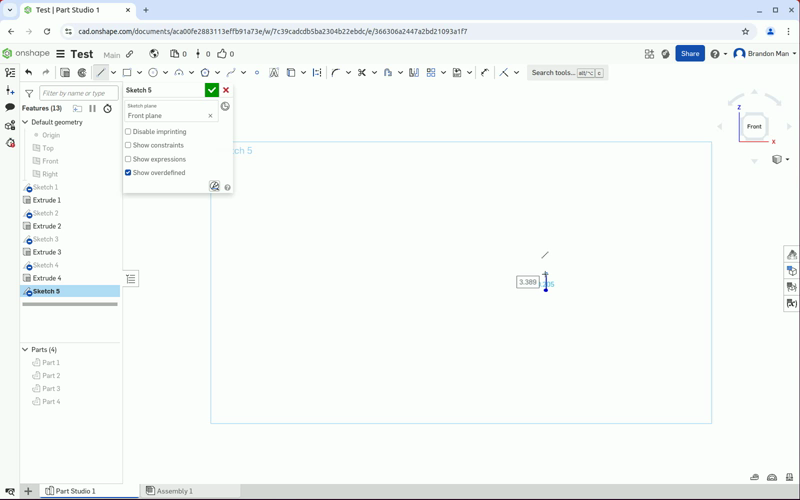
scroll(6)
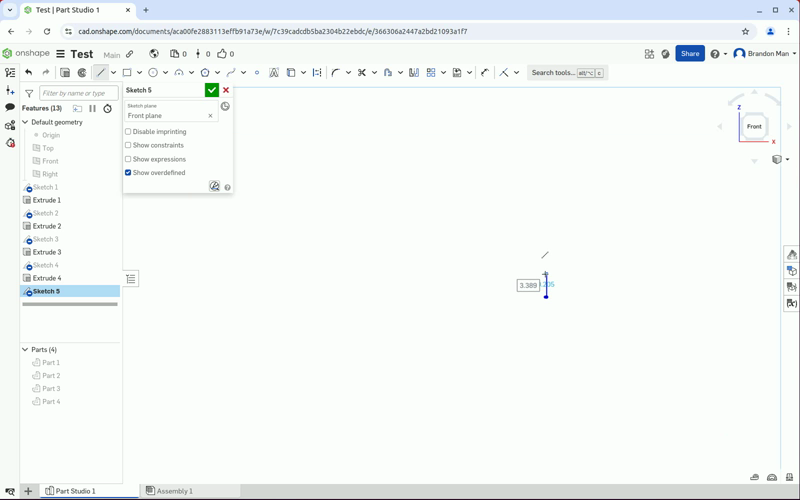
scroll(6)
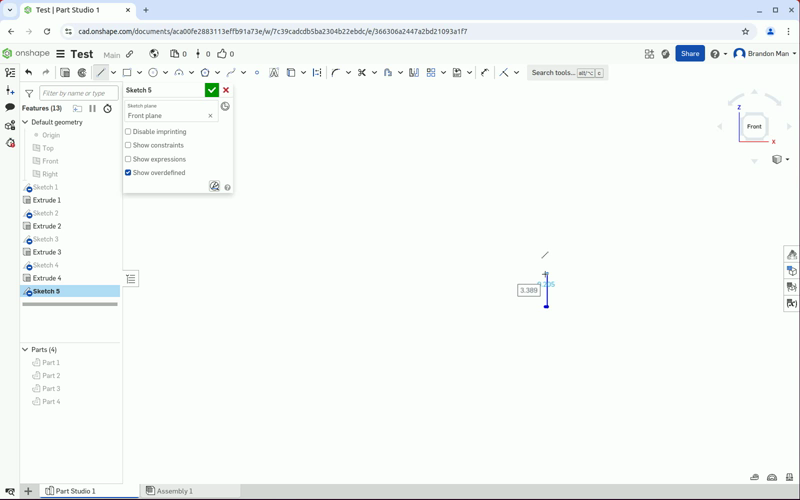
scroll(6)
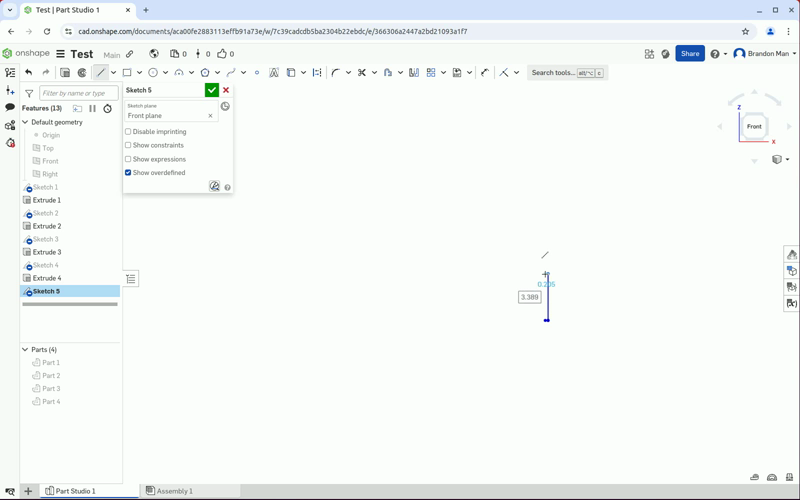
scroll(6)
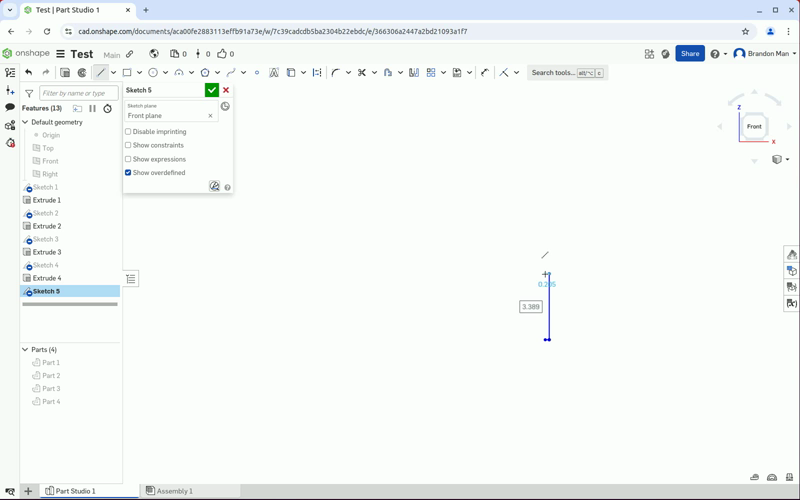
scroll(6)
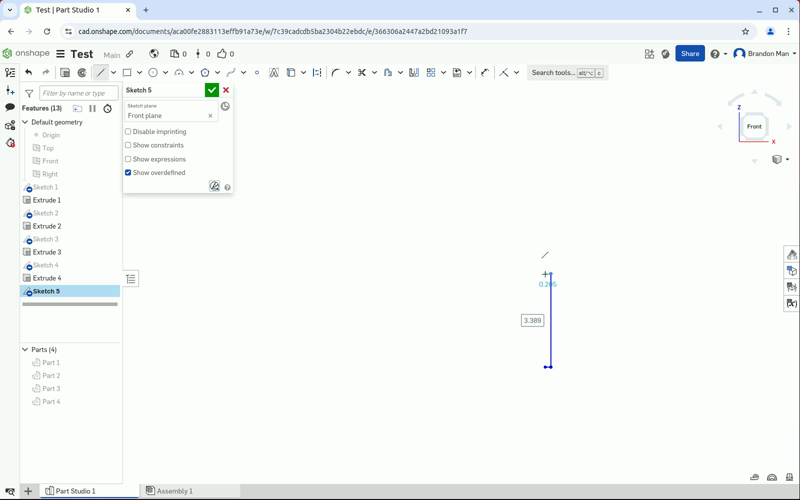
scroll(6)
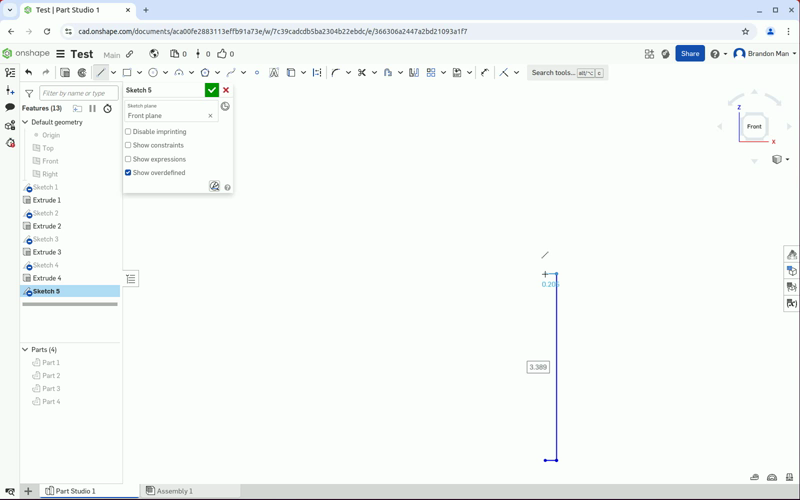
click(545, 273)
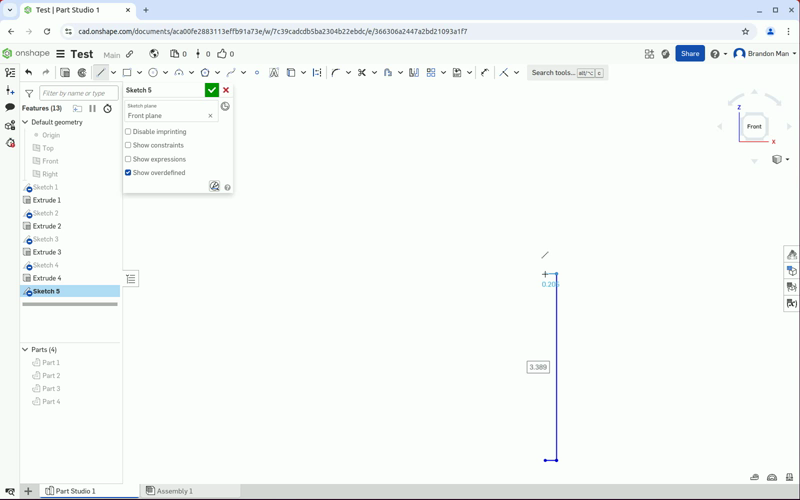
scroll(-6)
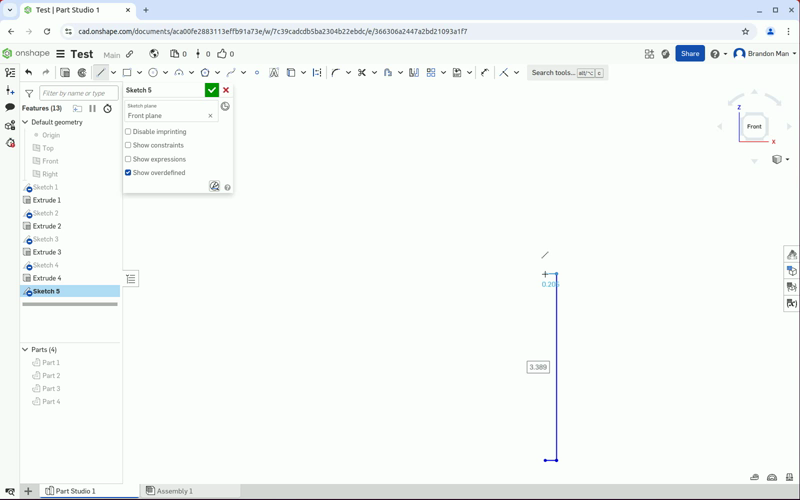
scroll(-6)
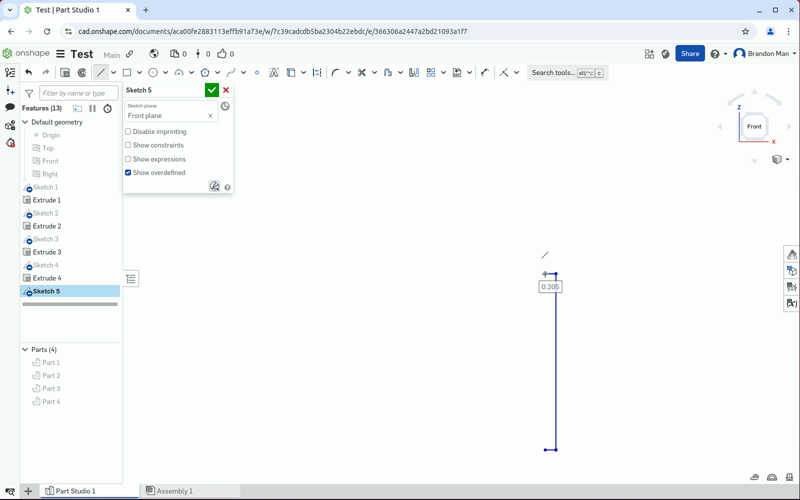
scroll(-6)
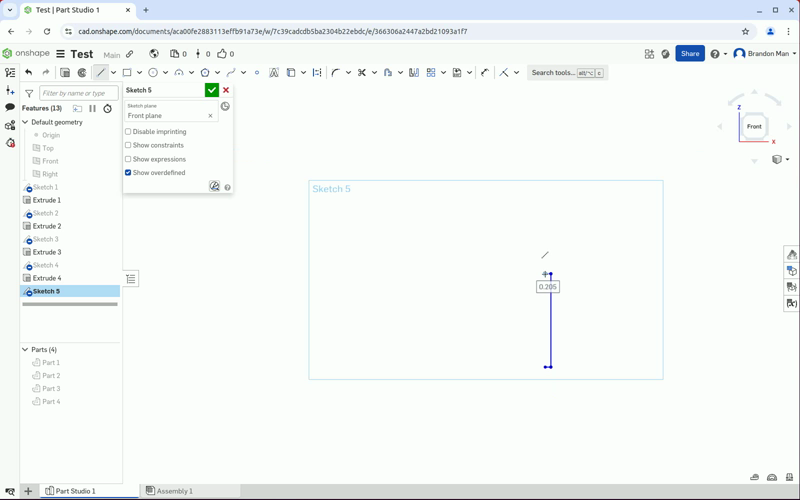
scroll(-6)
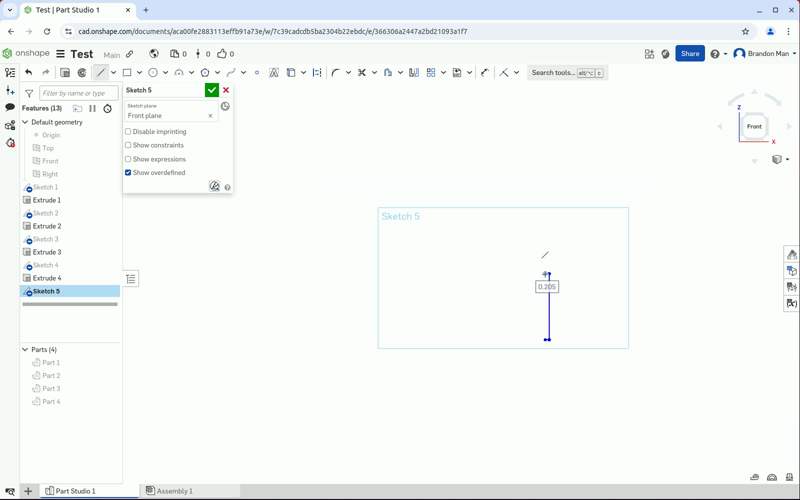
scroll(-6)
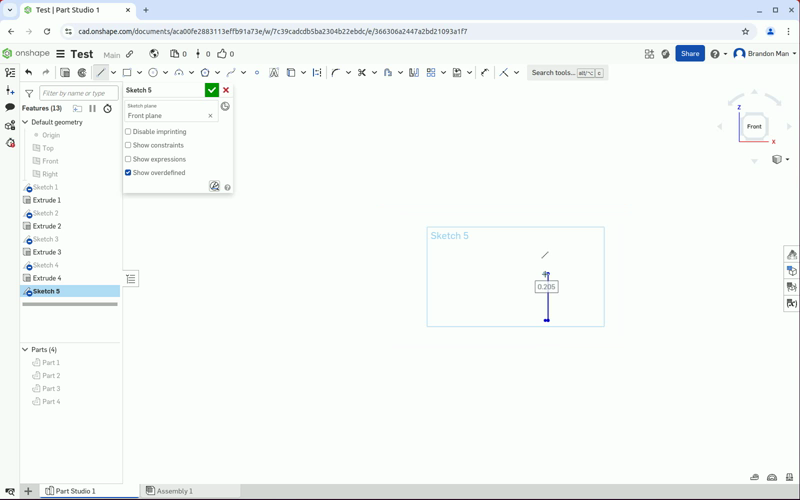
scroll(-6)
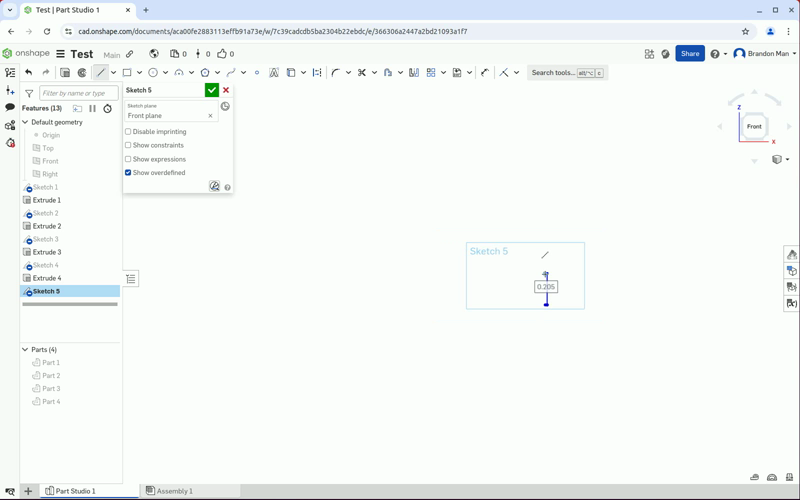
scroll(-6)
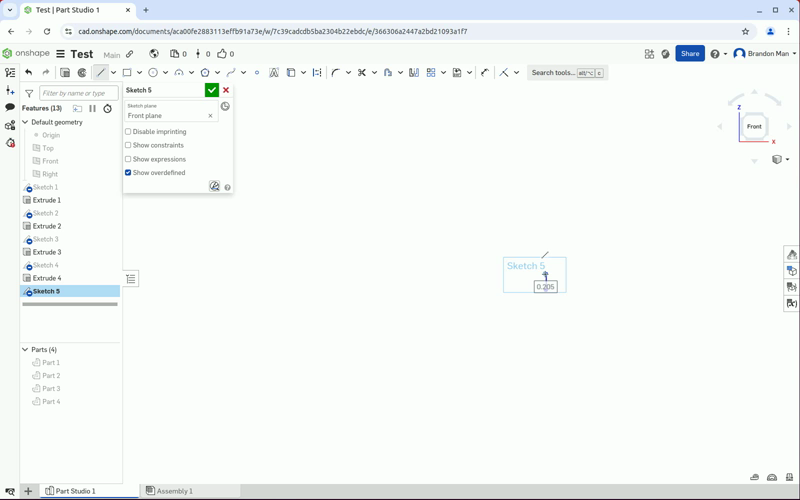
key_up(shift)
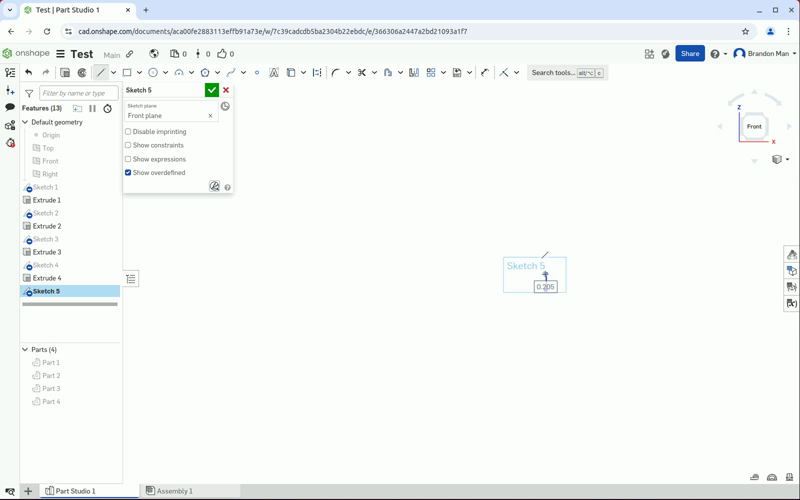
mouse_move(575, 273)
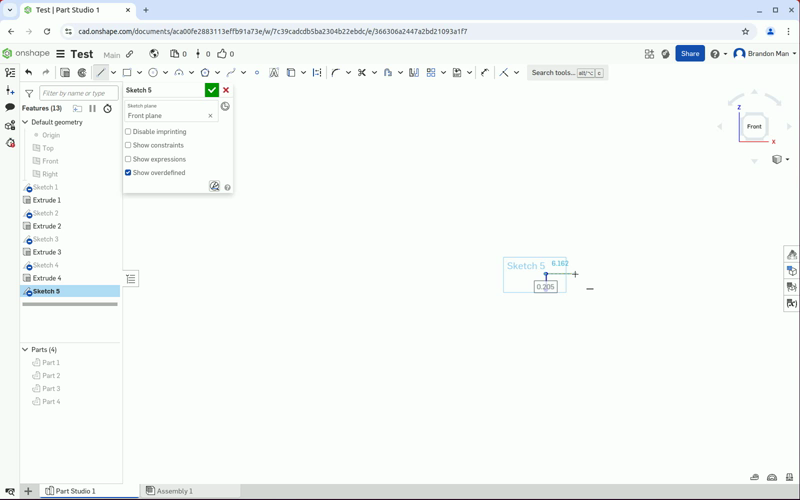
key_down(shift)
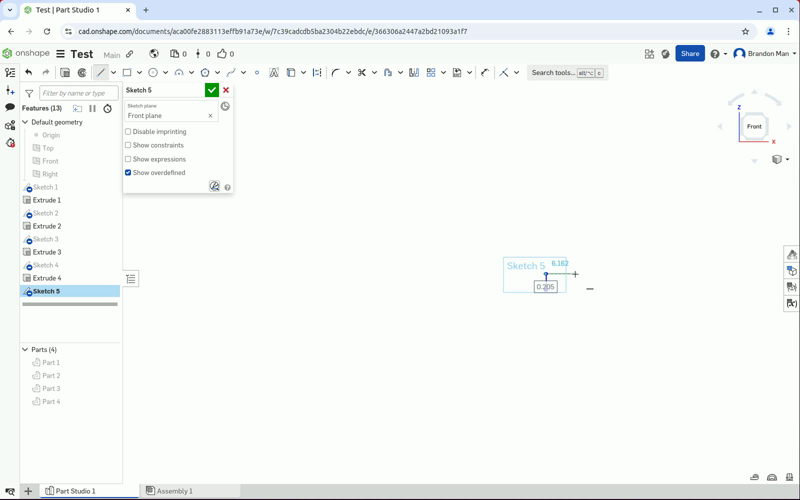
mouse_move(545, 290)
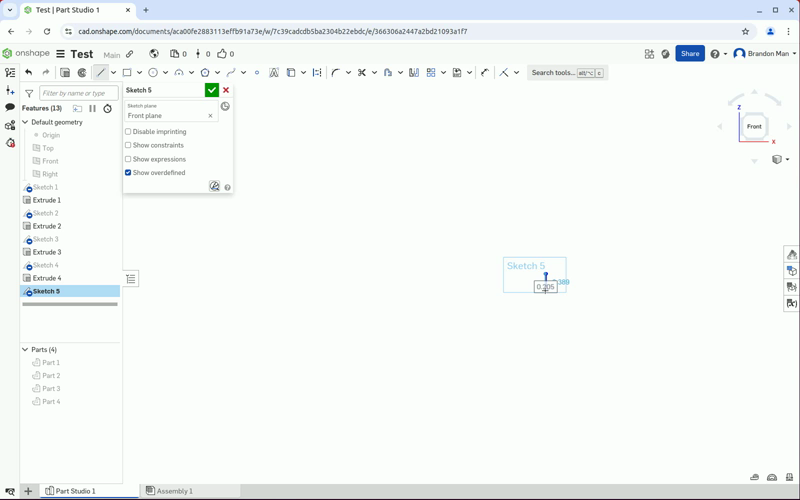
scroll(6)
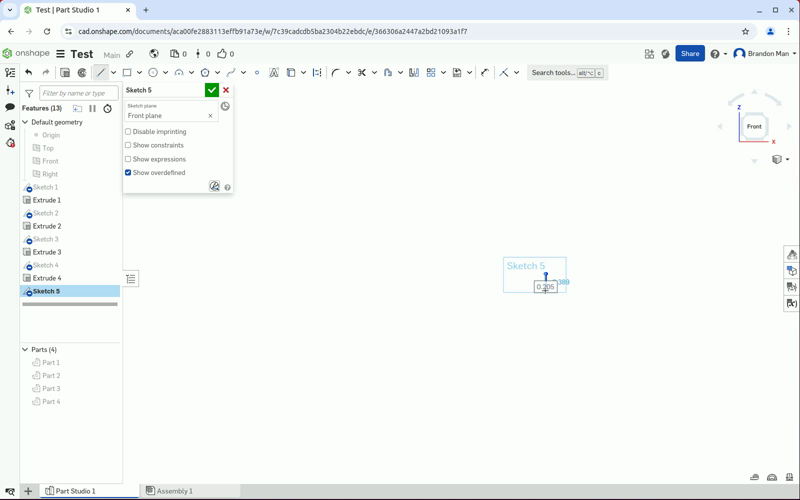
scroll(6)
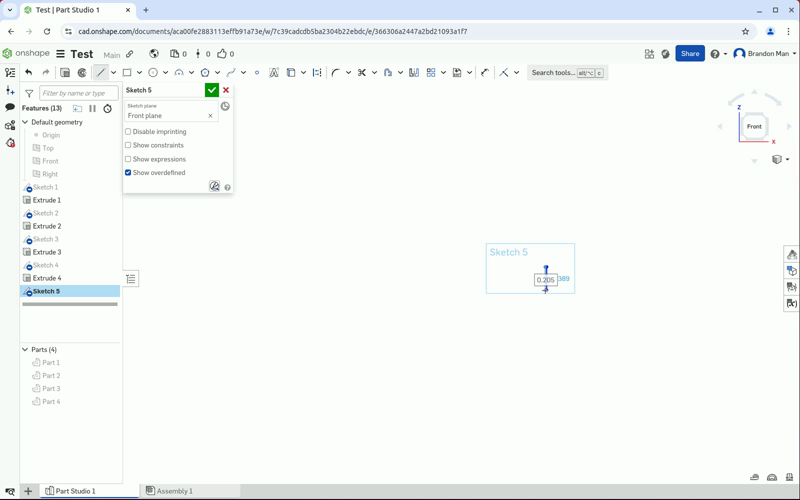
scroll(6)
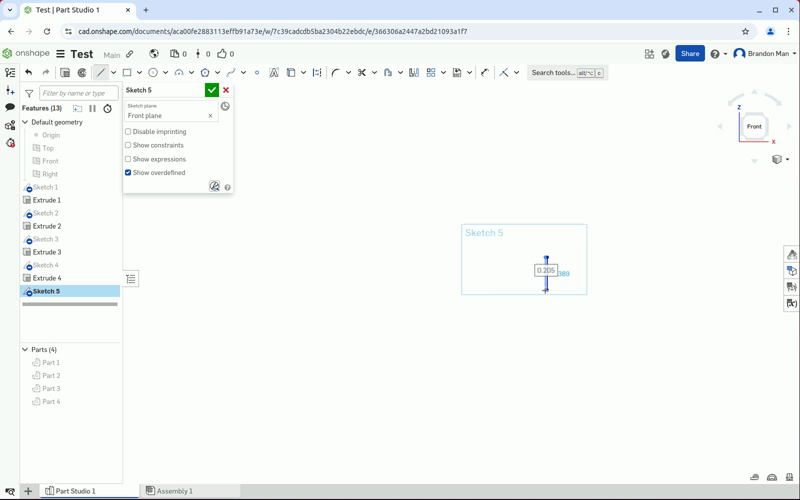
scroll(6)
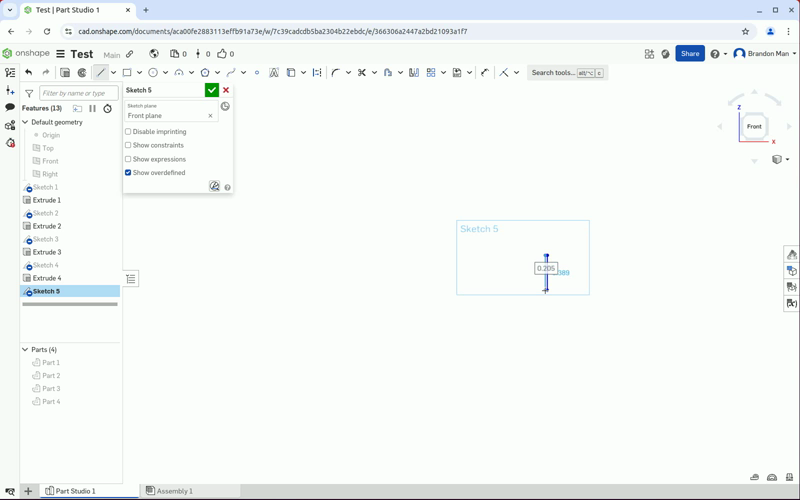
scroll(6)
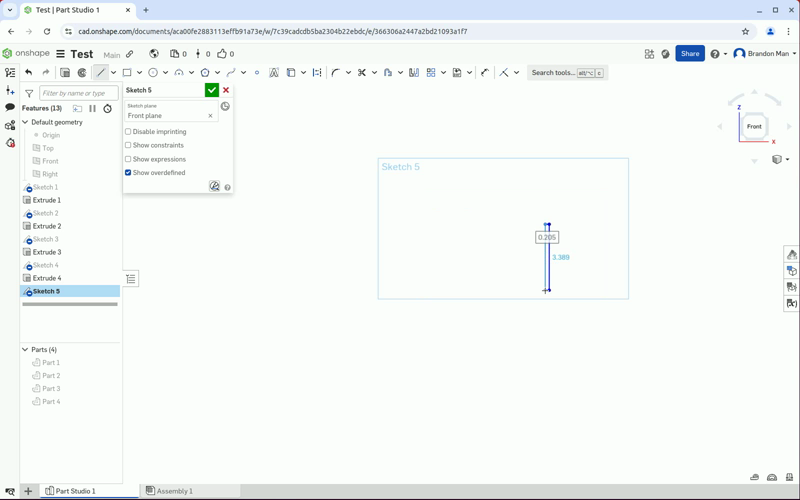
scroll(6)
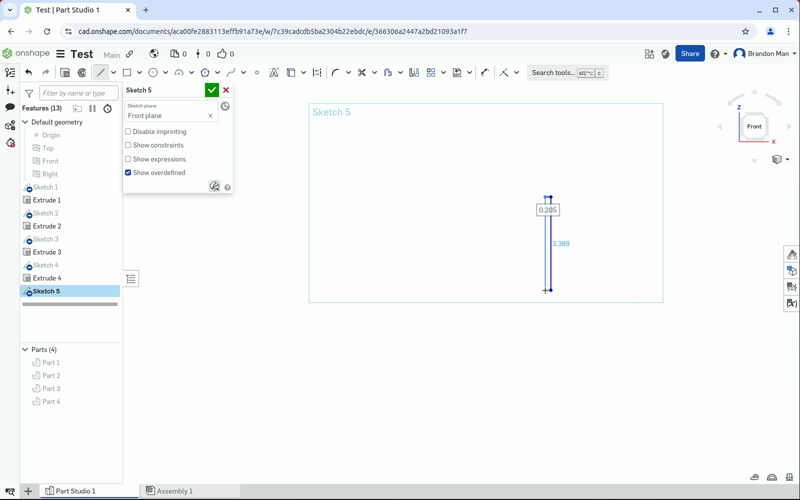
scroll(6)
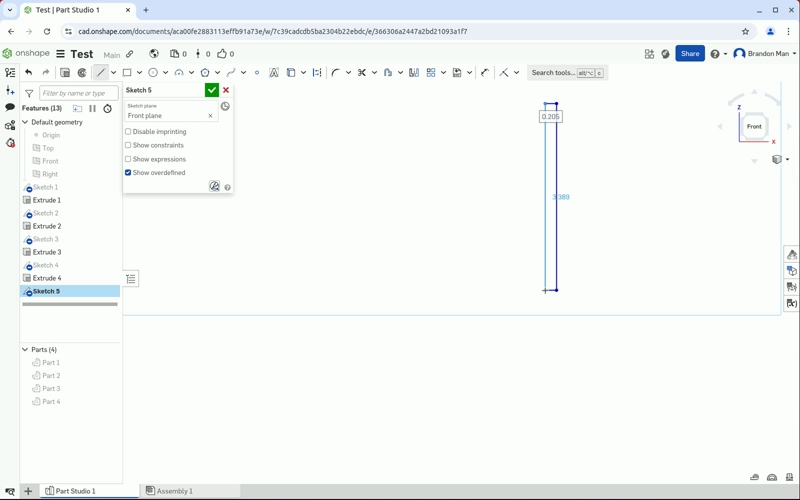
key_up(shift)
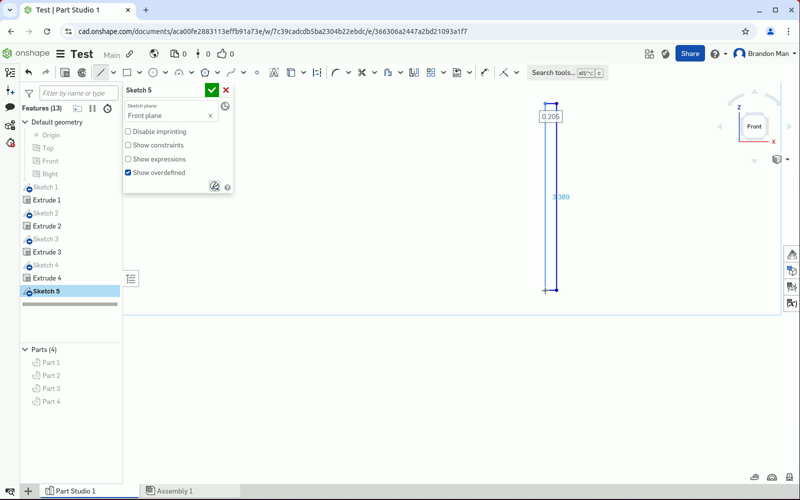
click(545, 290)
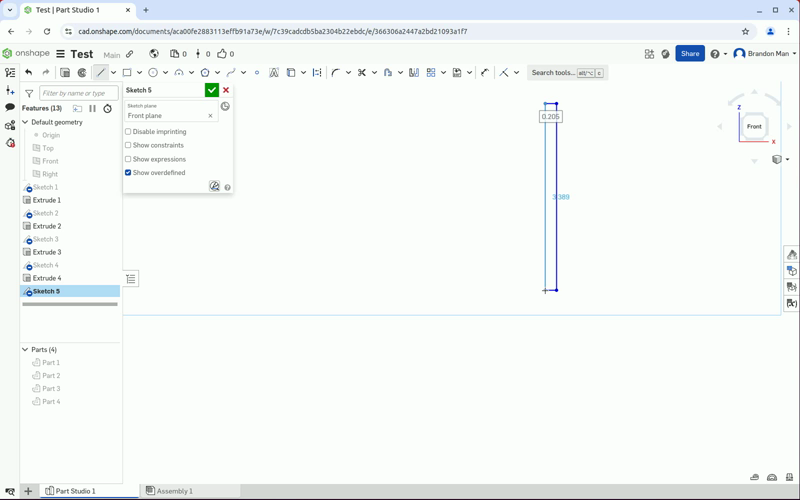
scroll(-6)
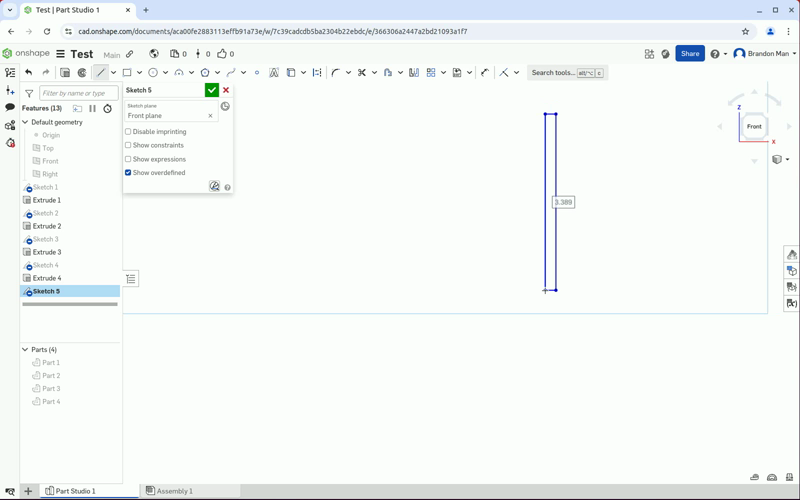
scroll(-6)
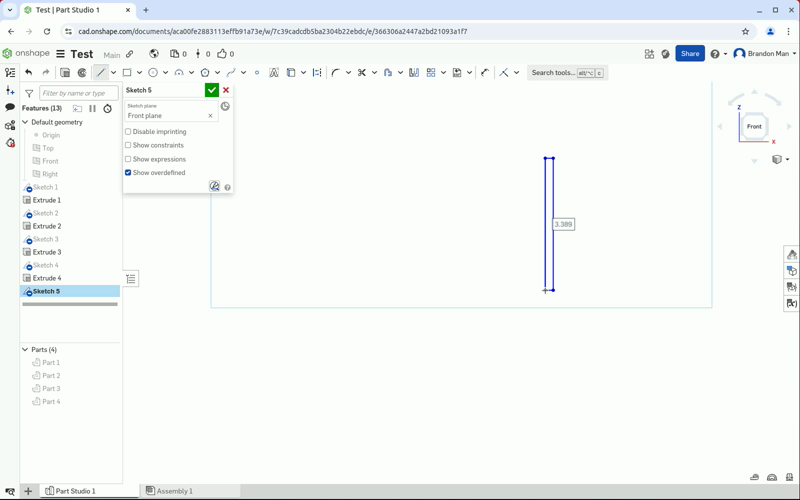
scroll(-6)
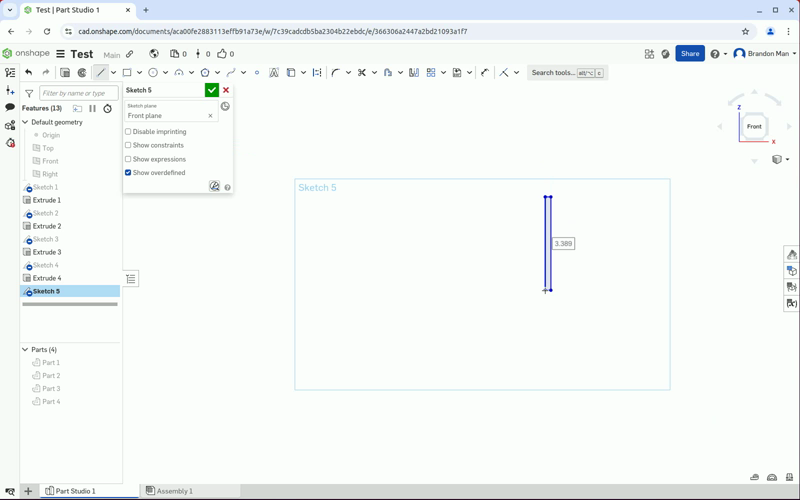
scroll(-6)
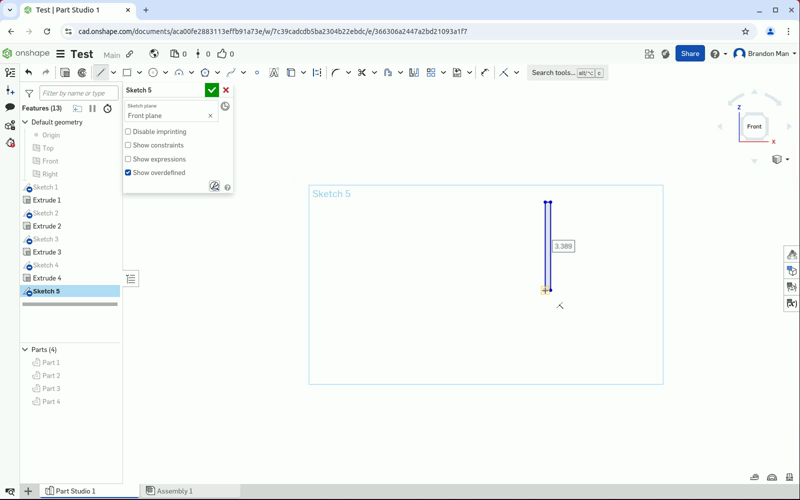
scroll(-6)
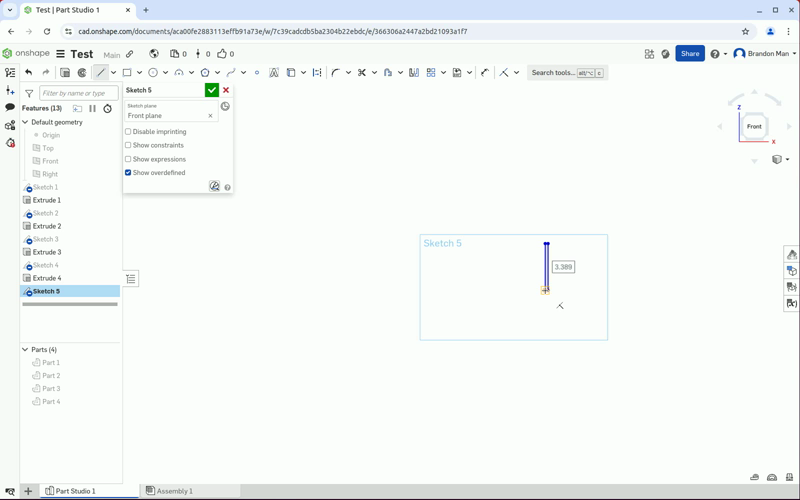
scroll(-6)
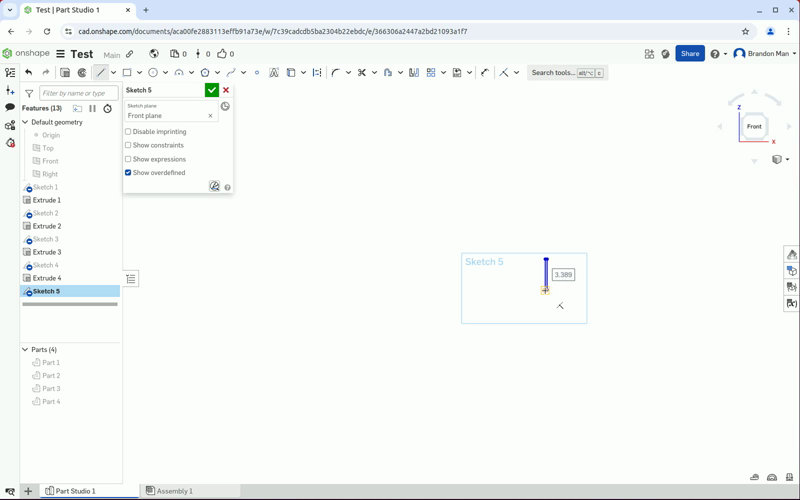
scroll(-6)
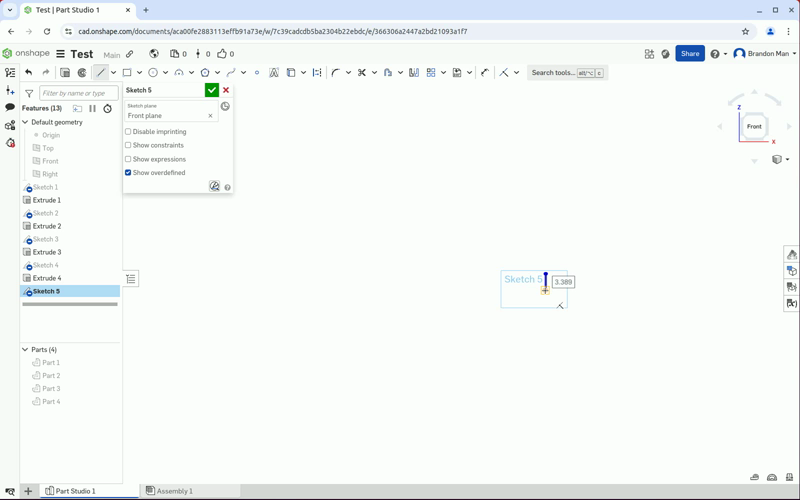
key(esc)
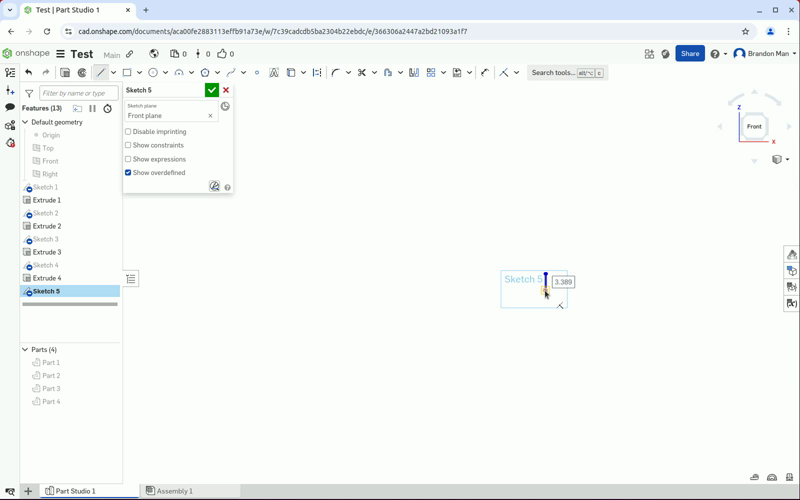
mouse_move(545, 282)
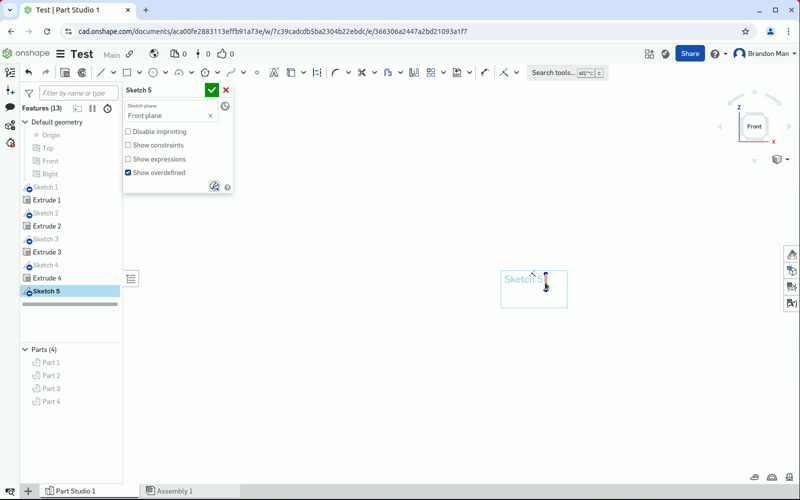
scroll(6)
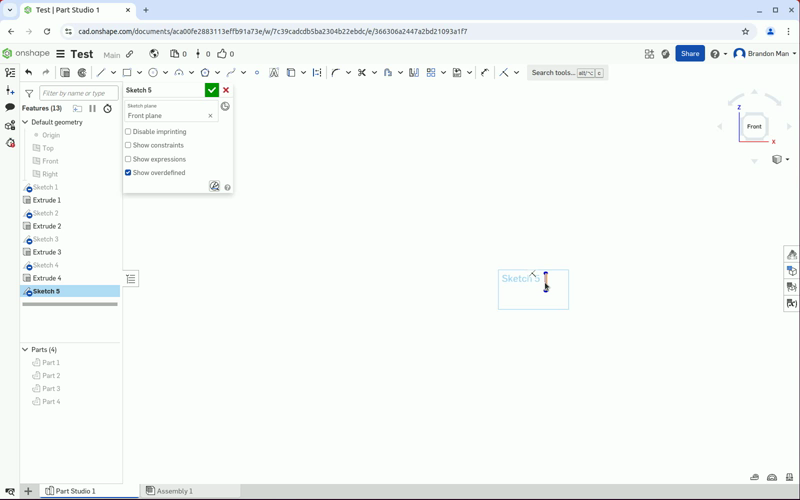
scroll(6)
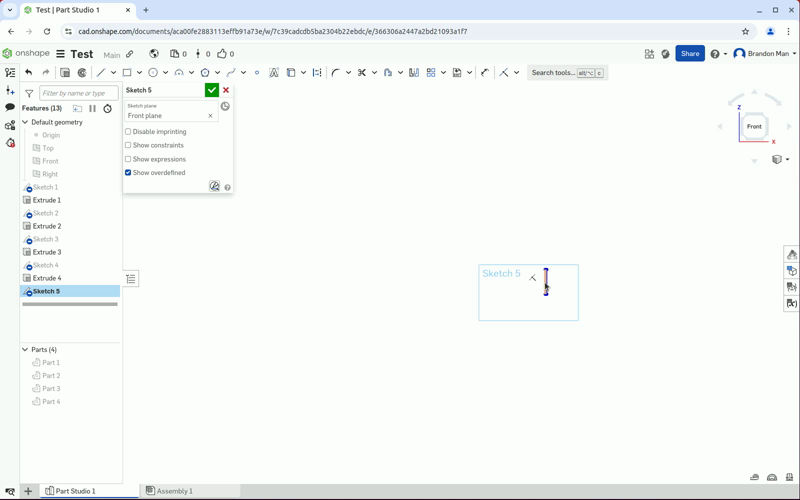
scroll(6)
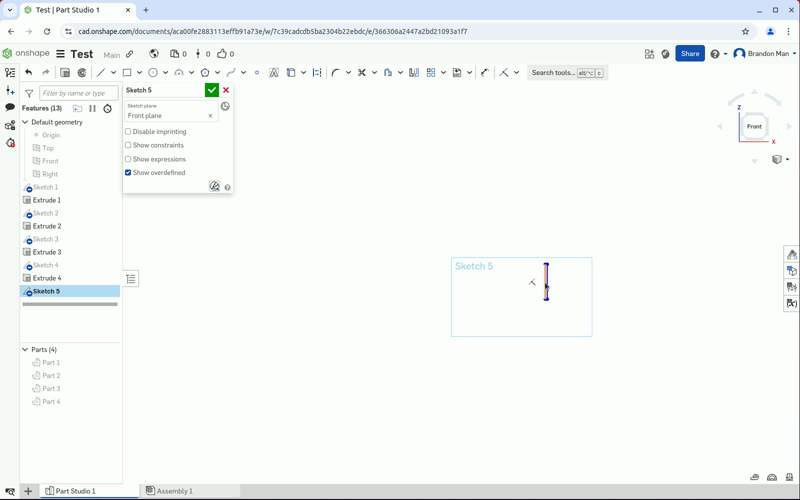
scroll(6)
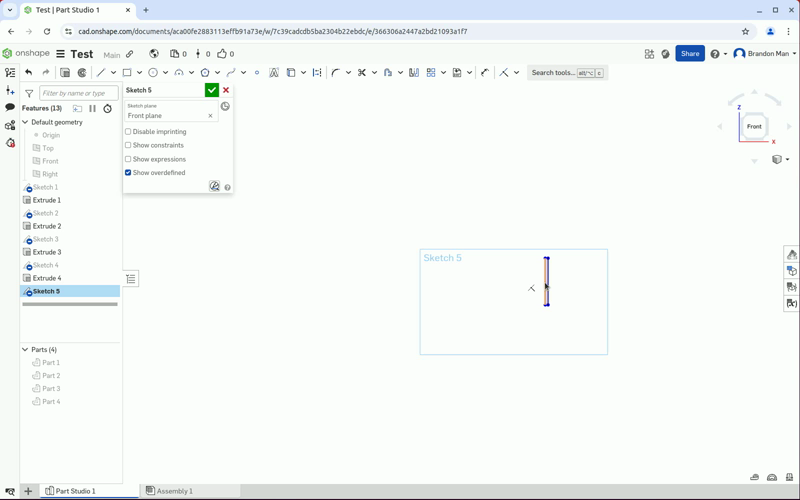
scroll(6)
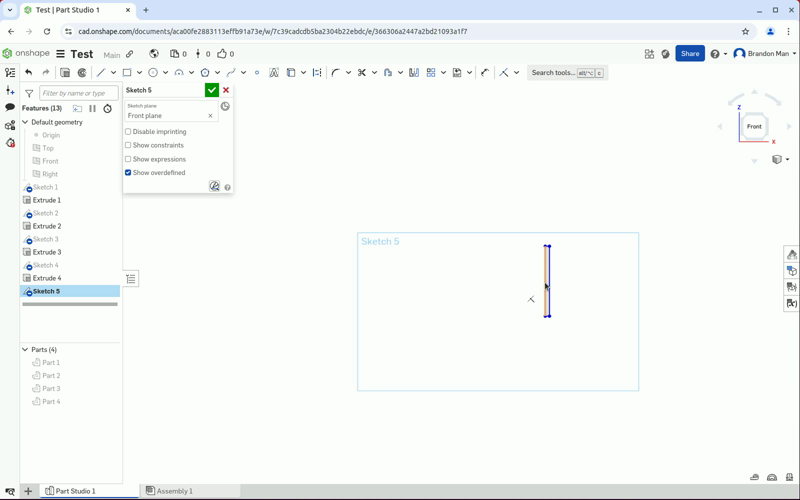
scroll(6)
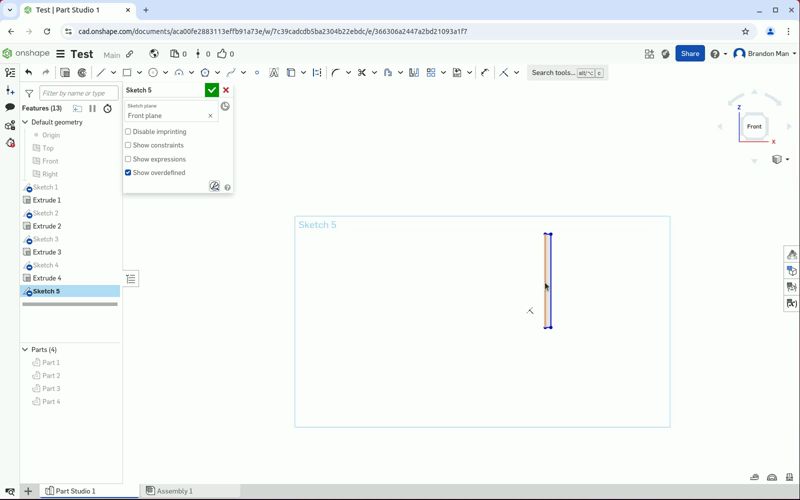
scroll(6)
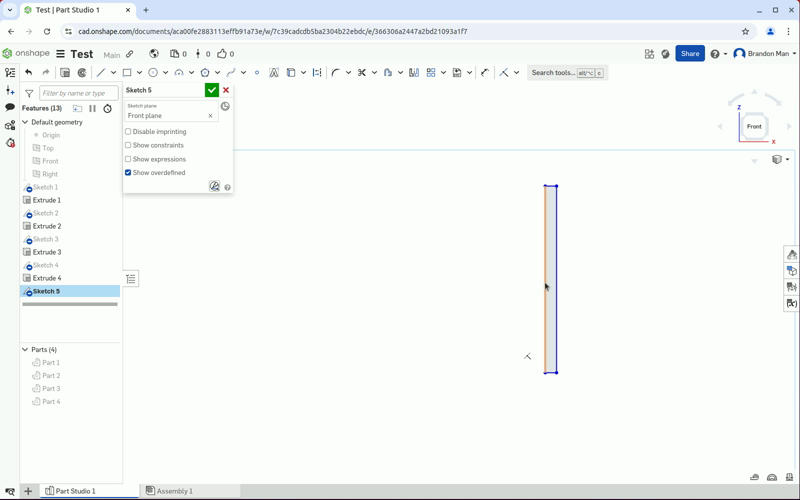
click(545, 282)
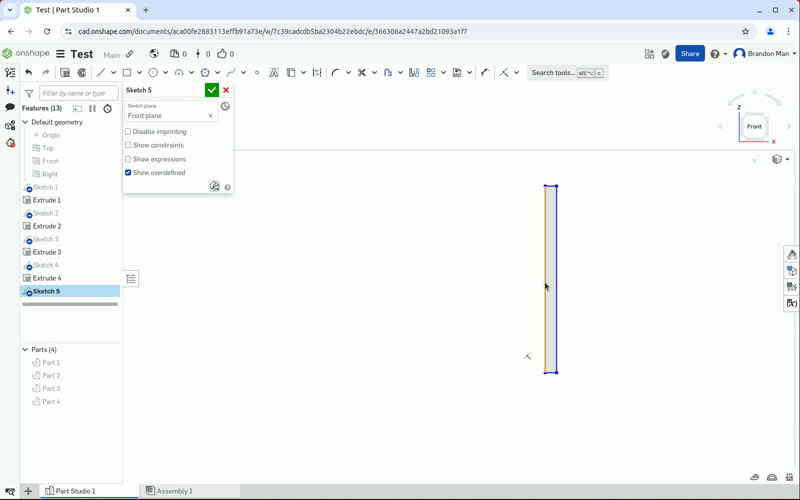
scroll(-6)
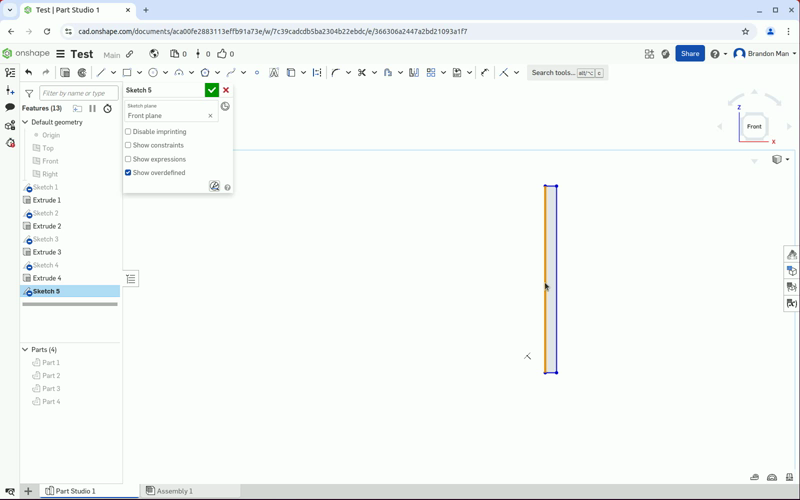
scroll(-6)
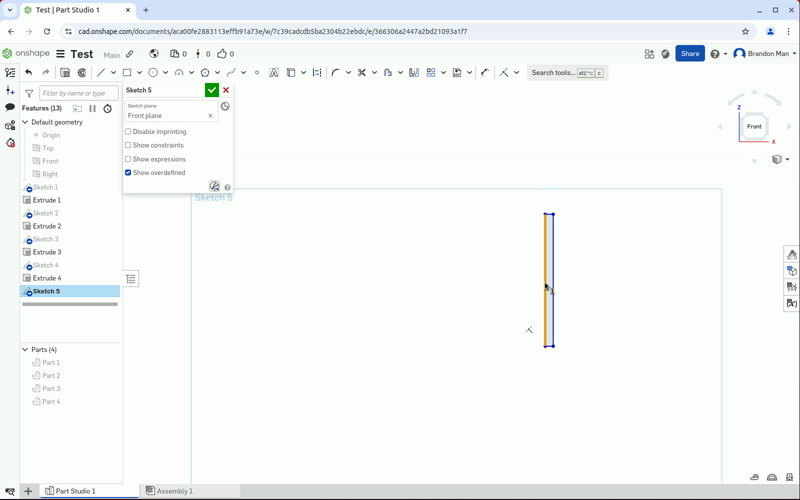
scroll(-6)
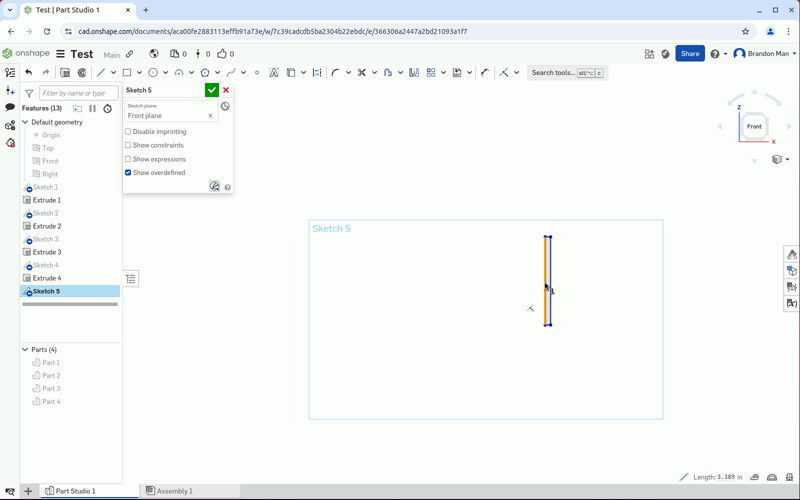
scroll(-6)
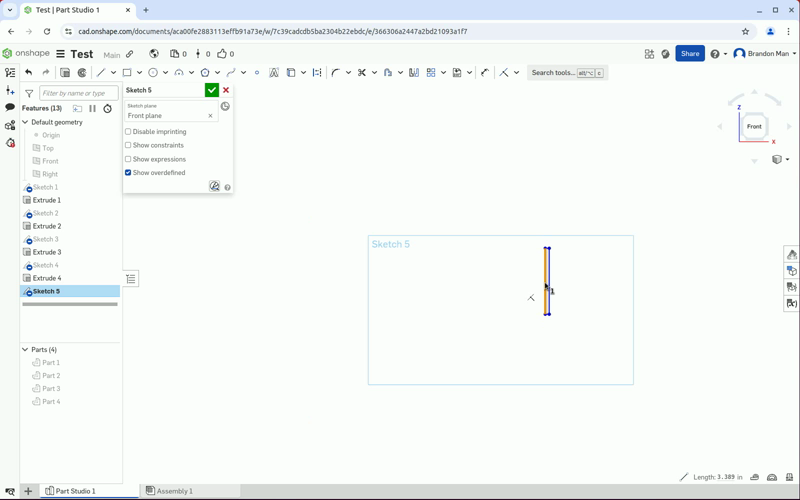
scroll(-6)
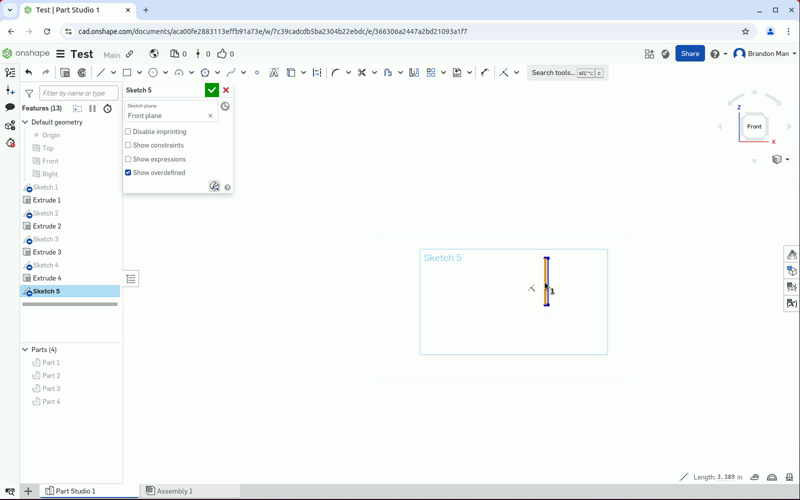
scroll(-6)
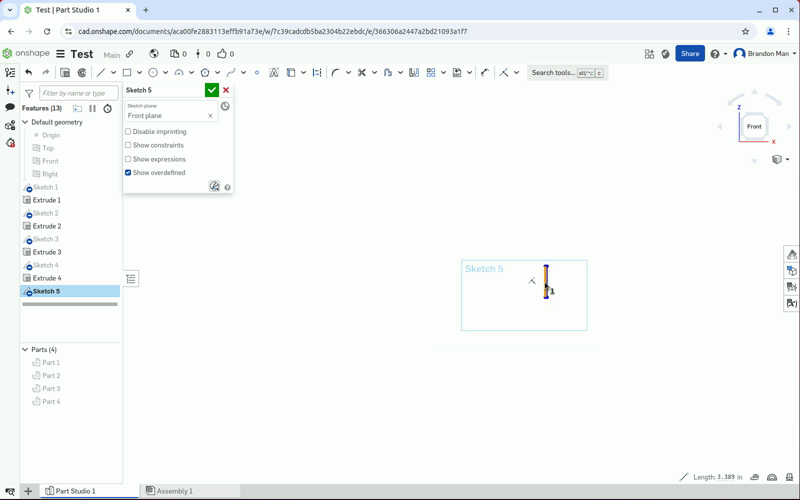
scroll(-6)
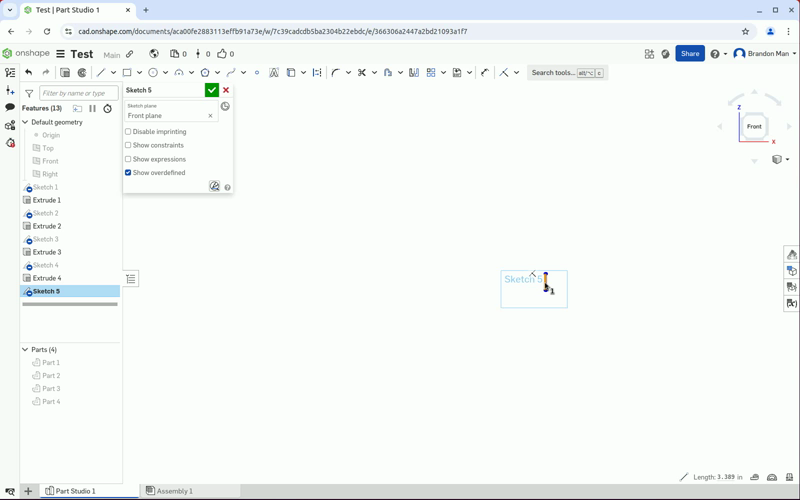
mouse_move(73, 352)
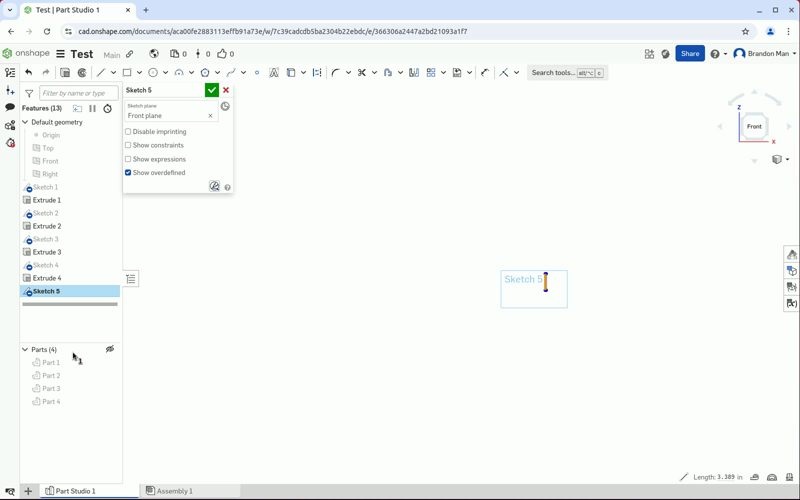
key(shift+y)
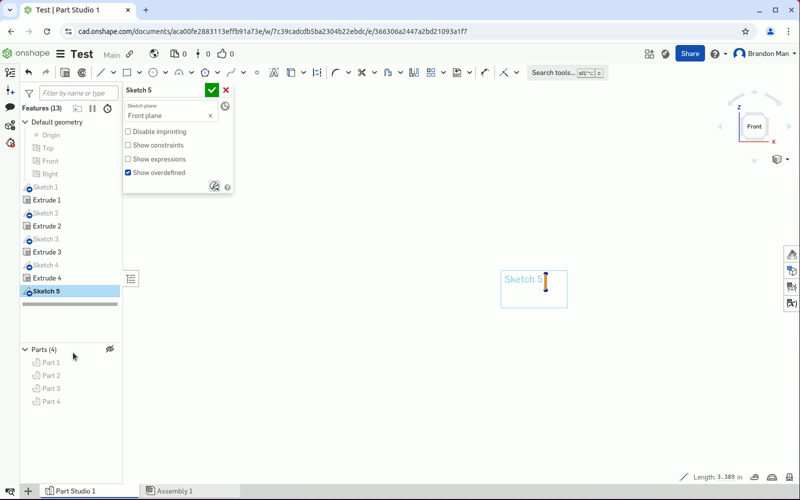
key(shift+e)
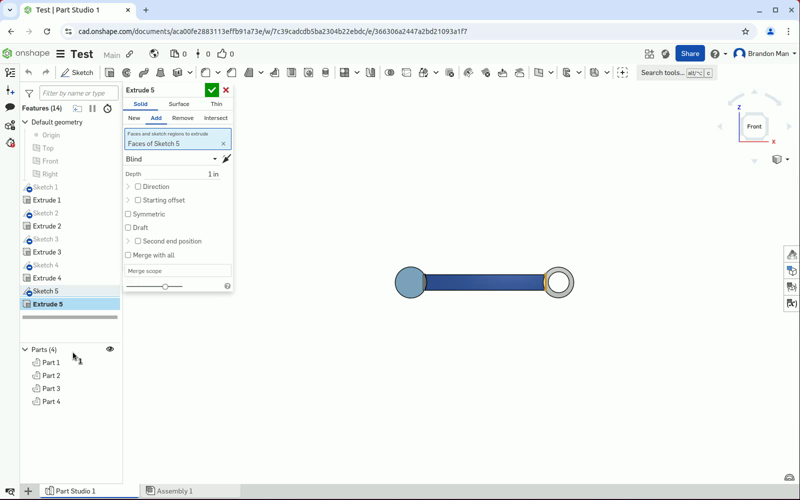
mouse_move(143, 106)
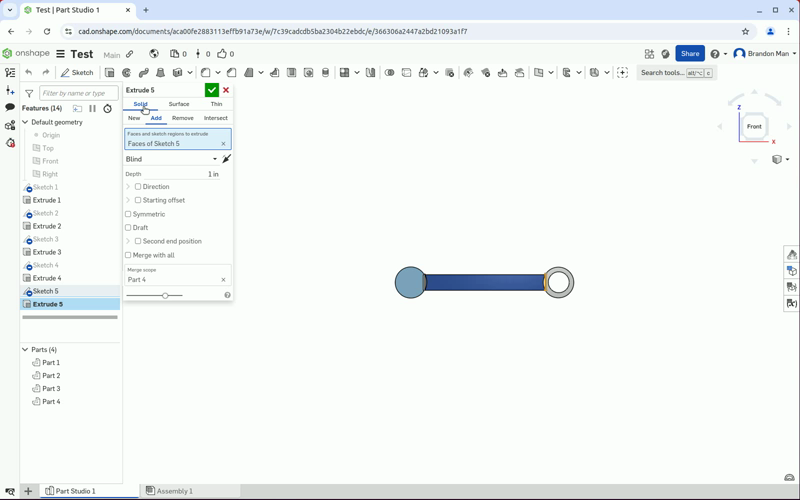
click(143, 106)
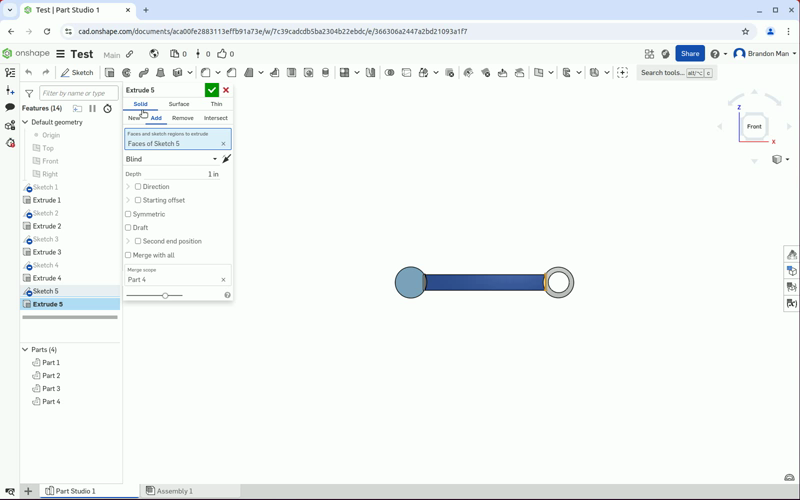
mouse_move(137, 120)
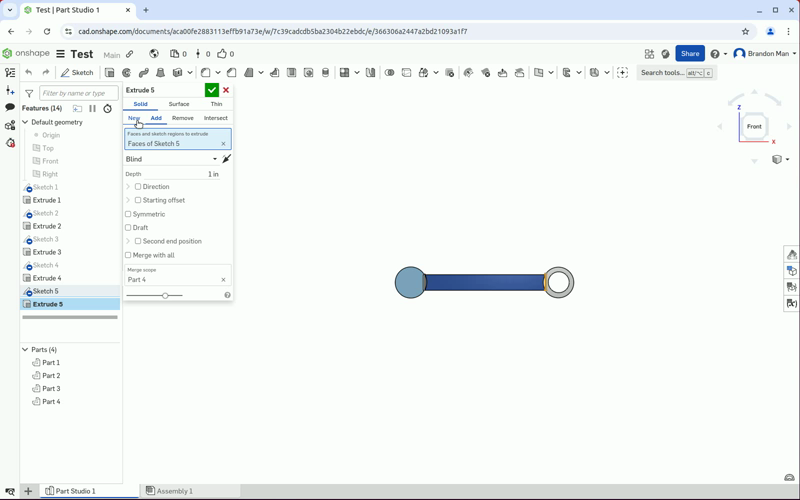
click(137, 120)
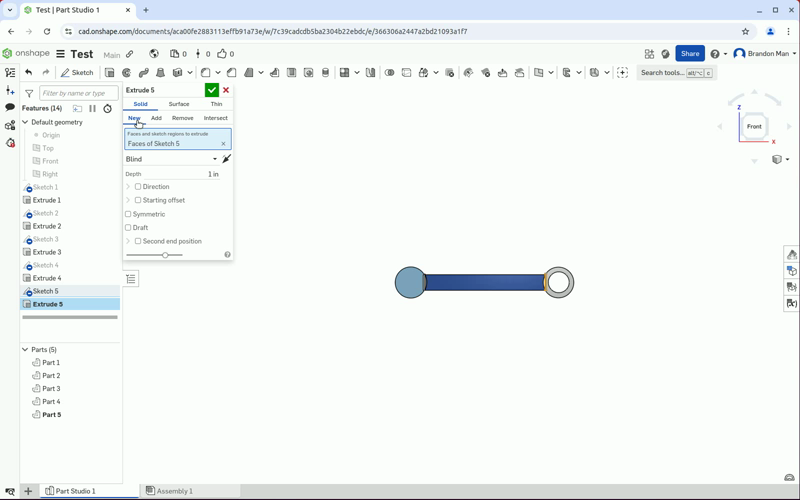
key(tab, 4)
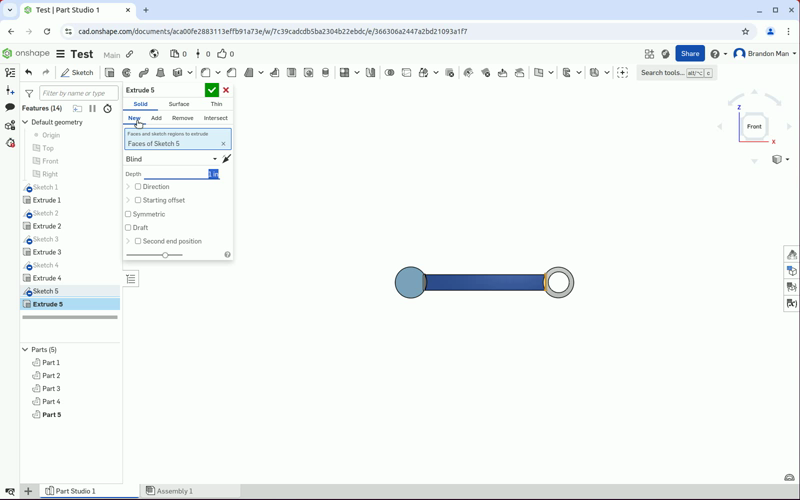
text(6.258)
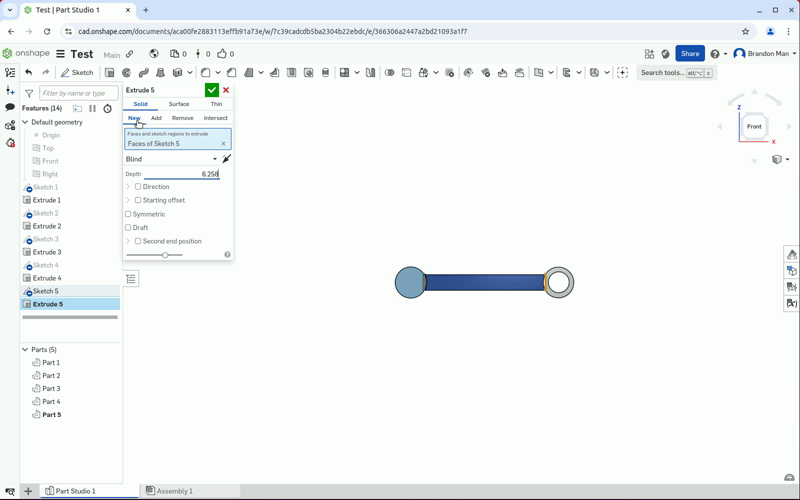
key(enter)
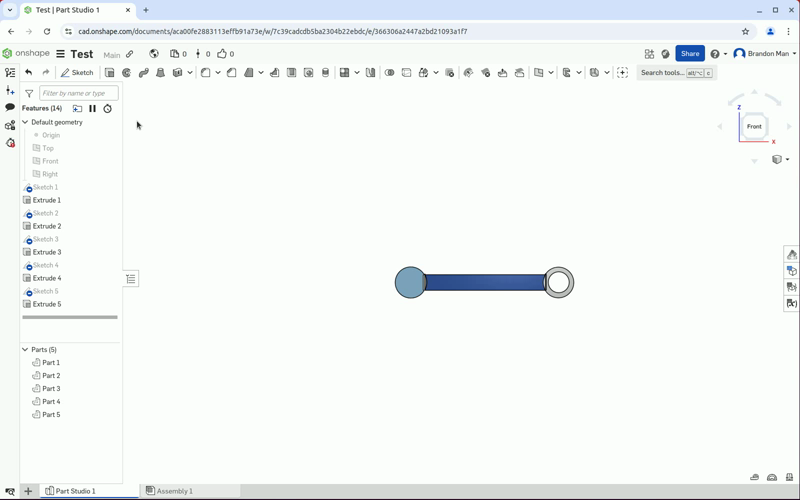
key(shift+h)
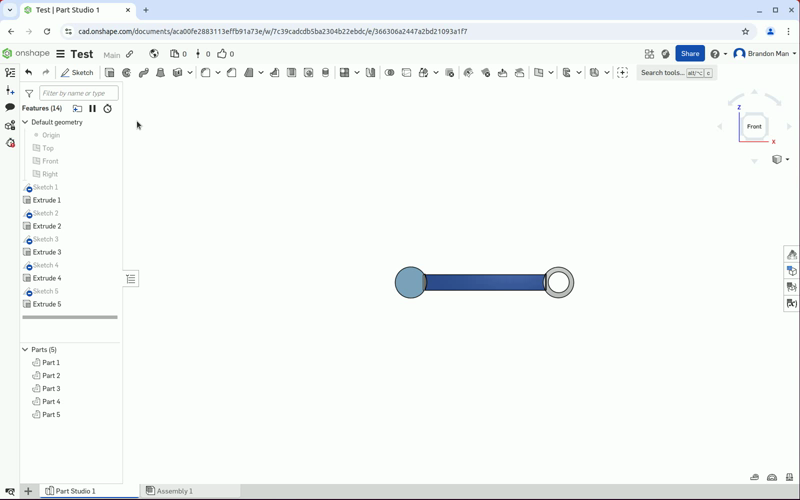
key(shift+h)
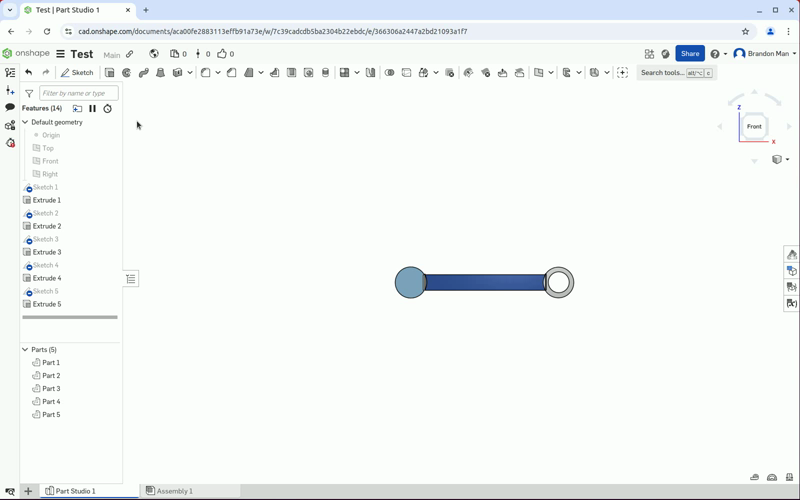
mouse_move(73, 189)
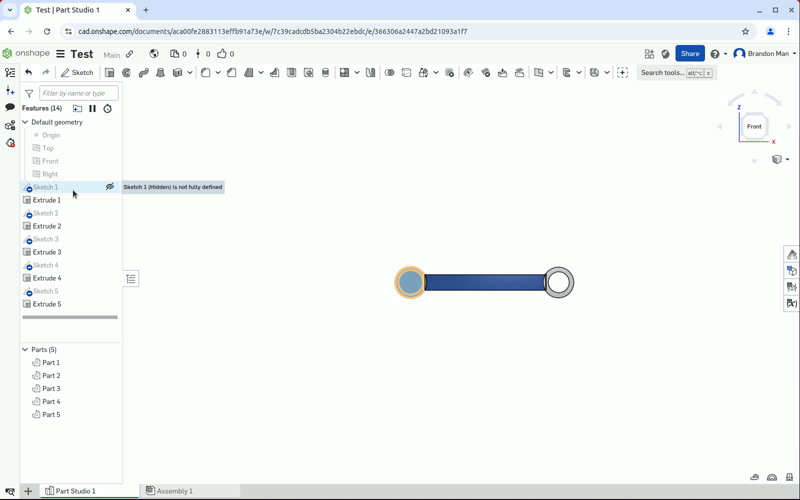
click(73, 189)
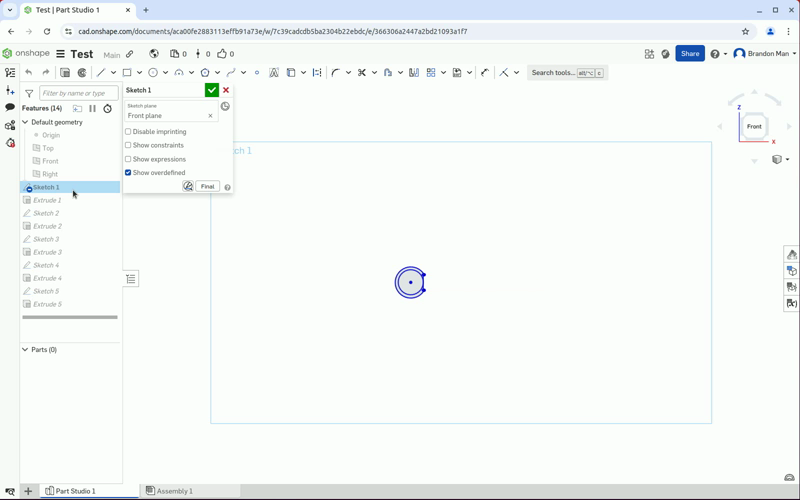
mouse_move(229, 92)
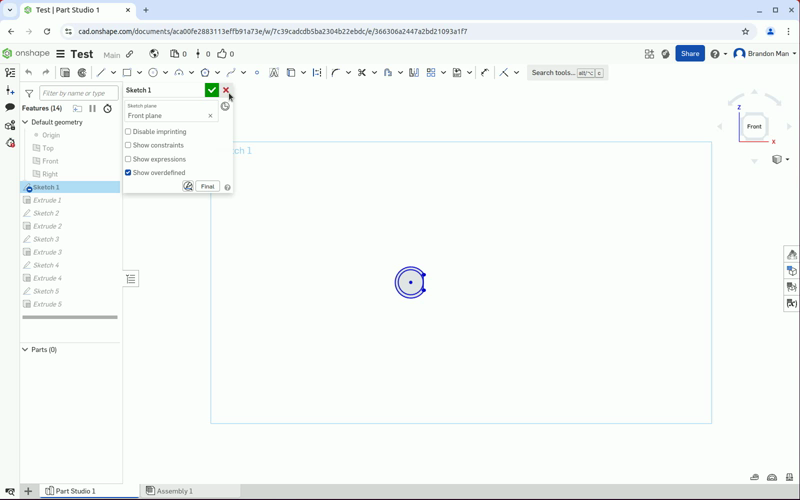
click(229, 92)
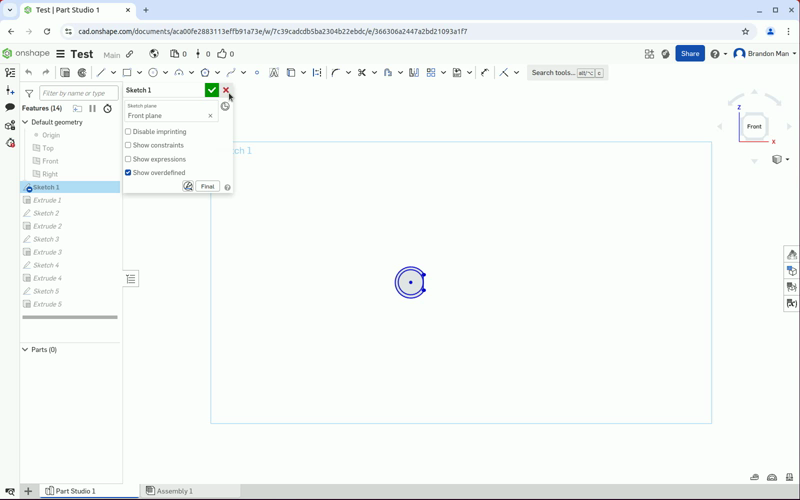
key(shift+s)
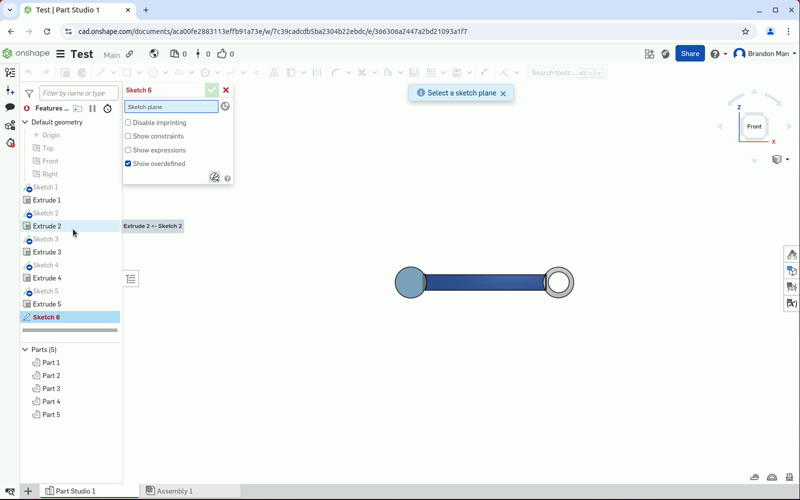
scroll(3)
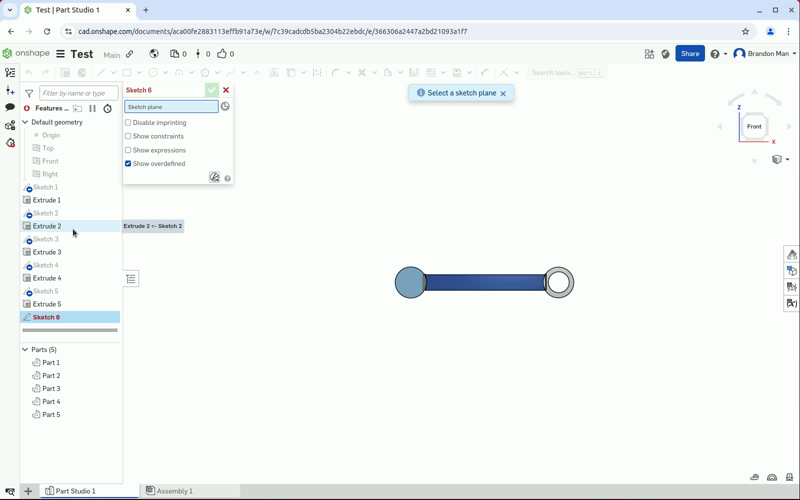
mouse_move(73, 163)
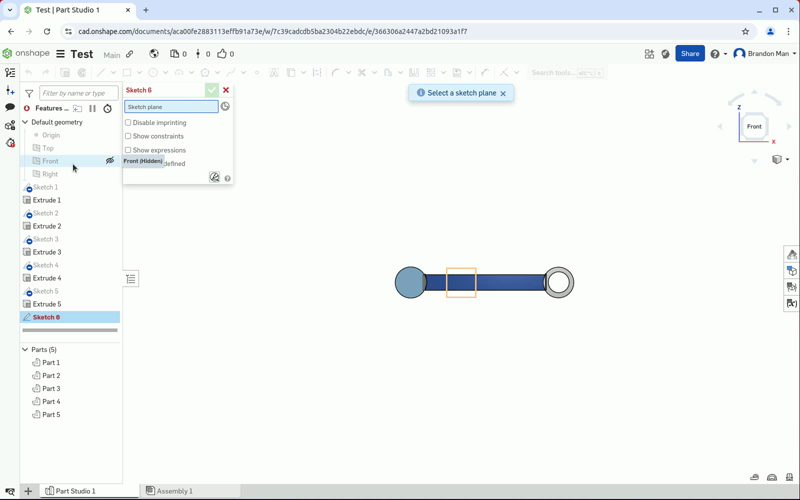
click(73, 163)
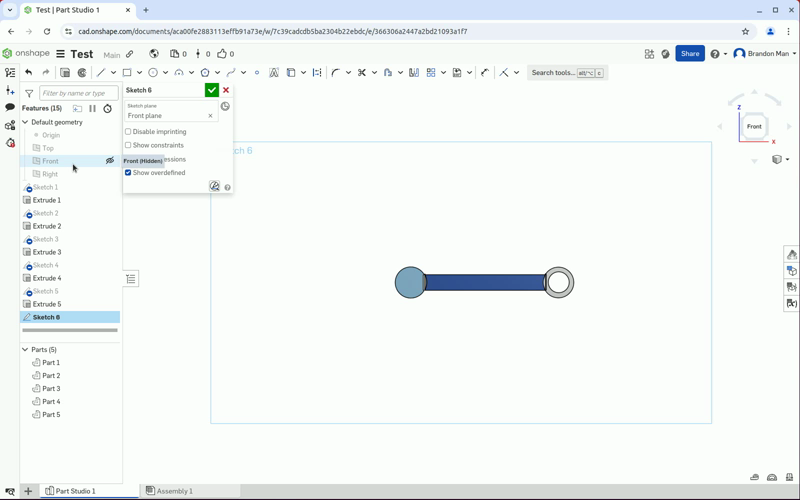
mouse_move(73, 352)
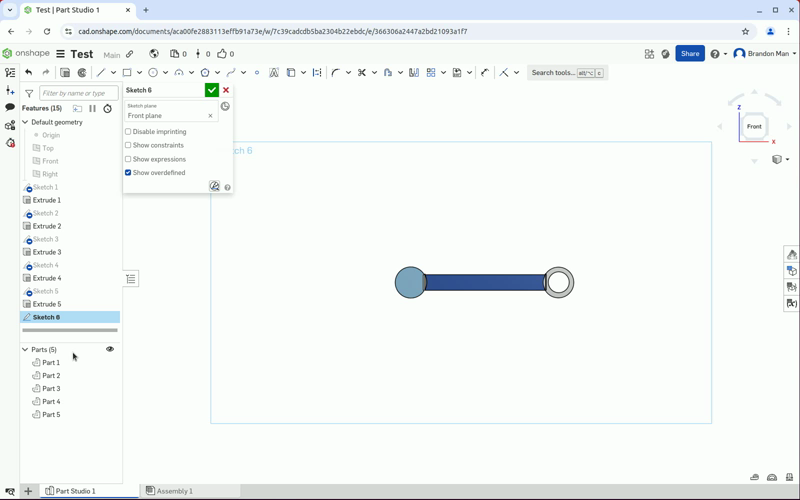
key(y)
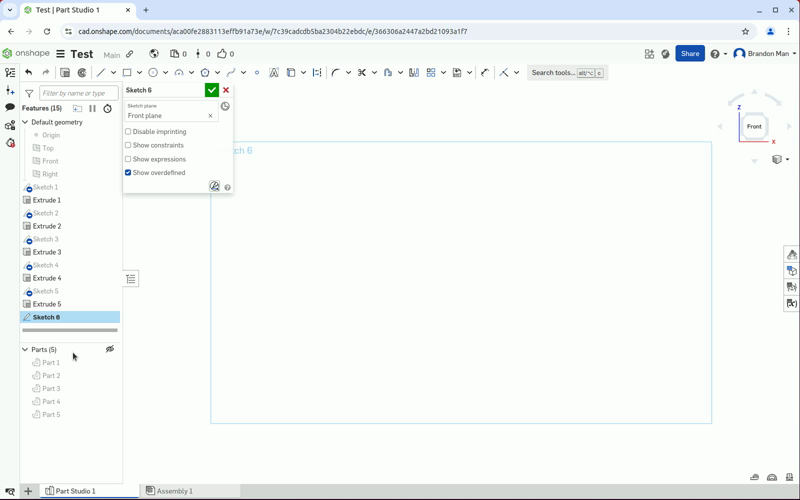
key(l)
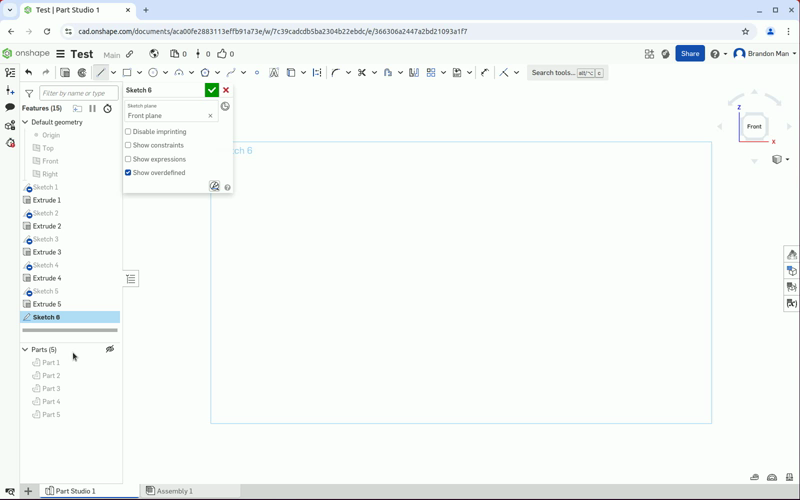
key_down(shift)
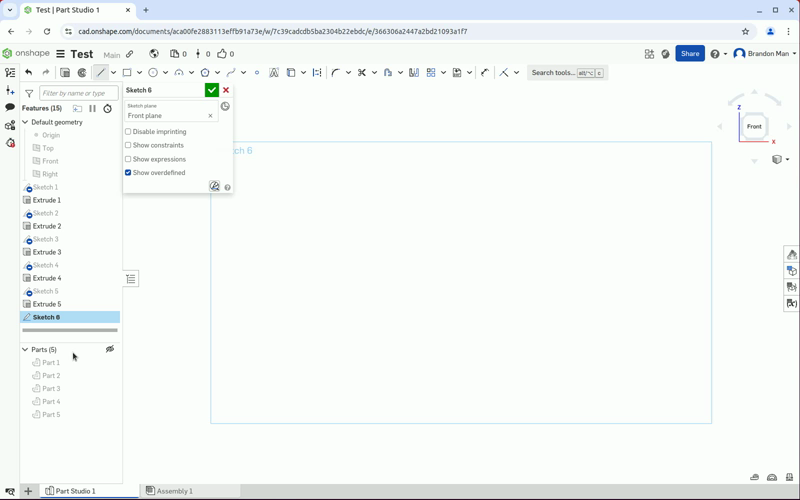
mouse_move(423, 290)
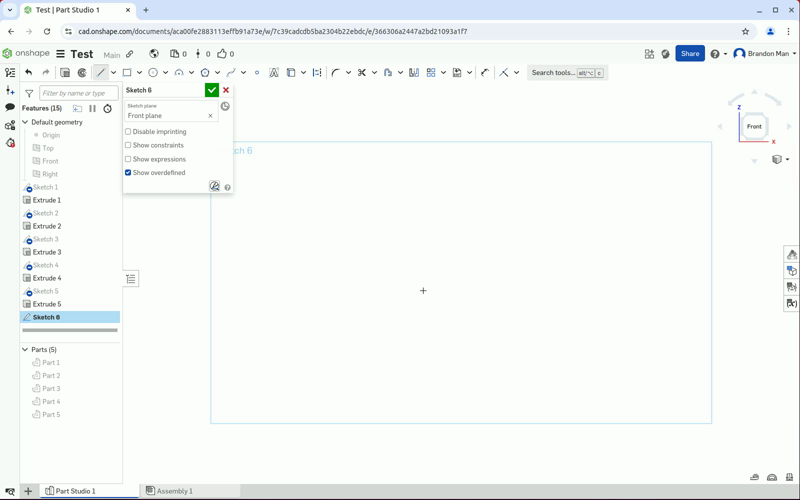
click(423, 290)
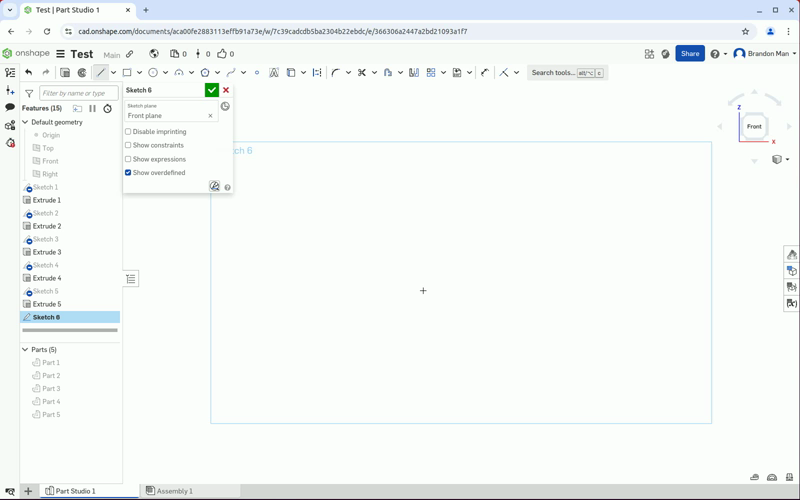
key_up(shift)
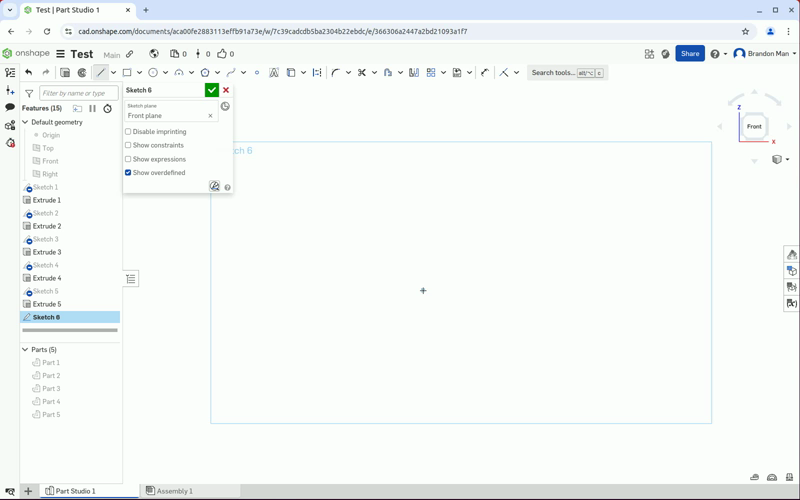
key_down(shift)
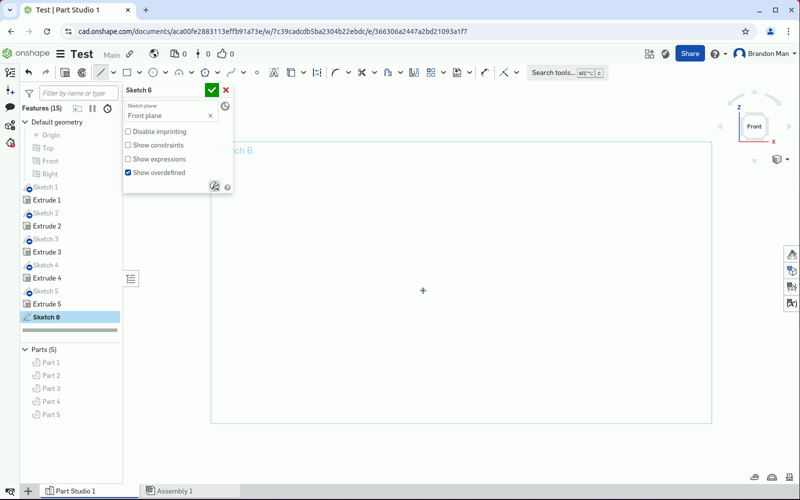
mouse_move(453, 290)
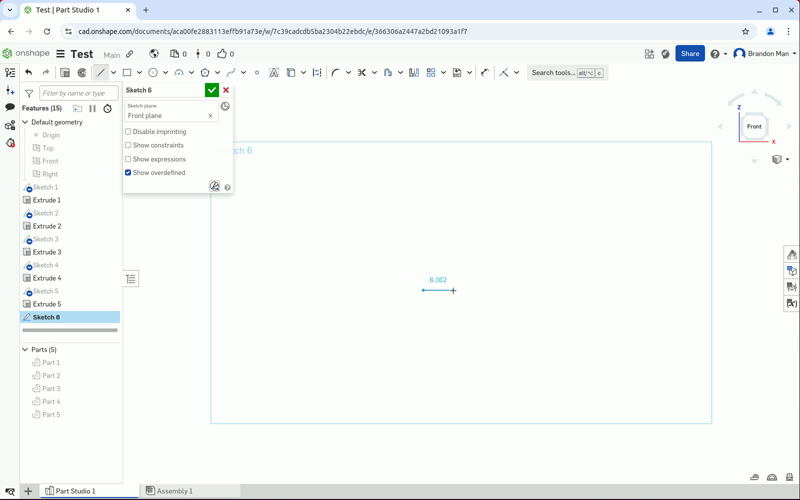
mouse_move(424, 290)
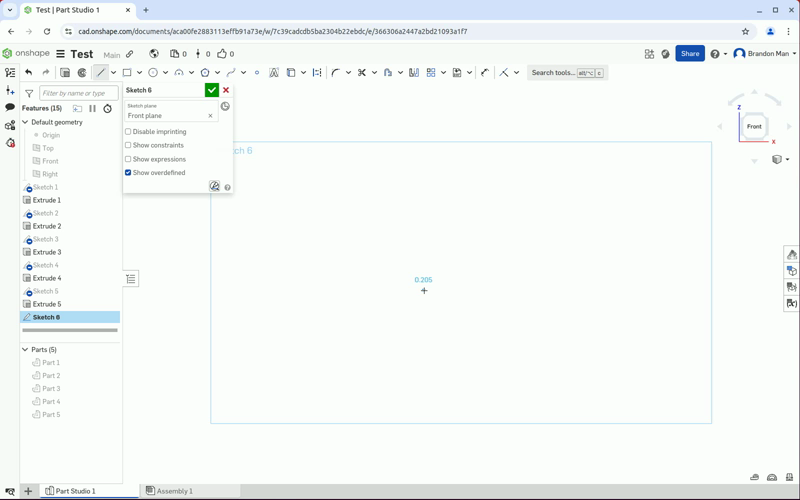
scroll(6)
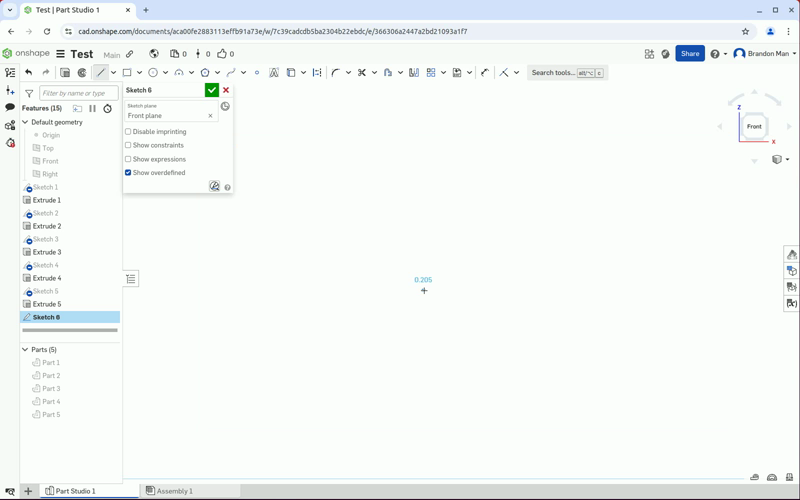
scroll(6)
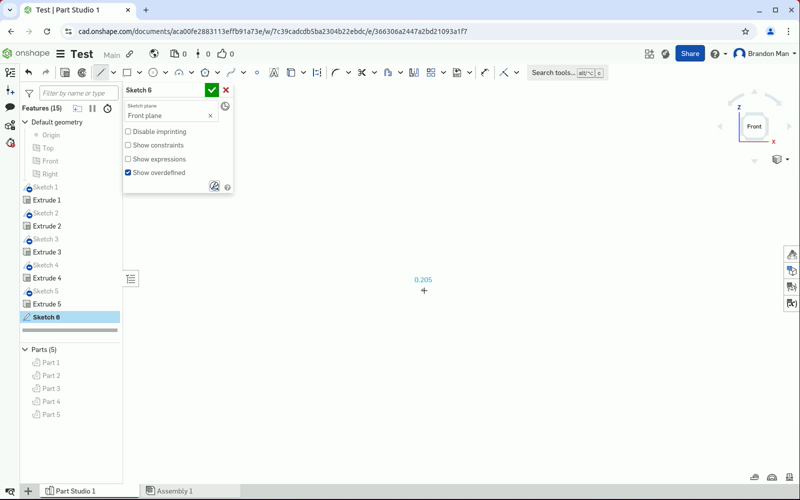
scroll(6)
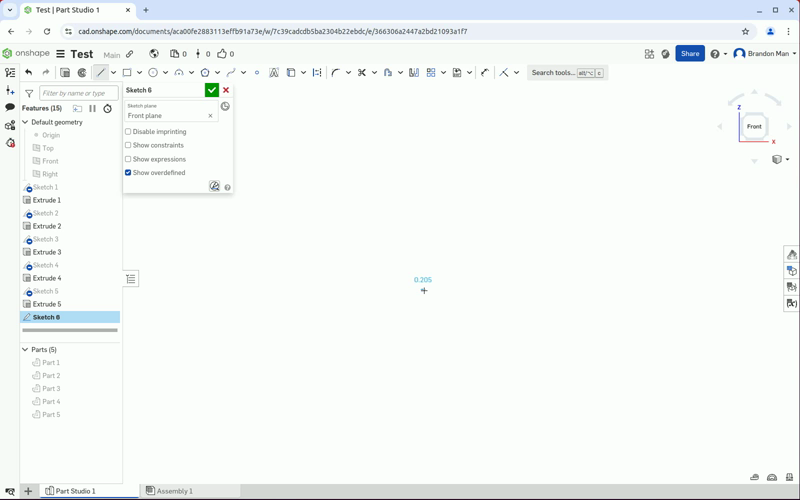
scroll(6)
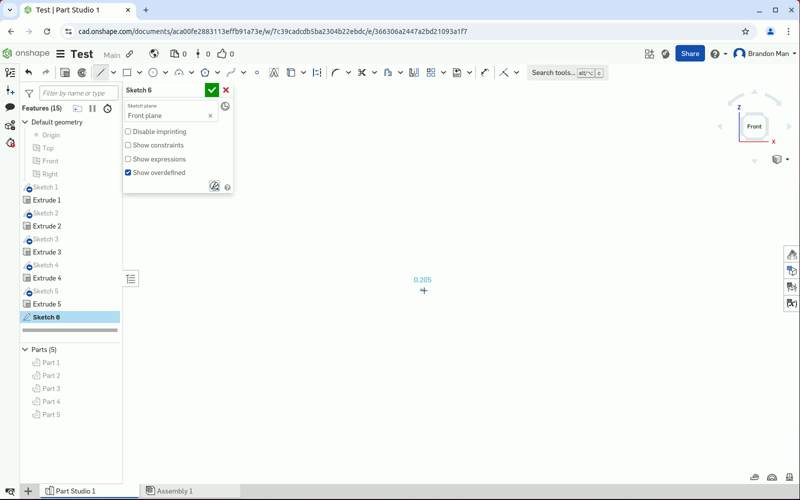
scroll(6)
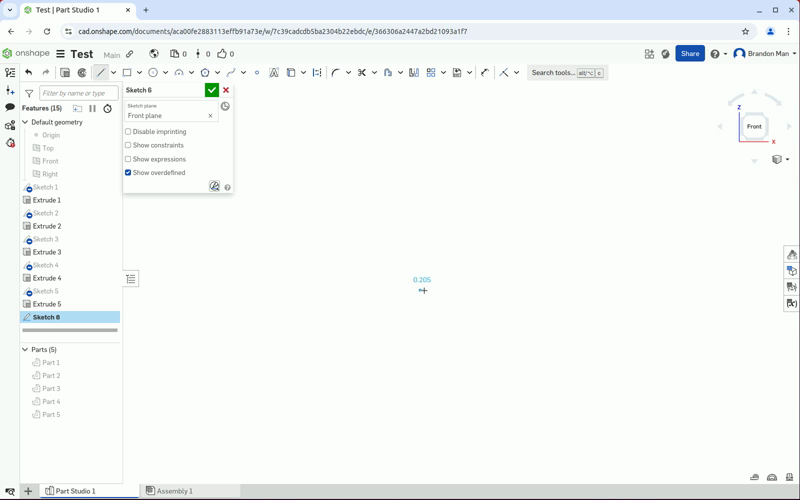
scroll(6)
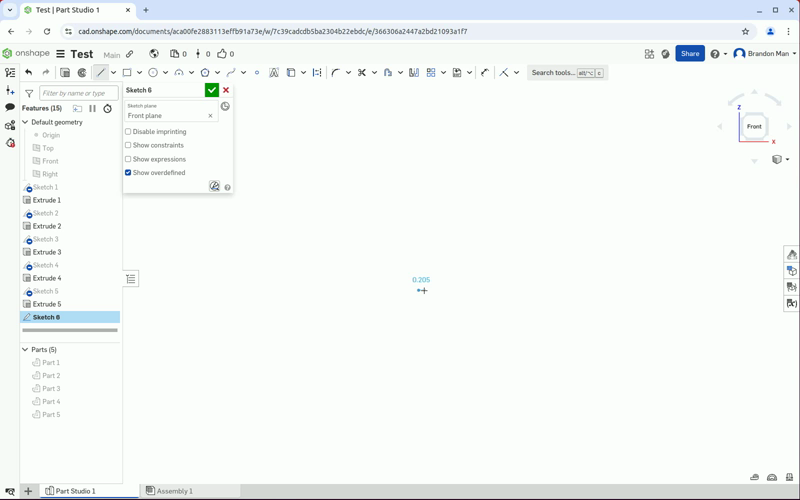
scroll(6)
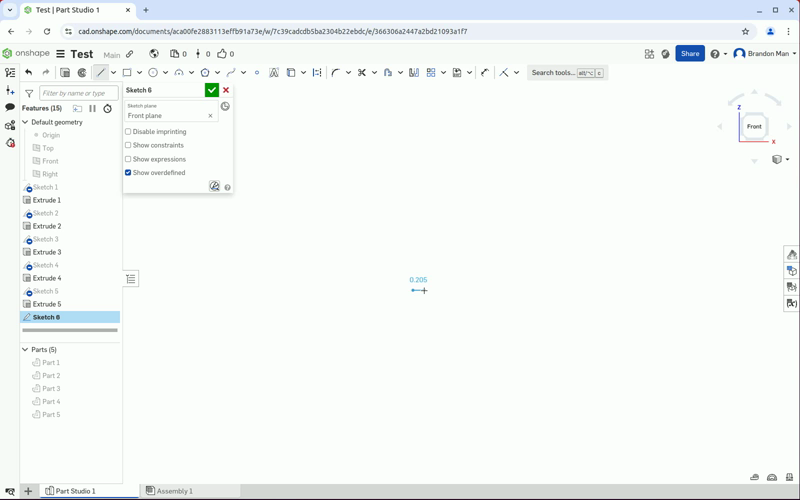
click(424, 290)
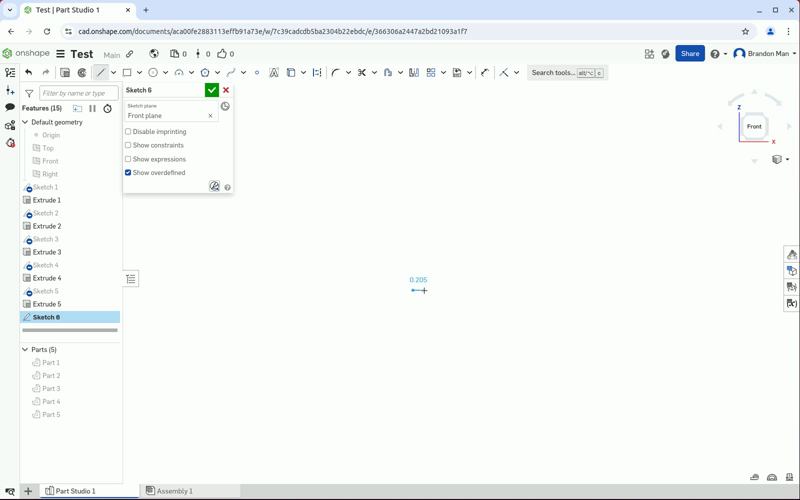
scroll(-6)
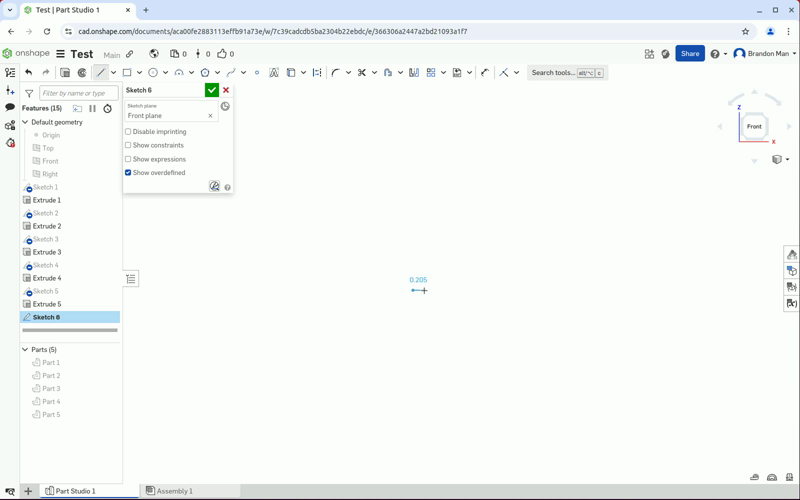
scroll(-6)
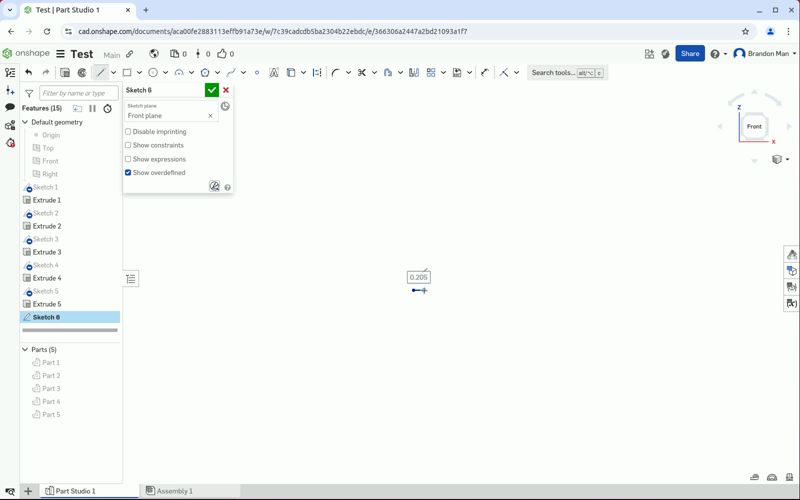
scroll(-6)
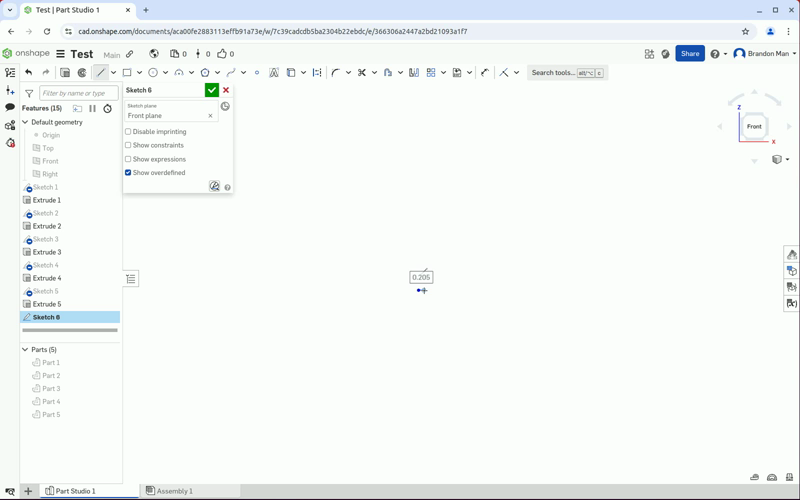
scroll(-6)
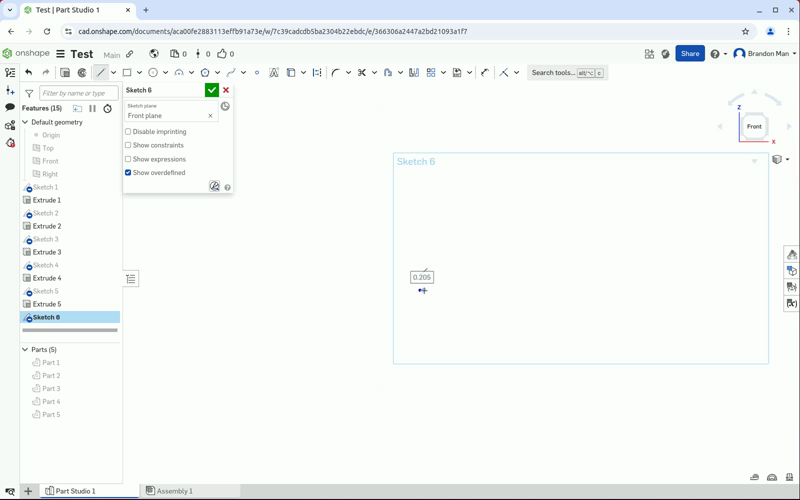
scroll(-6)
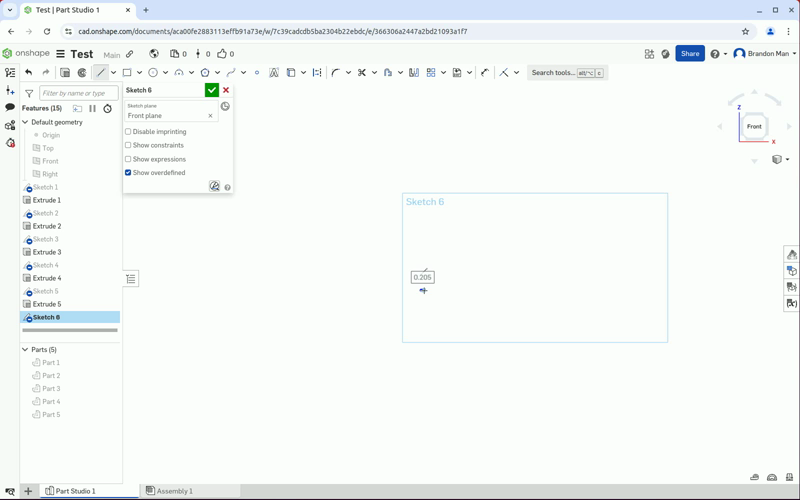
scroll(-6)
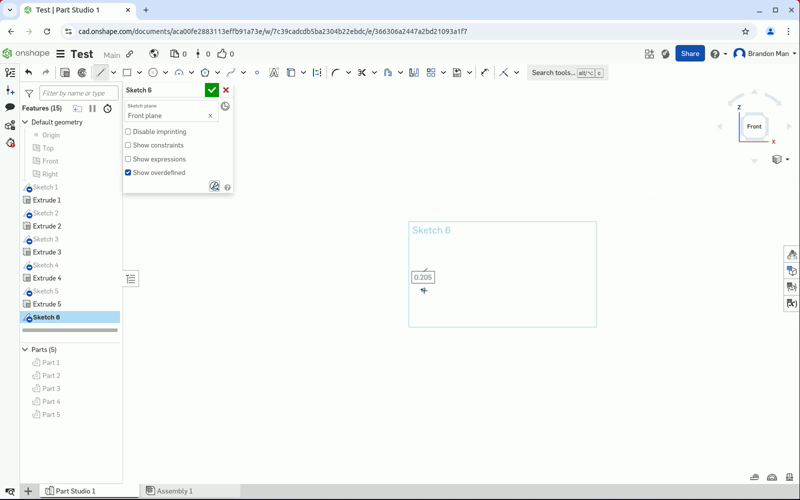
scroll(-6)
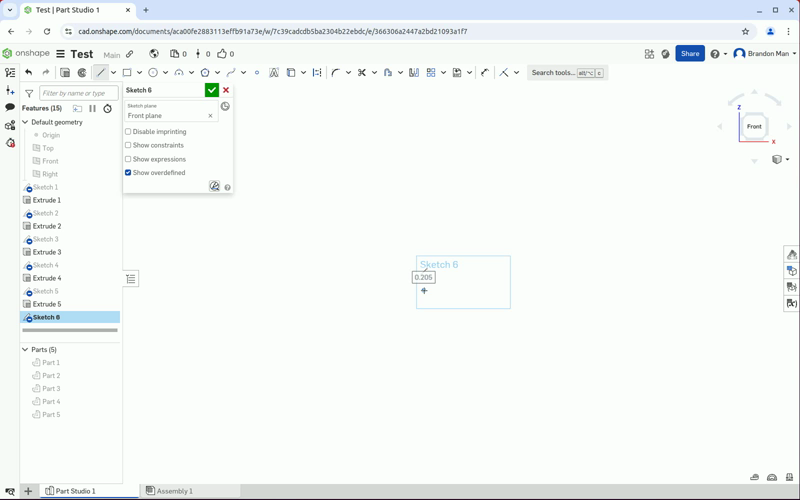
key_up(shift)
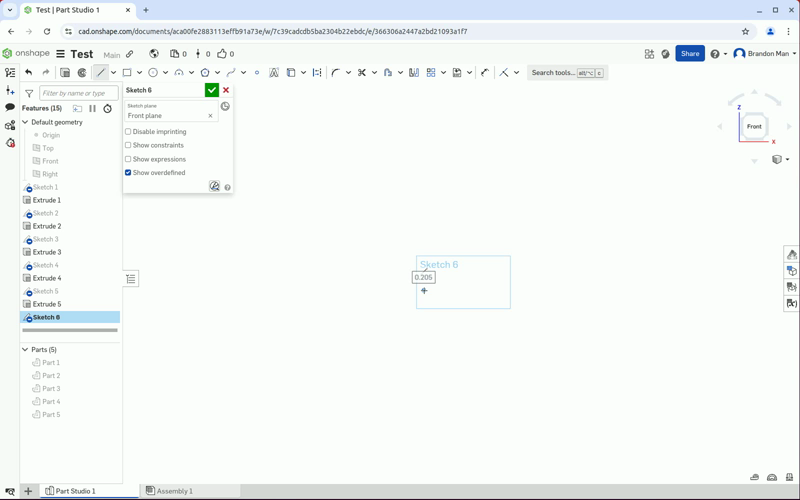
key_down(shift)
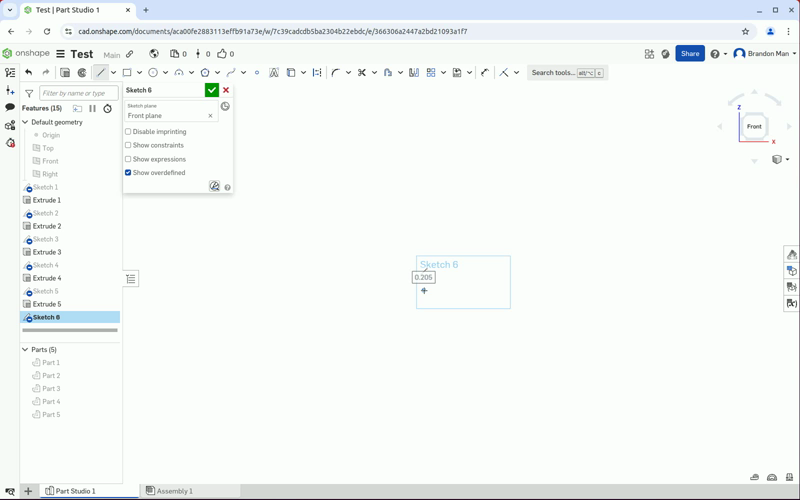
mouse_move(454, 290)
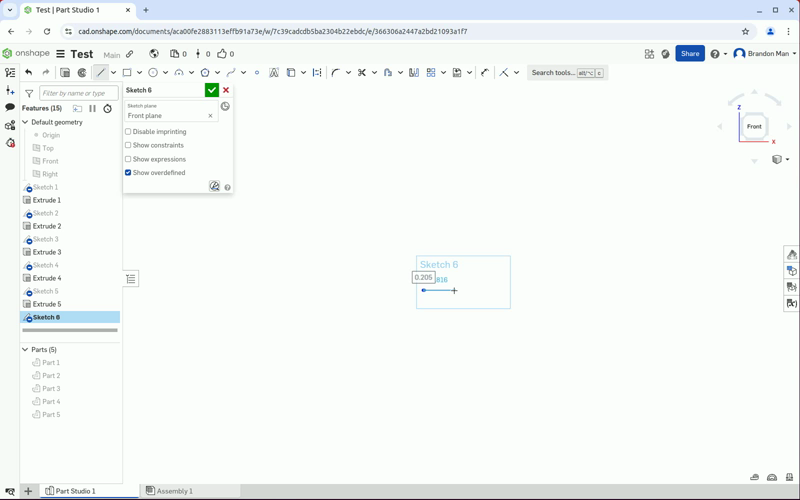
mouse_move(424, 273)
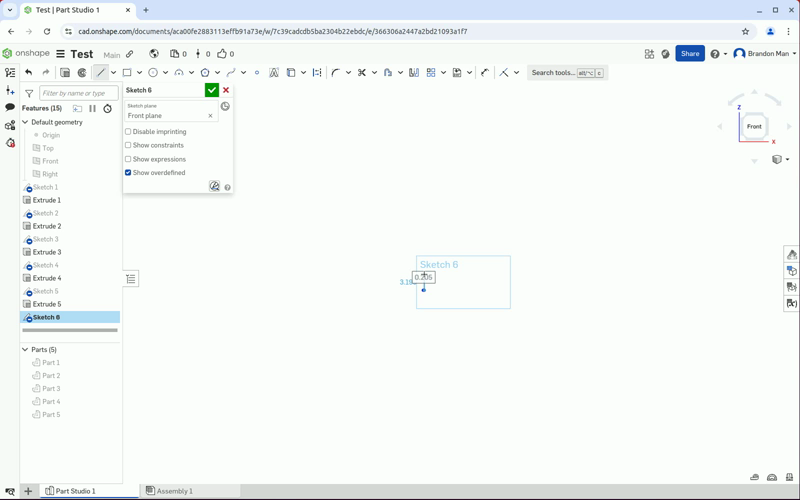
click(424, 273)
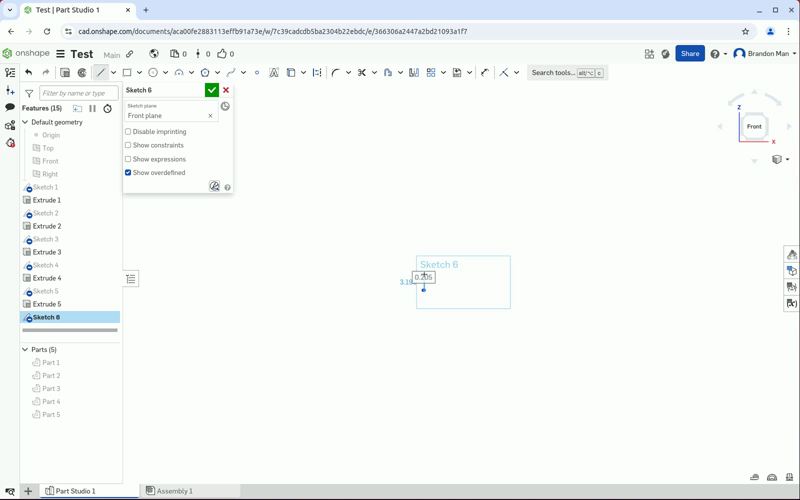
key_up(shift)
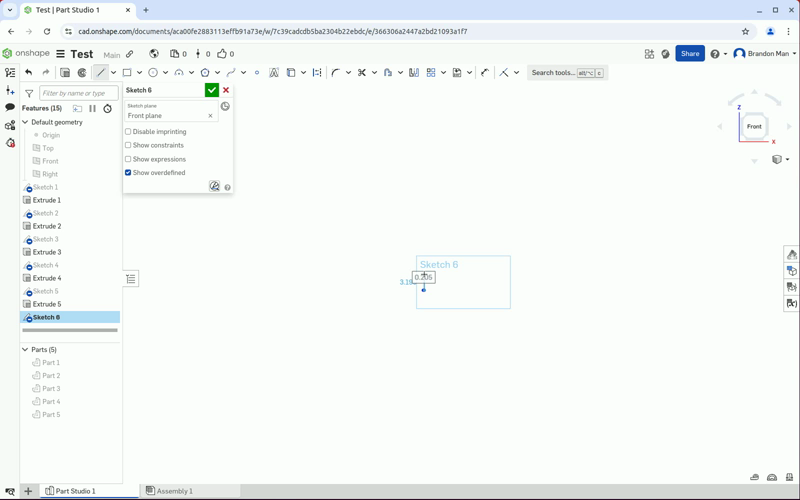
key_down(shift)
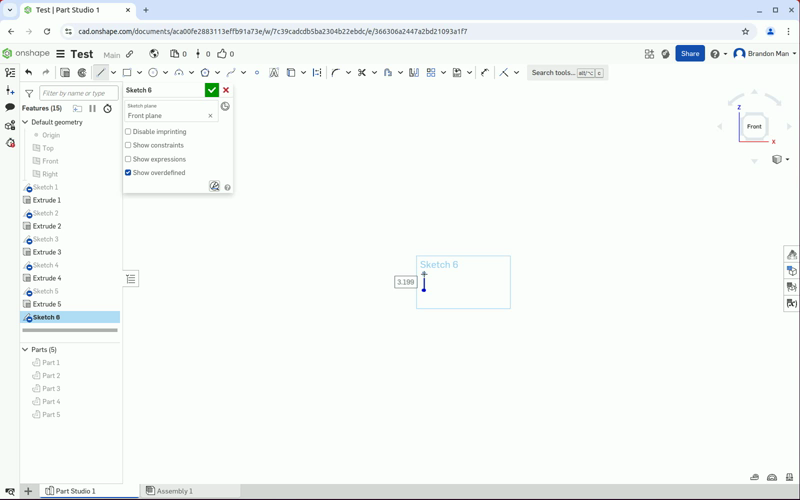
mouse_move(454, 273)
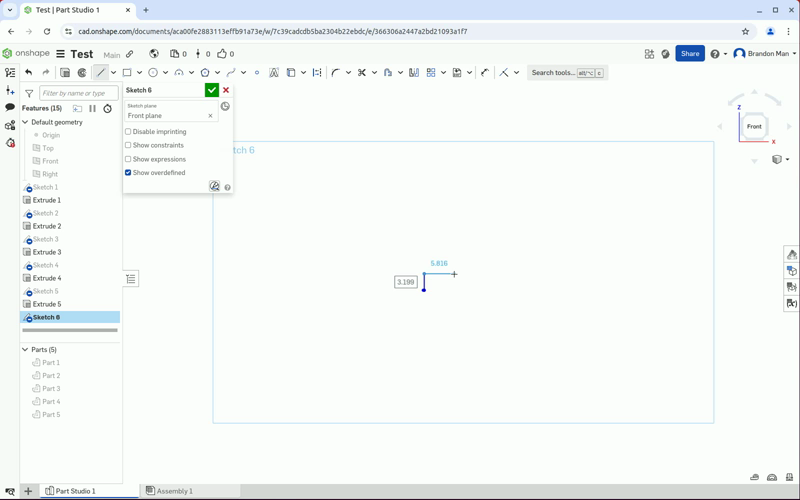
mouse_move(423, 273)
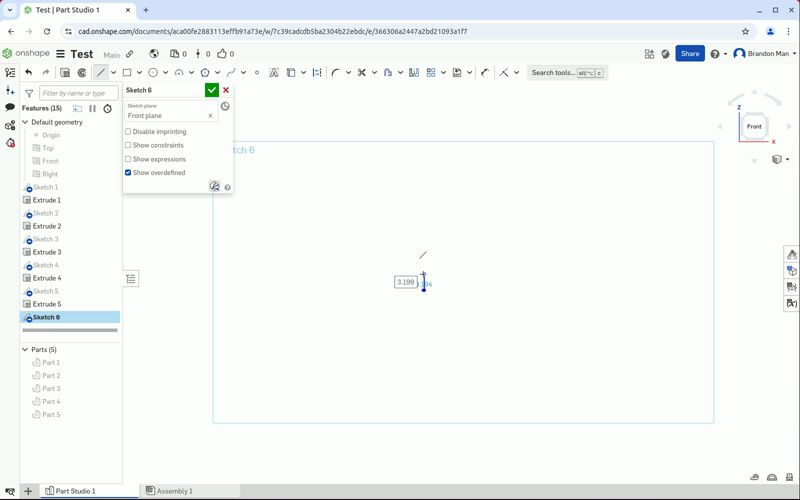
scroll(6)
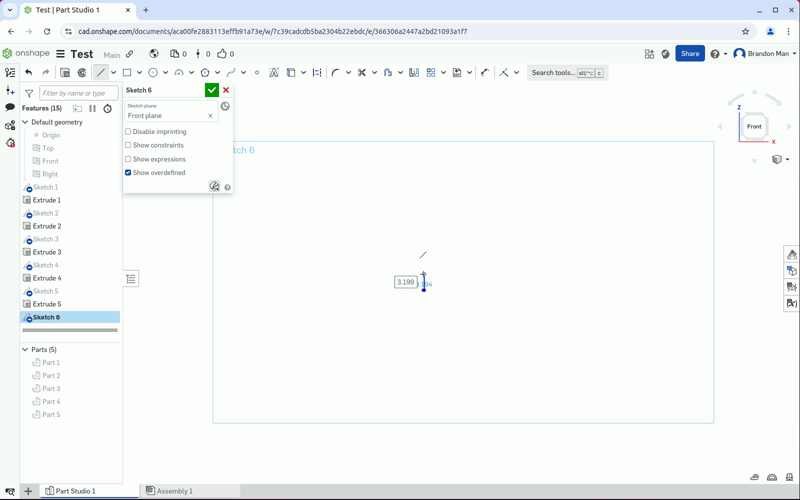
scroll(6)
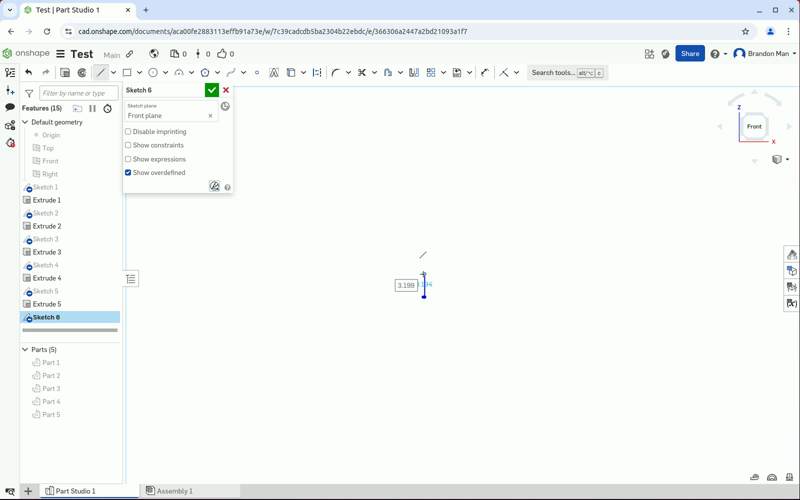
scroll(6)
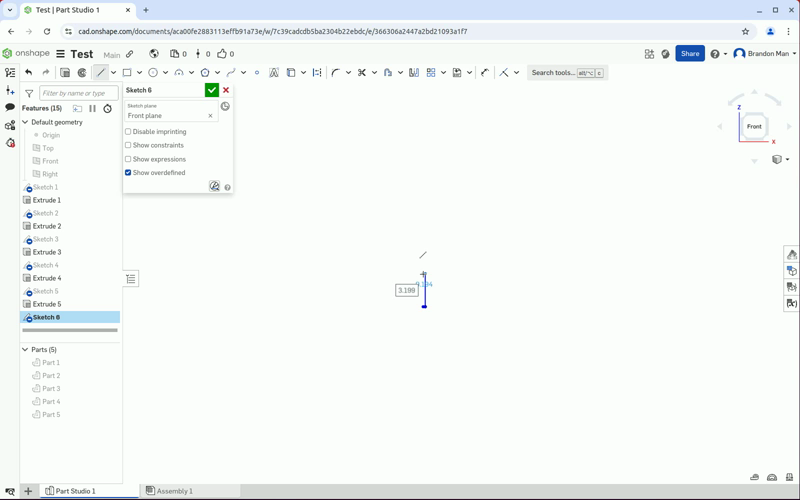
scroll(6)
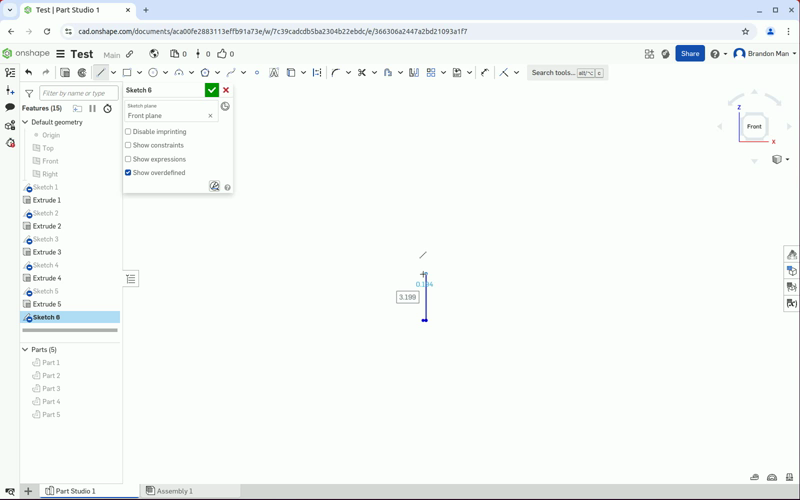
scroll(6)
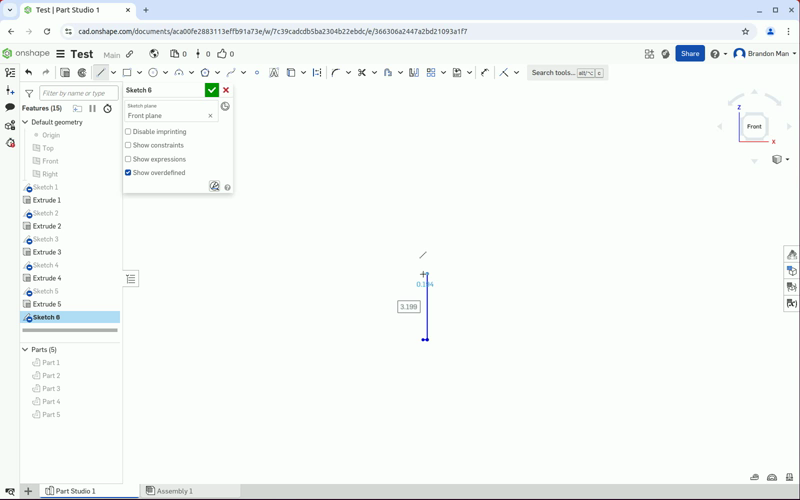
scroll(6)
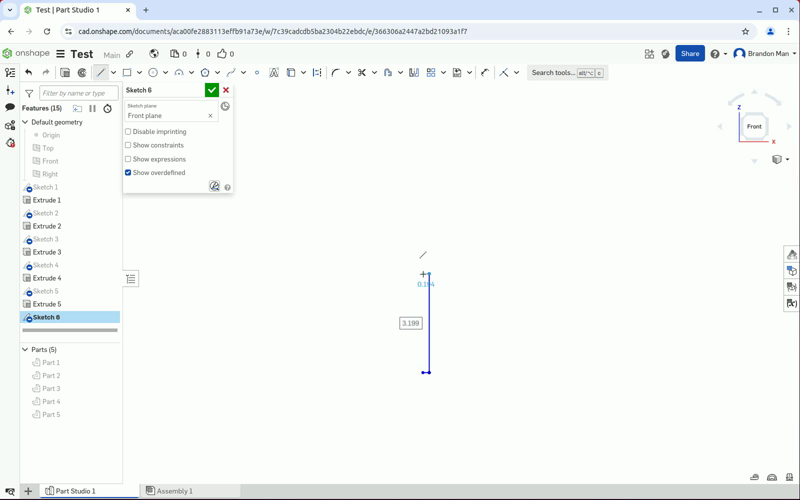
scroll(6)
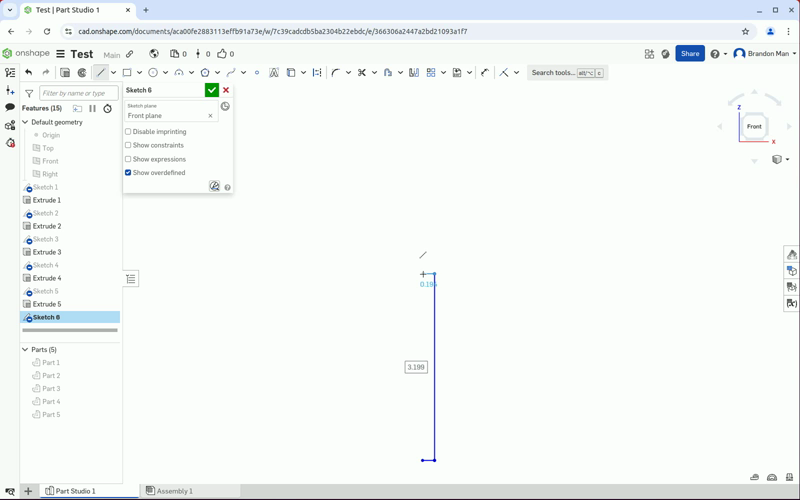
click(423, 273)
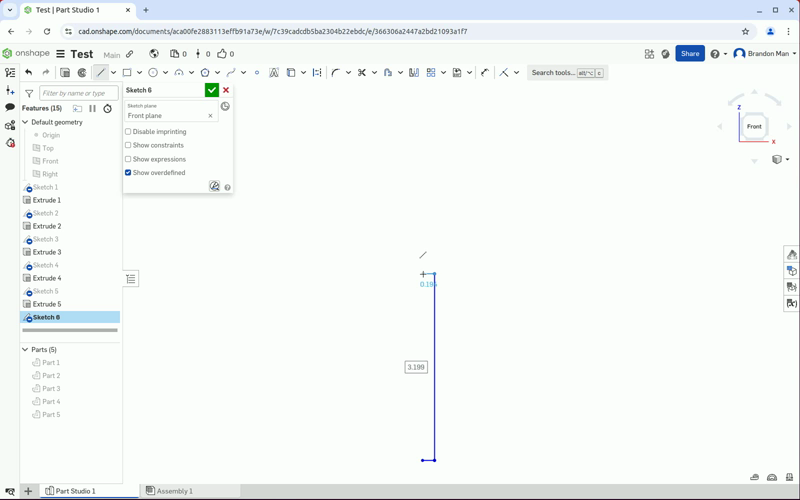
scroll(-6)
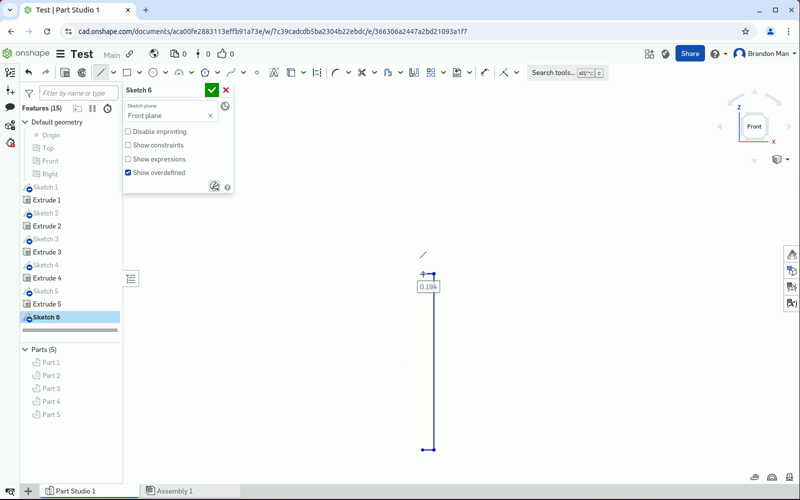
scroll(-6)
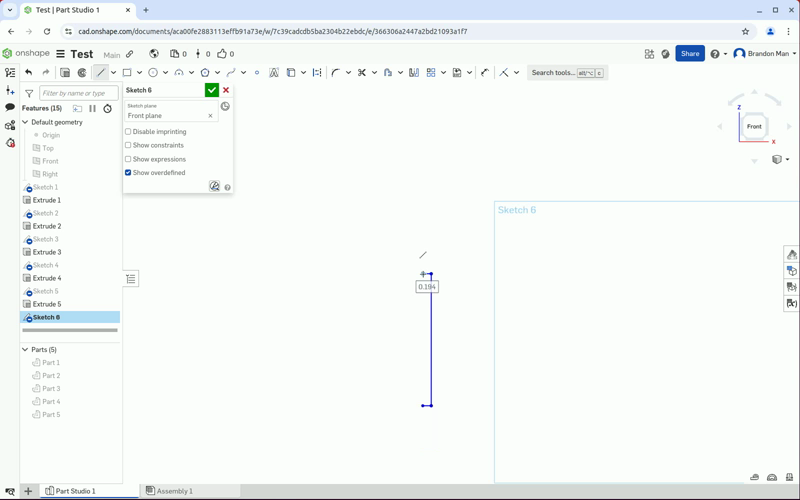
scroll(-6)
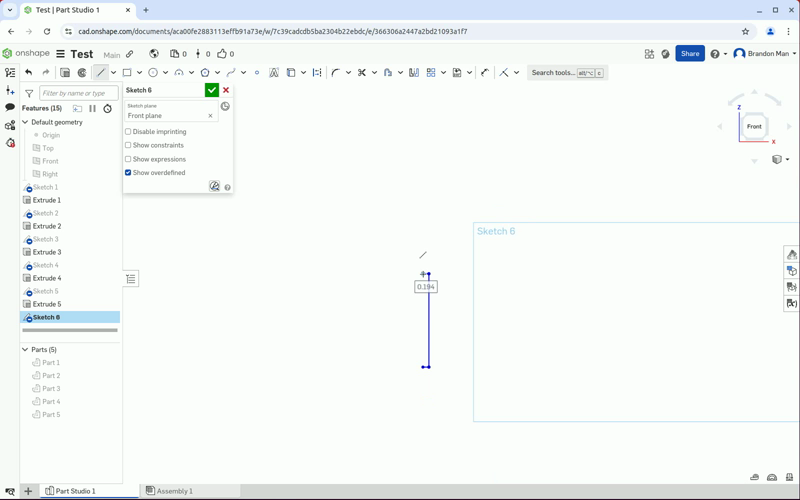
scroll(-6)
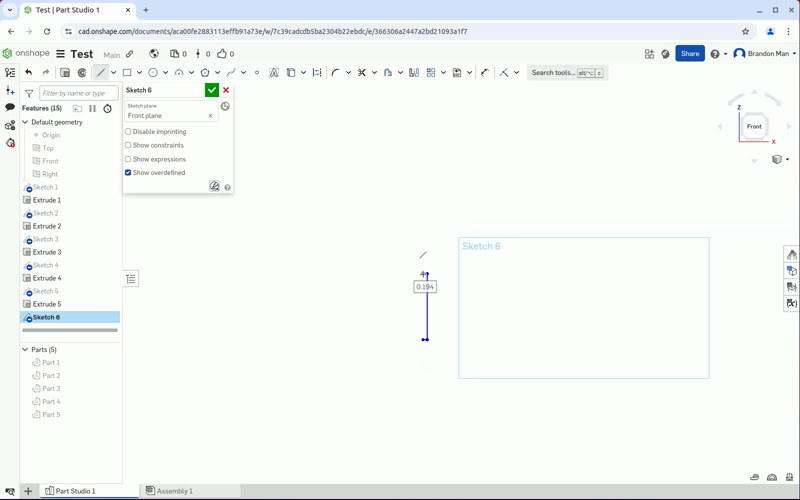
scroll(-6)
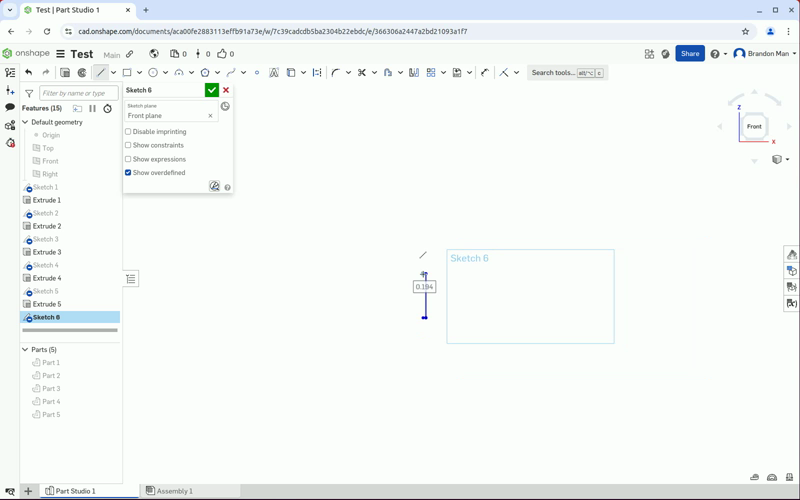
scroll(-6)
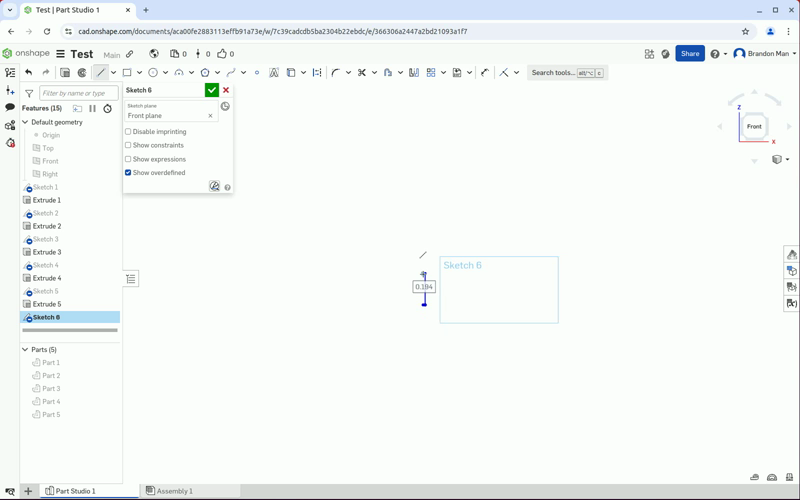
scroll(-6)
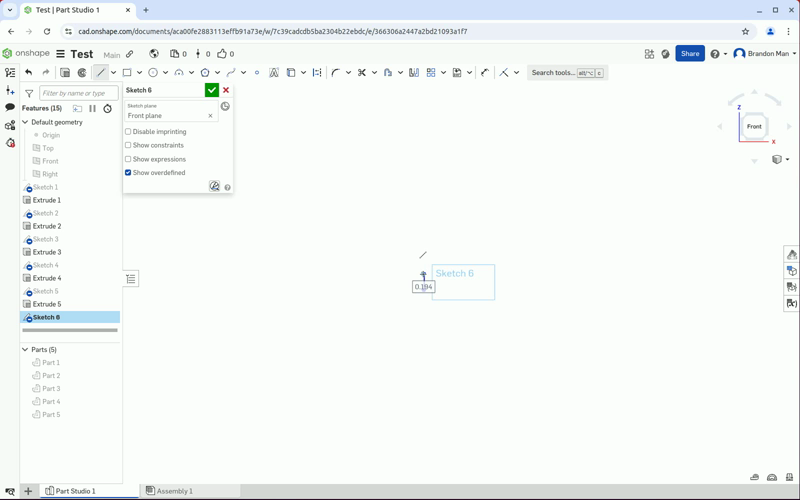
key_up(shift)
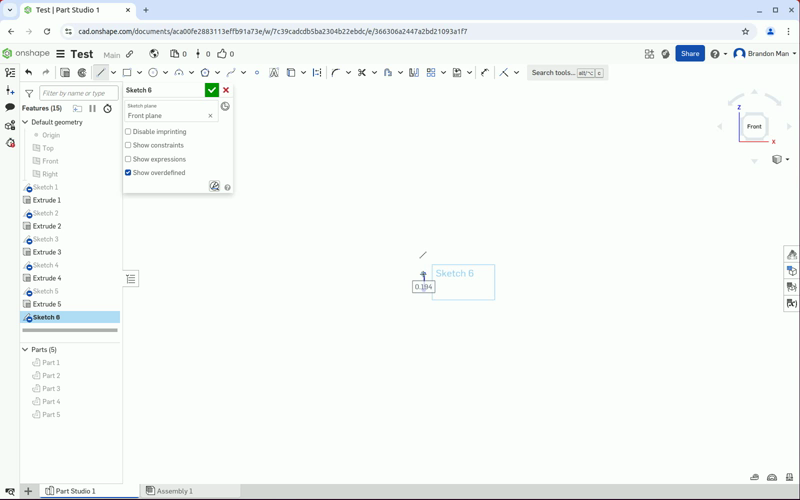
mouse_move(453, 273)
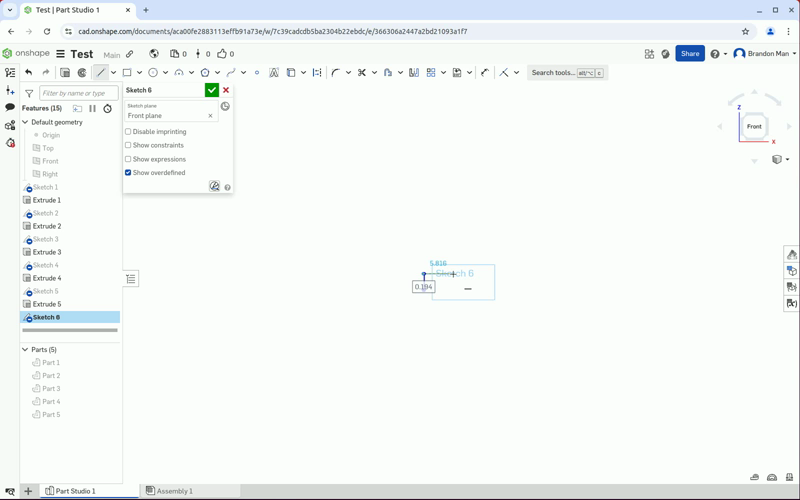
key_down(shift)
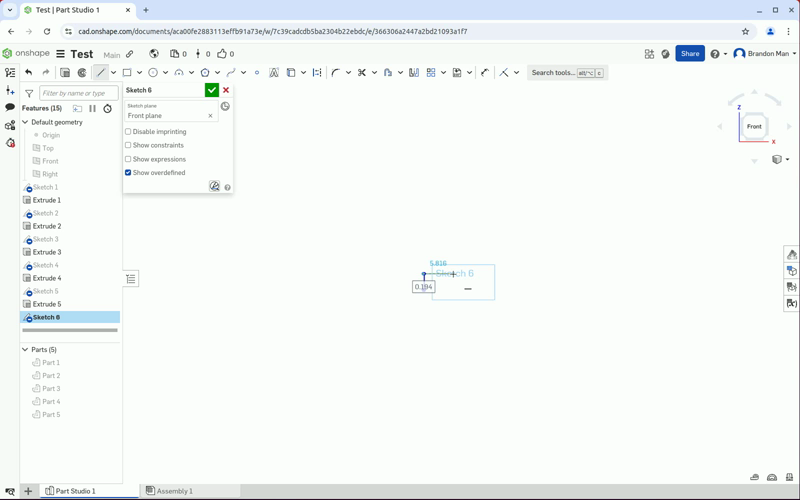
mouse_move(423, 290)
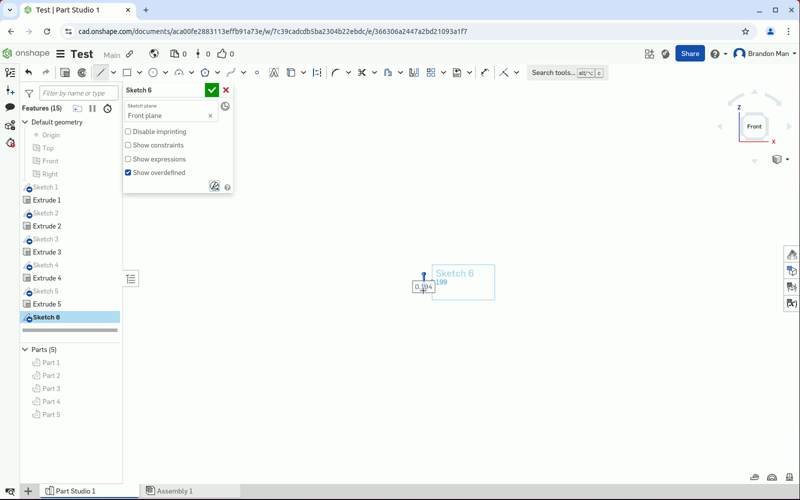
scroll(6)
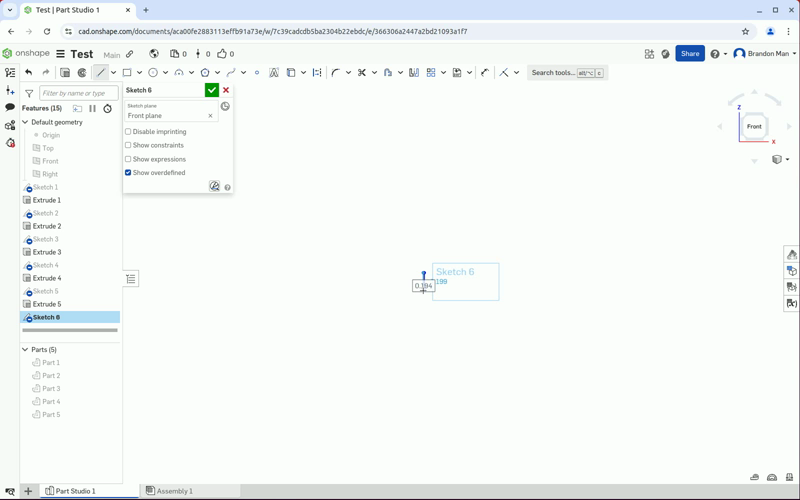
scroll(6)
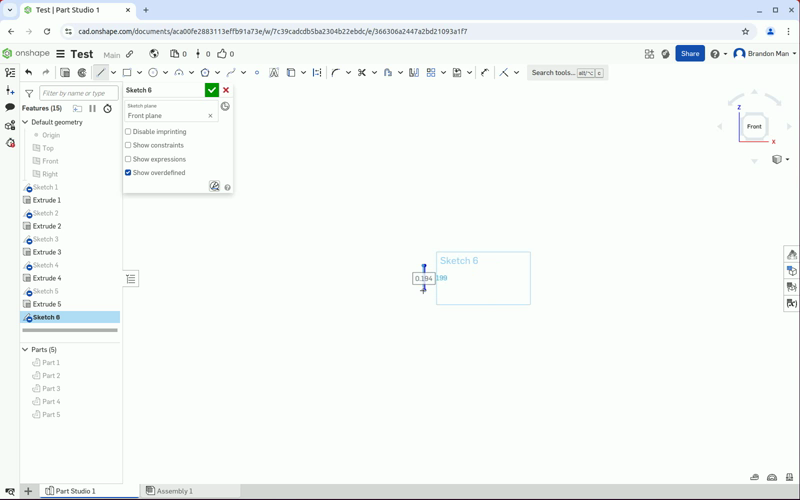
scroll(6)
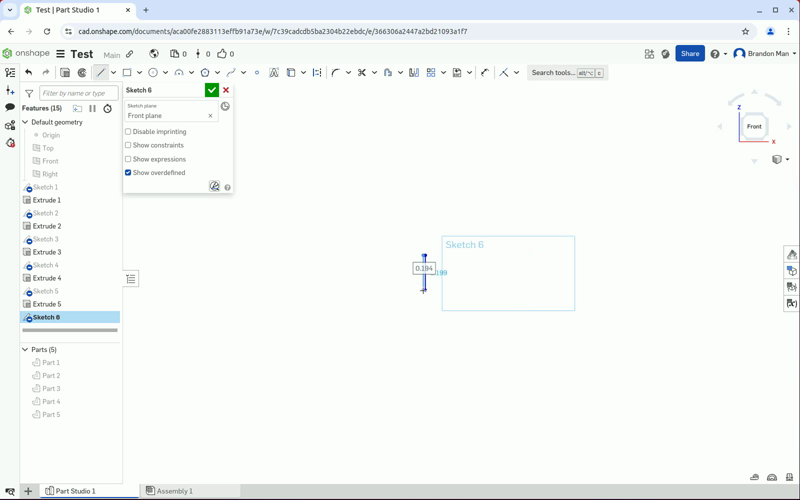
scroll(6)
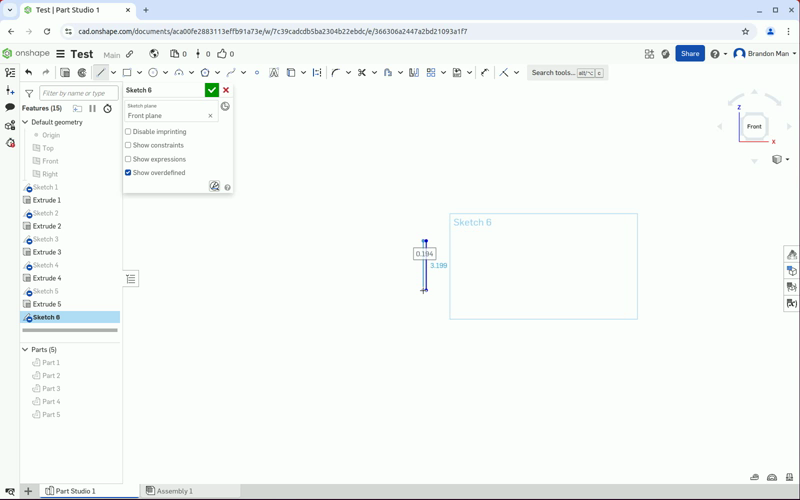
scroll(6)
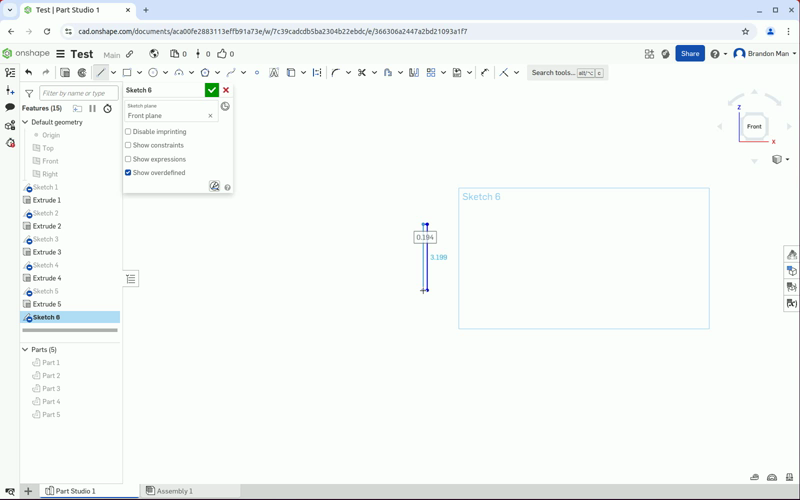
scroll(6)
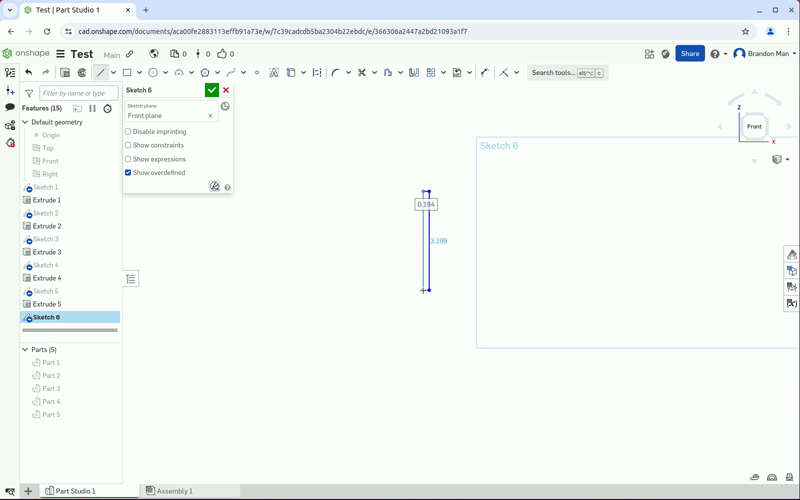
scroll(6)
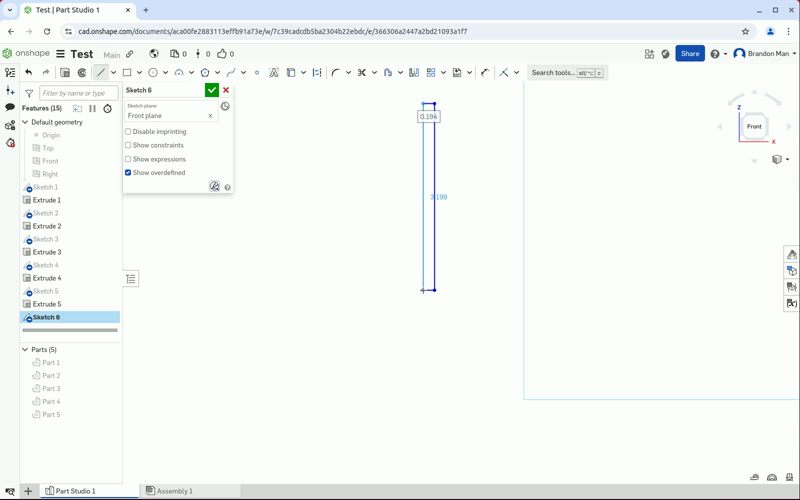
key_up(shift)
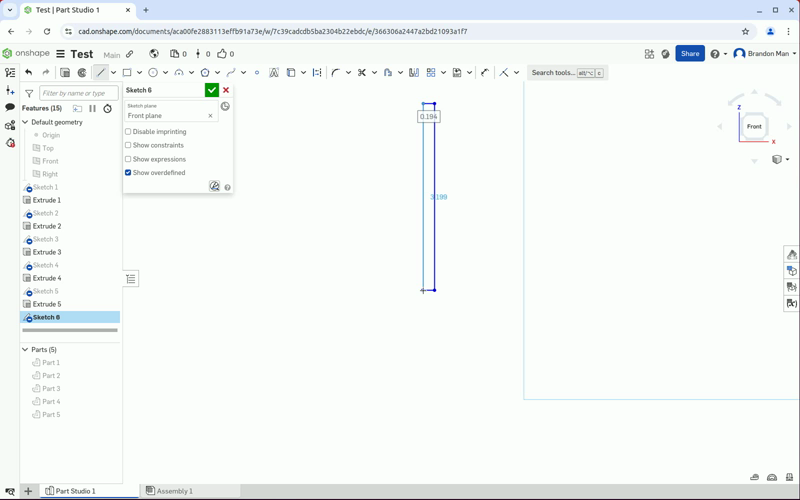
click(423, 290)
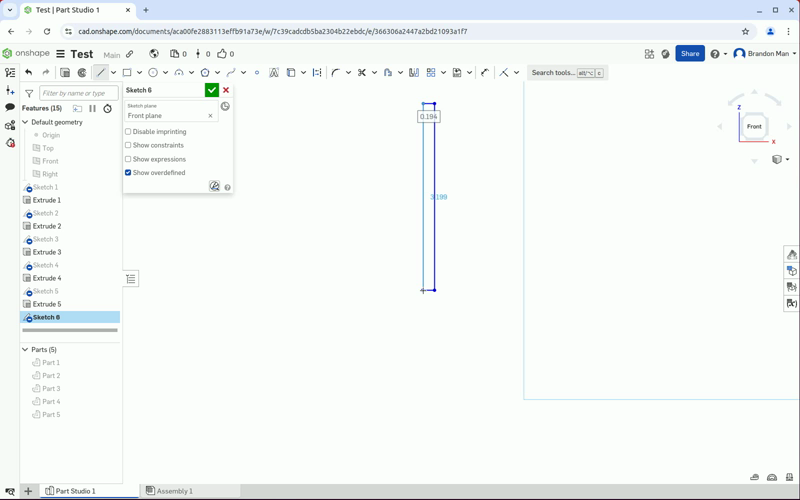
scroll(-6)
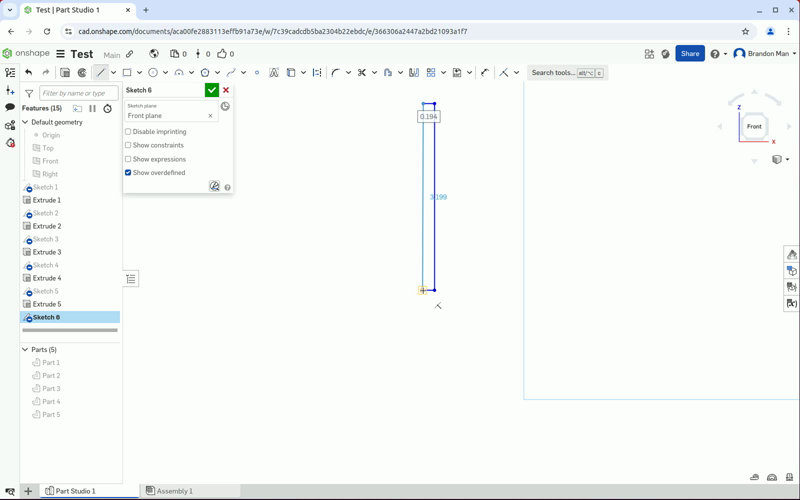
scroll(-6)
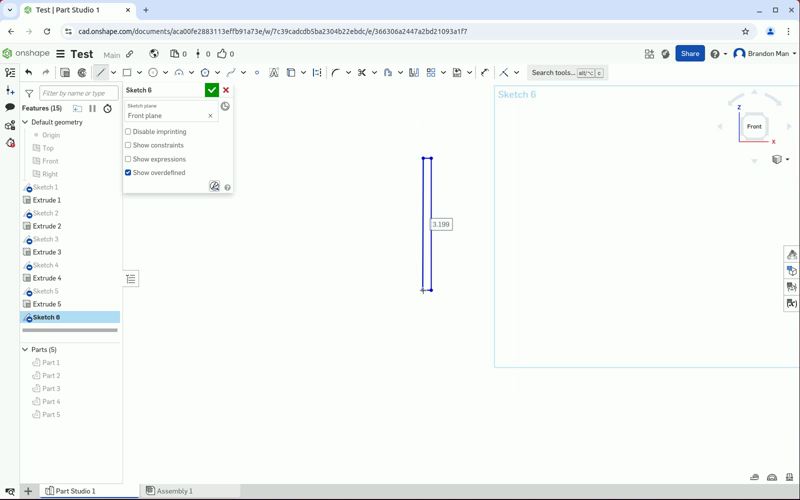
scroll(-6)
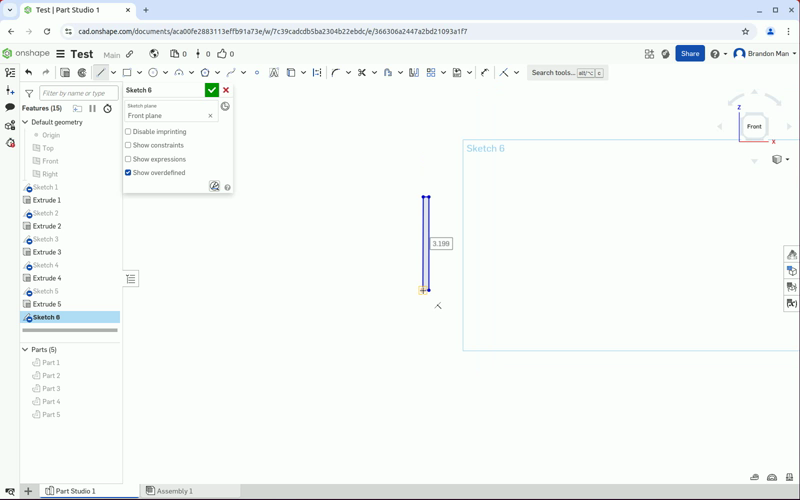
scroll(-6)
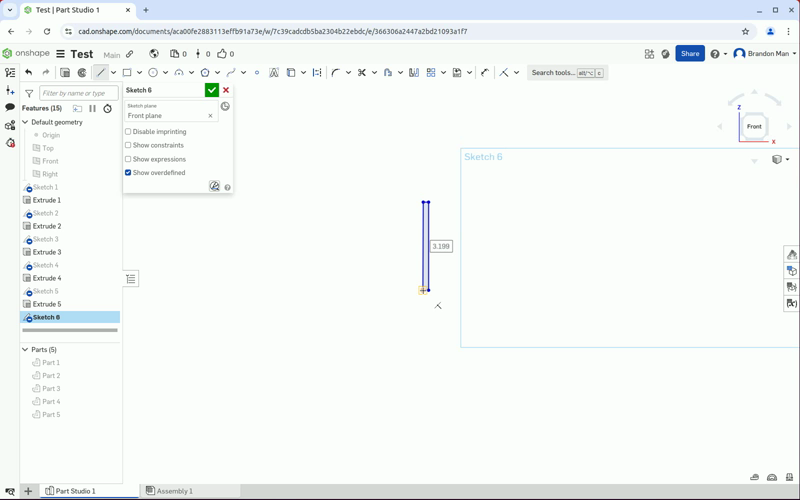
scroll(-6)
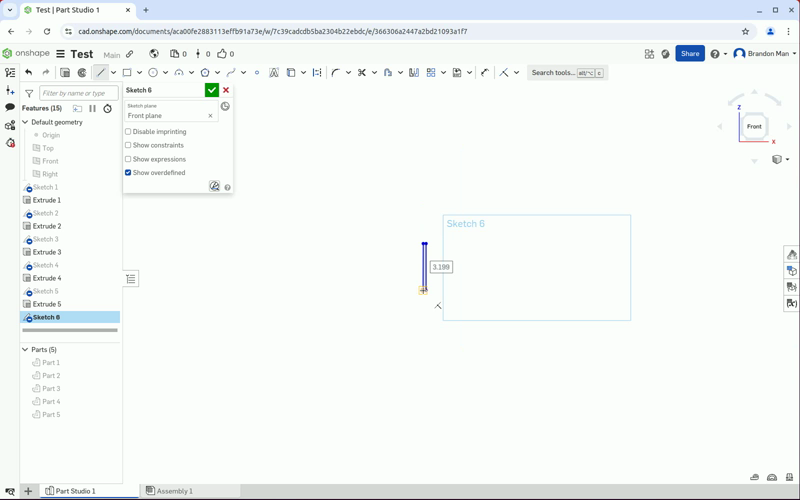
scroll(-6)
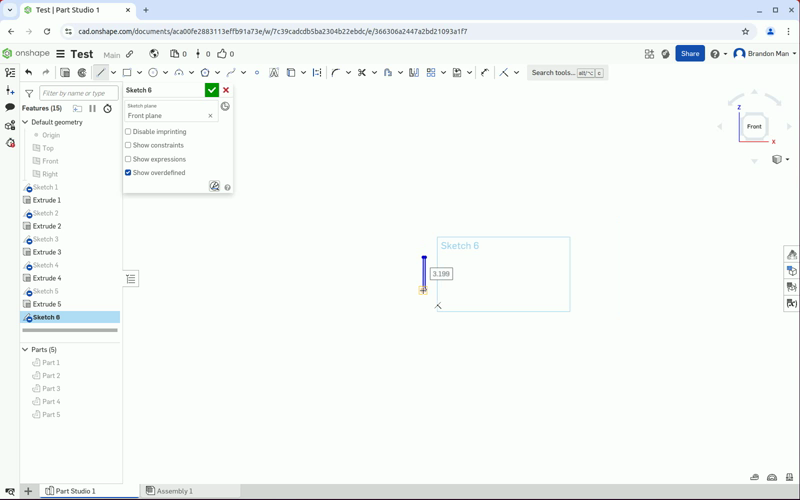
scroll(-6)
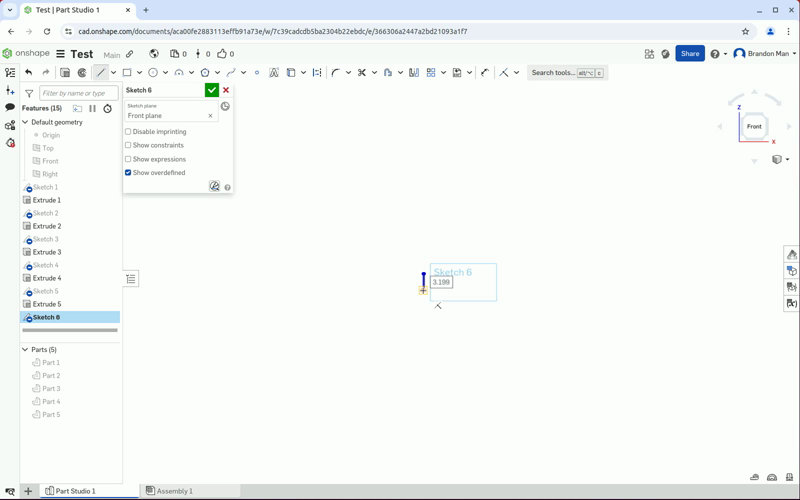
key(esc)
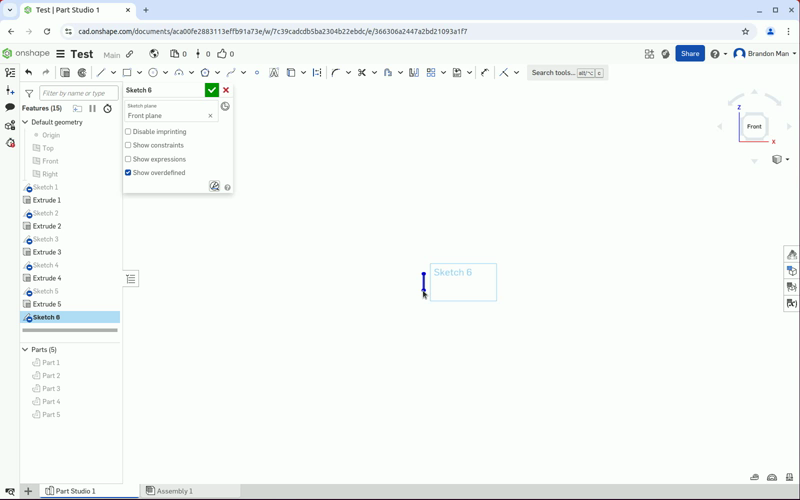
mouse_move(424, 281)
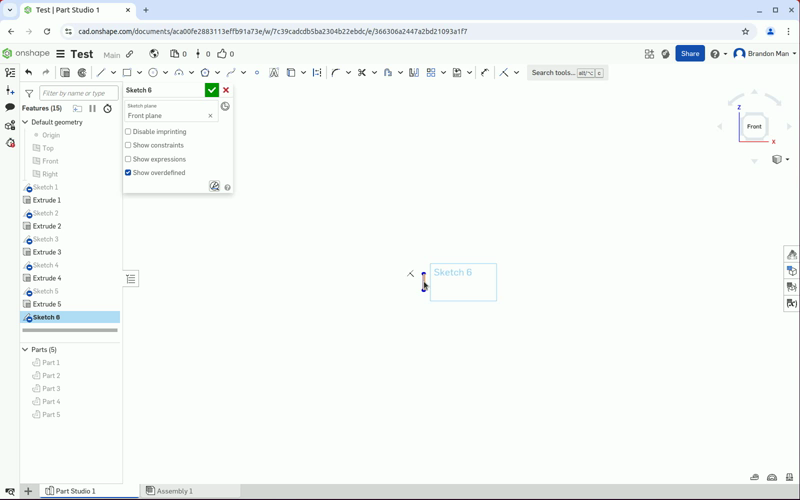
scroll(6)
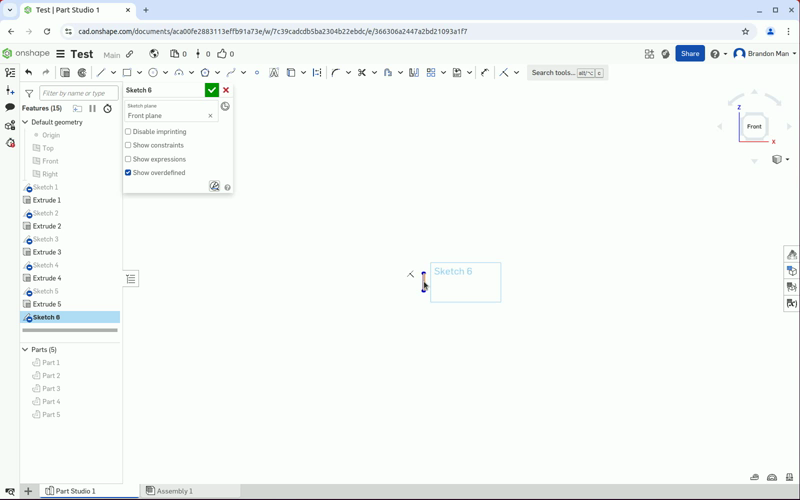
scroll(6)
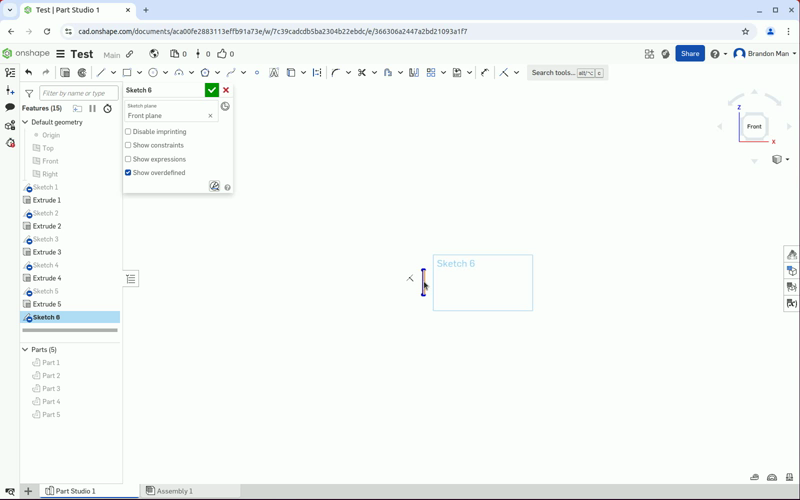
scroll(6)
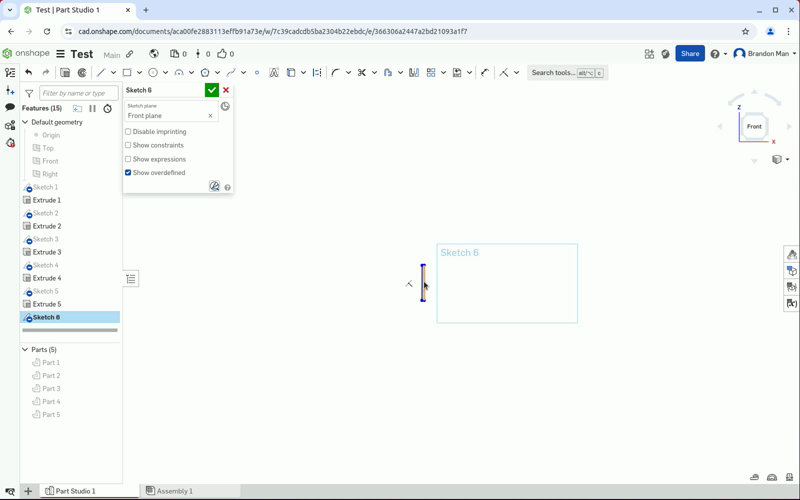
scroll(6)
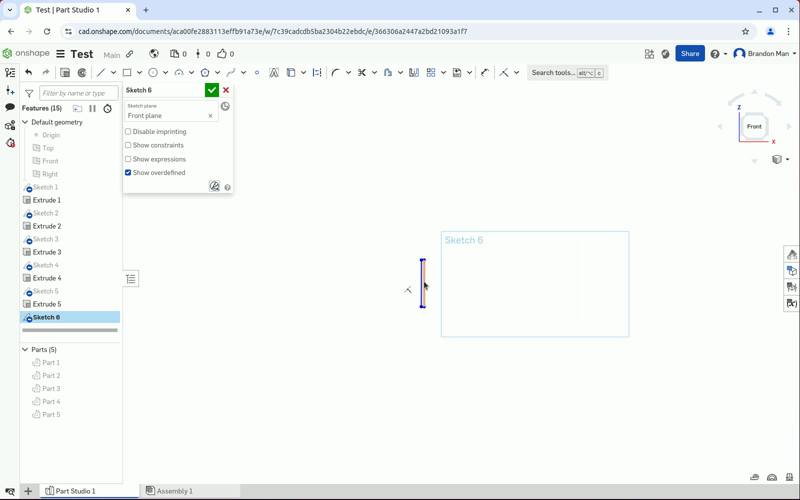
scroll(6)
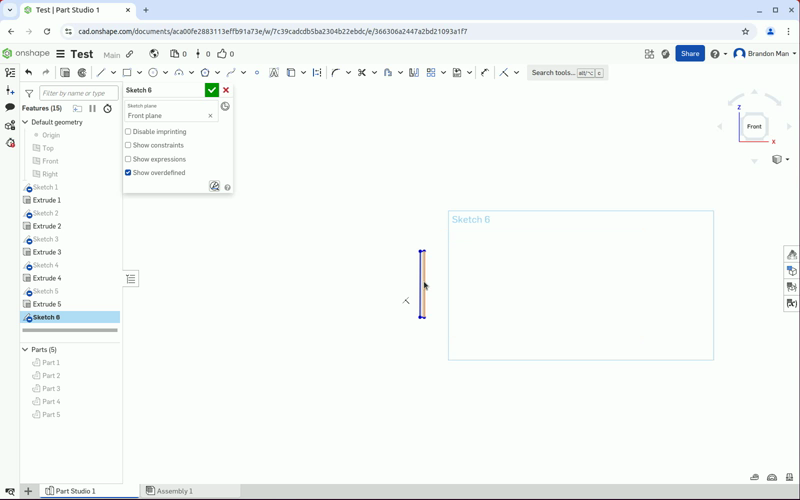
scroll(6)
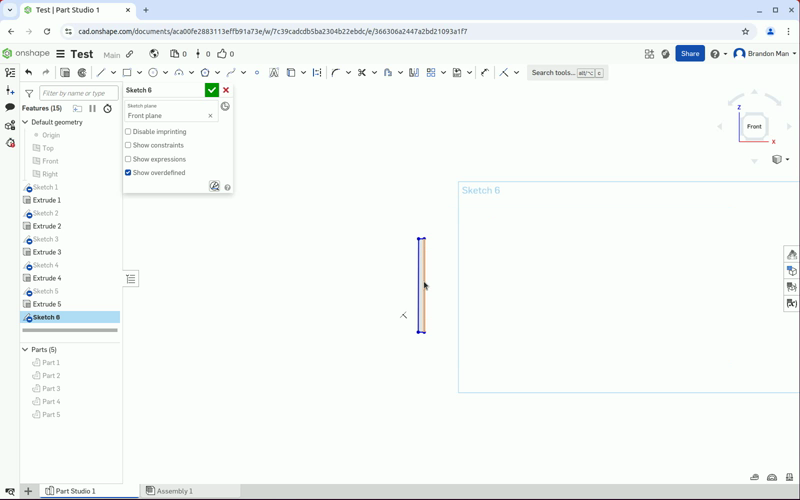
scroll(6)
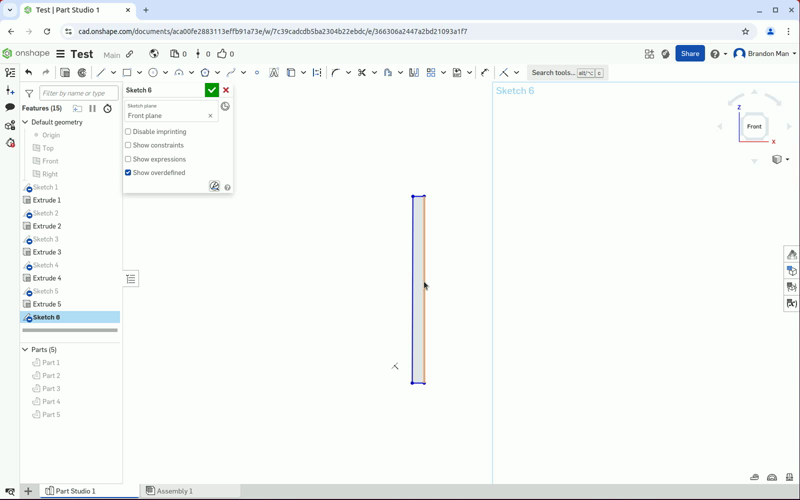
click(424, 281)
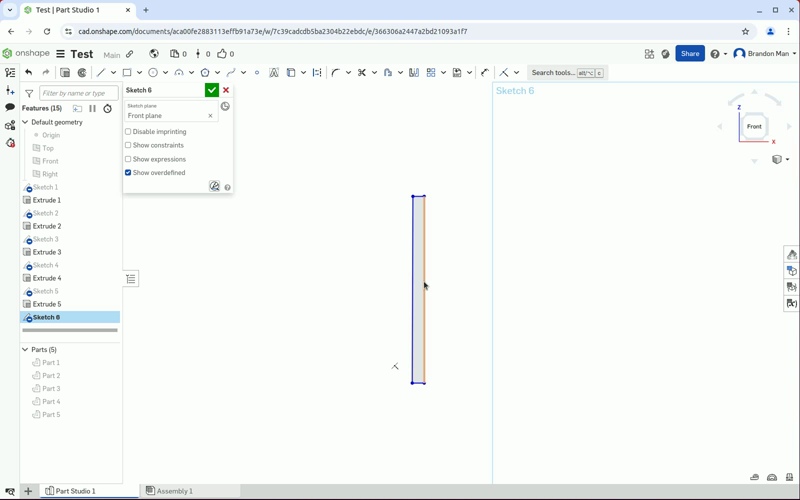
scroll(-6)
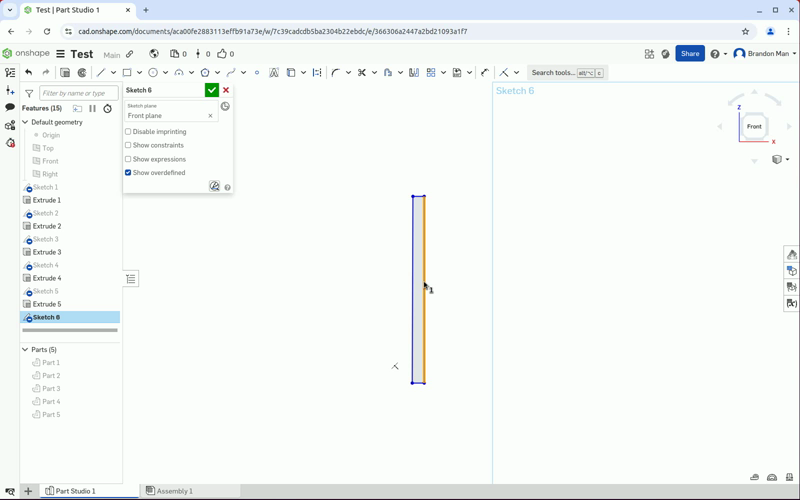
scroll(-6)
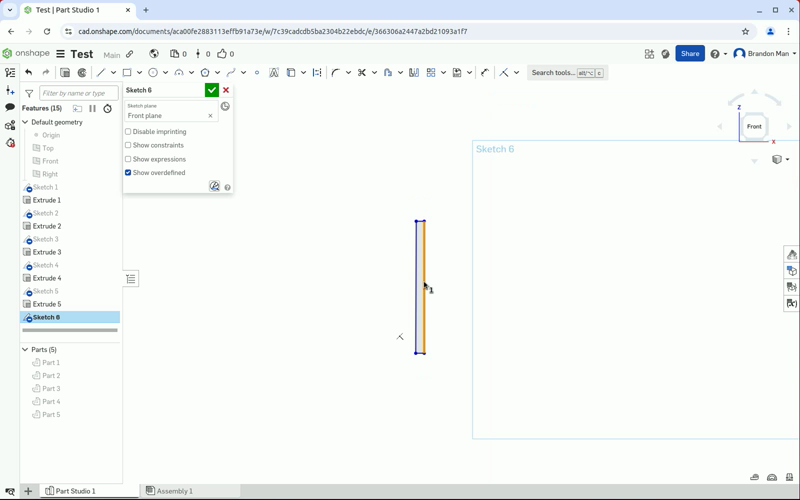
scroll(-6)
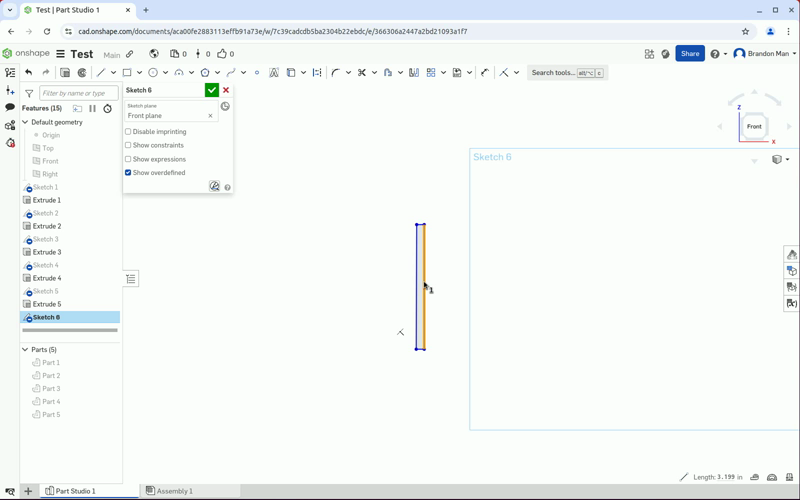
scroll(-6)
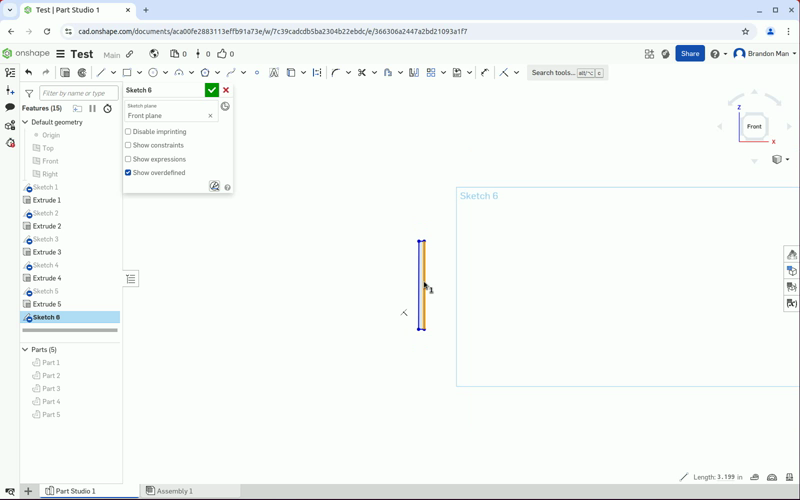
scroll(-6)
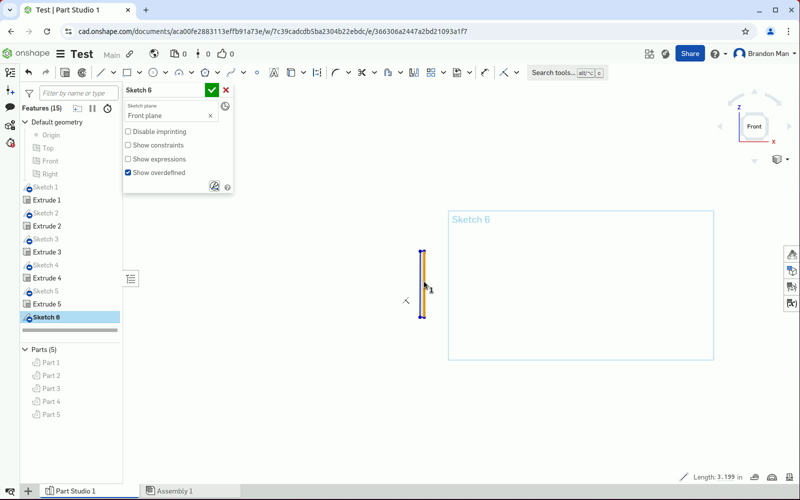
scroll(-6)
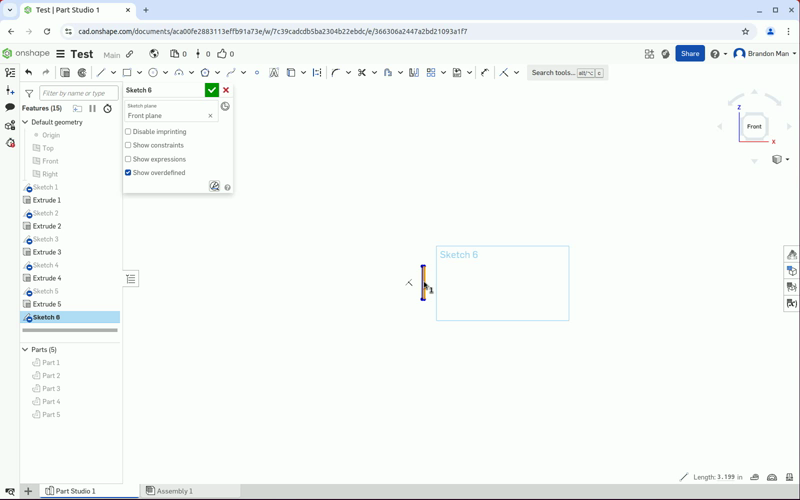
scroll(-6)
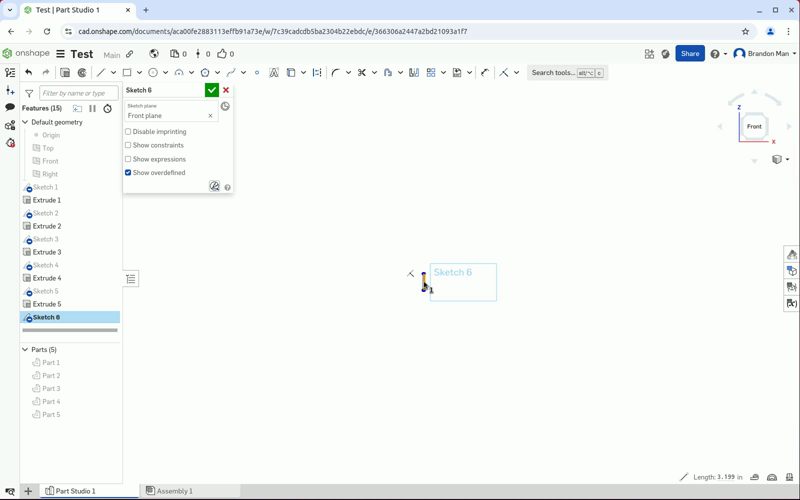
mouse_move(73, 352)
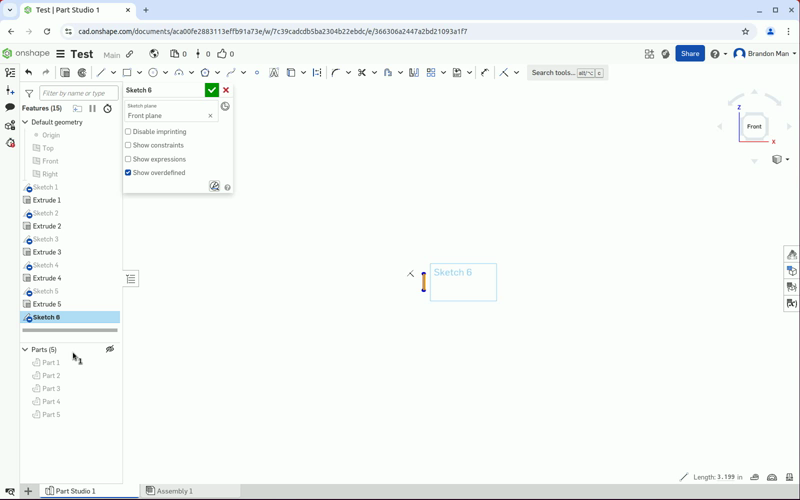
key(shift+y)
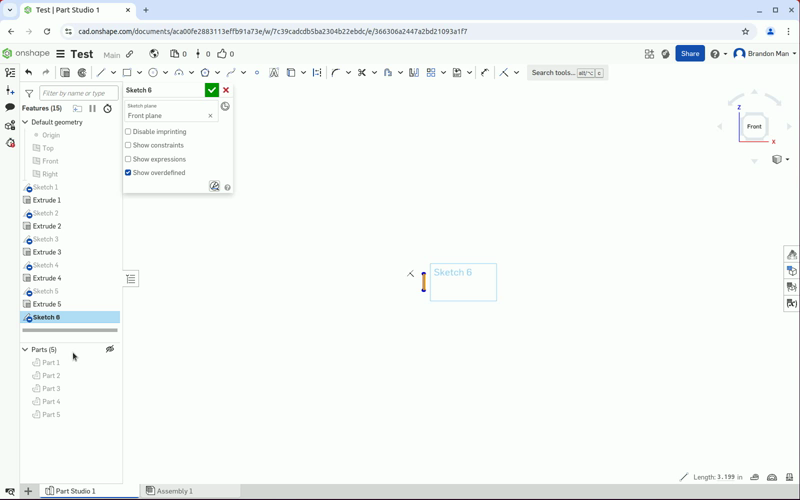
key(shift+e)
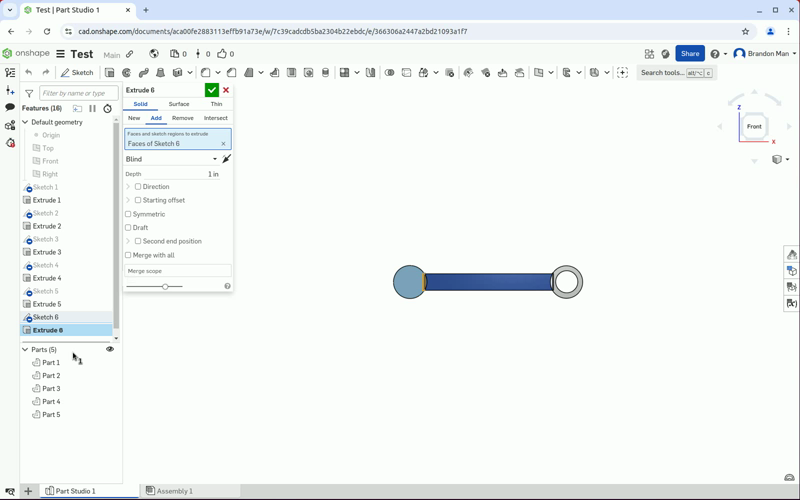
mouse_move(143, 106)
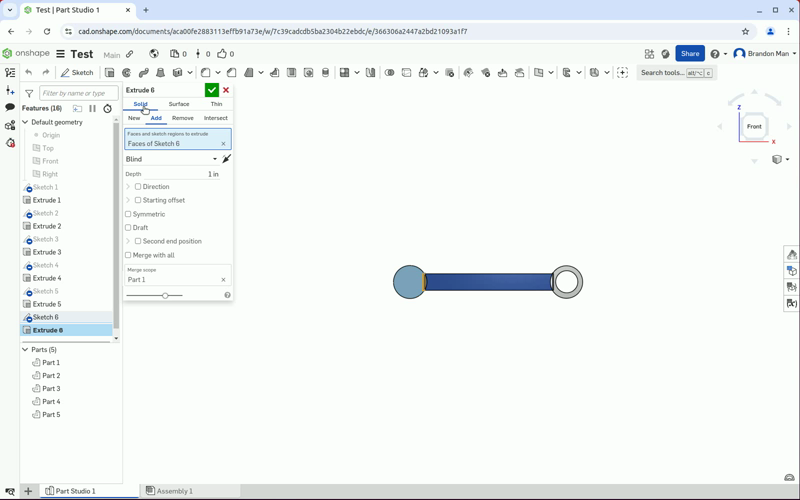
click(143, 106)
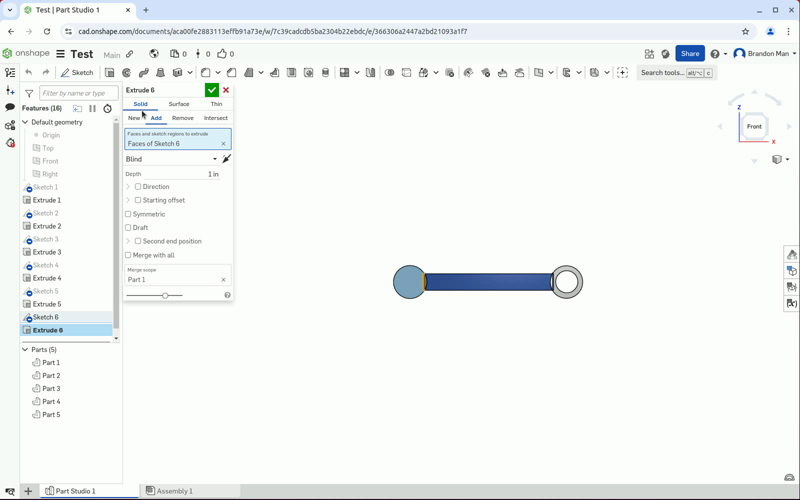
mouse_move(137, 120)
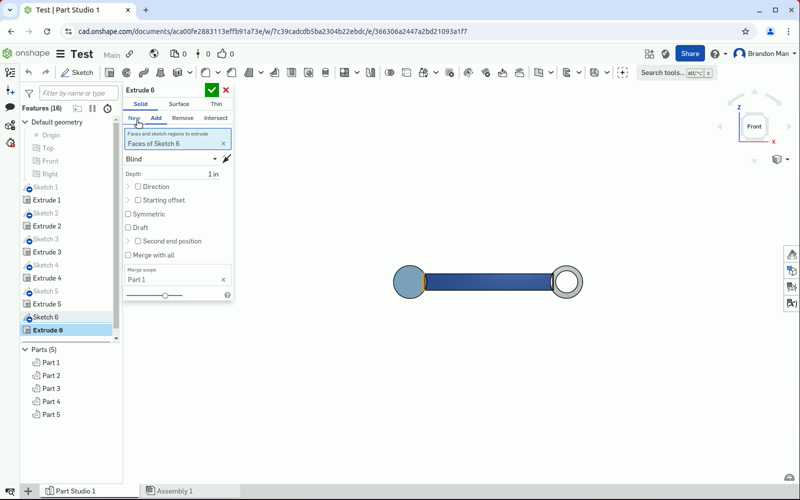
click(137, 120)
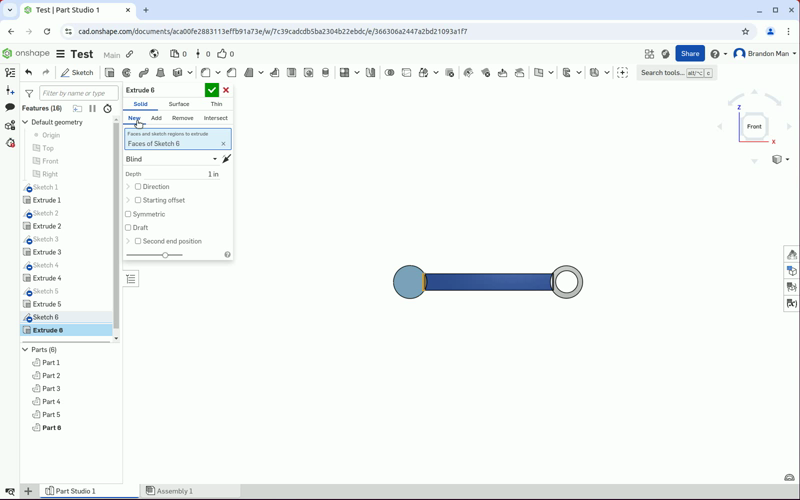
key(tab, 4)
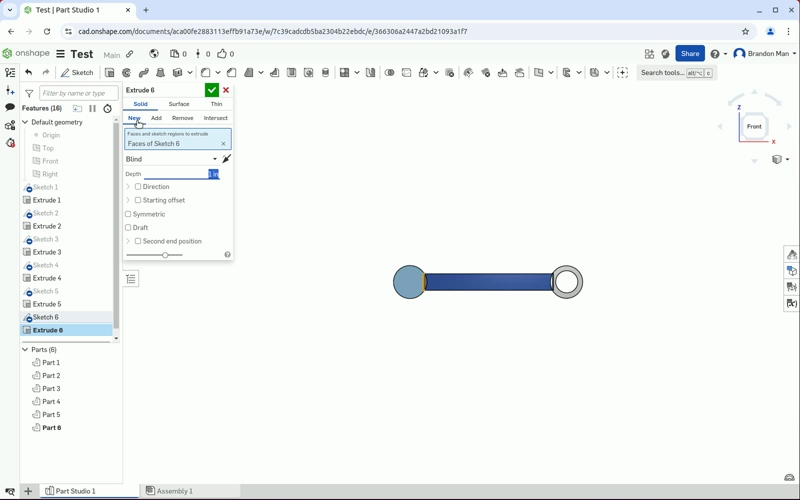
text(6.258)
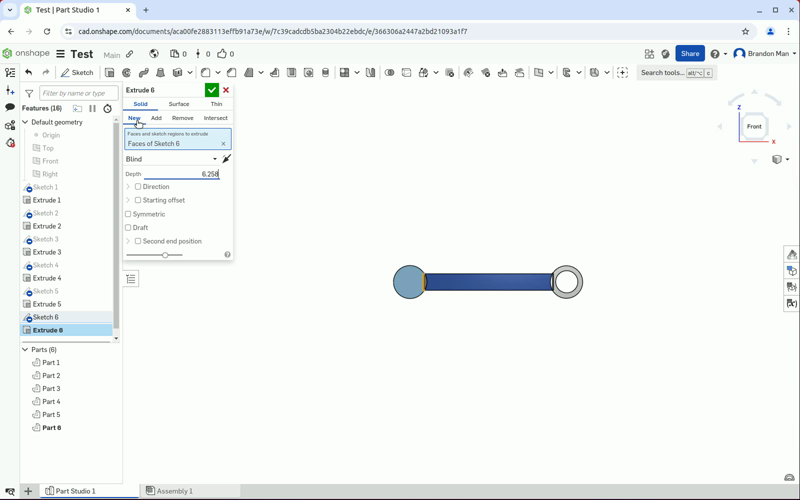
key(enter)
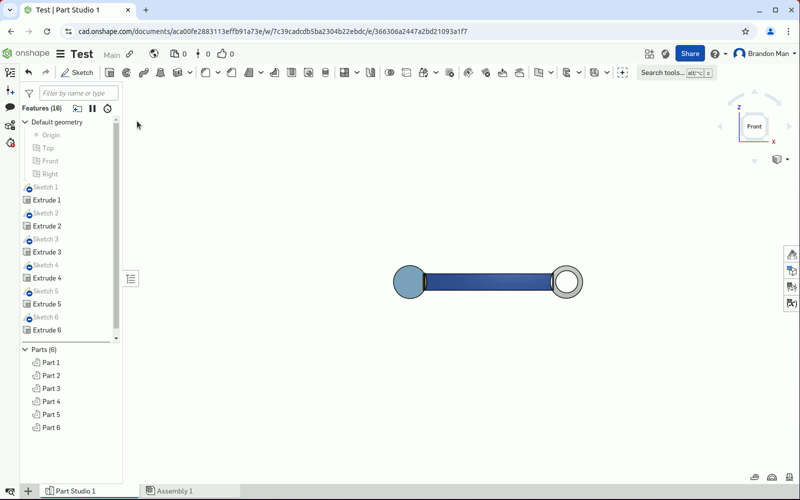
key(shift+h)
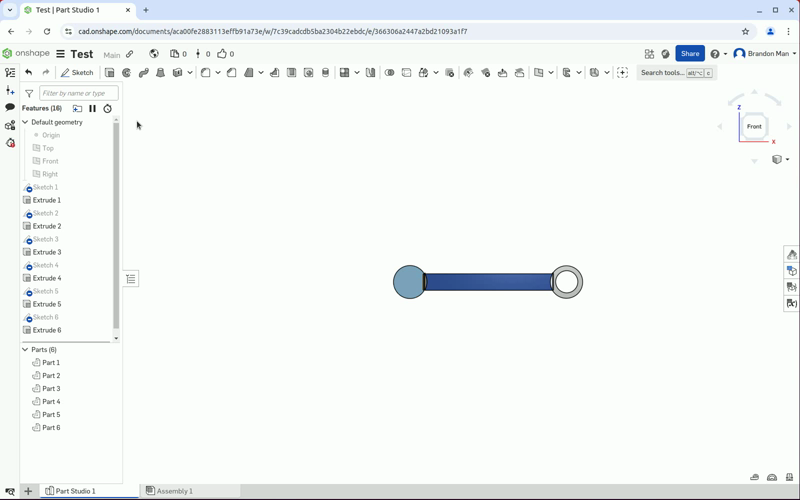
key(shift+h)
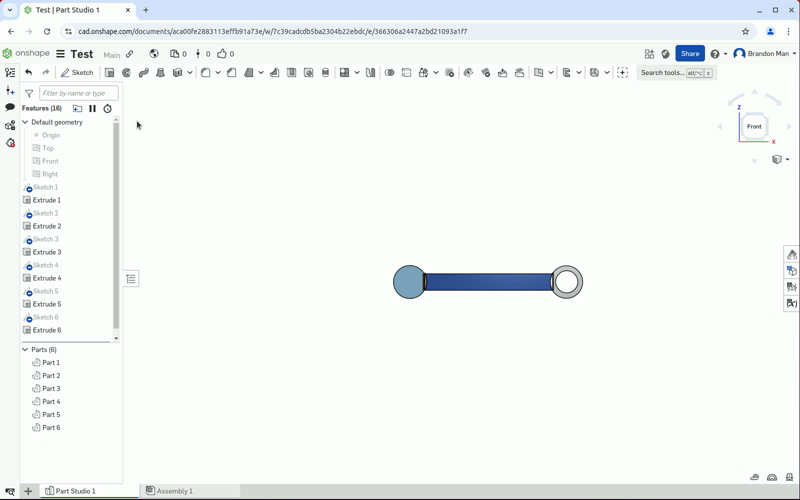
mouse_move(69, 189)
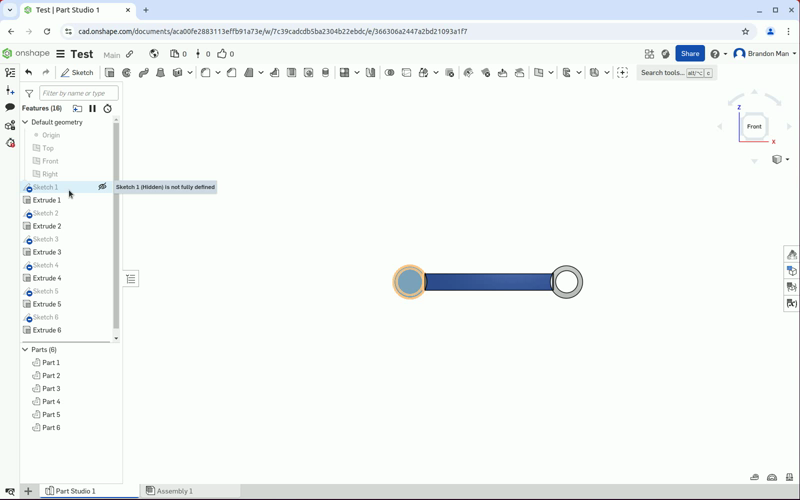
click(69, 189)
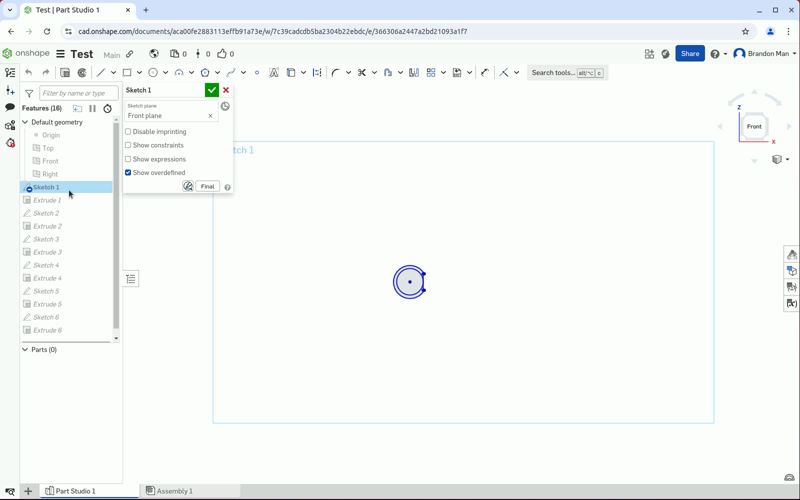
mouse_move(229, 92)
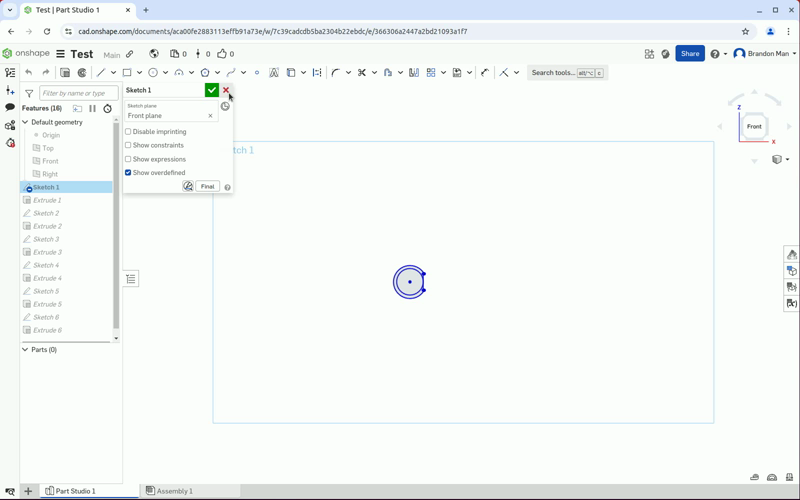
click(229, 92)
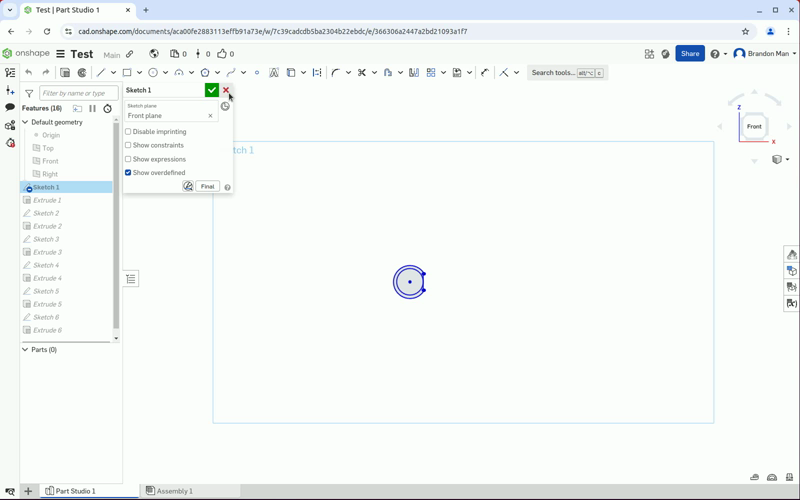
key(shift+s)
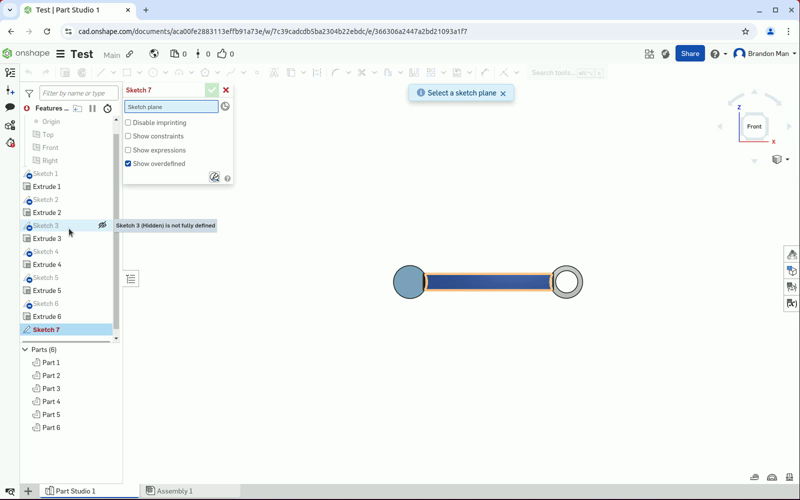
scroll(3)
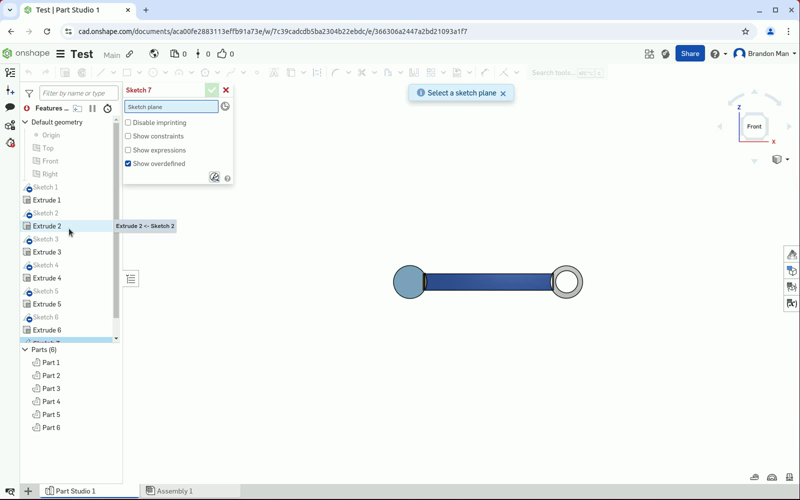
mouse_move(69, 163)
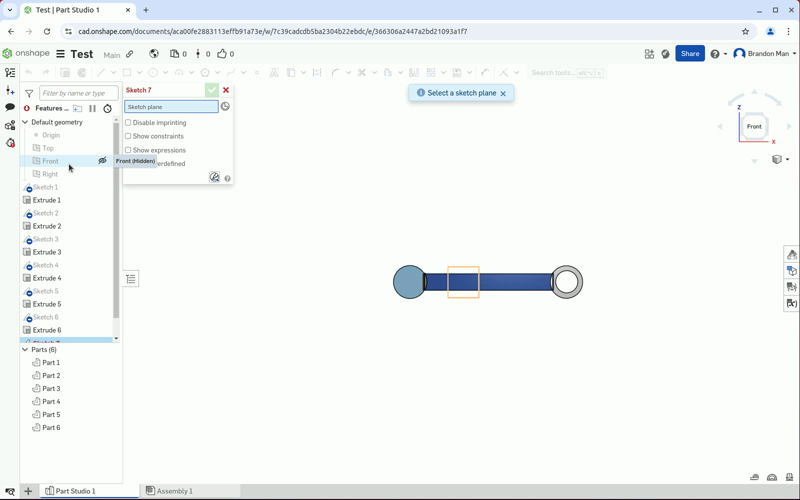
click(69, 163)
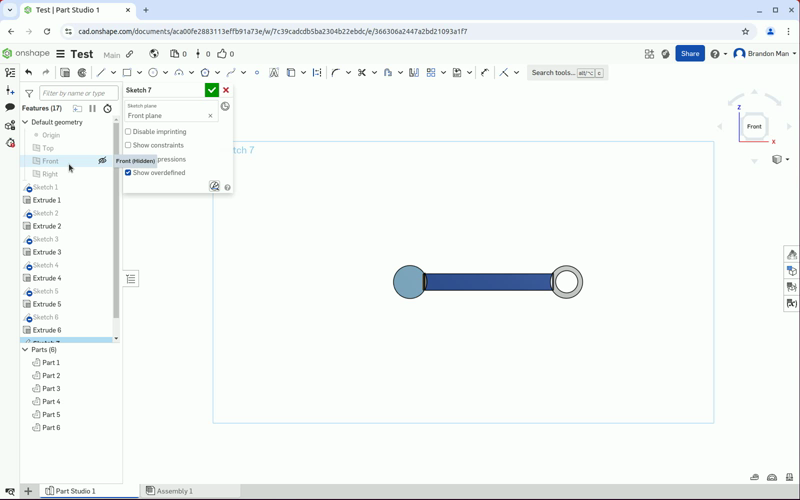
mouse_move(73, 352)
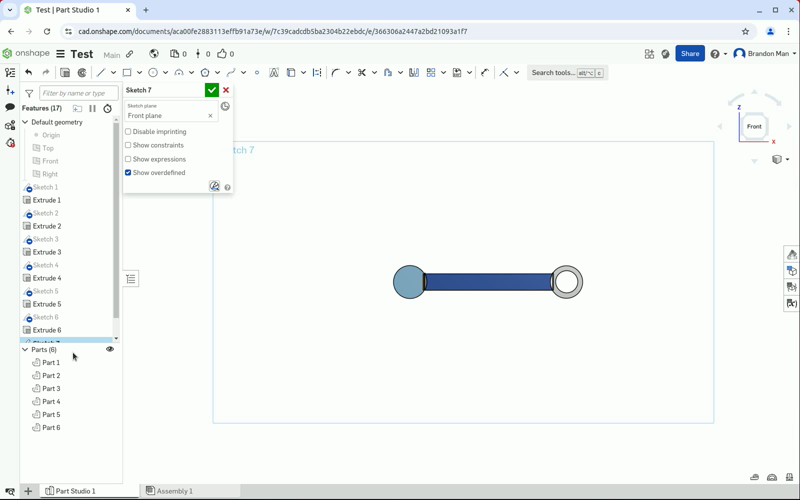
key(y)
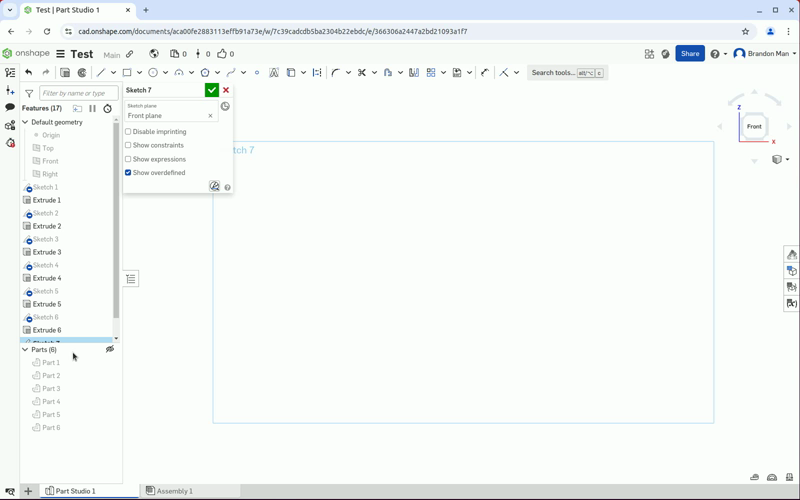
key(l)
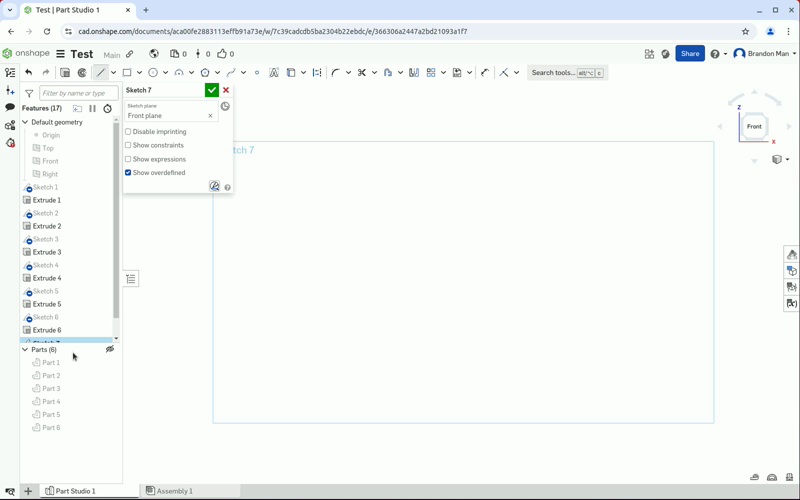
key_down(shift)
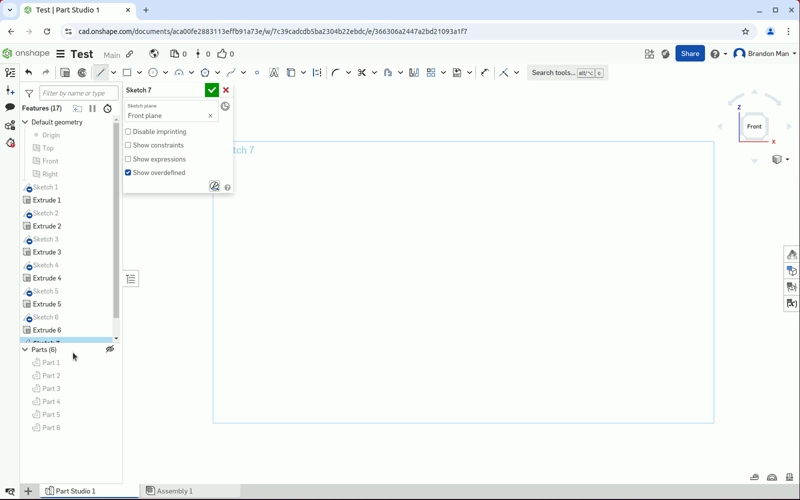
mouse_move(545, 290)
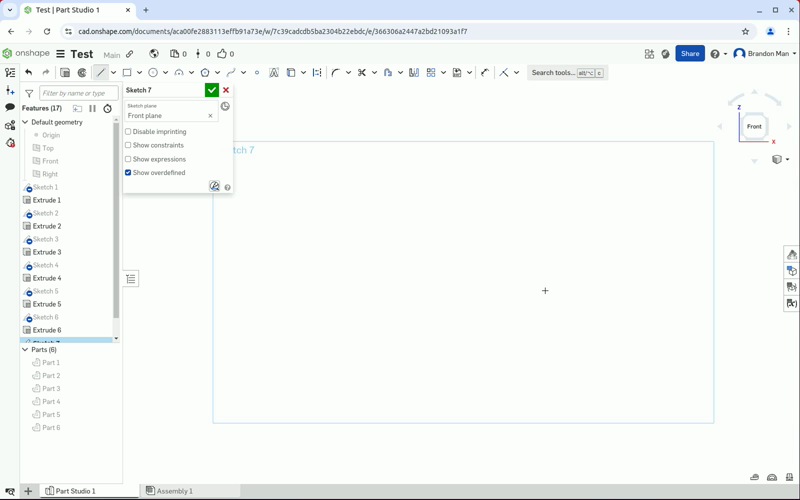
click(545, 290)
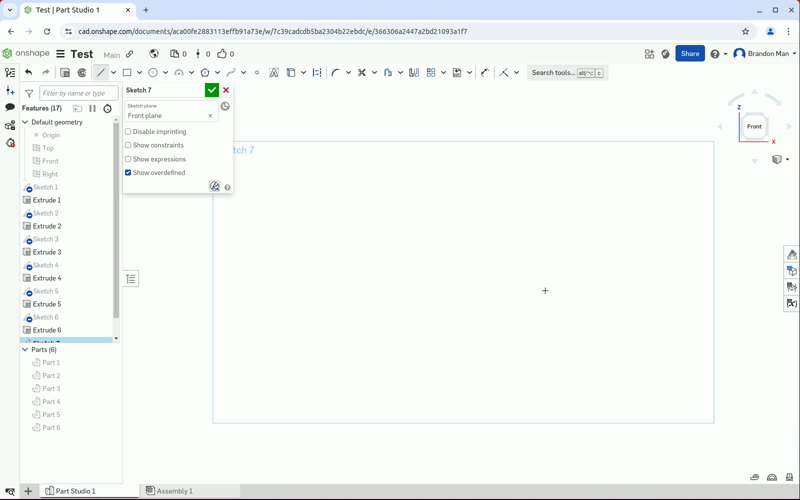
key_up(shift)
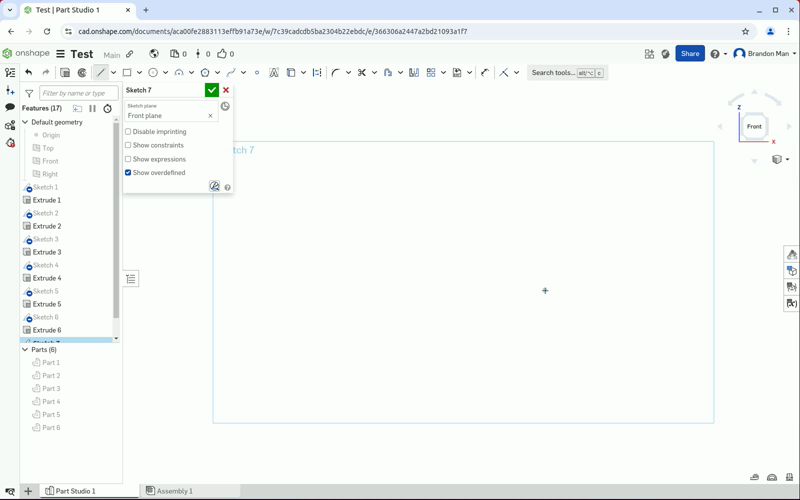
key_down(shift)
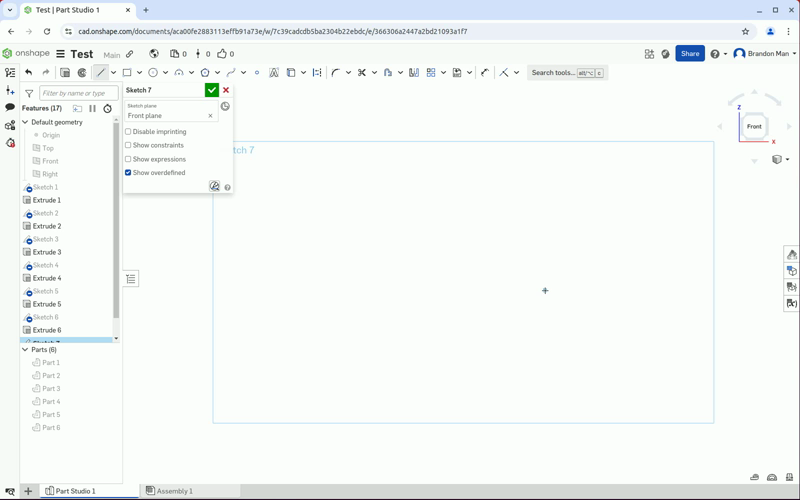
mouse_move(575, 290)
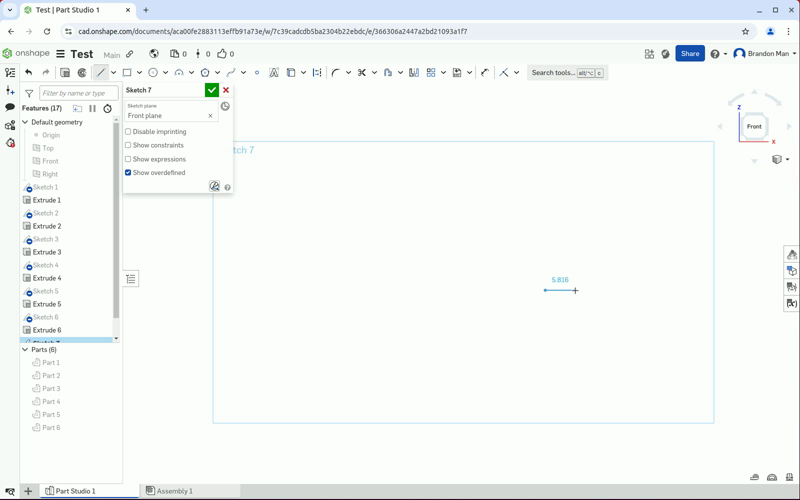
mouse_move(545, 273)
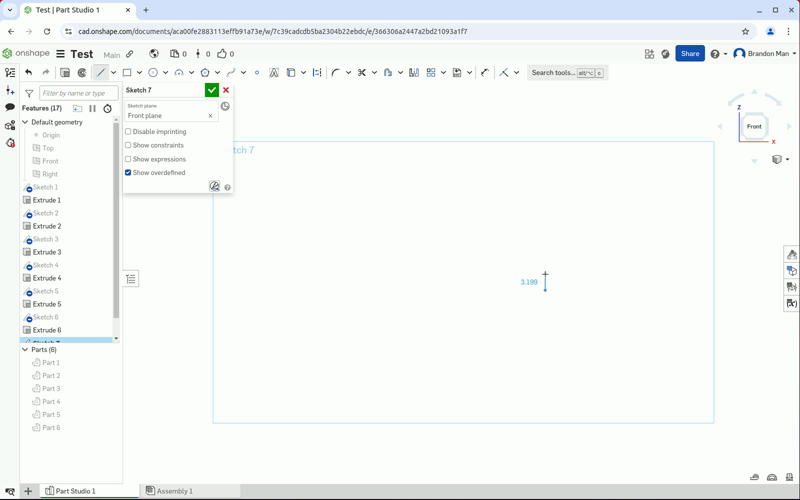
click(545, 273)
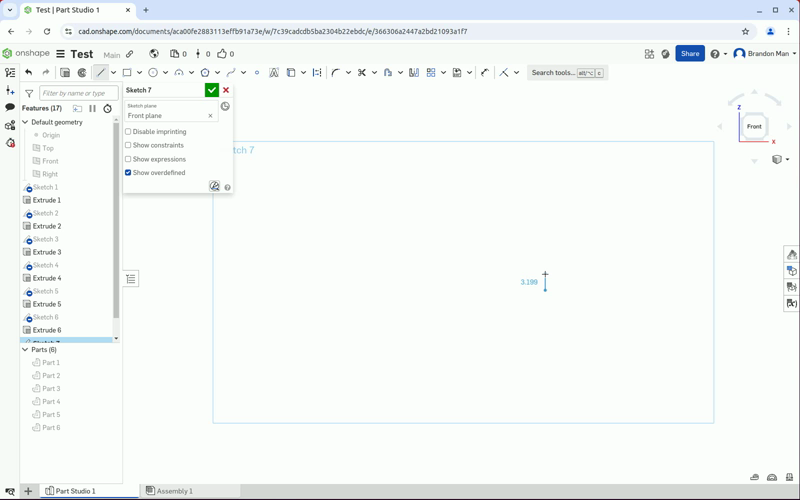
key_up(shift)
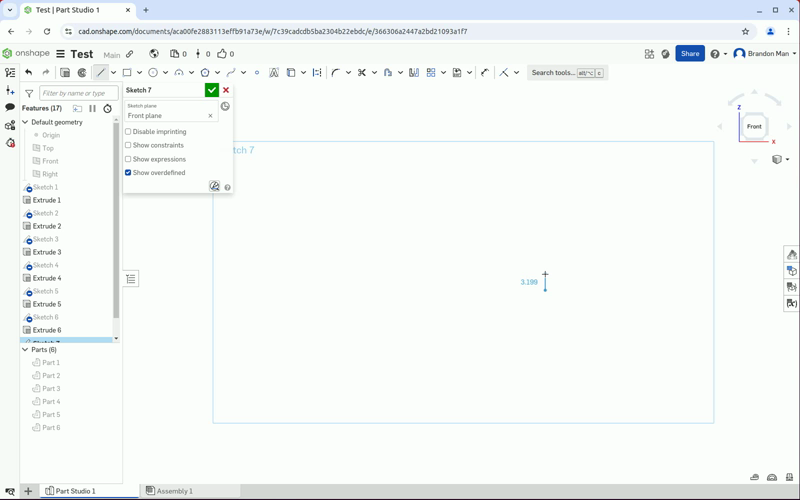
key(esc)
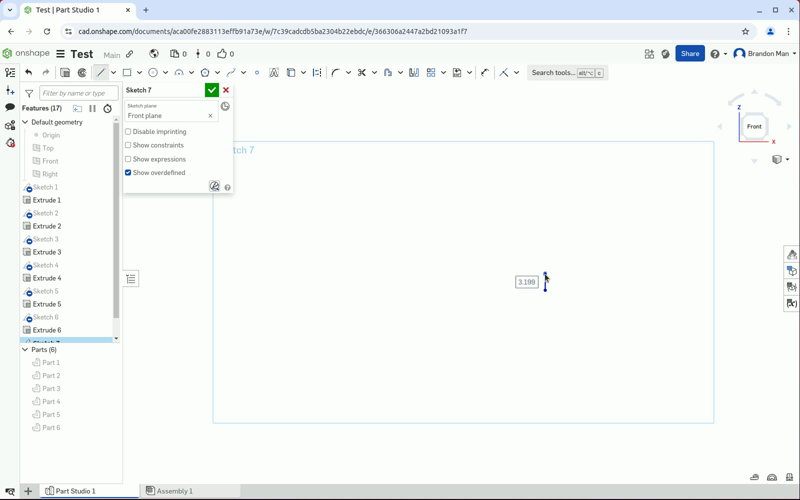
key(a)
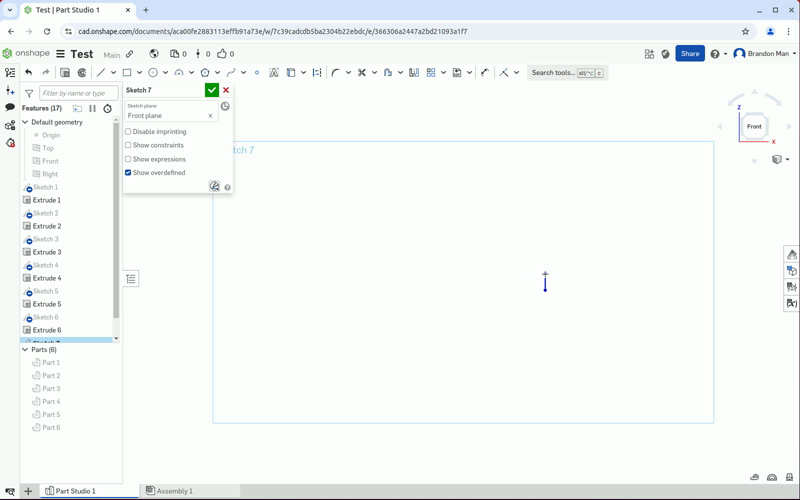
mouse_move(545, 273)
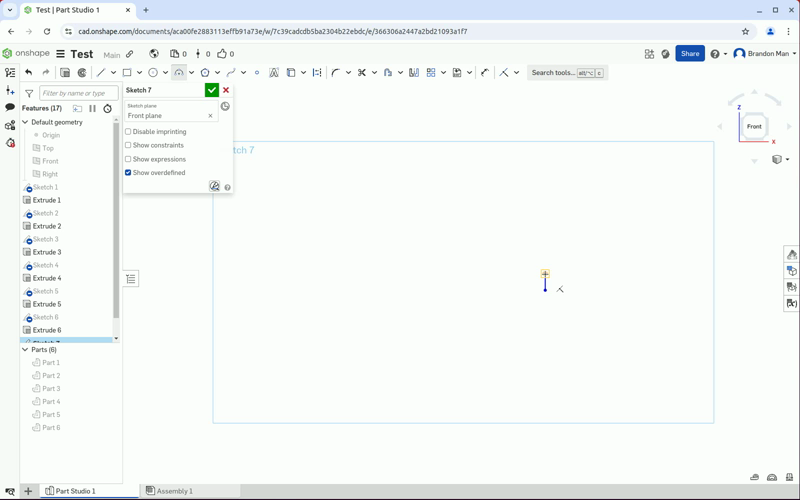
click(545, 273)
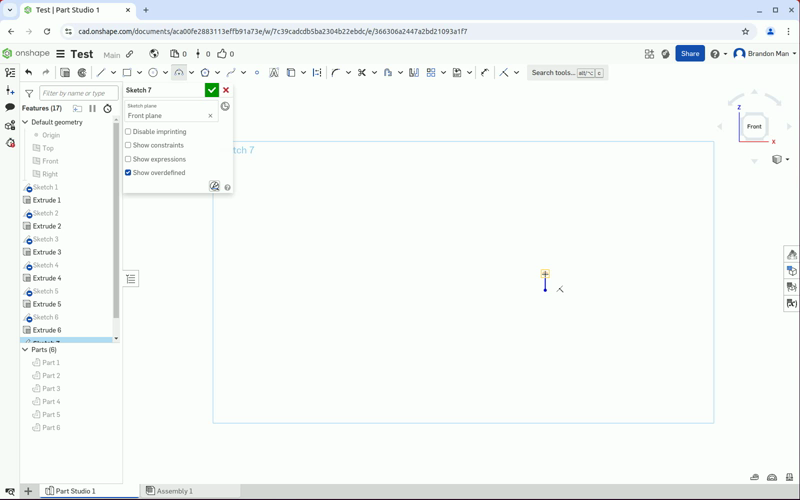
mouse_move(545, 290)
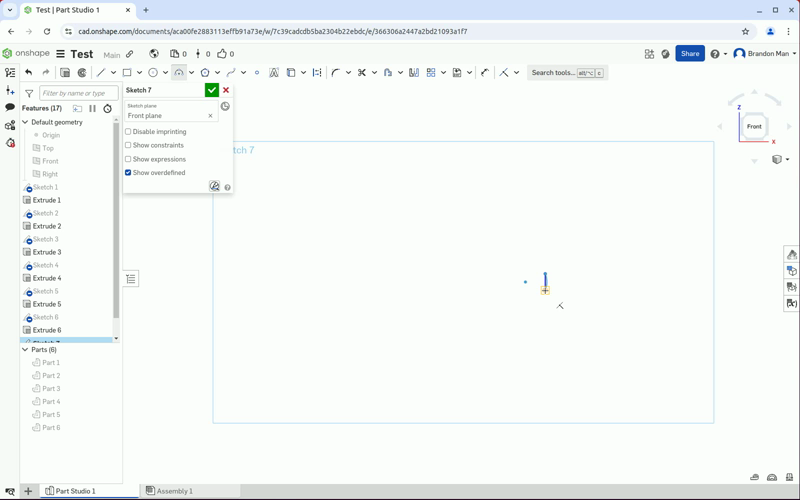
click(545, 290)
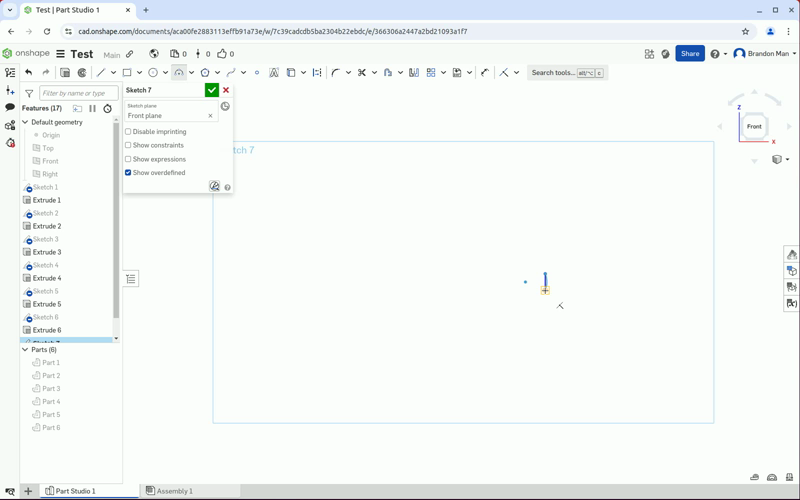
key_down(shift)
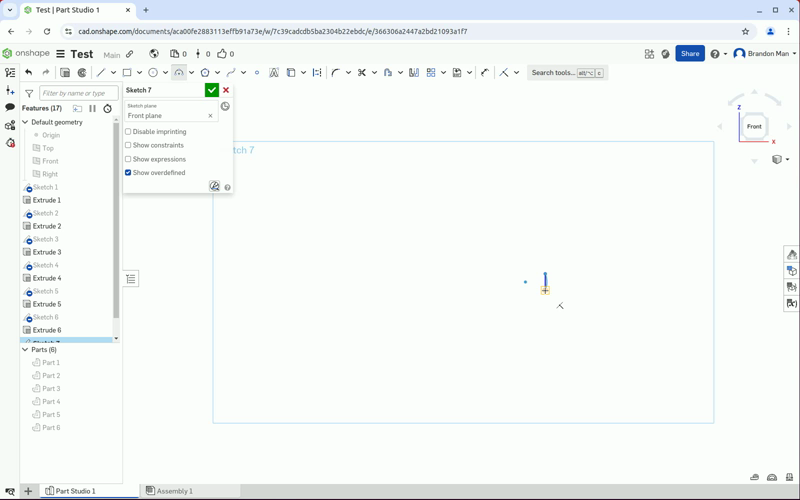
mouse_move(543, 281)
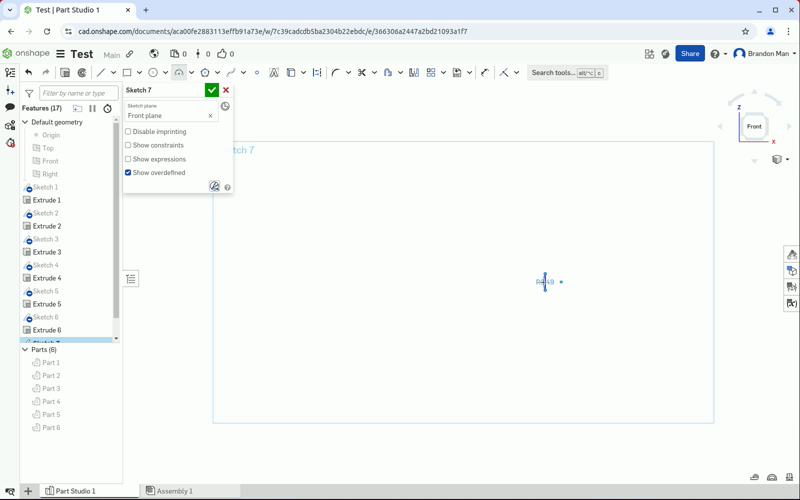
click(543, 281)
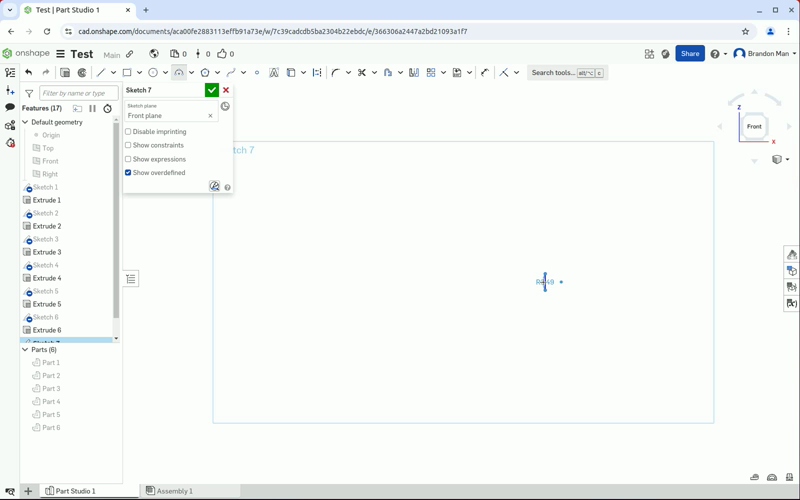
key_up(shift)
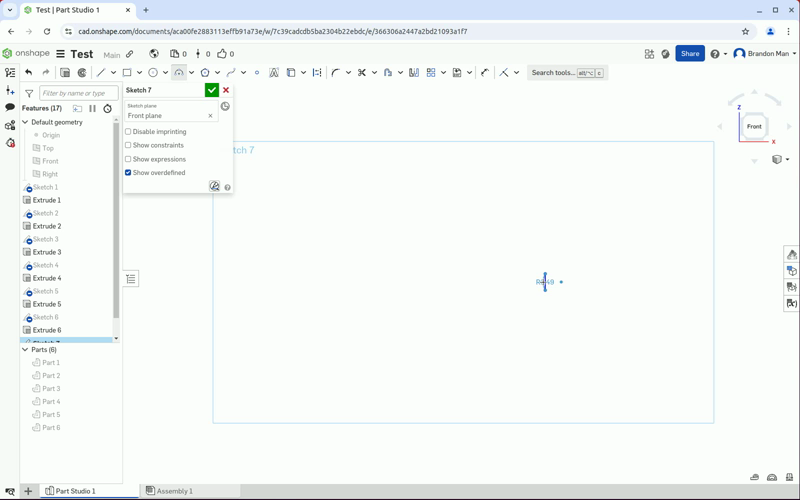
key(esc)
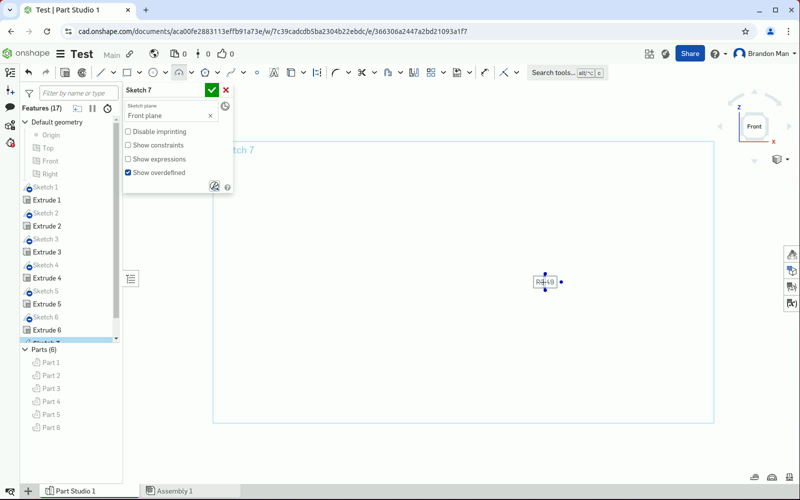
mouse_move(544, 279)
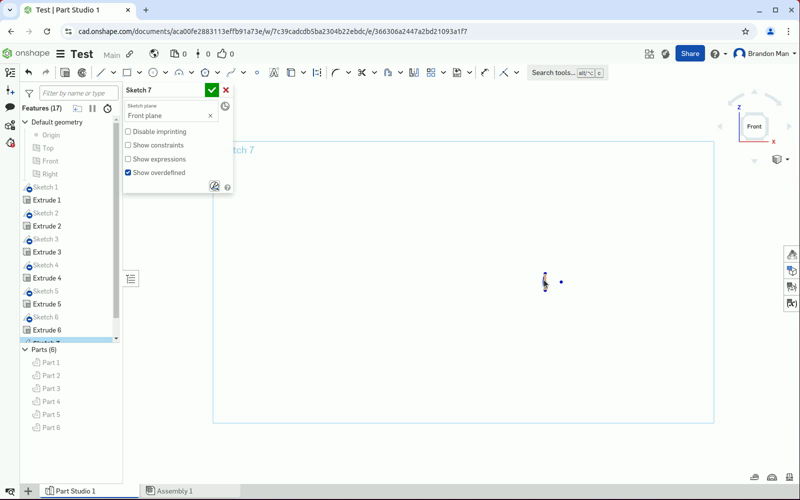
scroll(6)
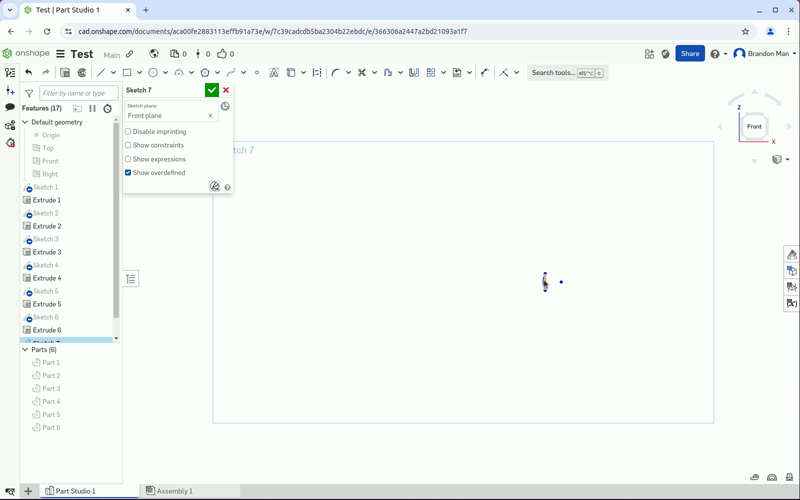
scroll(6)
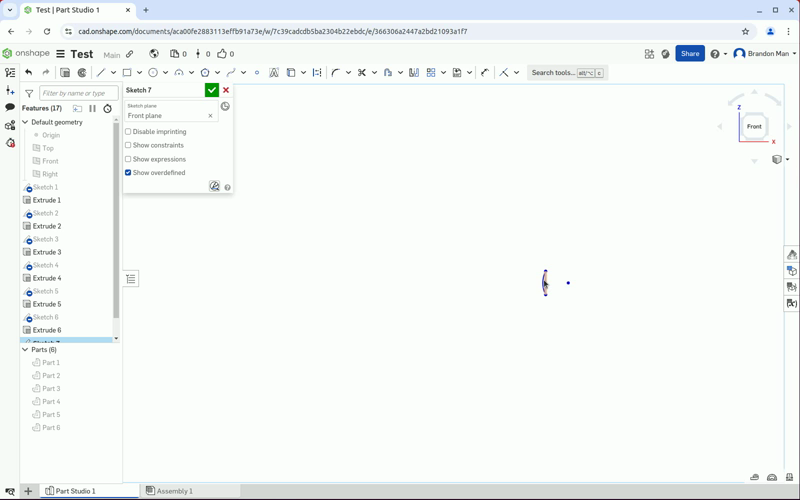
scroll(6)
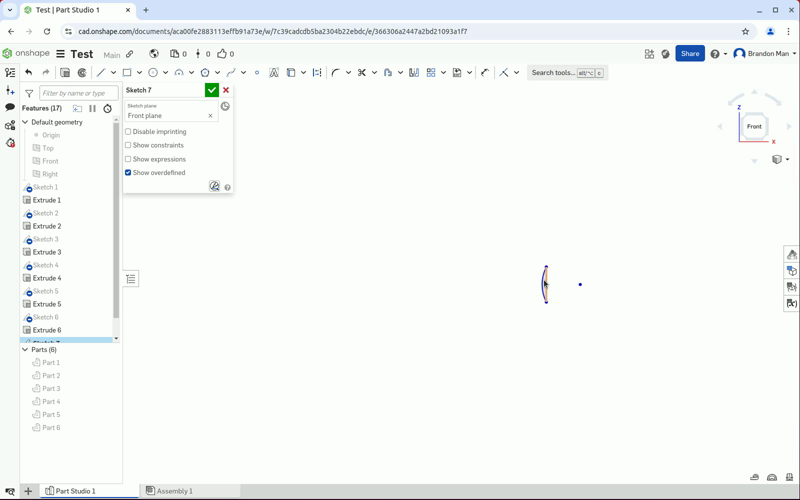
scroll(6)
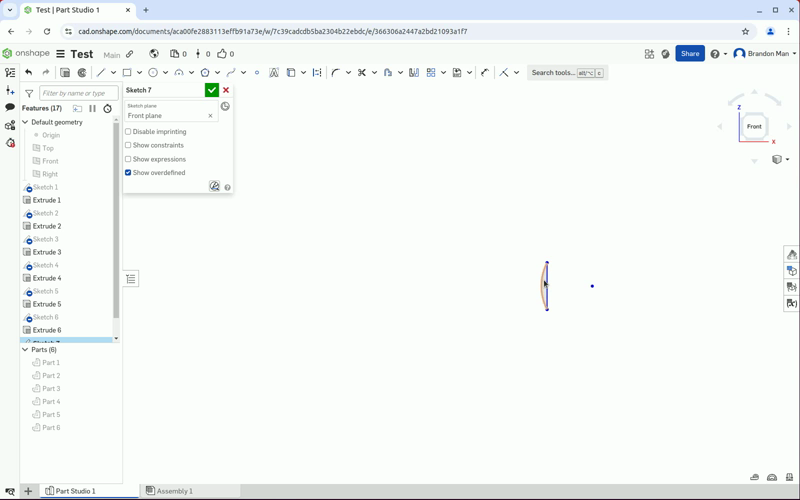
scroll(6)
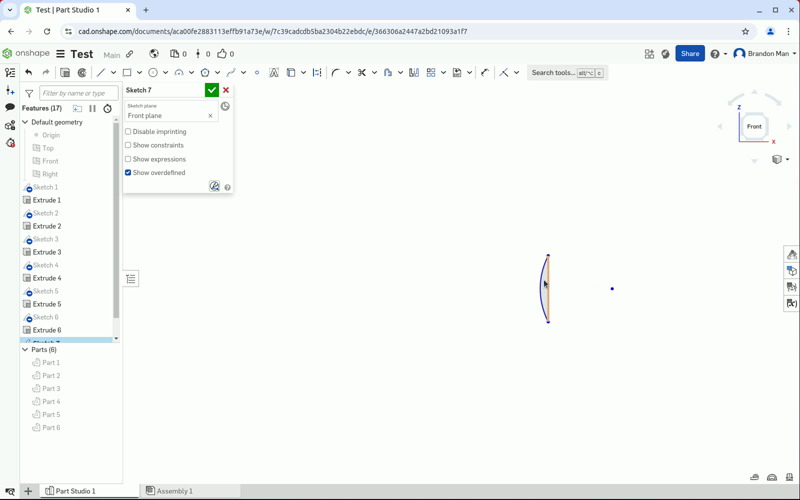
scroll(6)
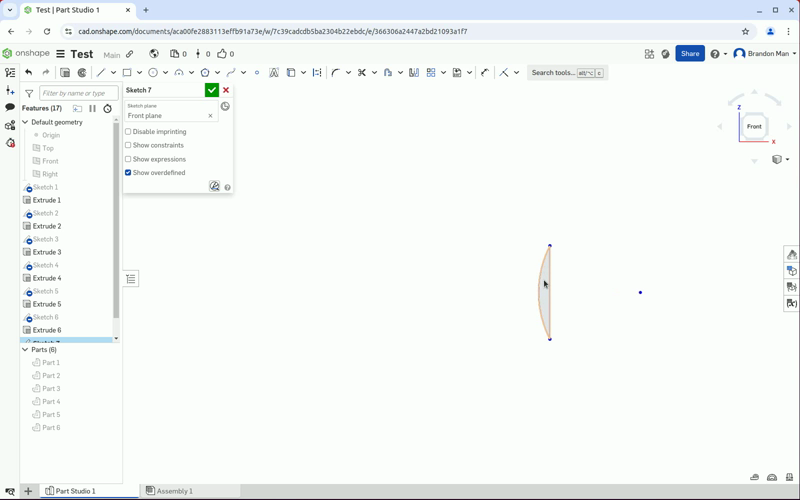
scroll(6)
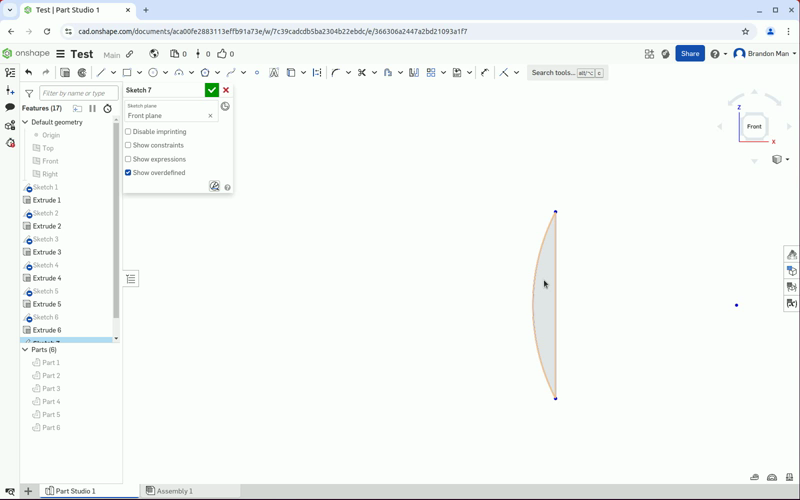
click(544, 279)
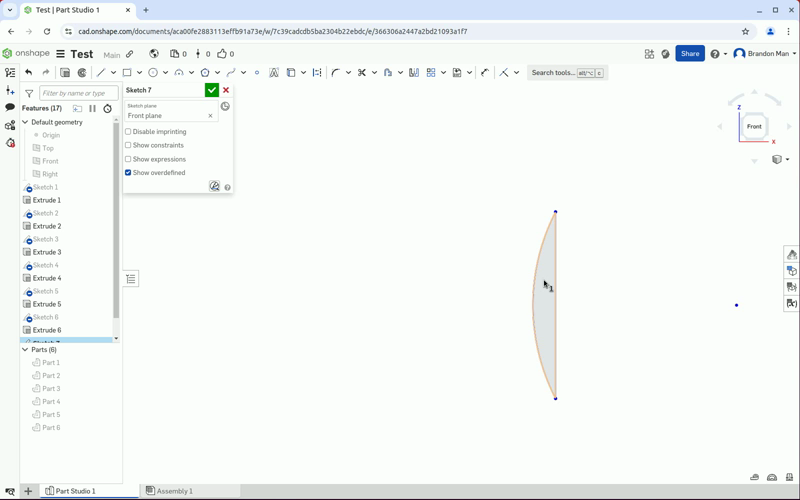
scroll(-6)
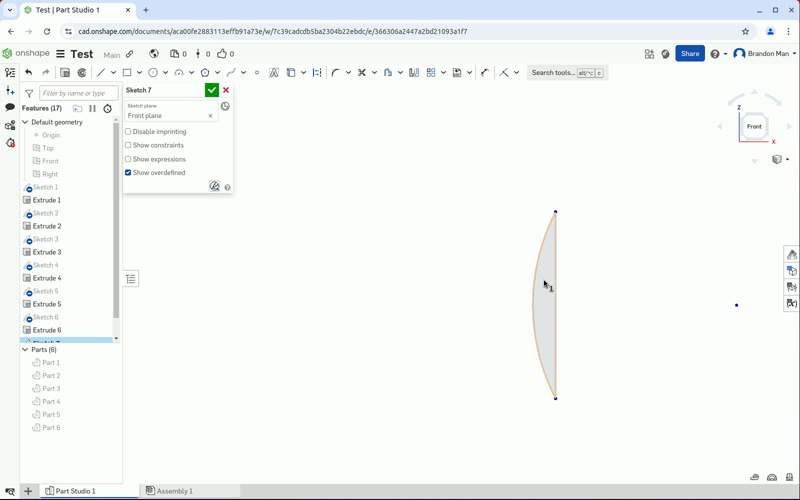
scroll(-6)
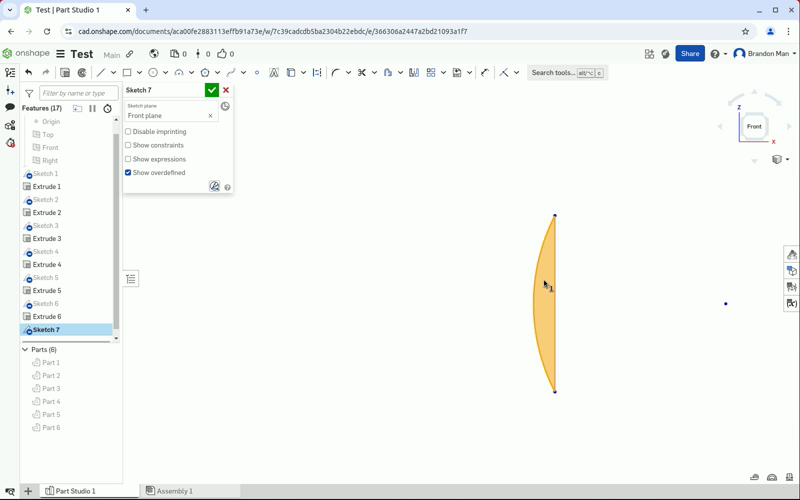
scroll(-6)
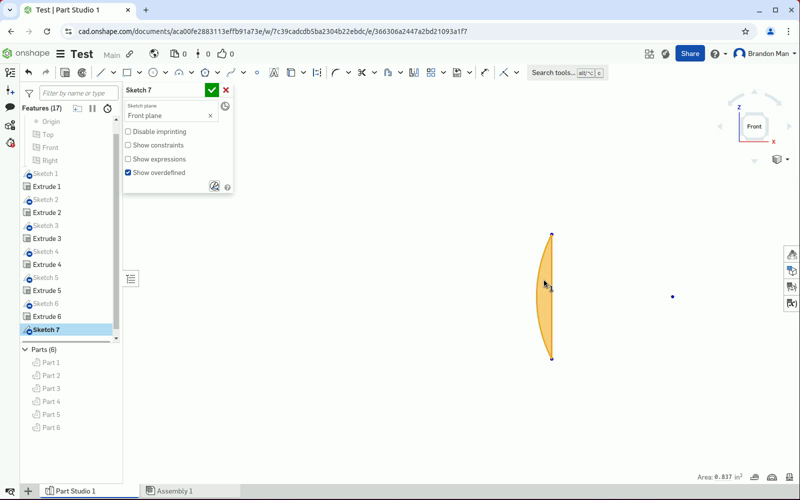
scroll(-6)
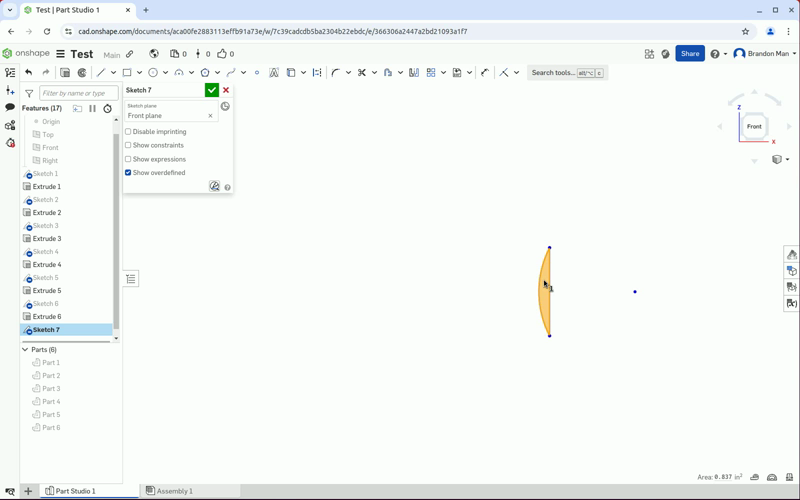
scroll(-6)
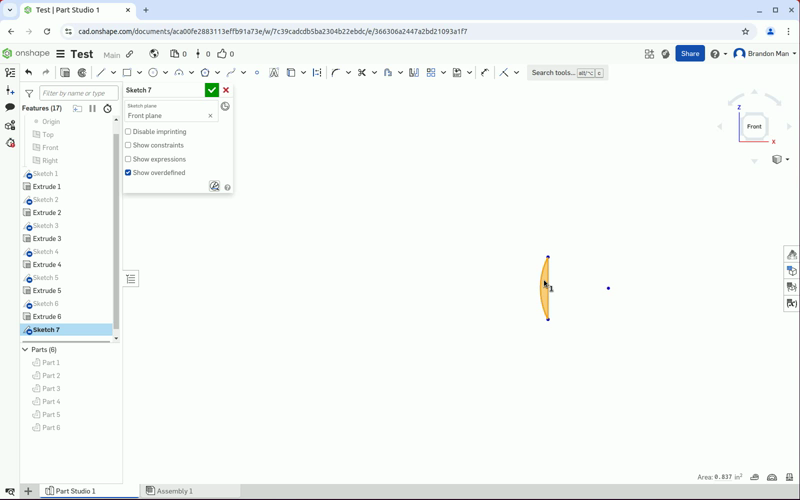
scroll(-6)
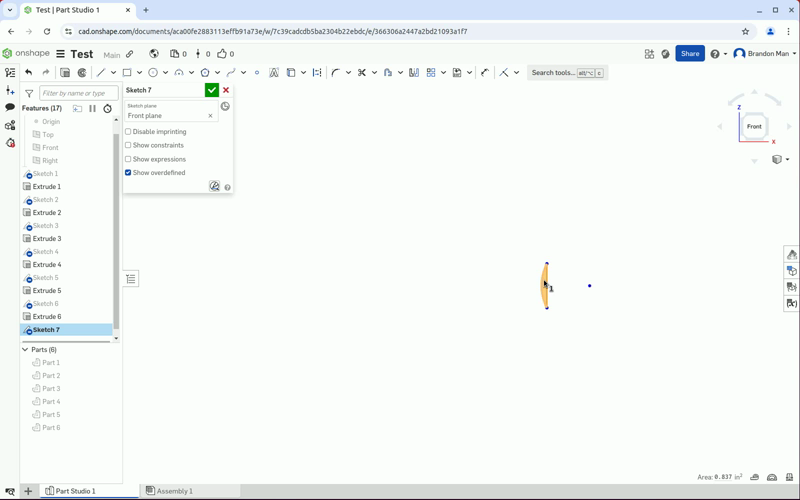
scroll(-6)
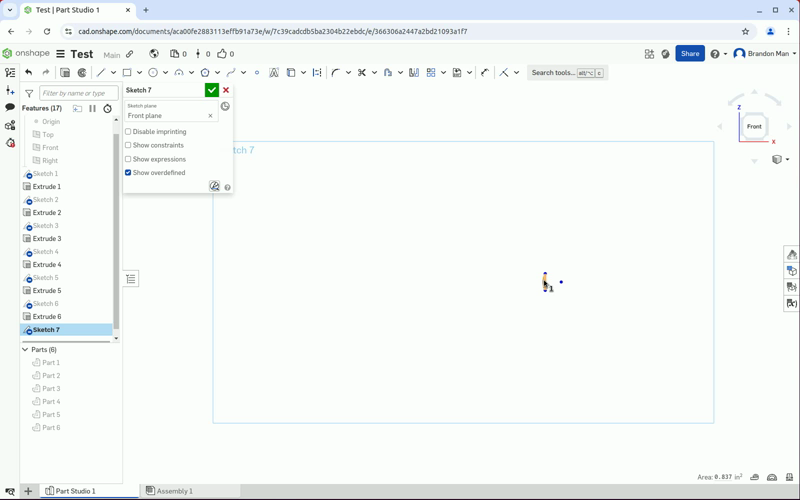
mouse_move(73, 352)
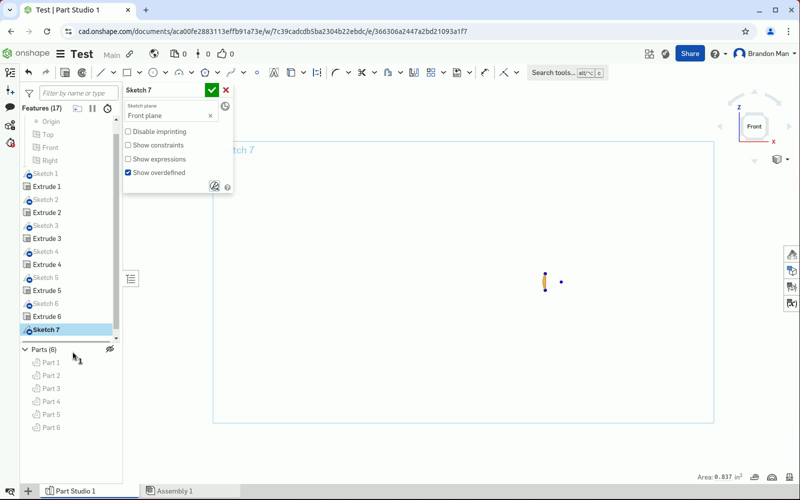
key(shift+y)
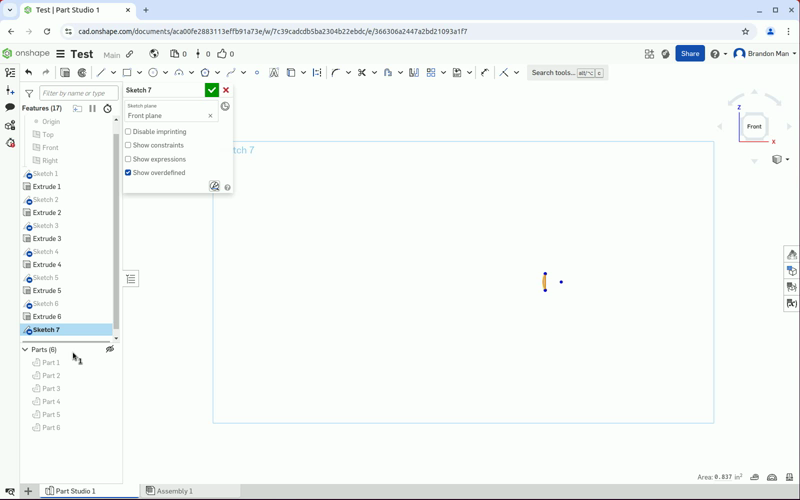
key(shift+e)
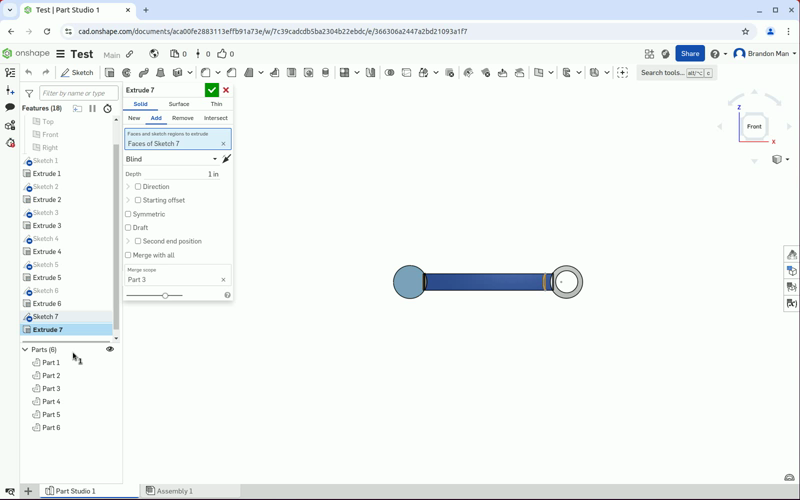
mouse_move(143, 106)
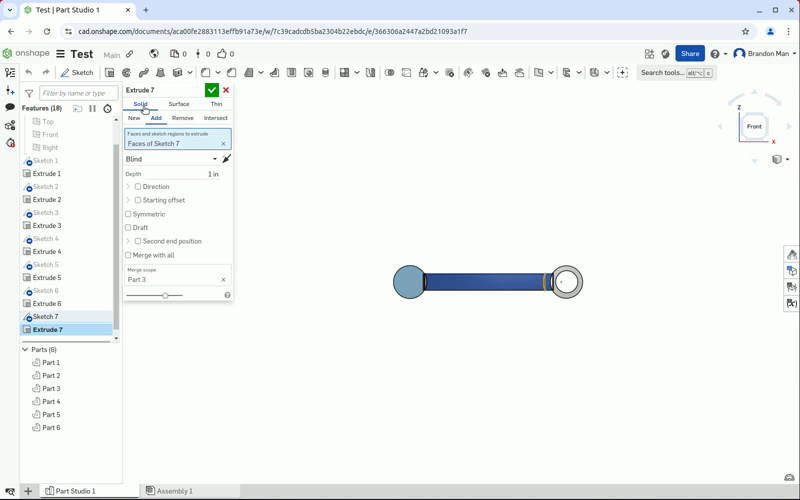
click(143, 106)
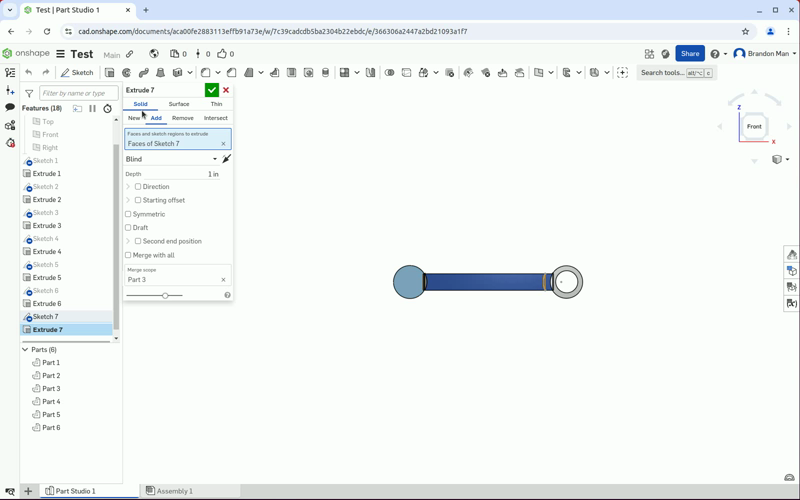
mouse_move(137, 120)
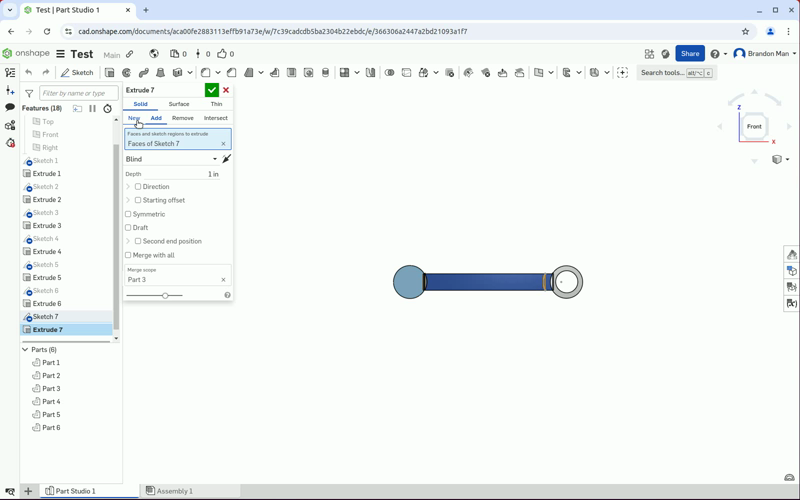
click(137, 120)
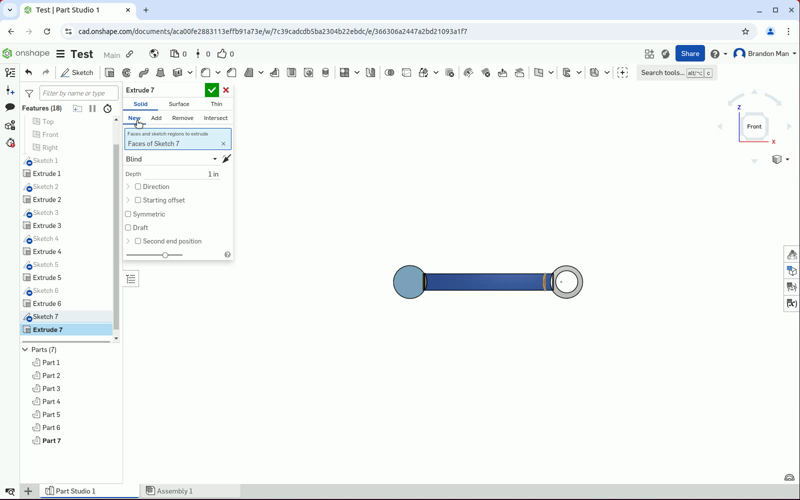
key(tab, 4)
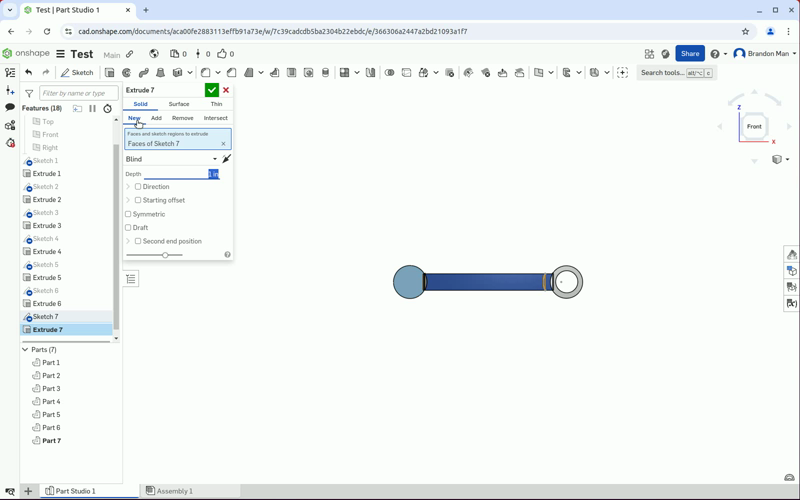
text(6.258)
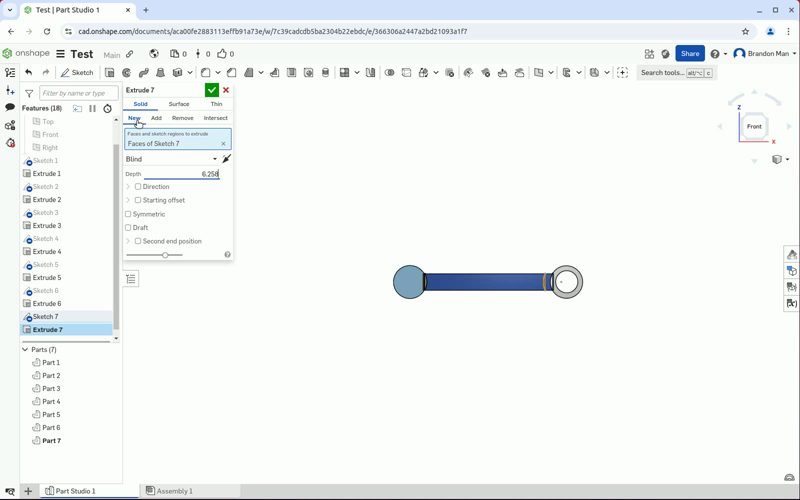
key(enter)
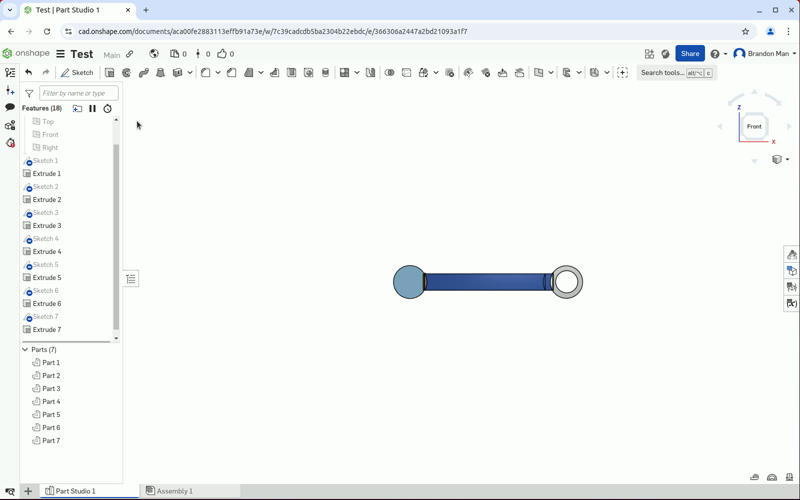
key(shift+h)
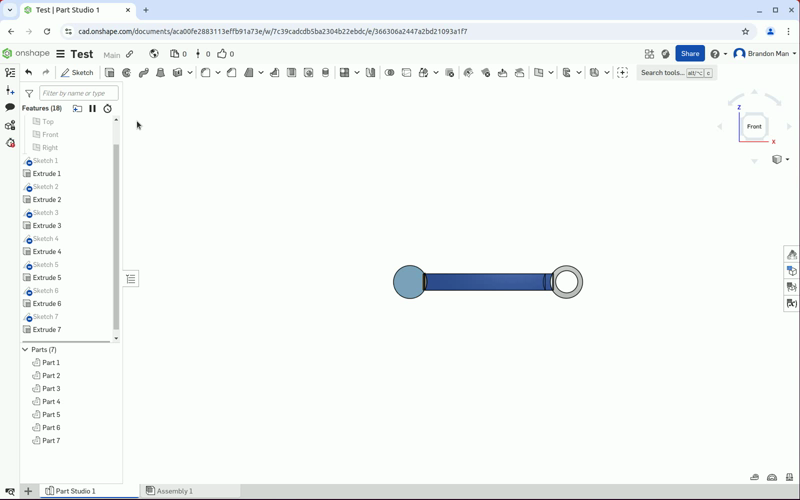
key(shift+h)
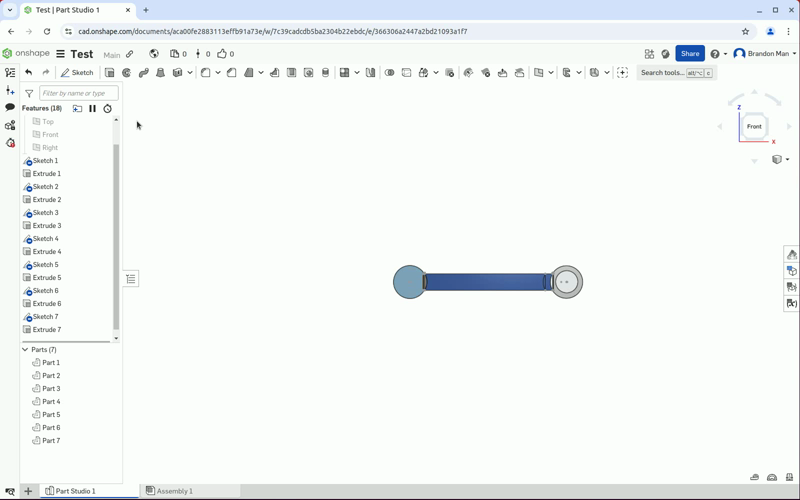
key(shift+7)
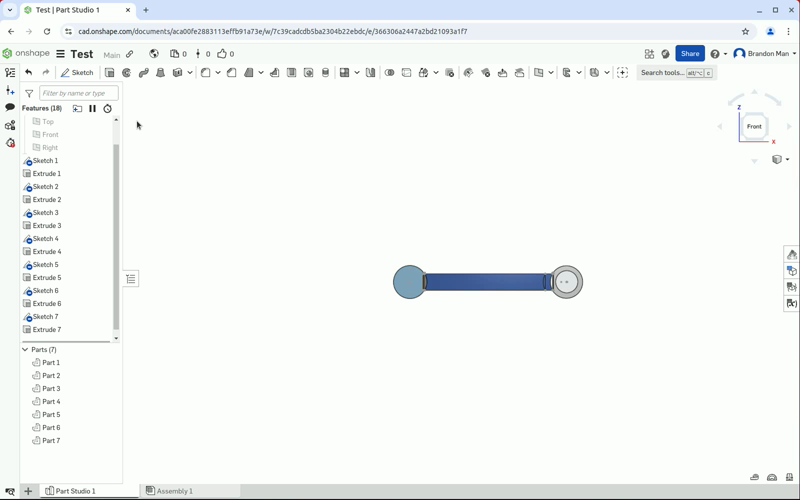
key(left, 2)
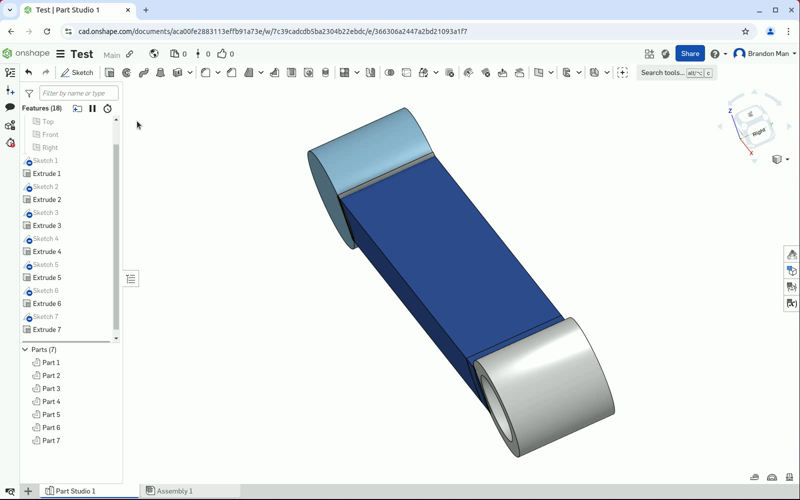
key(down, 2)
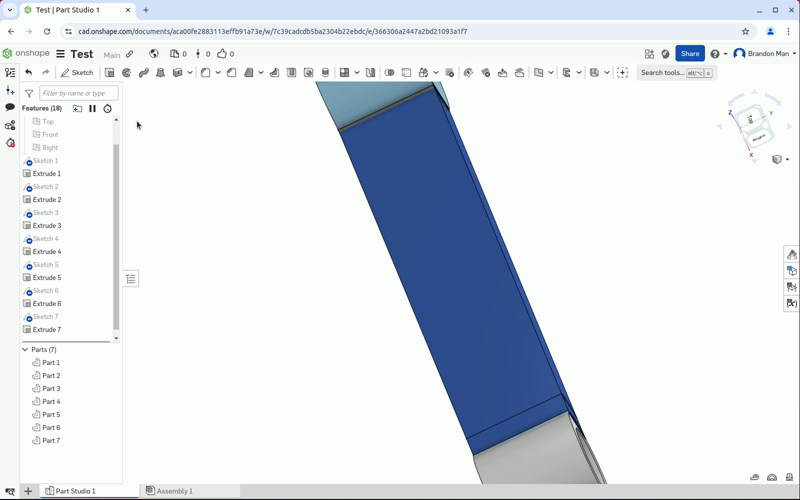
key(up, 2)
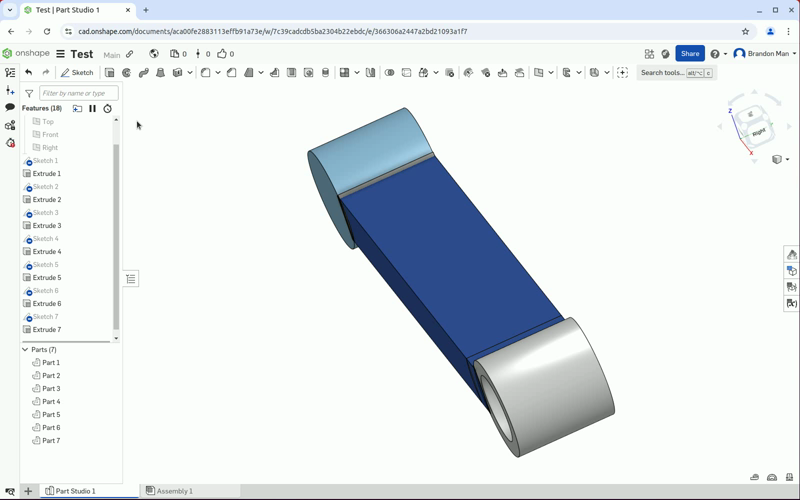
key(right, 2)
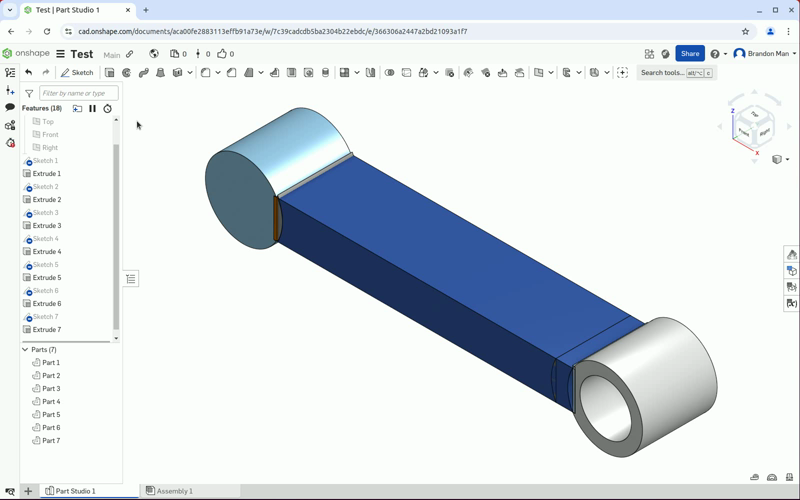
mouse_move(69, 163)
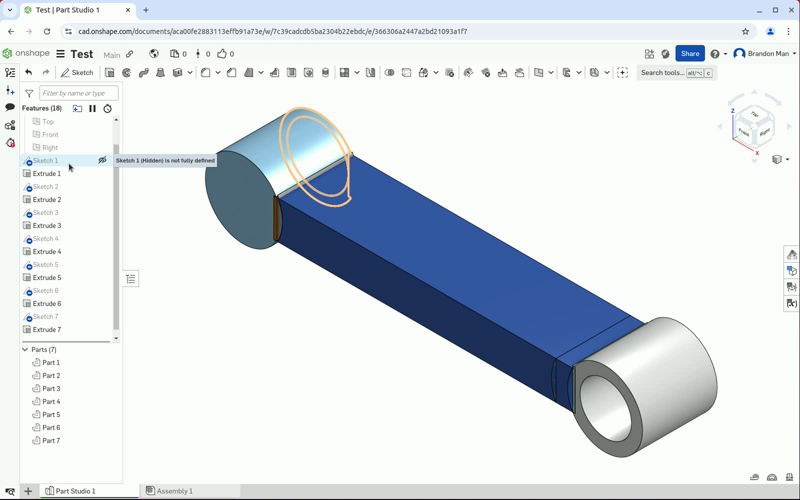
click(69, 163)